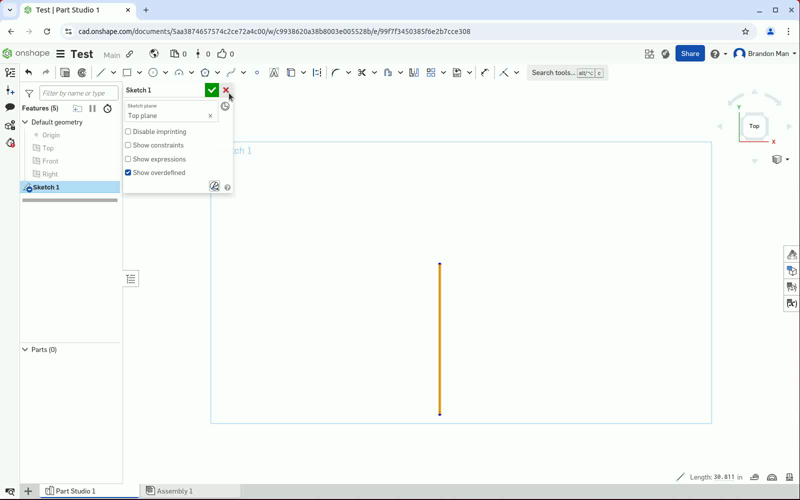
key(shift+h)
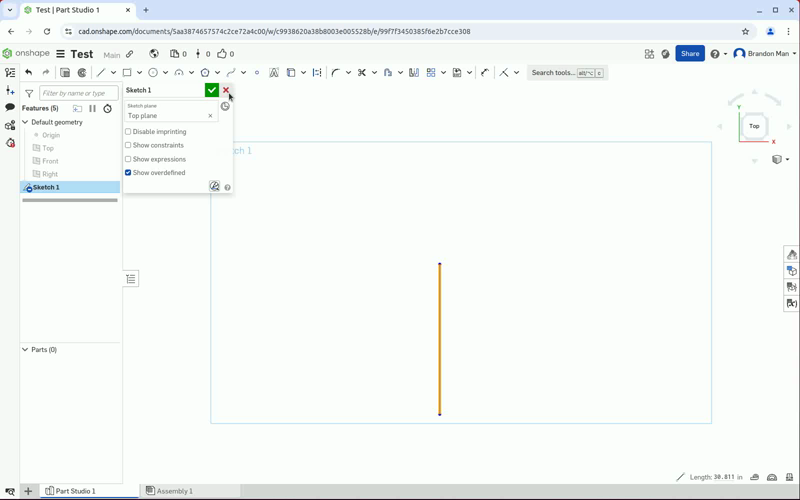
key(shift+s)
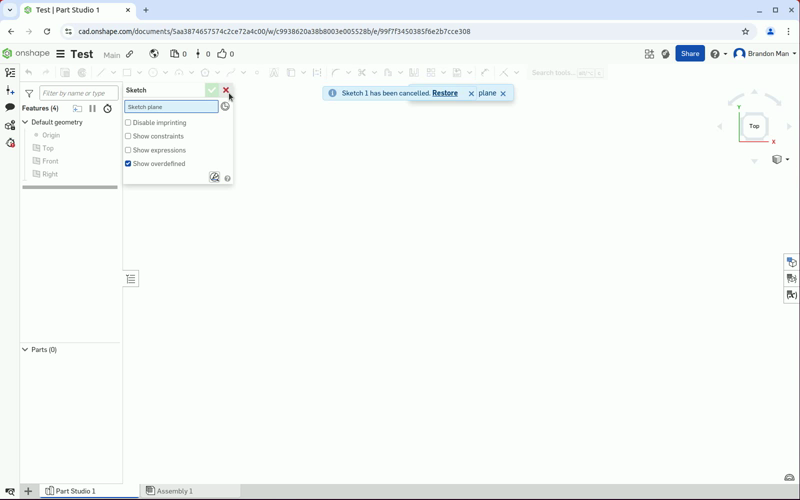
mouse_move(73, 150)
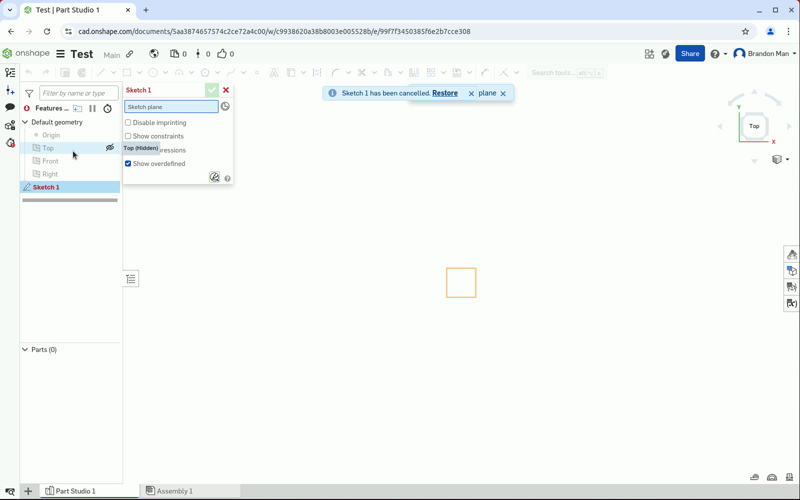
click(73, 150)
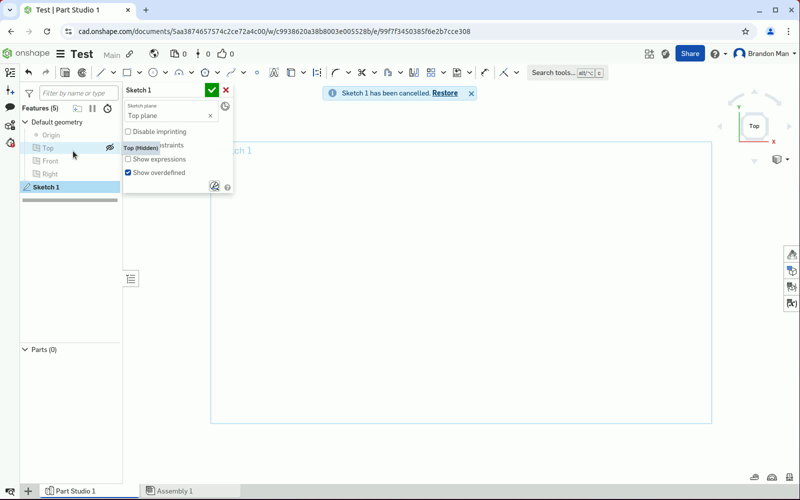
mouse_move(73, 352)
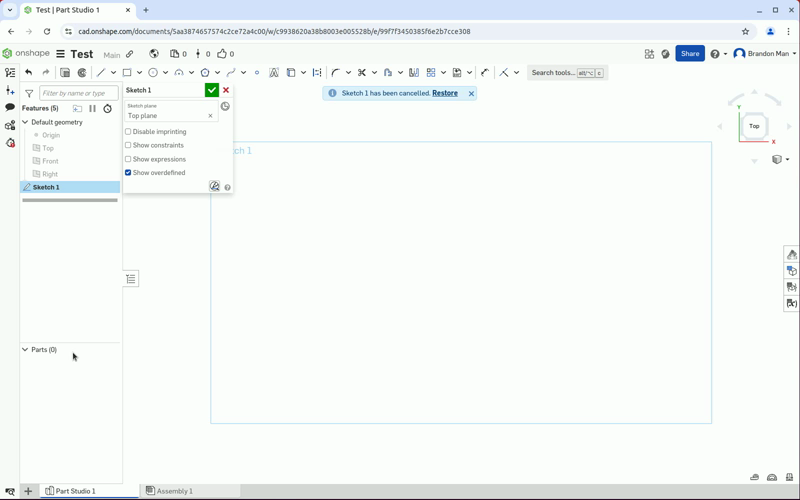
key(y)
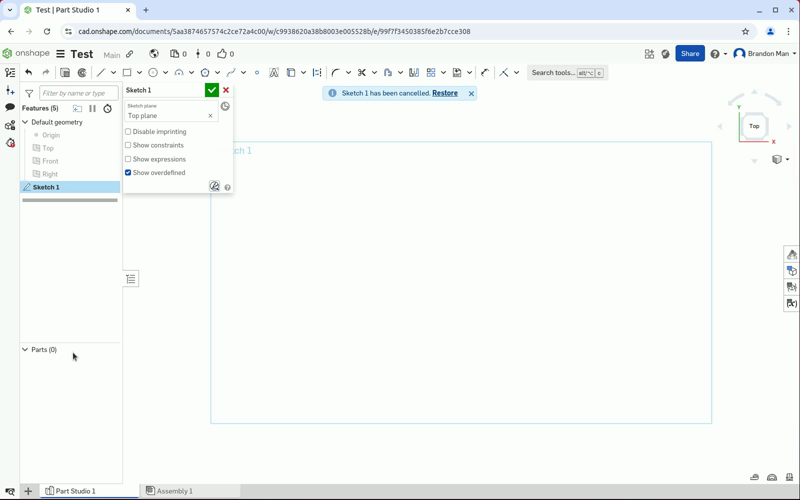
key(l)
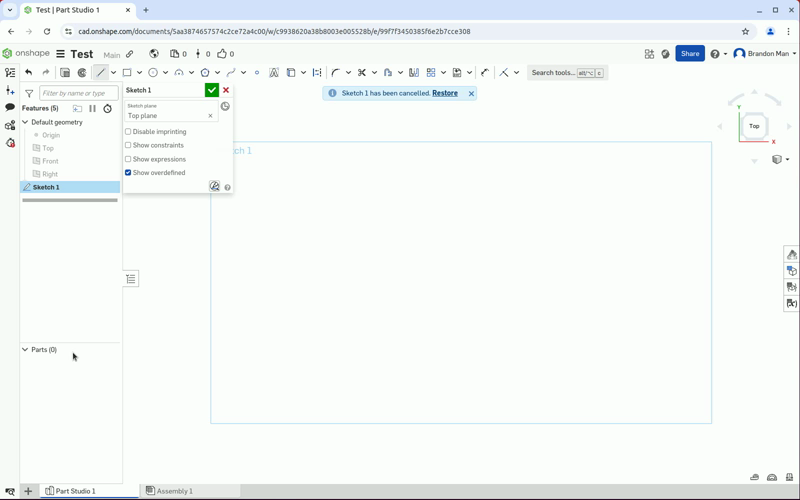
key_down(shift)
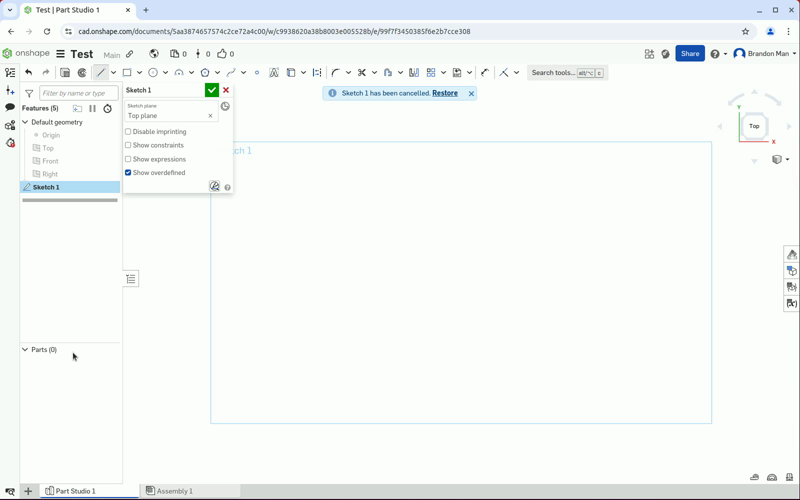
mouse_move(351, 335)
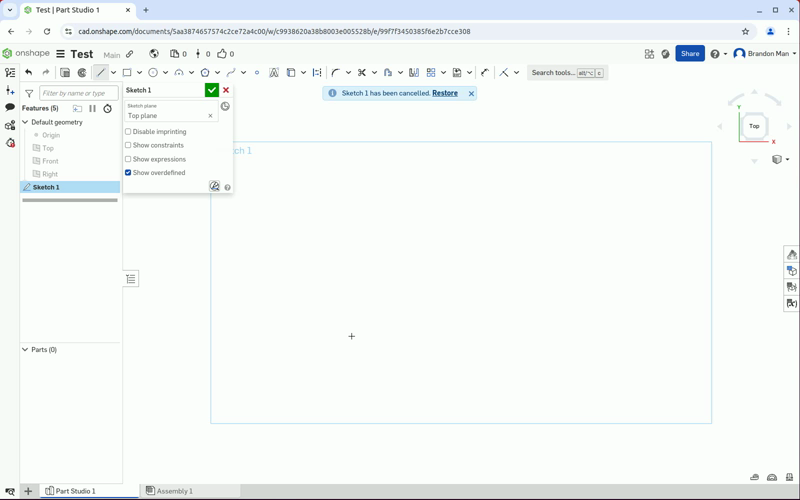
click(351, 335)
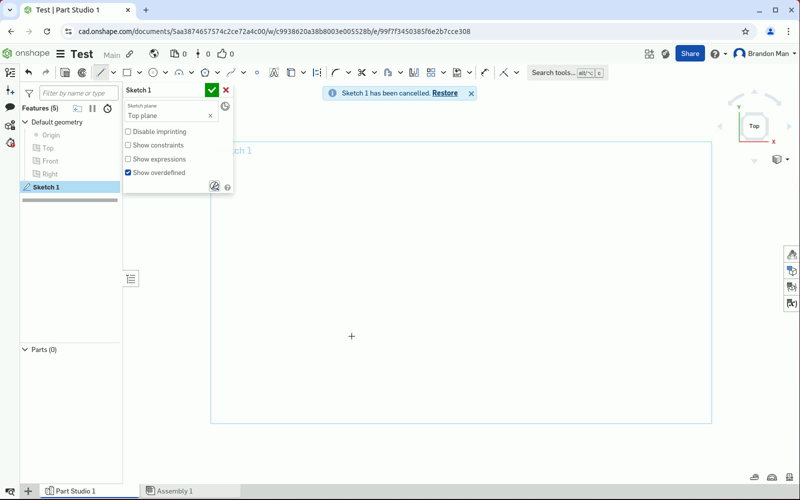
key_up(shift)
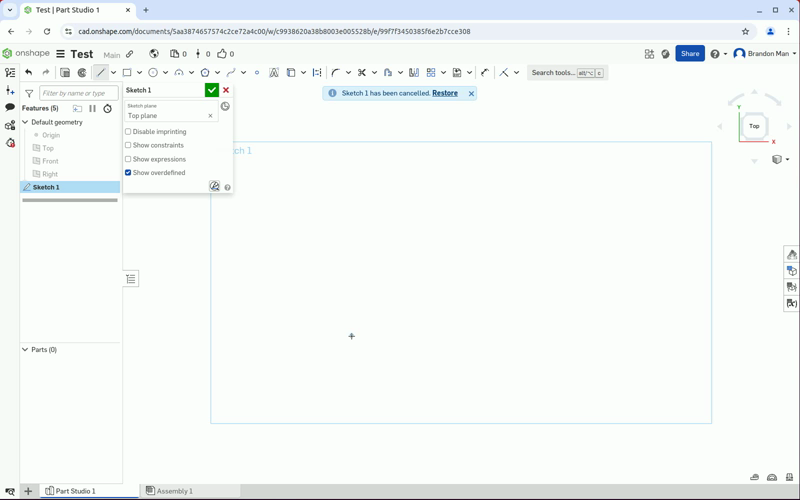
key_down(shift)
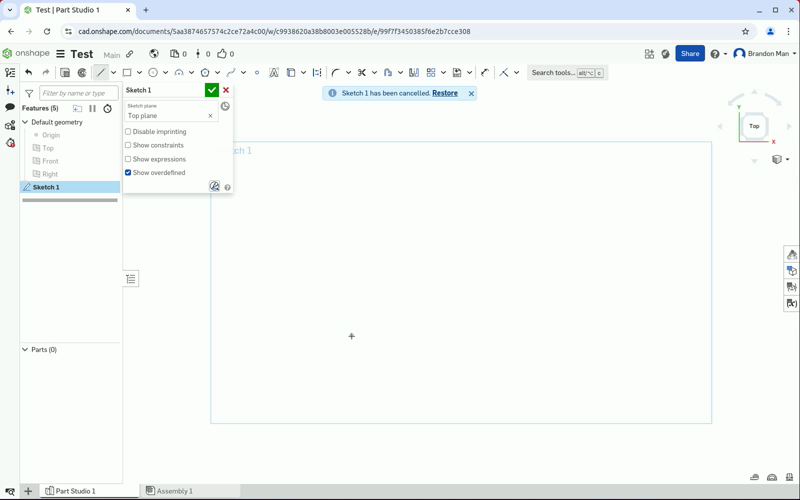
mouse_move(569, 335)
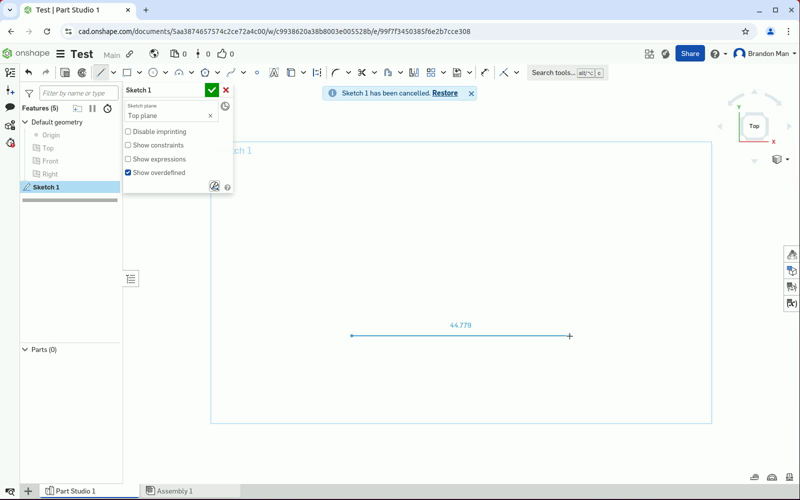
click(569, 335)
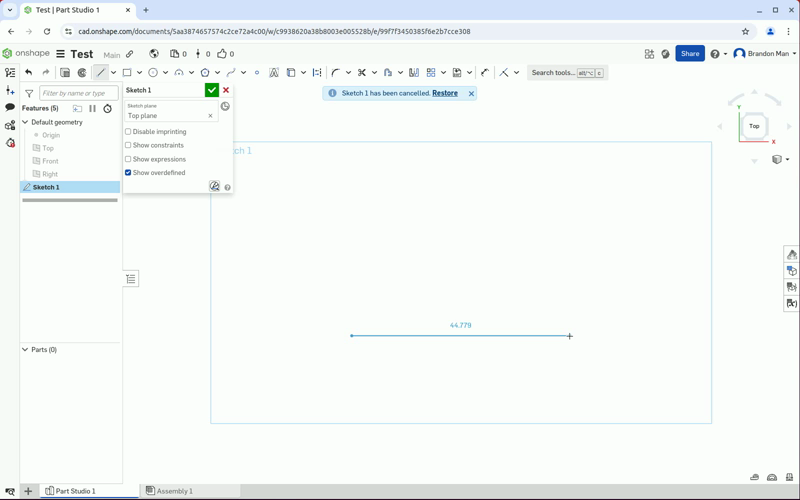
key_up(shift)
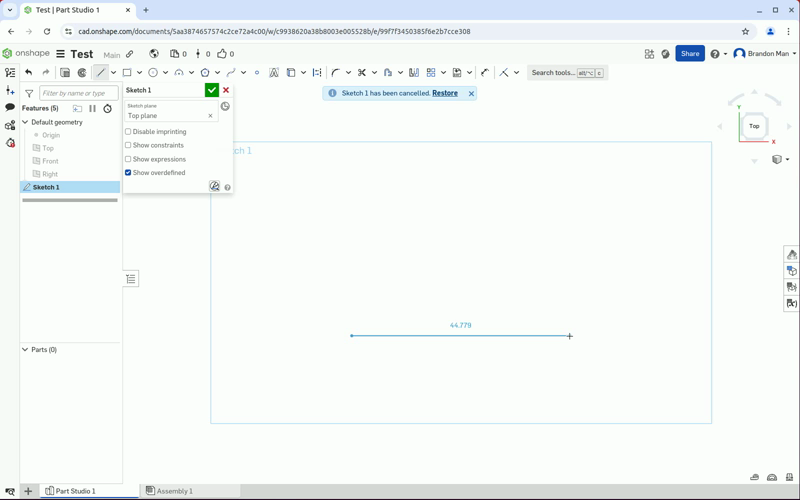
key_down(shift)
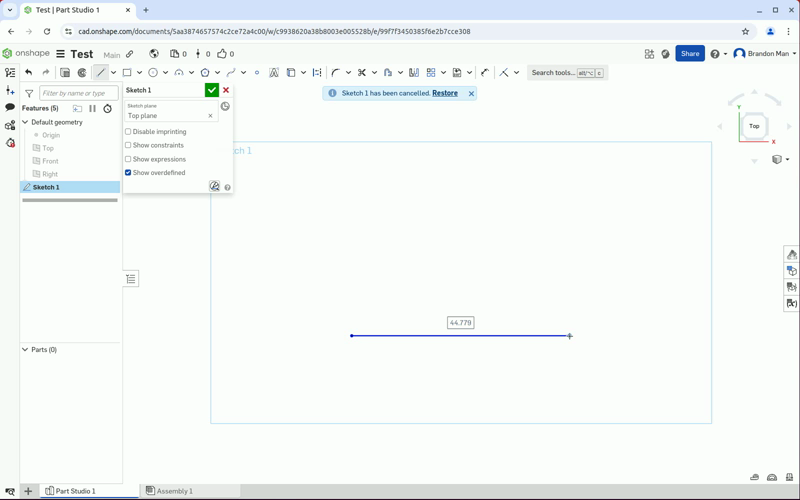
mouse_move(569, 230)
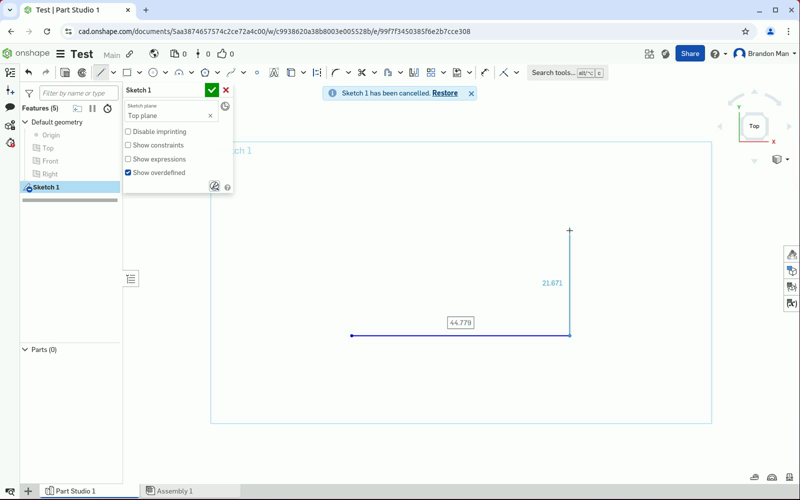
click(569, 230)
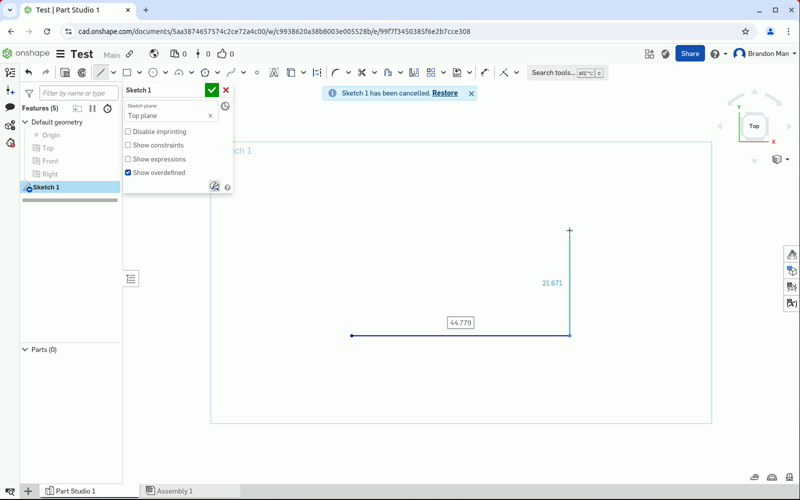
key_up(shift)
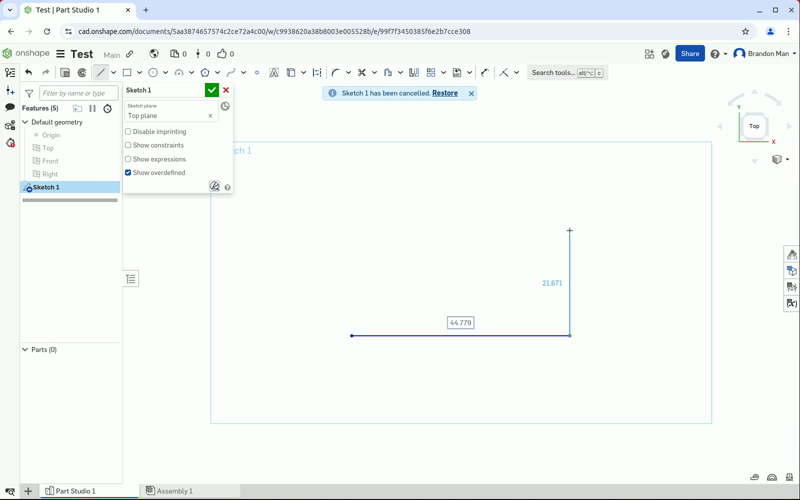
key_down(shift)
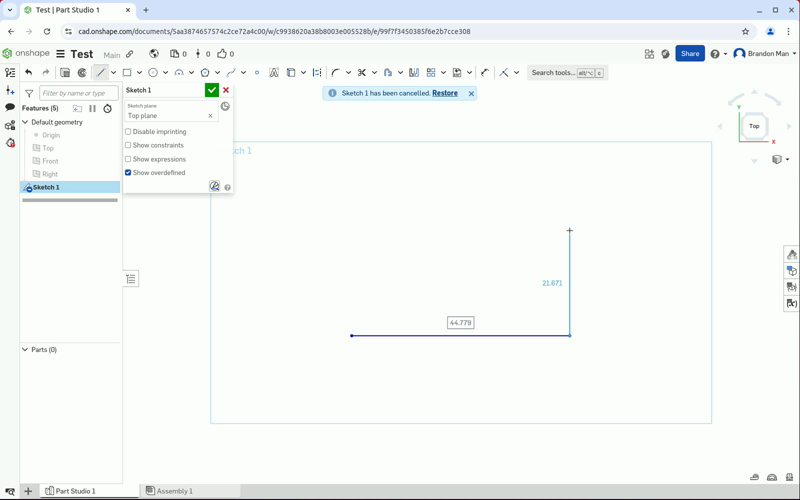
mouse_move(351, 230)
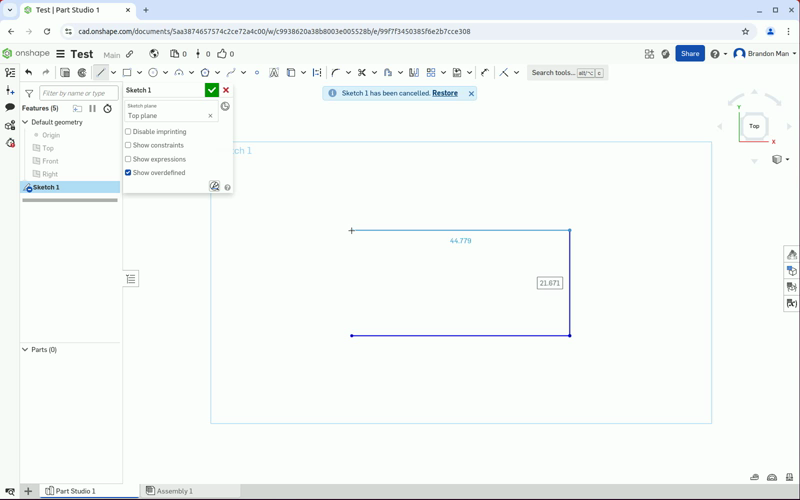
click(351, 230)
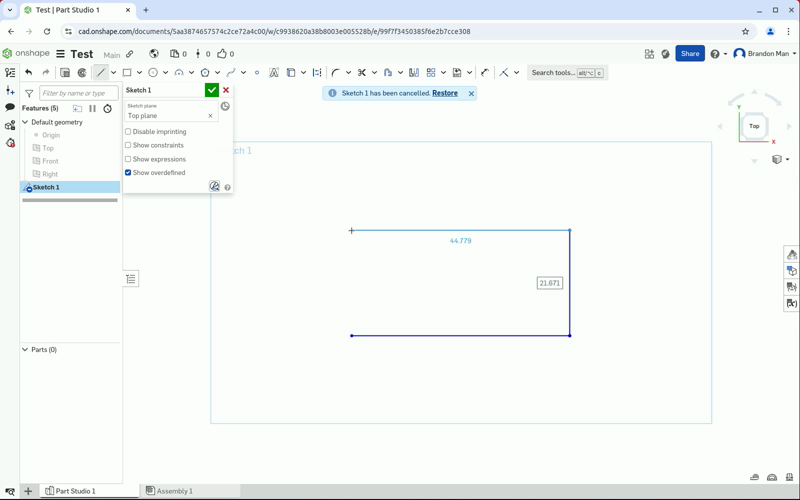
key_up(shift)
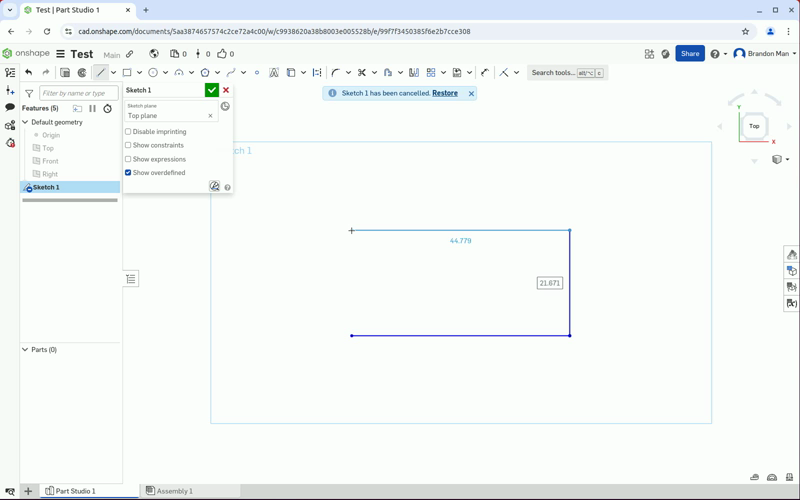
key_down(shift)
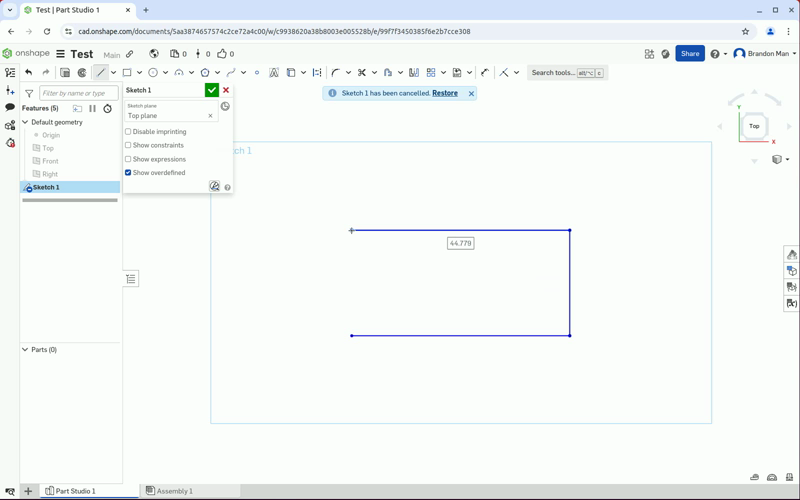
mouse_move(351, 335)
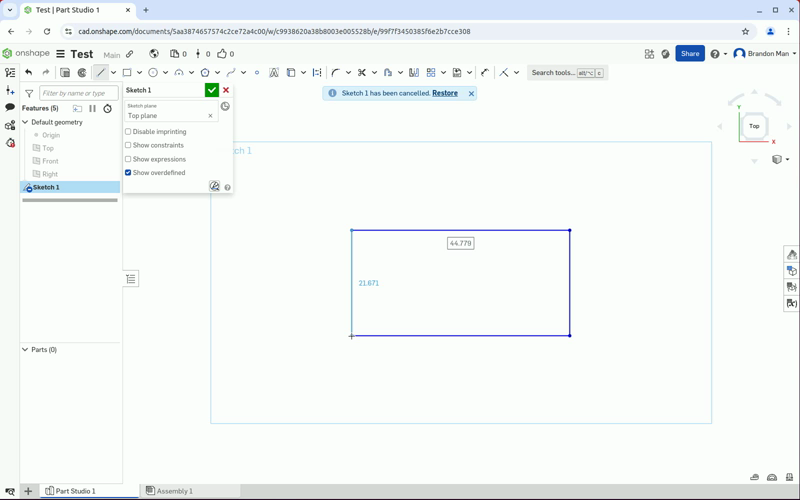
key_up(shift)
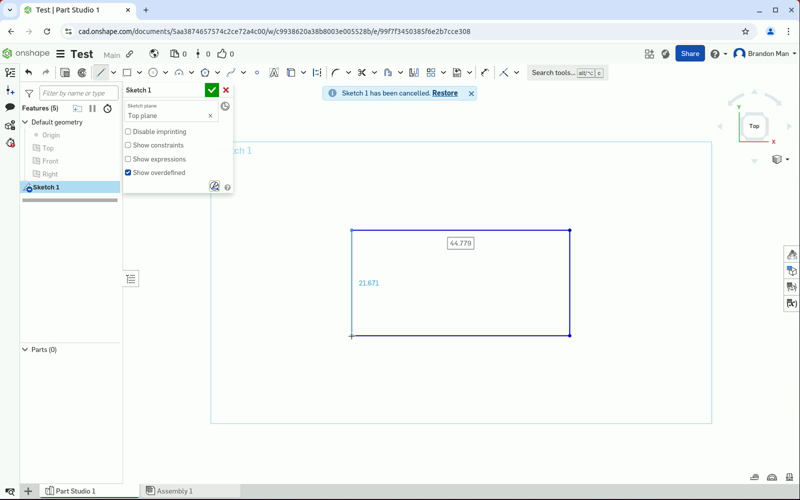
click(351, 335)
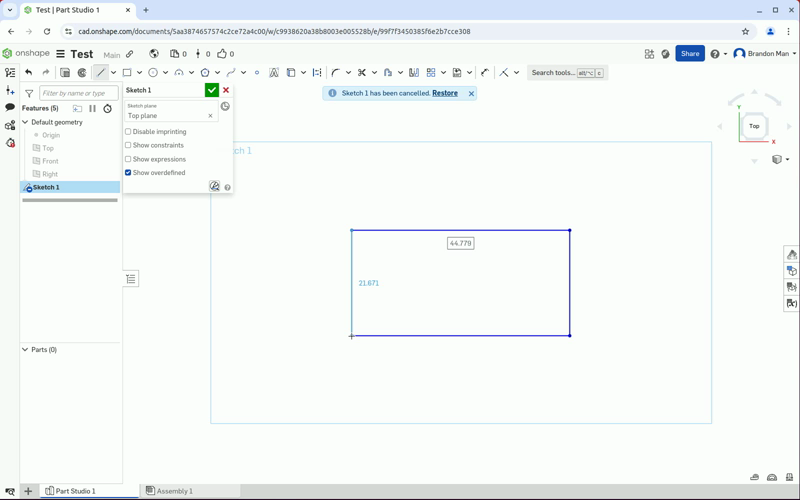
key(esc)
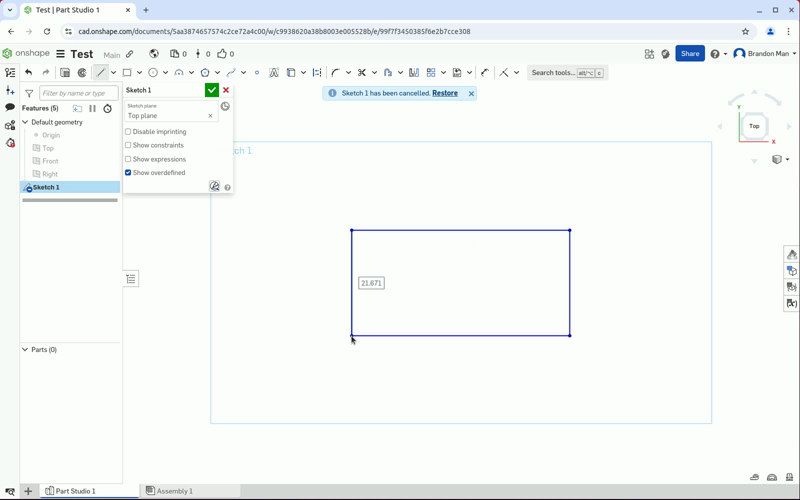
mouse_move(532, 278)
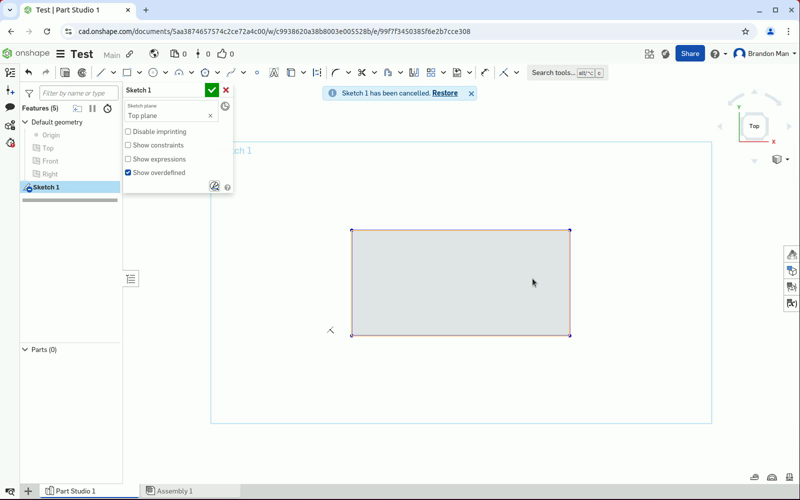
click(532, 278)
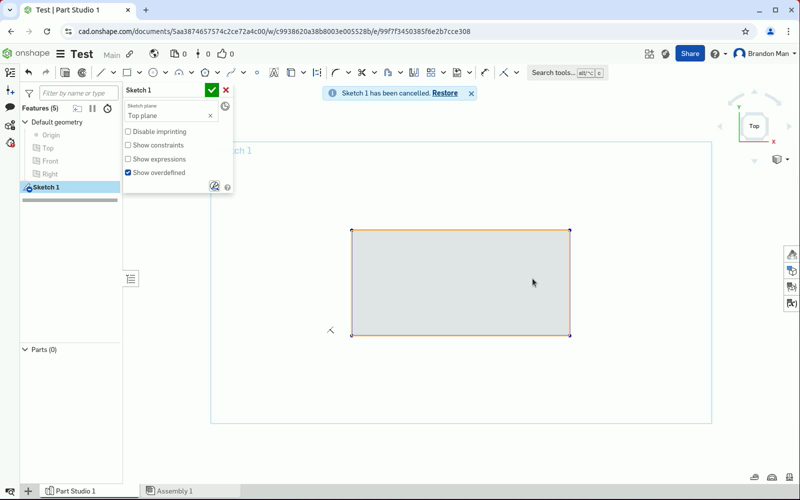
mouse_move(73, 352)
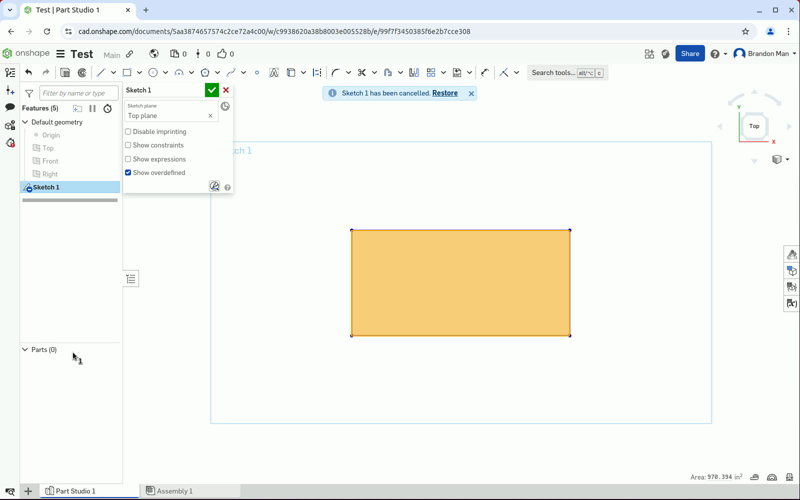
key(shift+y)
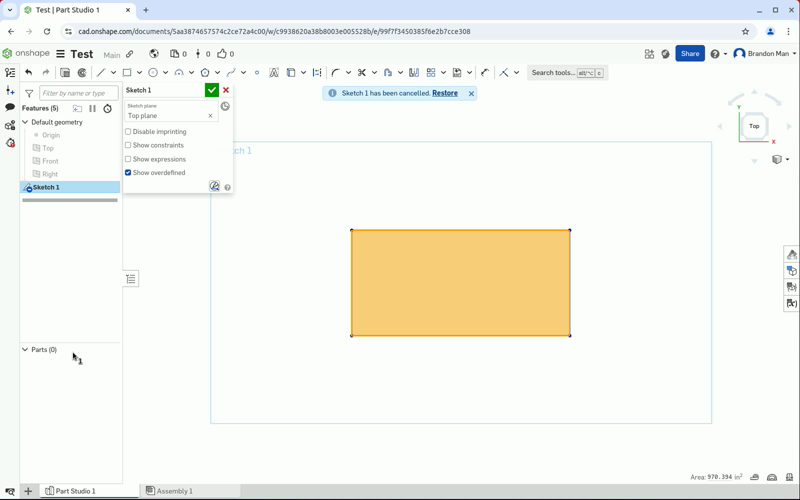
key(shift+e)
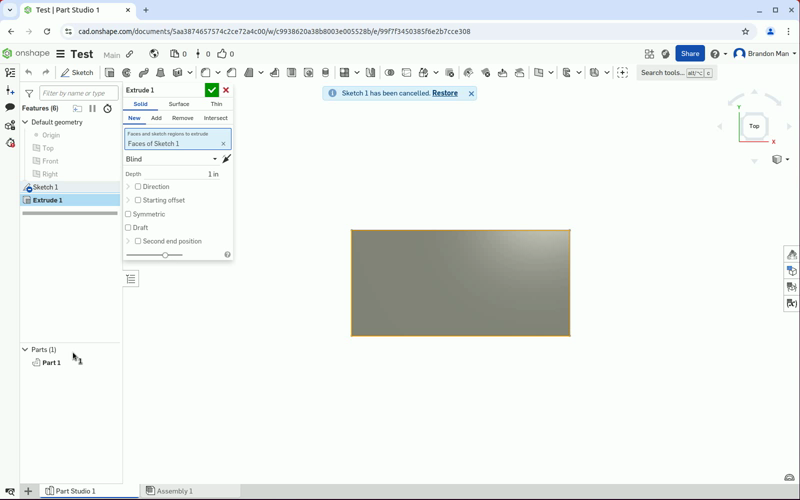
mouse_move(143, 106)
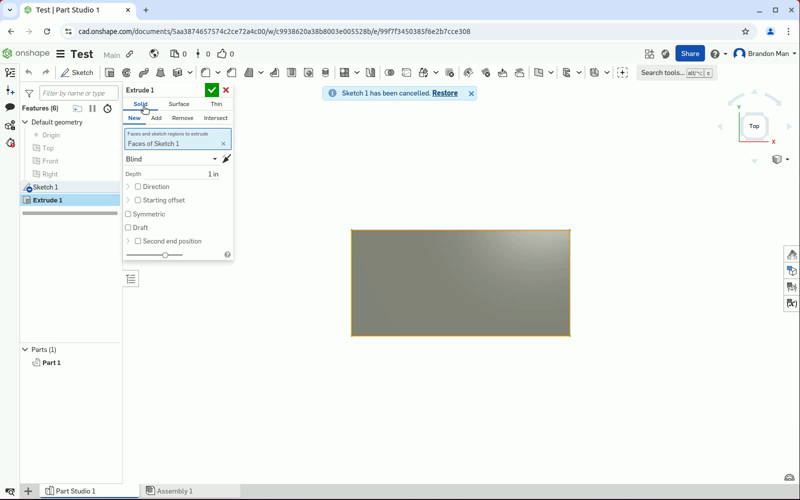
click(143, 106)
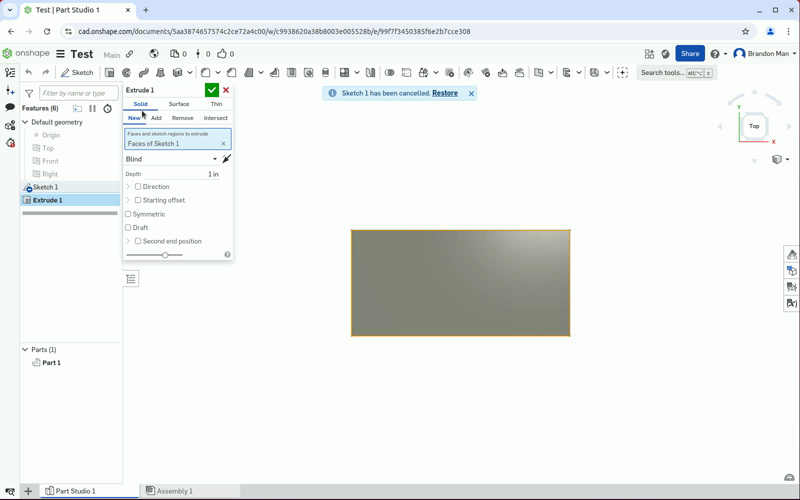
mouse_move(137, 120)
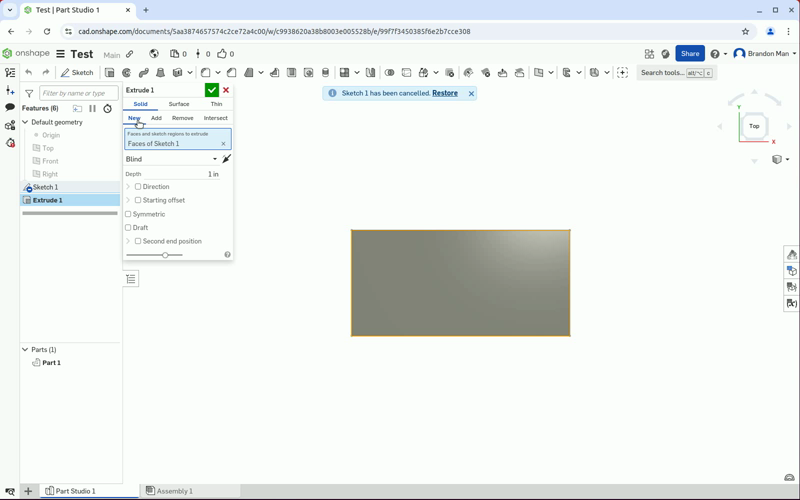
click(137, 120)
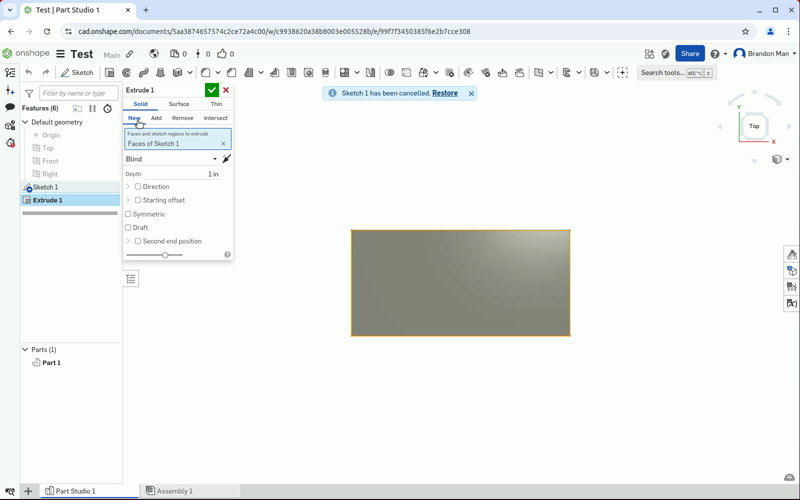
key(tab, 4)
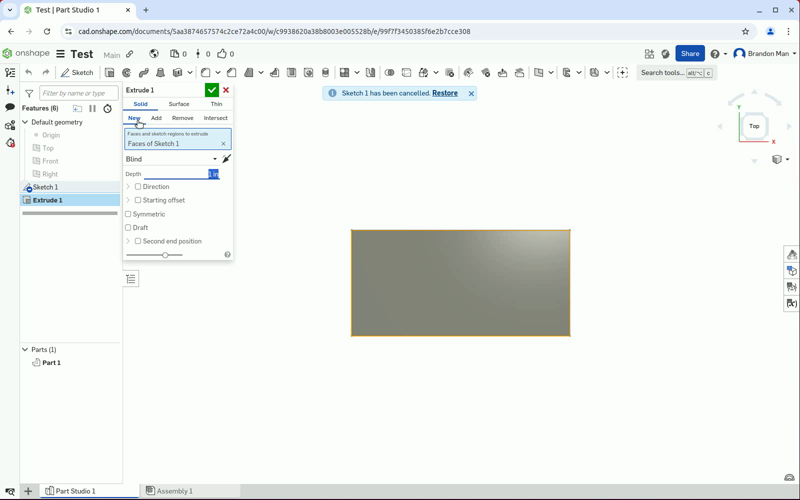
text(4.574)
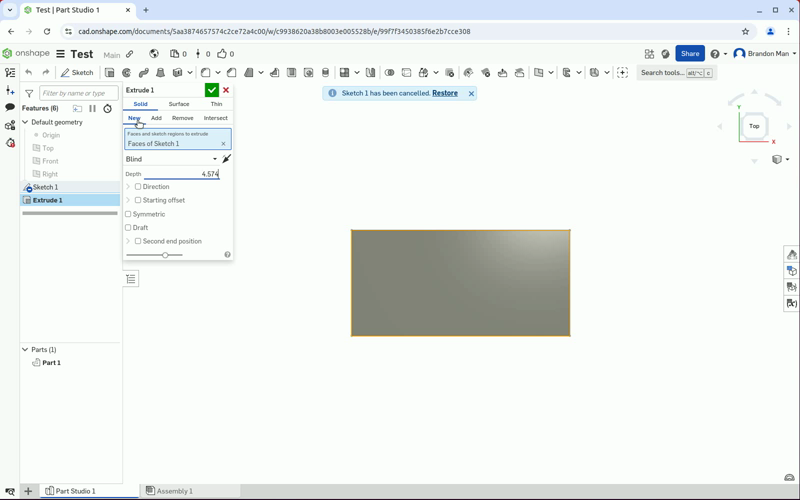
key(enter)
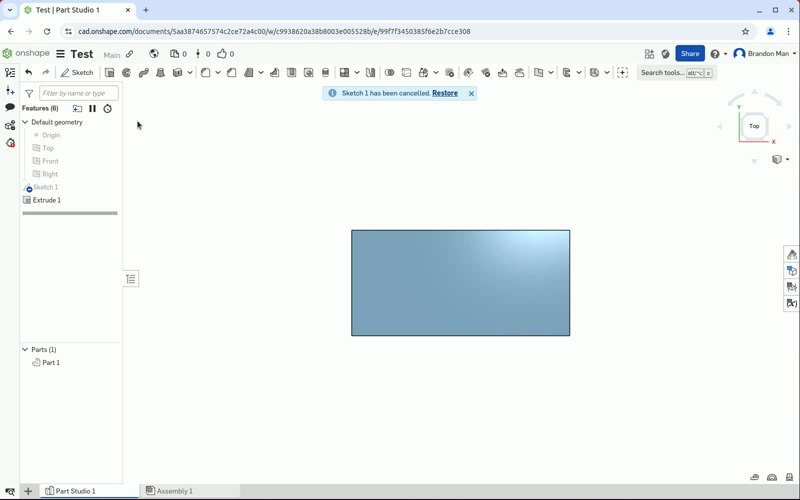
key(shift+h)
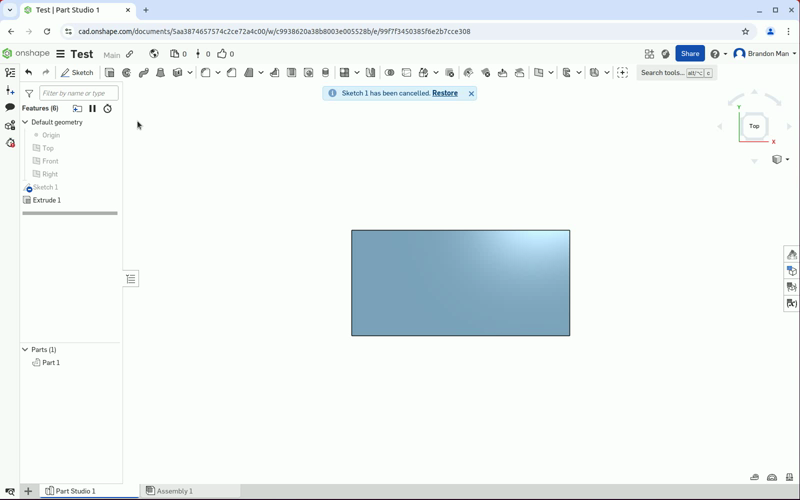
key(shift+h)
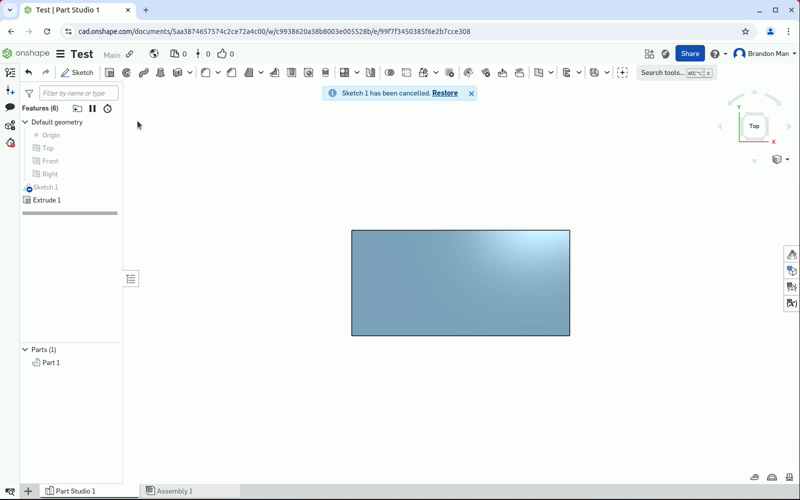
mouse_move(73, 189)
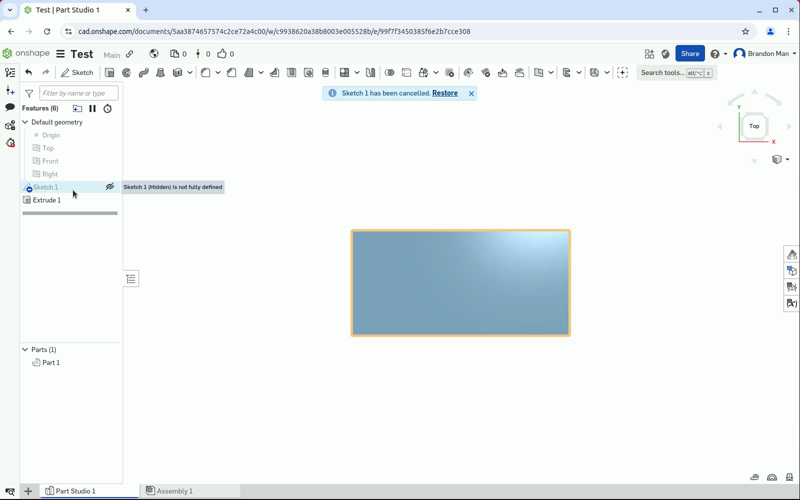
click(73, 189)
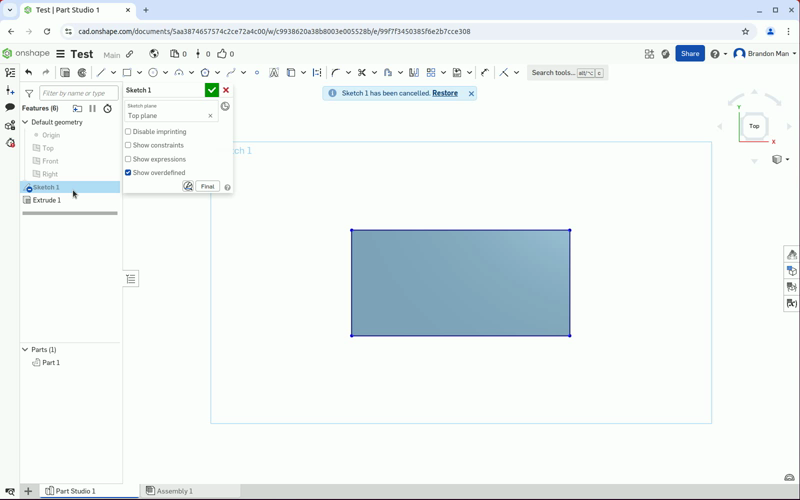
mouse_move(229, 92)
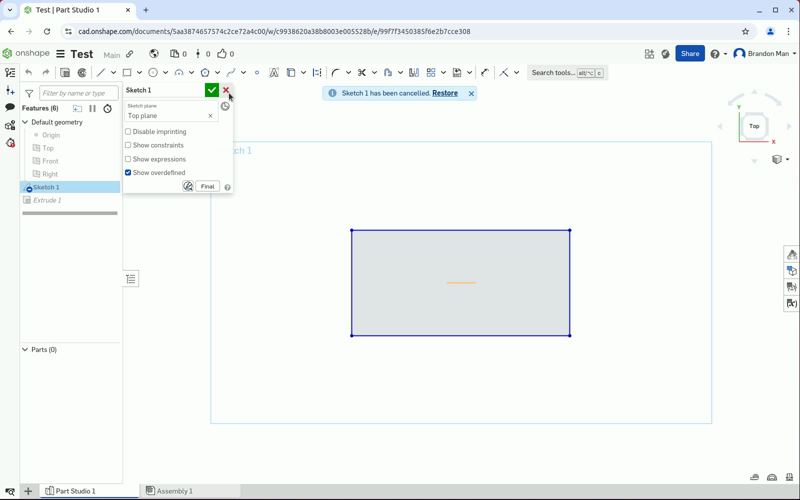
click(229, 92)
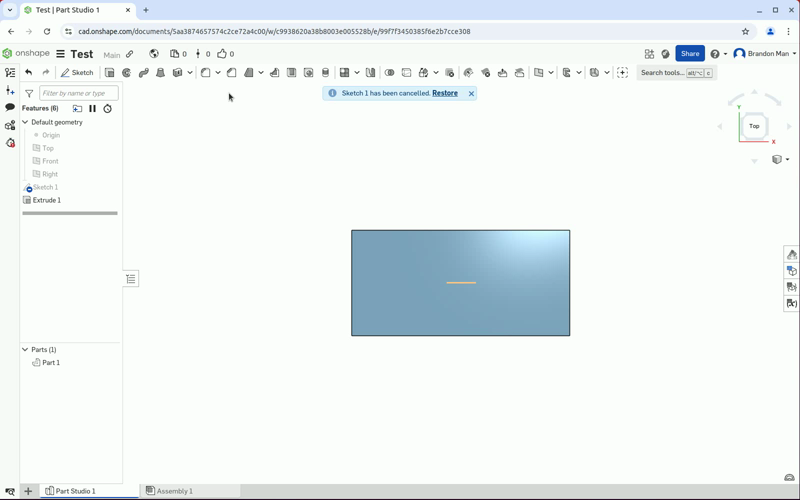
mouse_move(73, 352)
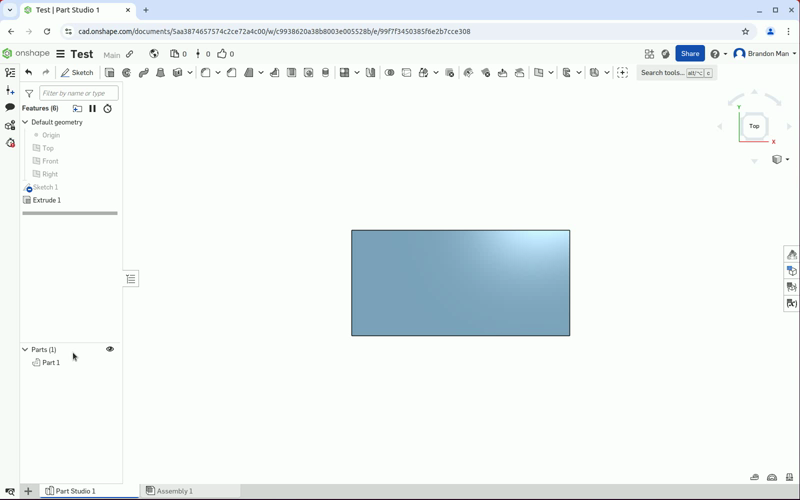
key(y)
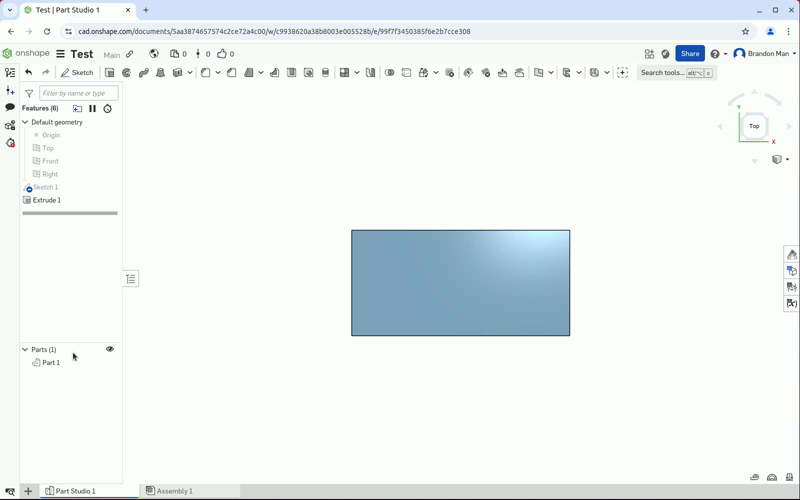
key(shift+p)
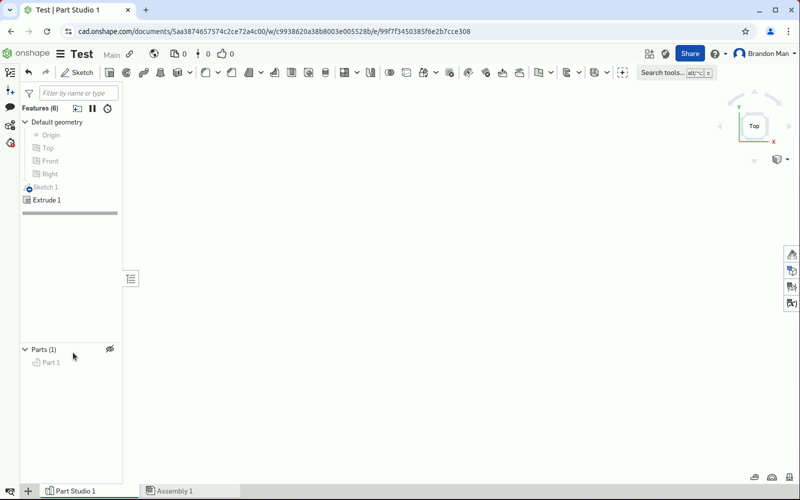
key(space)
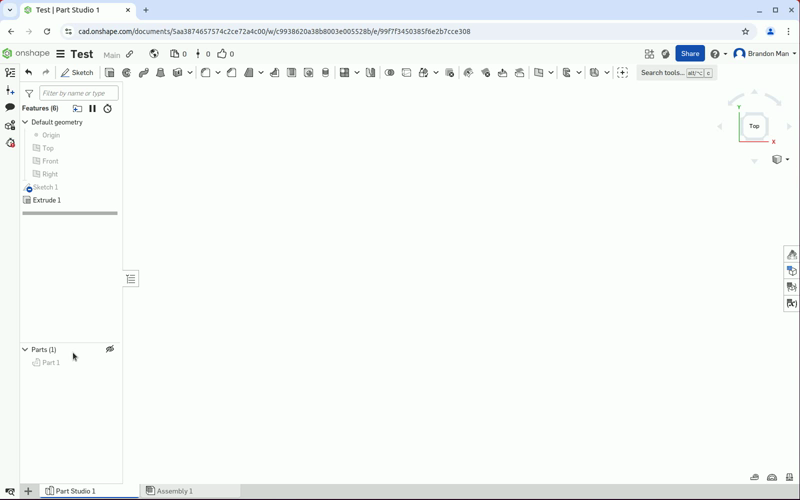
key_down(shift)
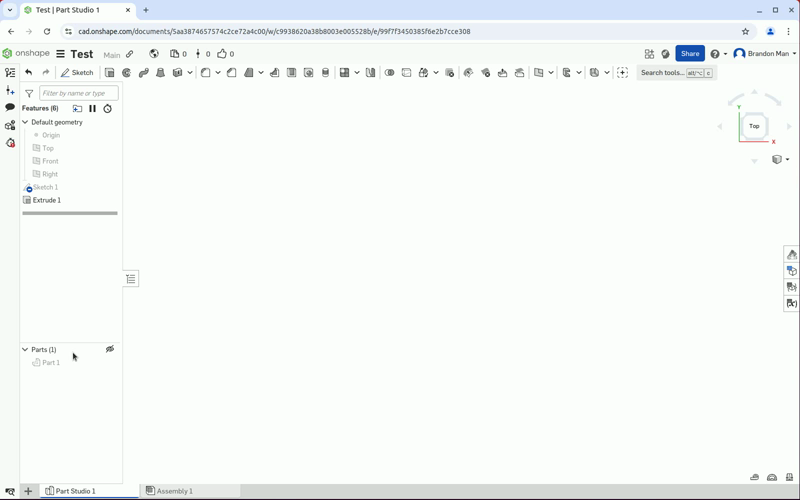
key(up)
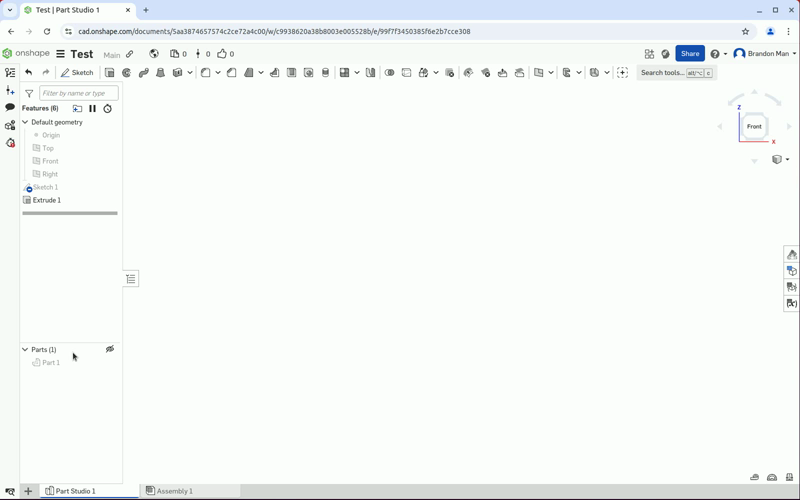
key_up(shift)
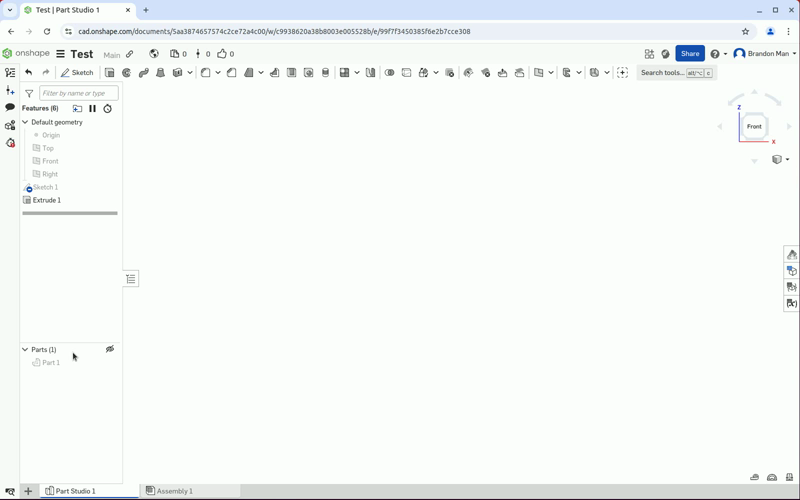
key(space)
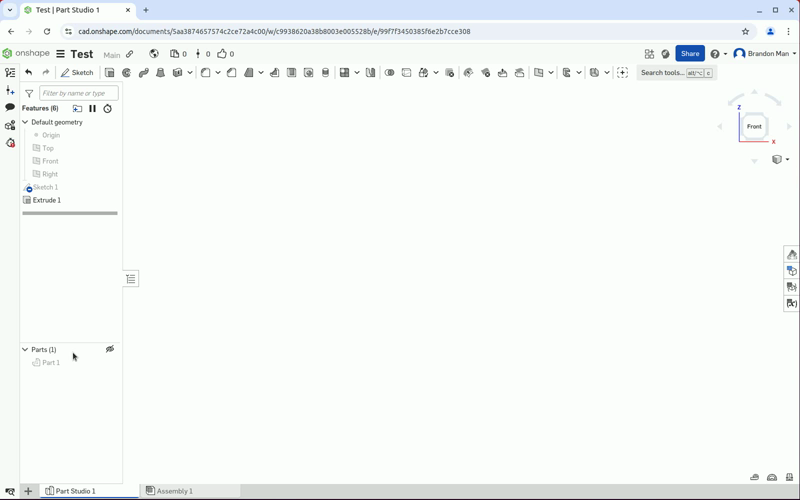
key_down(shift)
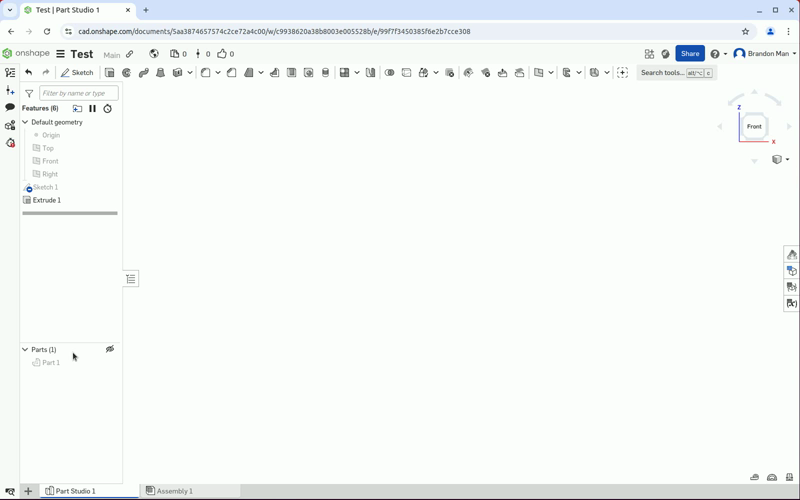
key(left)
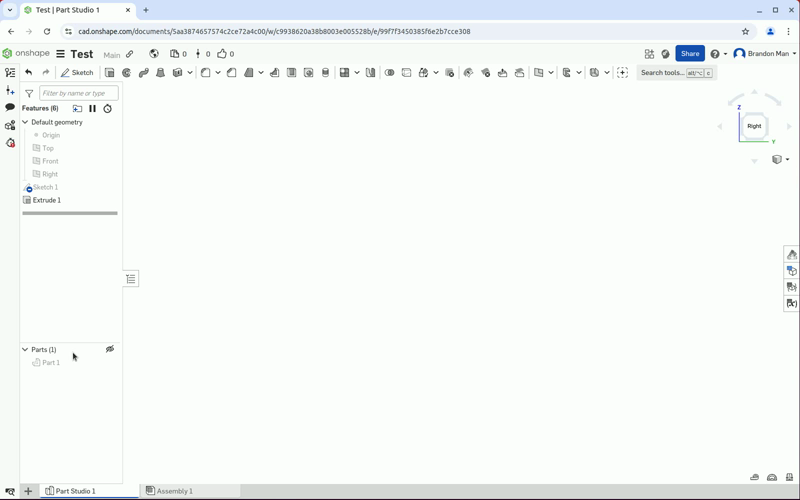
key_up(shift)
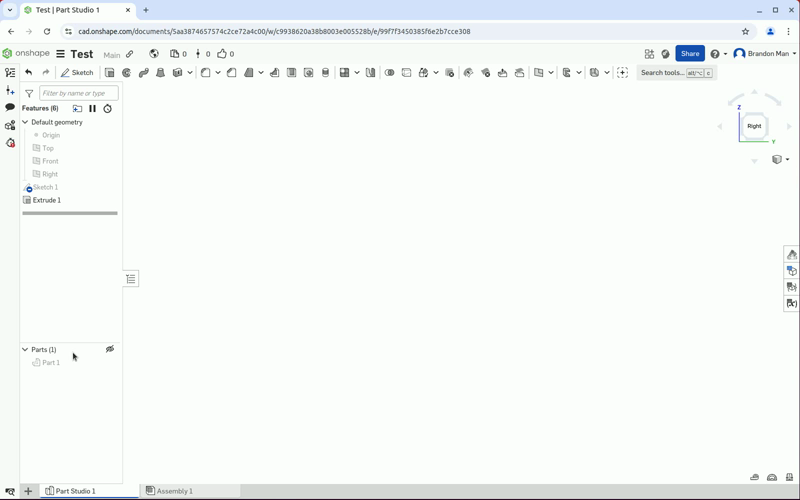
mouse_move(73, 352)
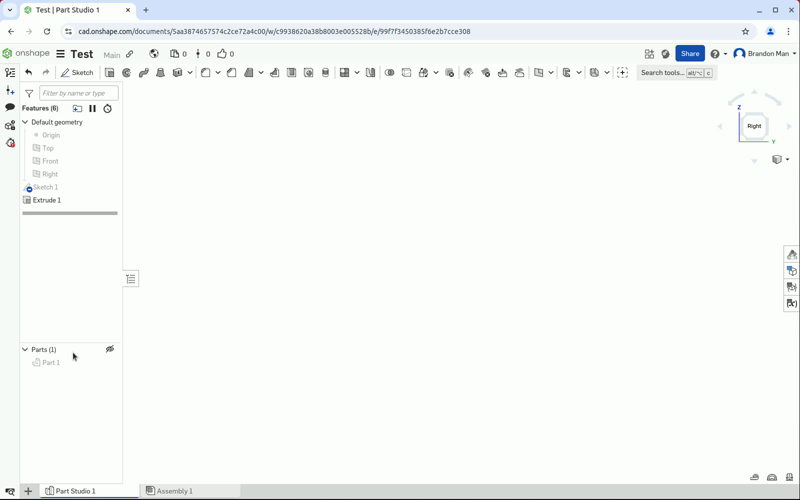
key(shift+y)
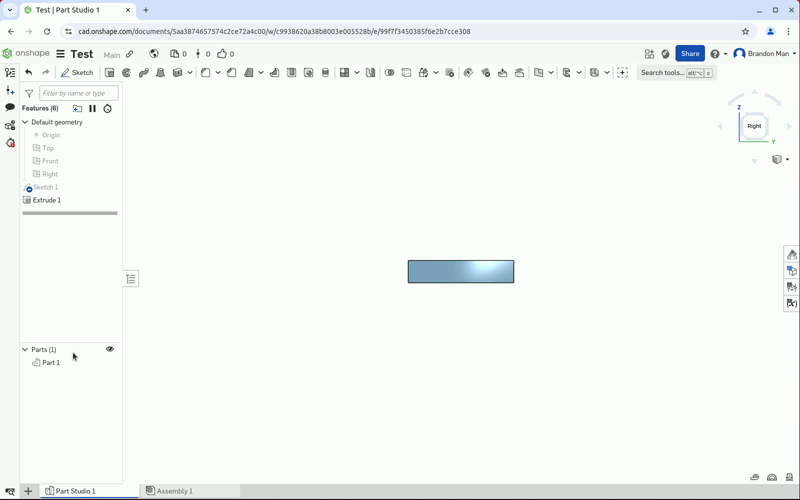
mouse_move(541, 75)
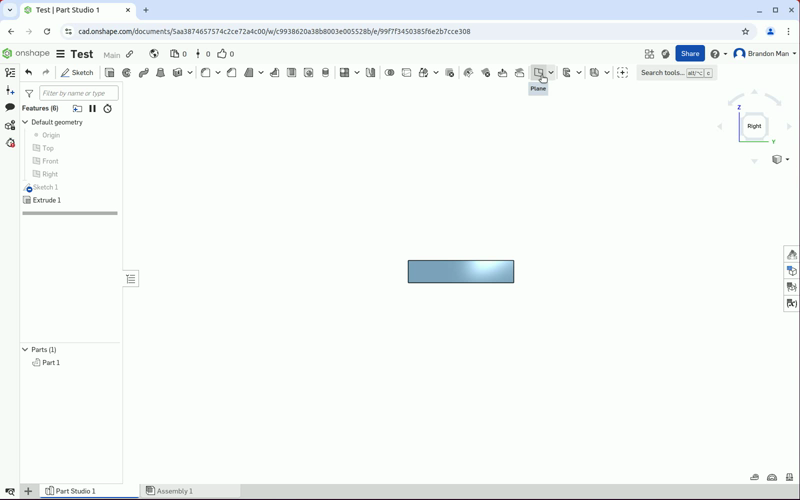
click(541, 75)
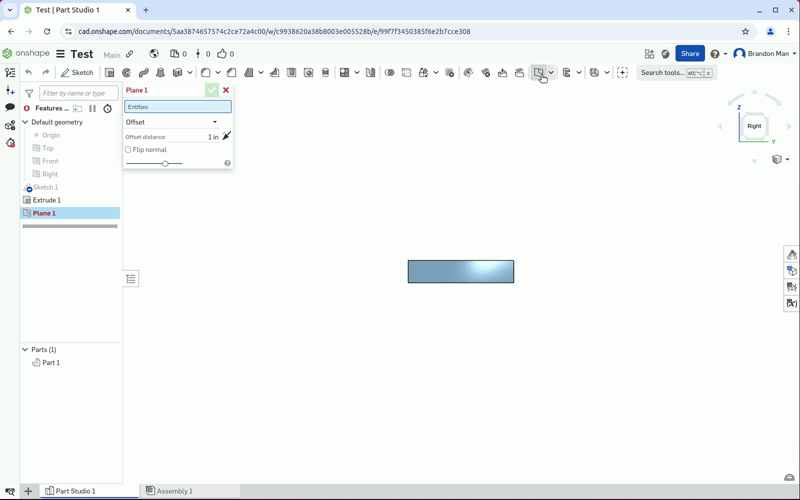
mouse_move(73, 176)
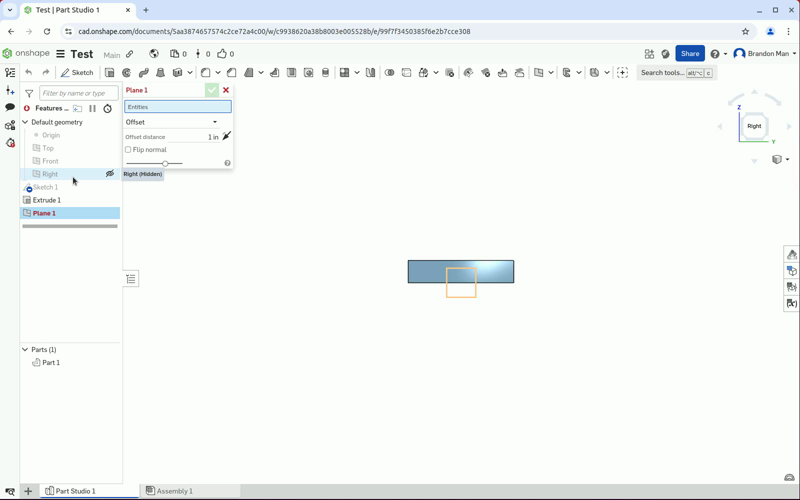
click(73, 176)
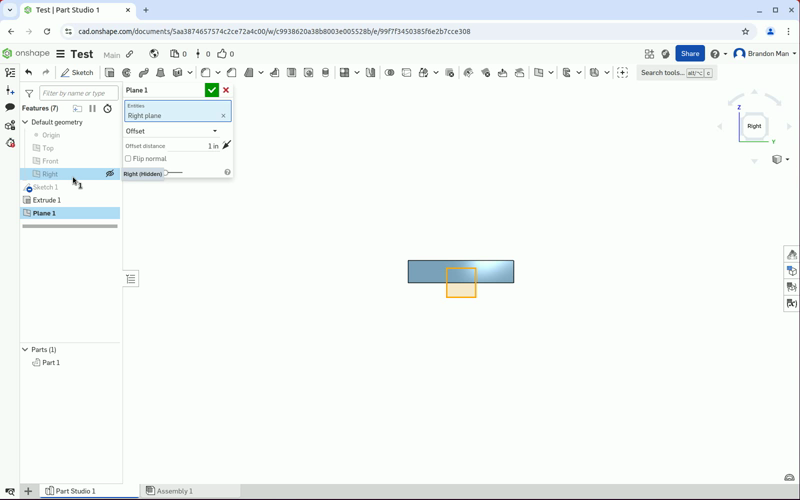
key(tab, 2)
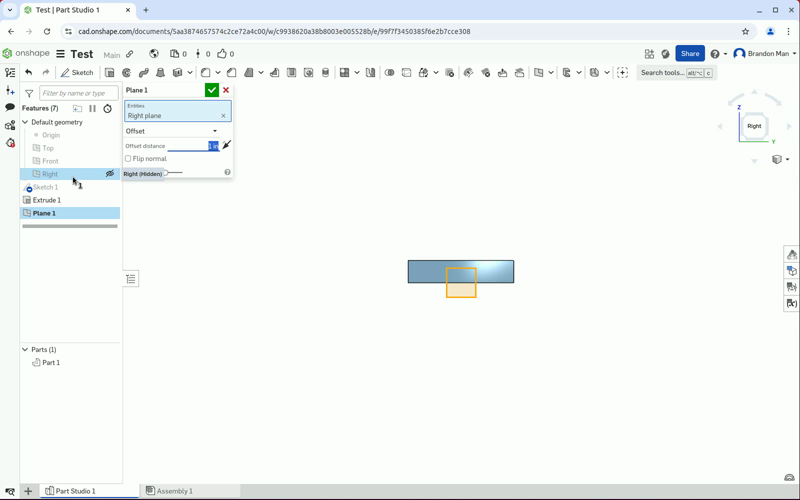
text(22.4)
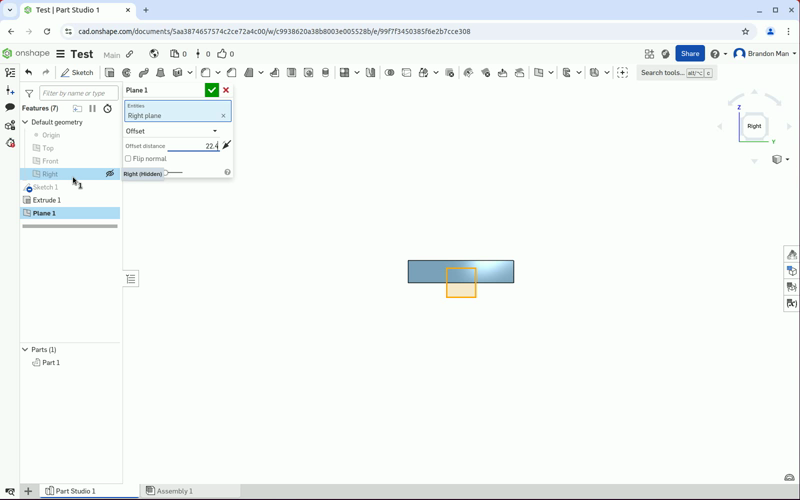
key(enter, 2)
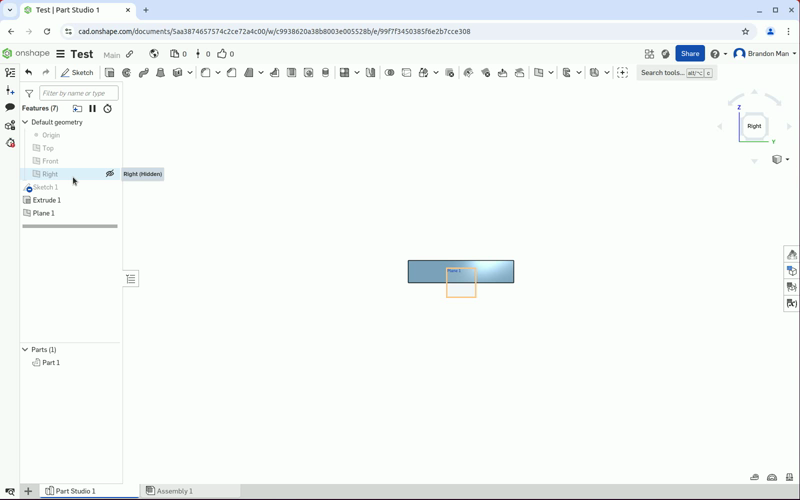
key(shift+s)
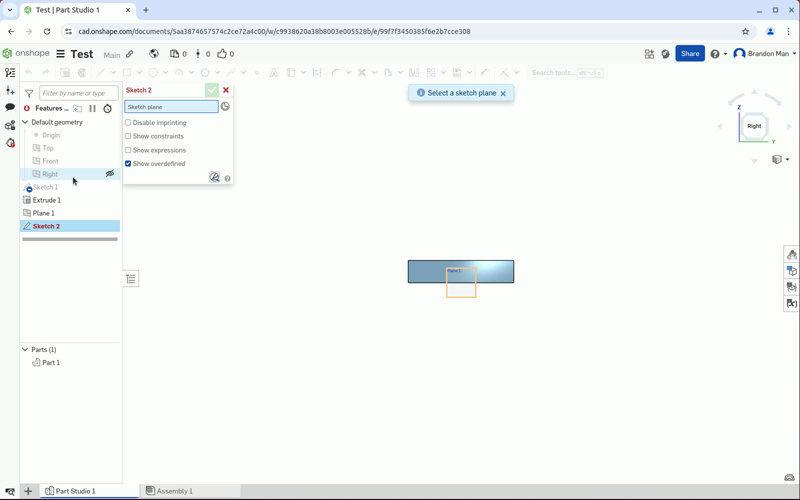
mouse_move(73, 215)
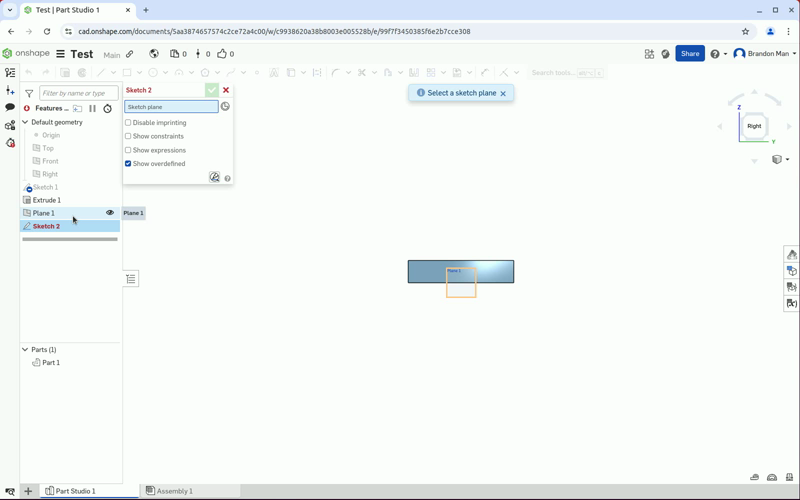
click(73, 215)
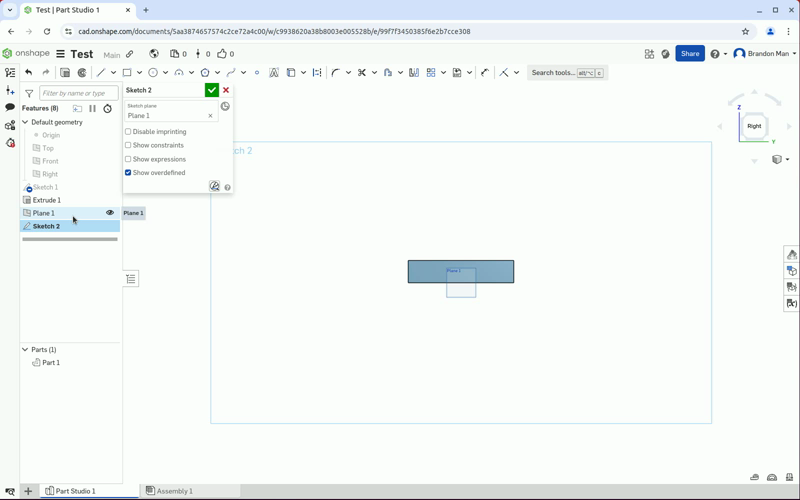
mouse_move(73, 352)
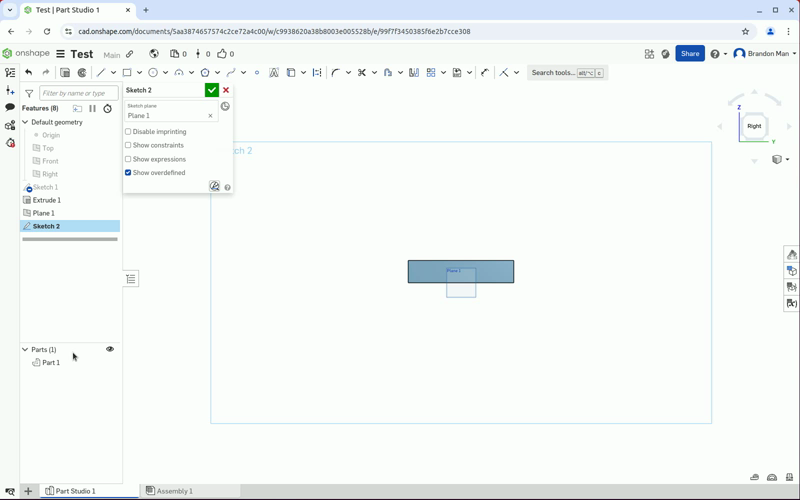
key(y)
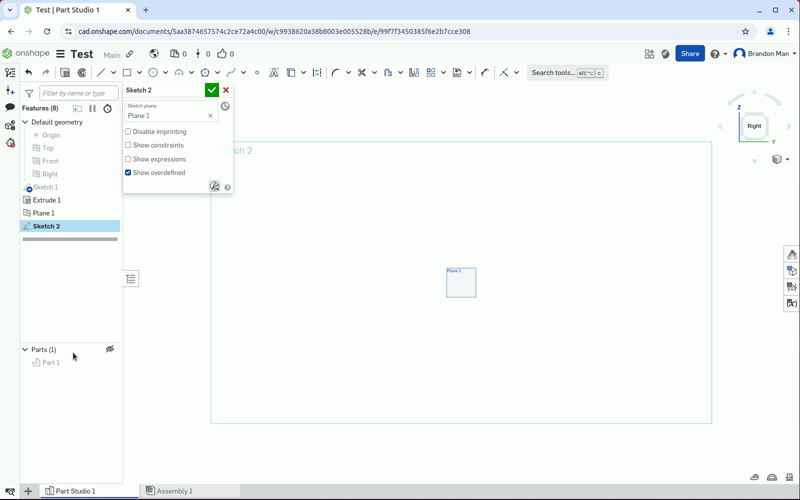
key(l)
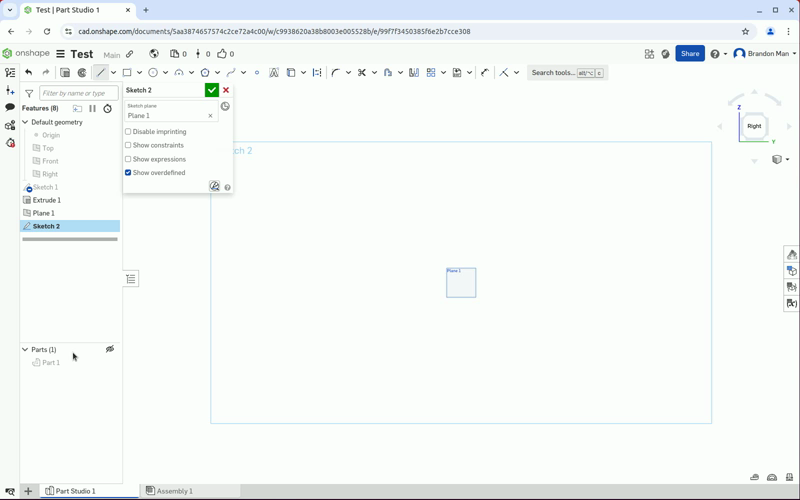
key_down(shift)
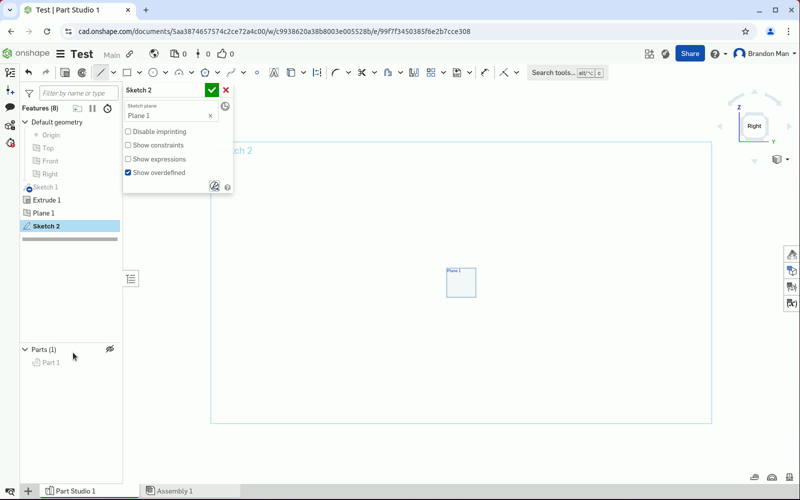
mouse_move(407, 282)
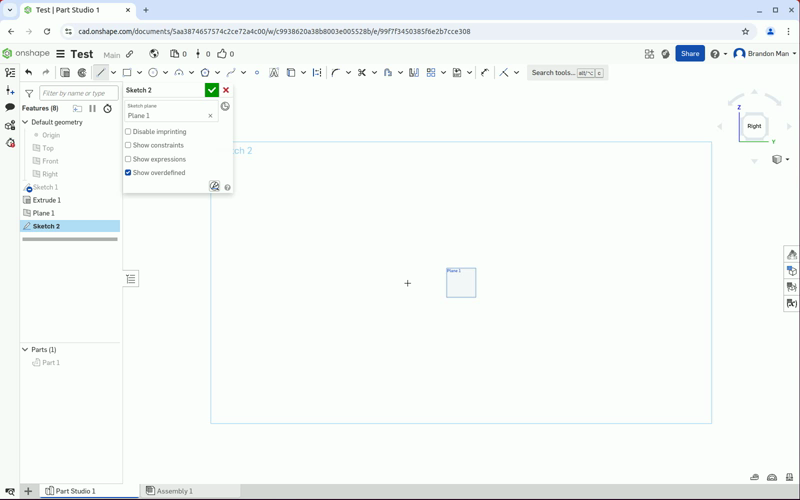
click(407, 282)
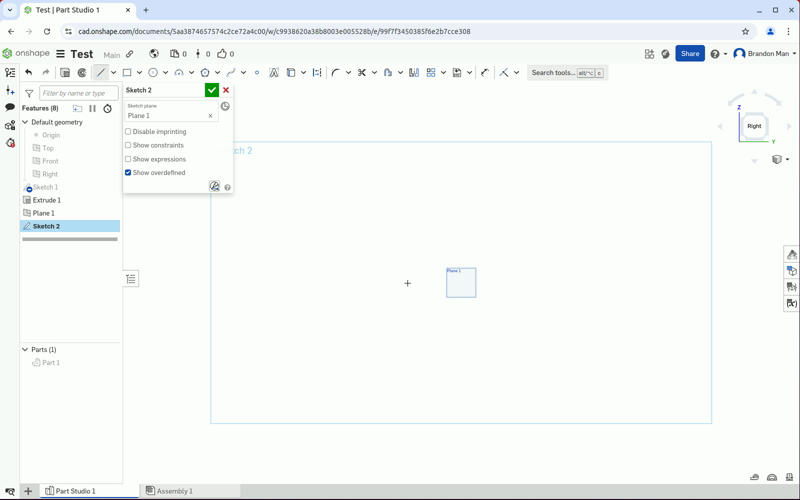
key_up(shift)
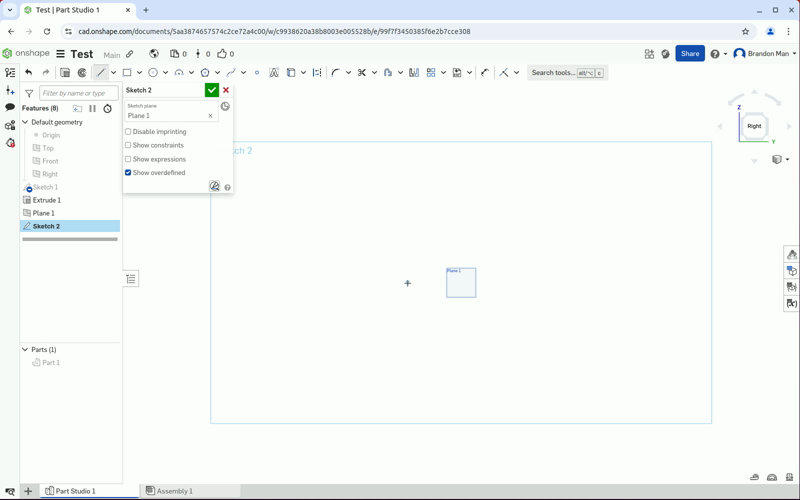
key_down(shift)
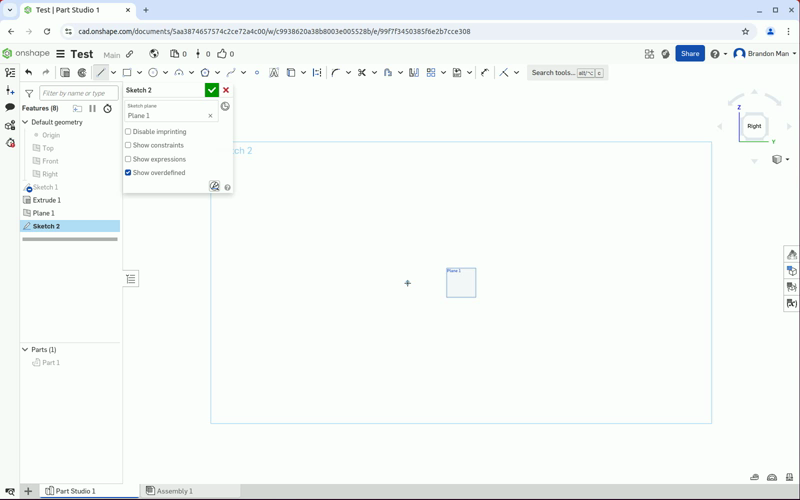
mouse_move(513, 282)
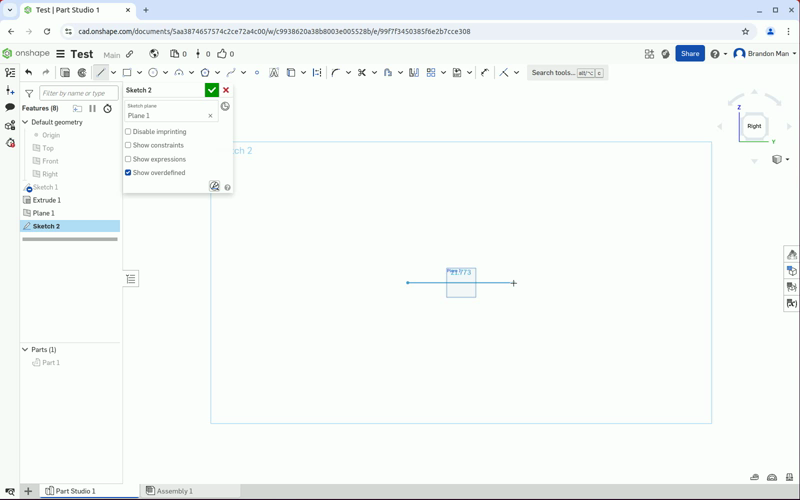
click(513, 282)
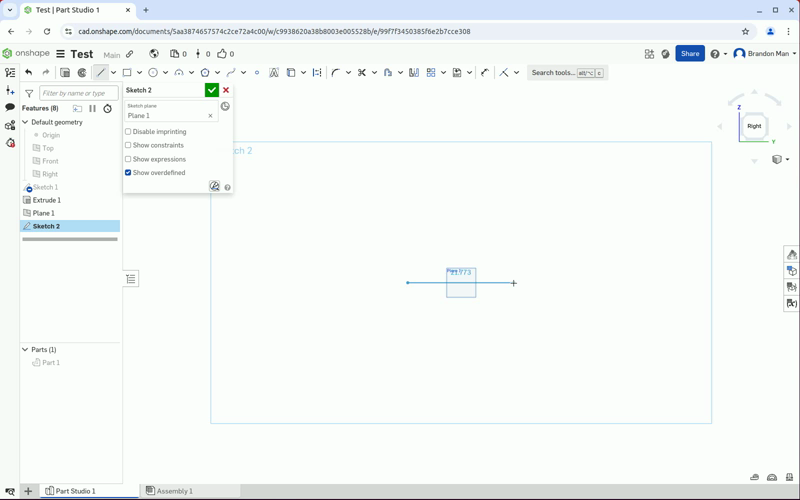
key_up(shift)
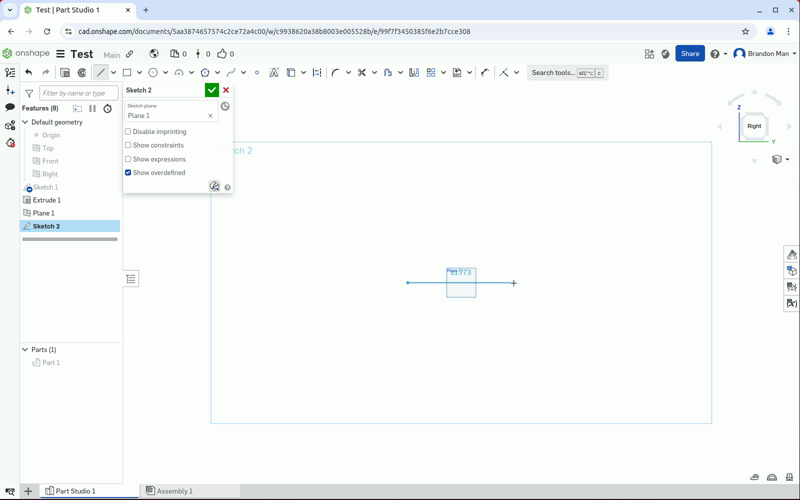
key_down(shift)
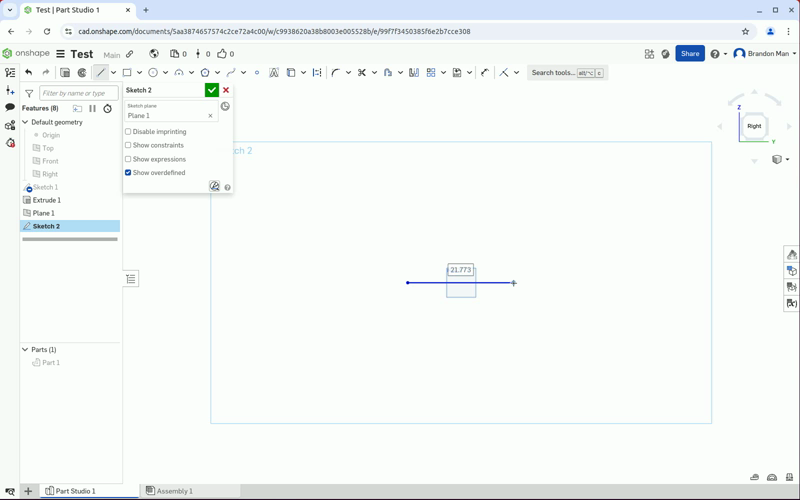
mouse_move(543, 282)
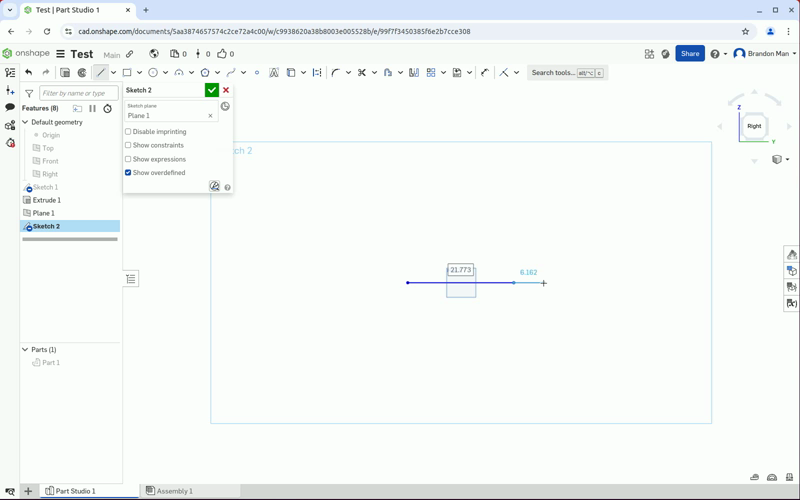
mouse_move(513, 260)
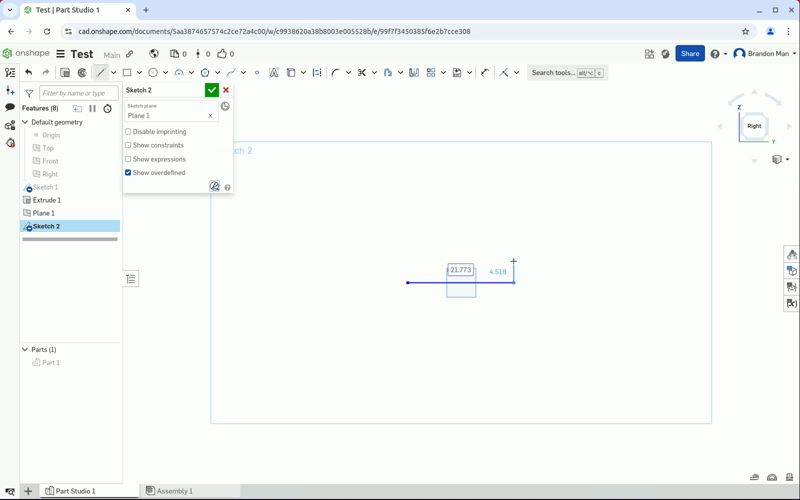
click(513, 260)
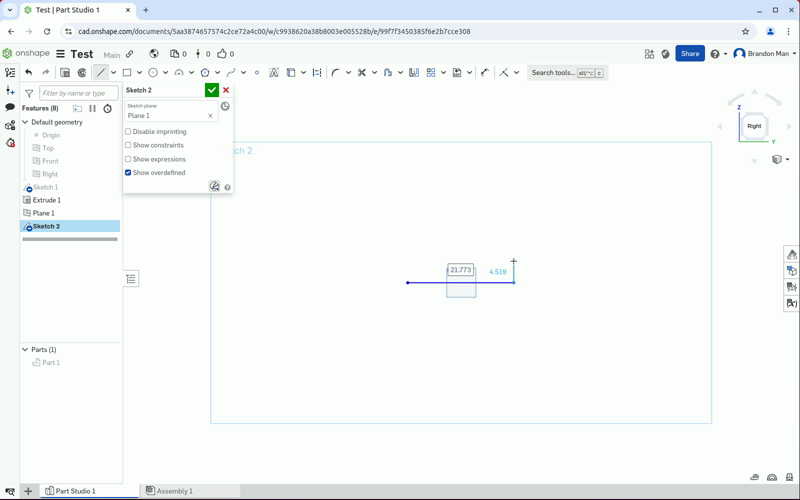
key_up(shift)
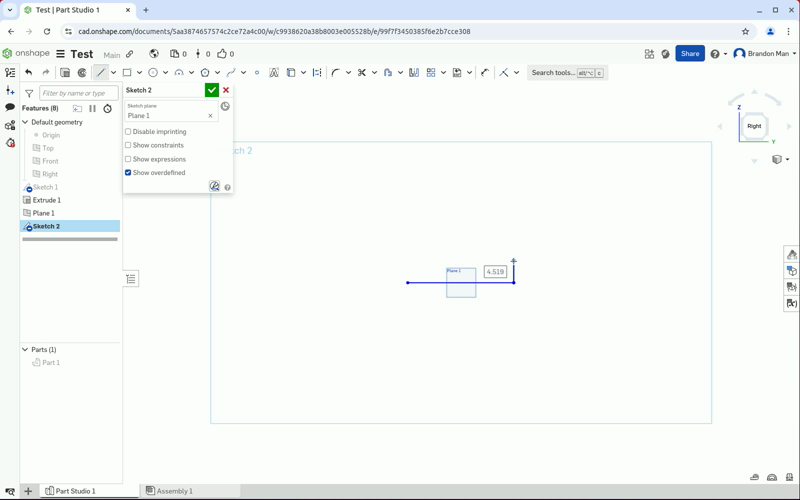
key_down(shift)
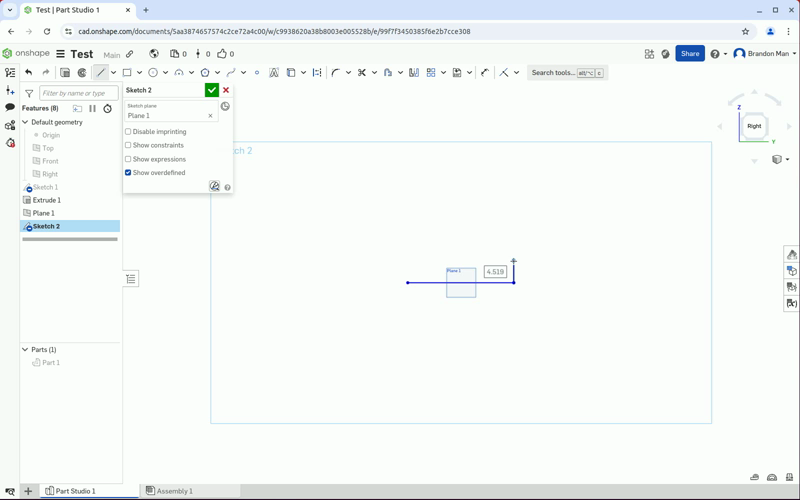
mouse_move(407, 260)
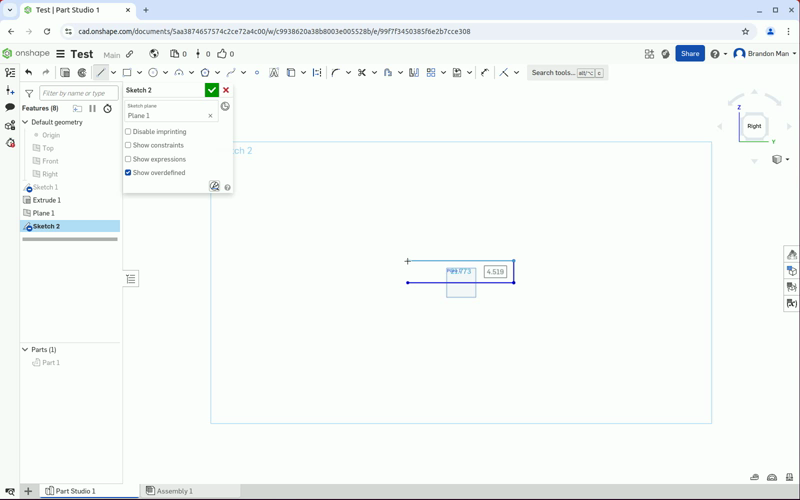
click(407, 260)
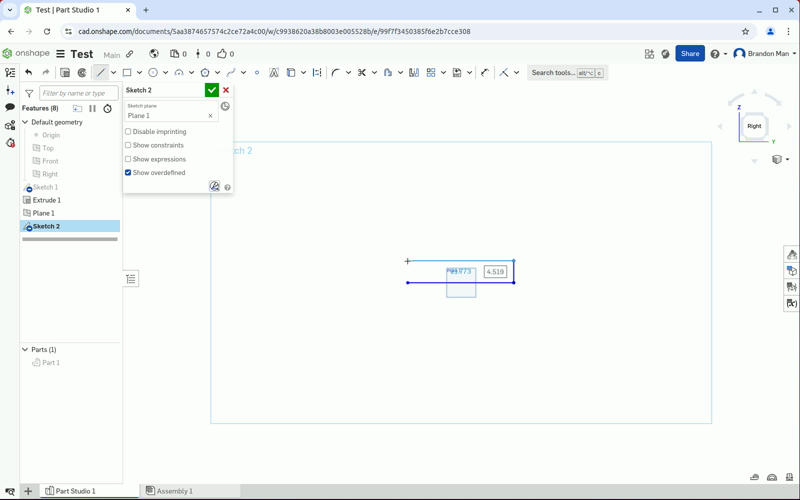
key_up(shift)
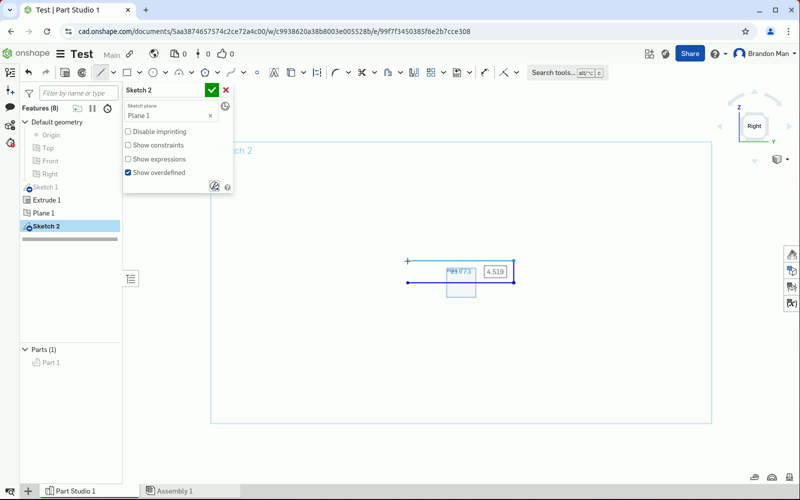
mouse_move(437, 260)
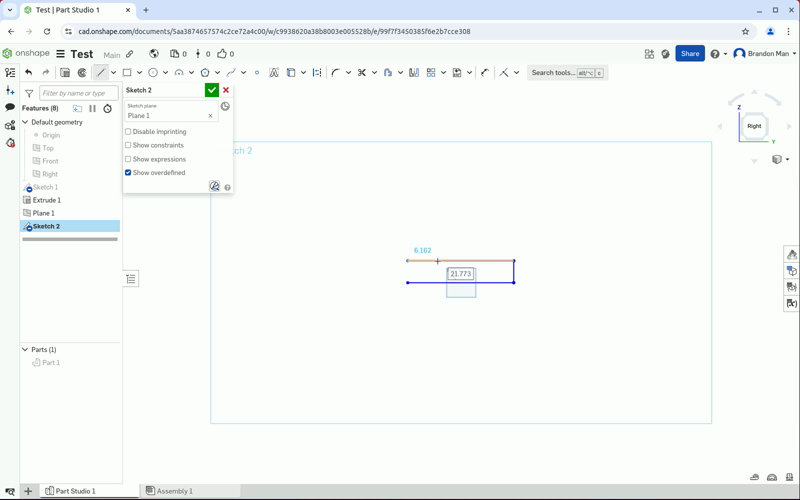
key_down(shift)
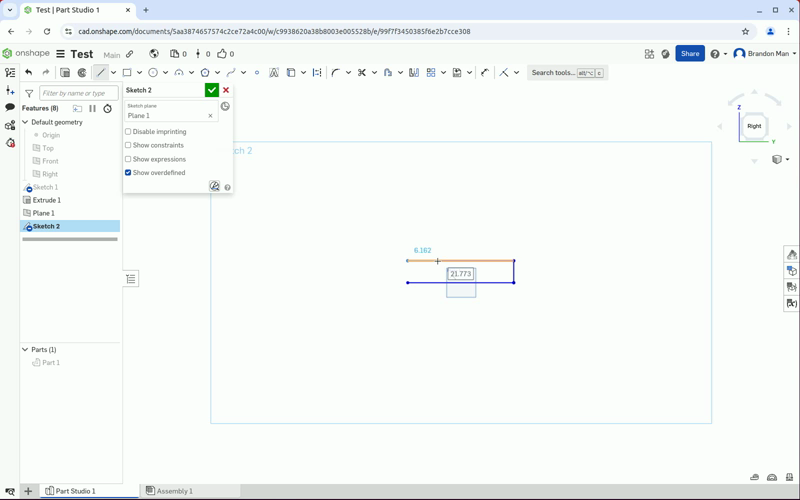
mouse_move(407, 282)
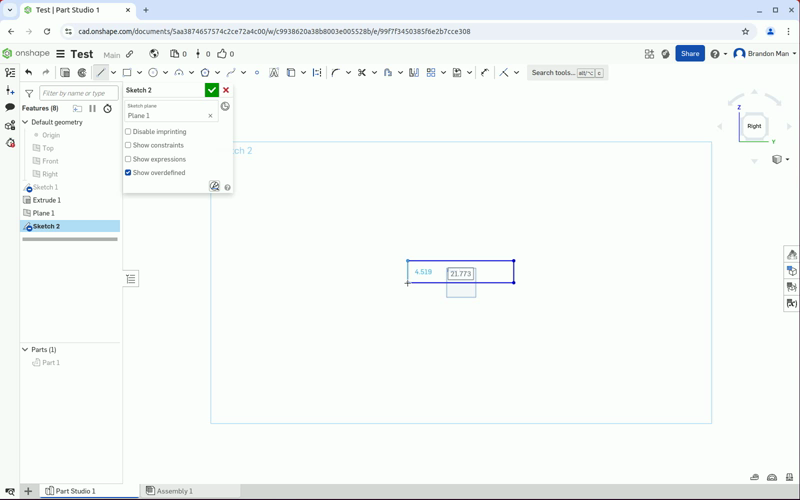
key_up(shift)
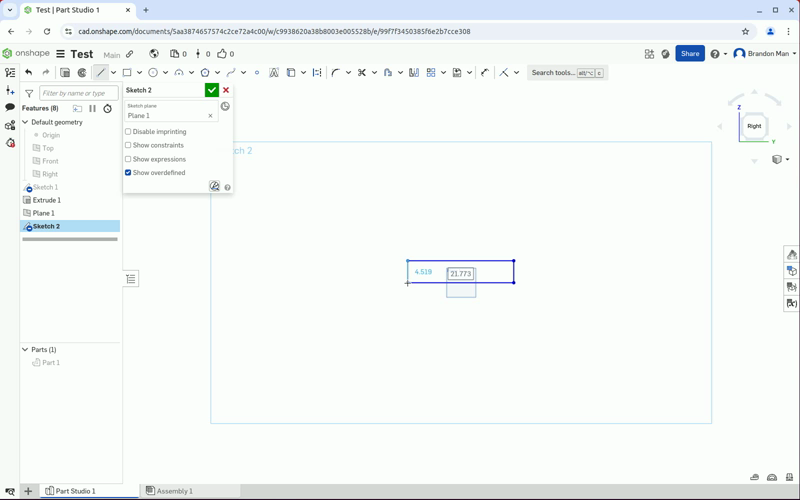
click(407, 282)
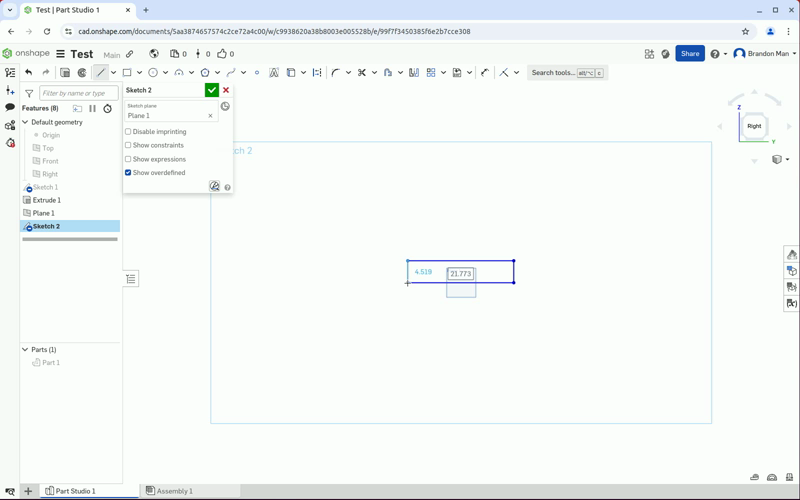
key(esc)
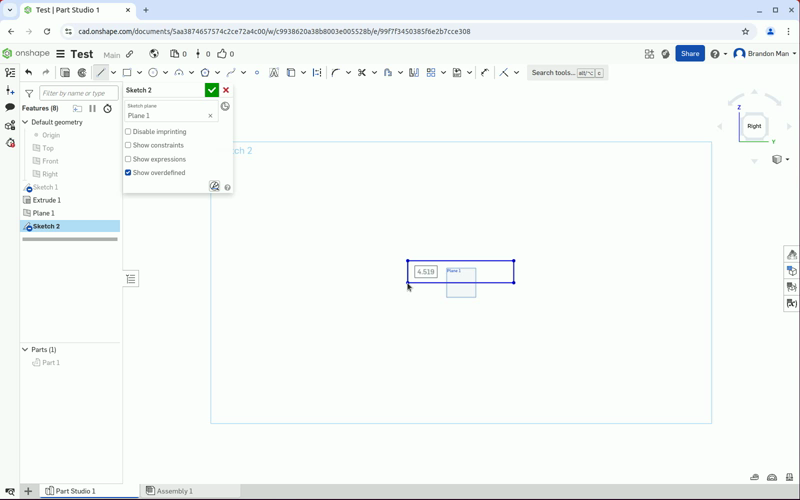
mouse_move(444, 275)
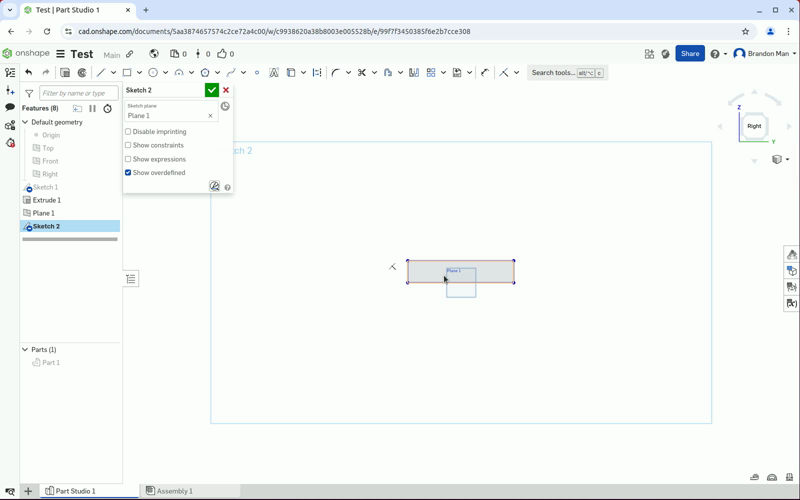
click(444, 275)
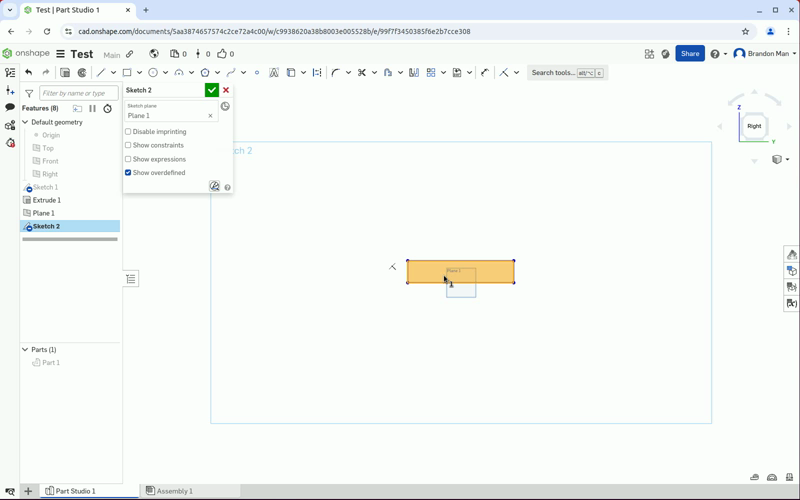
mouse_move(73, 352)
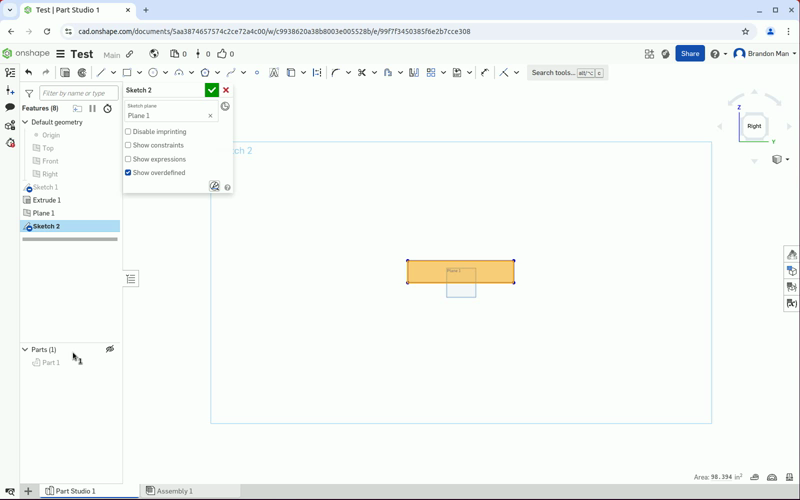
key(shift+y)
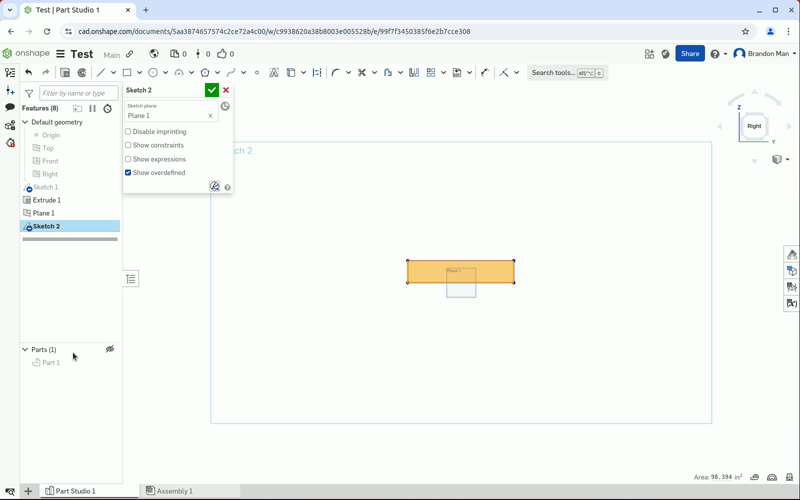
key(shift+e)
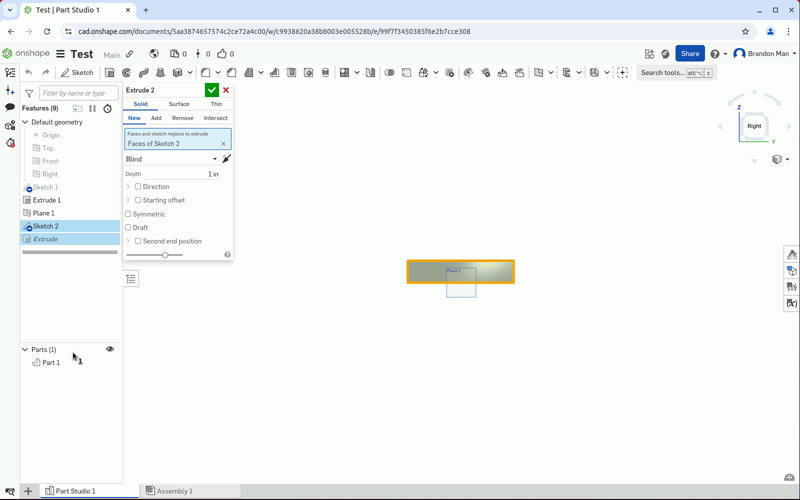
mouse_move(143, 106)
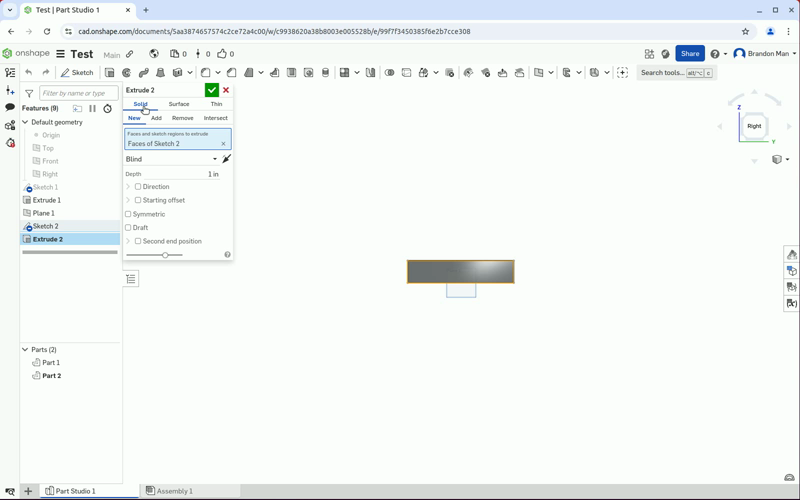
click(143, 106)
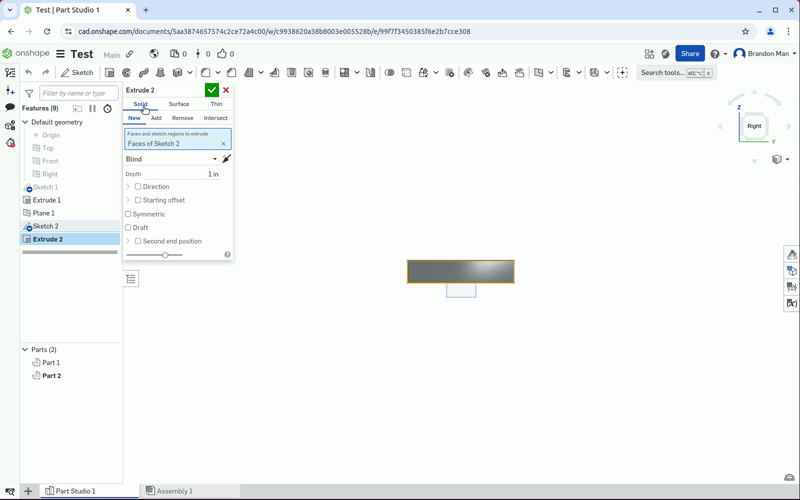
mouse_move(137, 120)
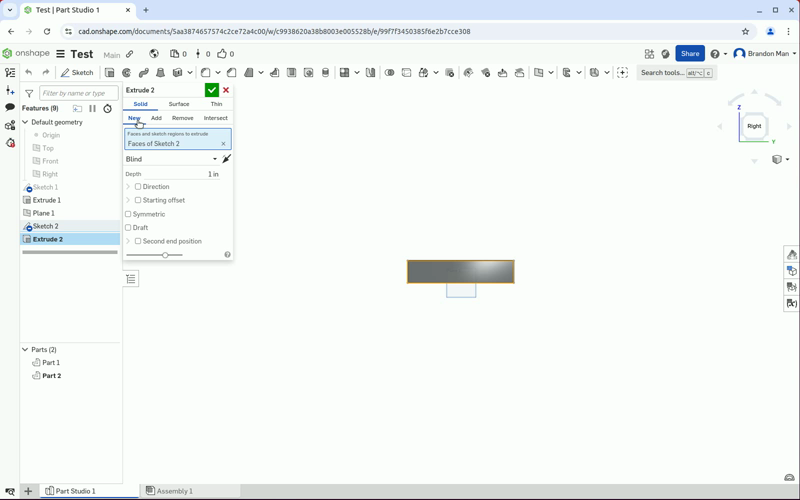
click(137, 120)
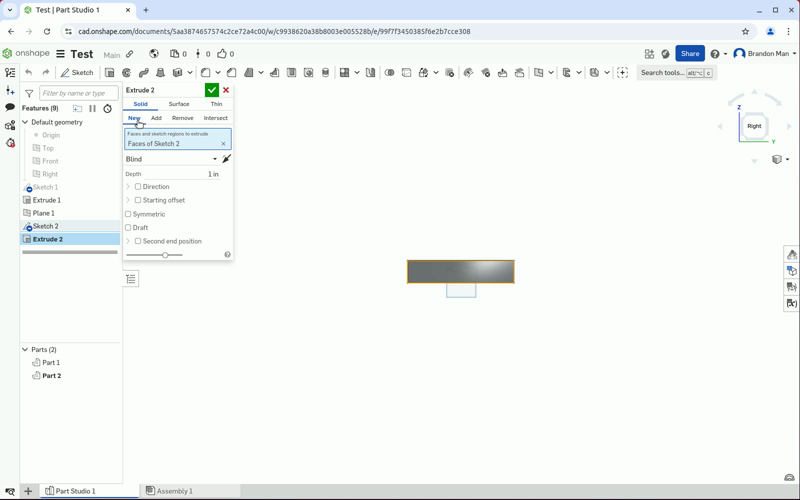
key(tab, 4)
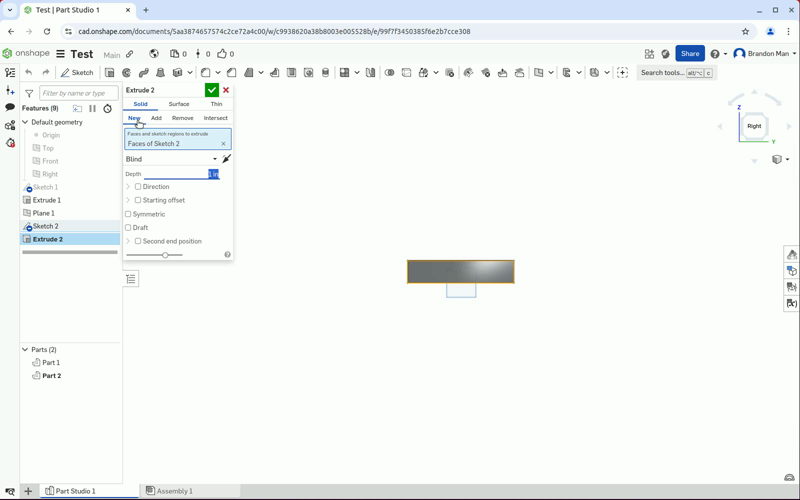
text(0.722)
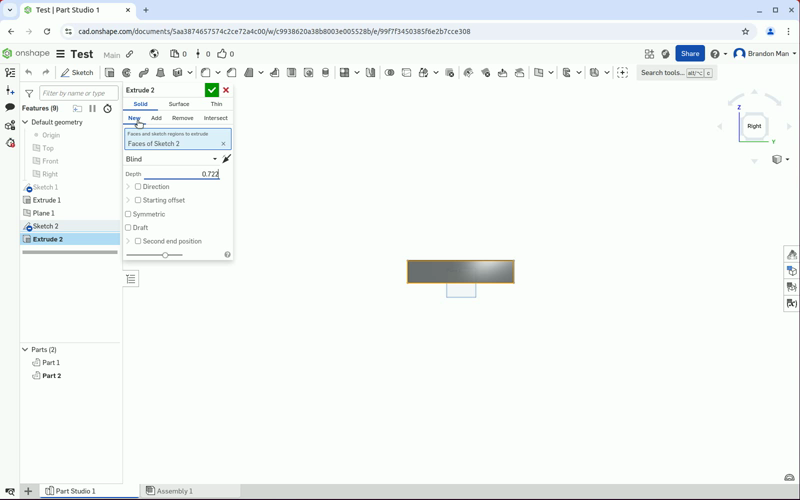
key(enter)
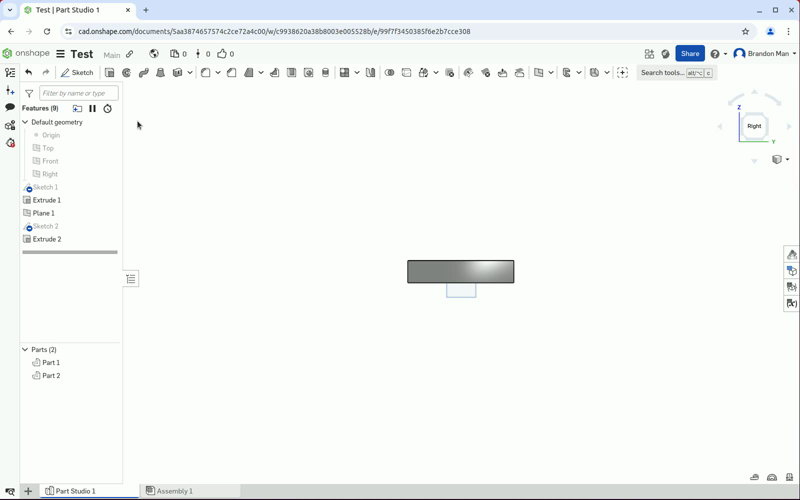
key(shift+h)
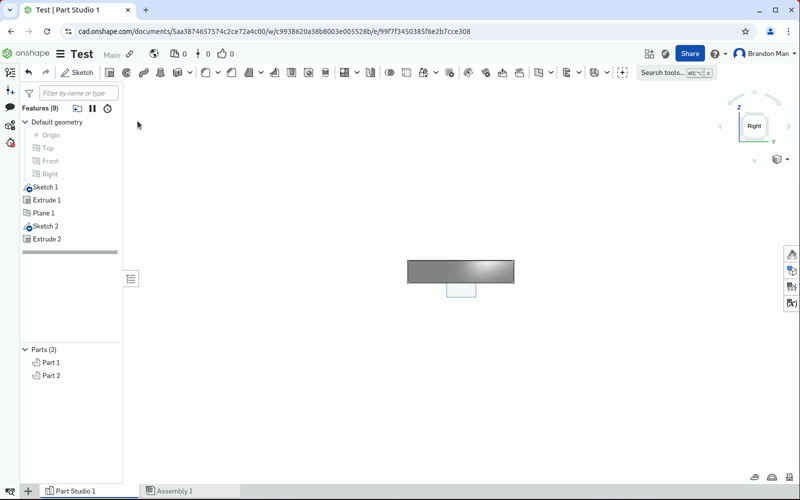
key(shift+h)
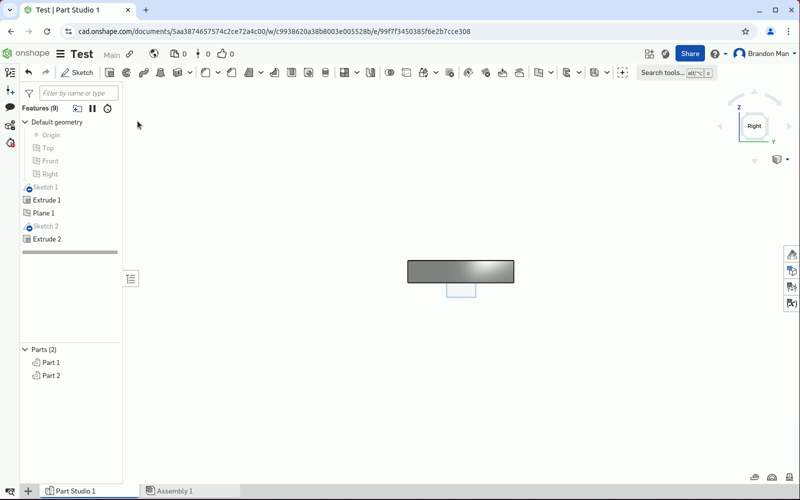
mouse_move(73, 189)
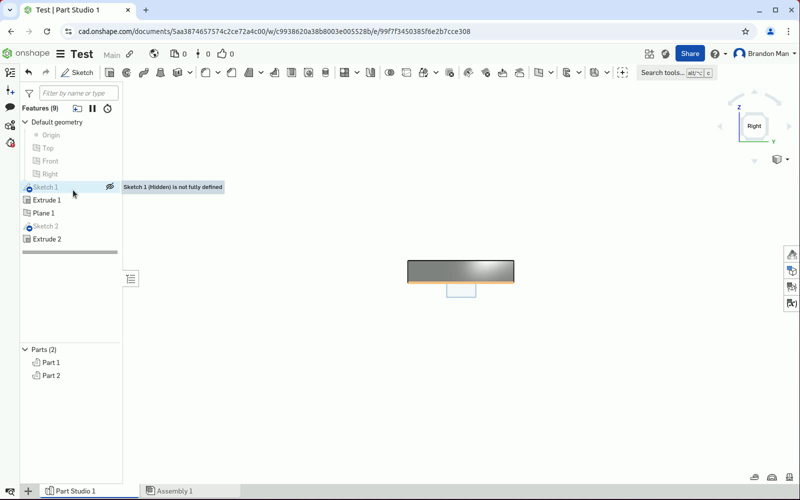
click(73, 189)
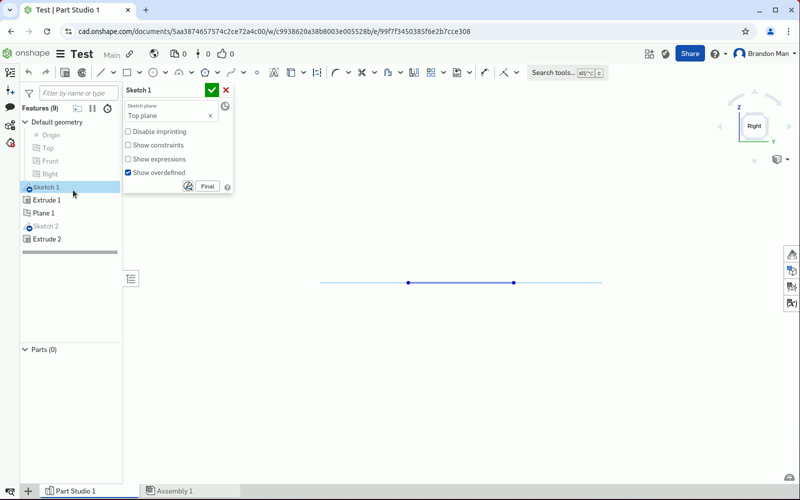
mouse_move(229, 92)
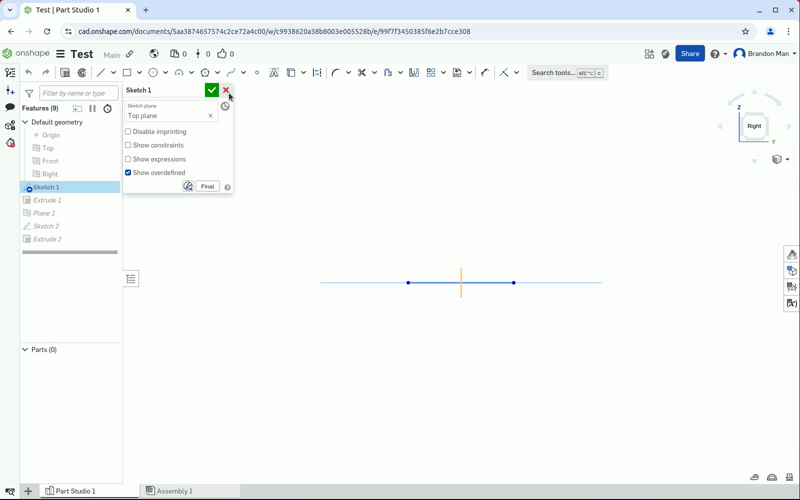
click(229, 92)
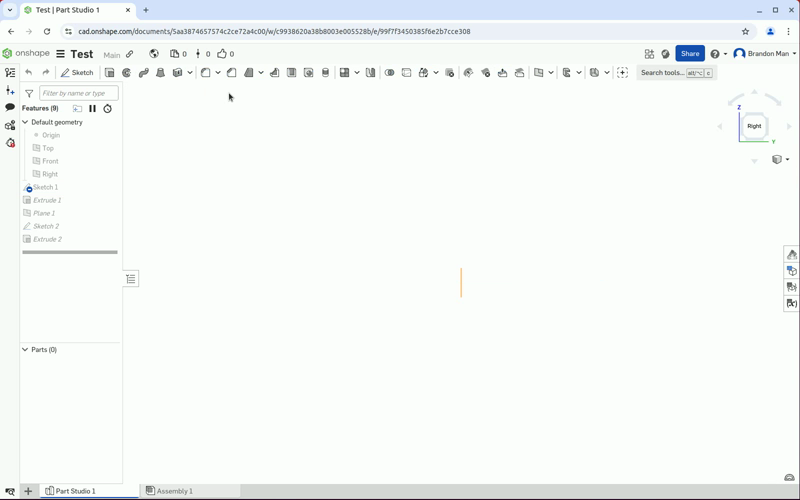
key(shift+s)
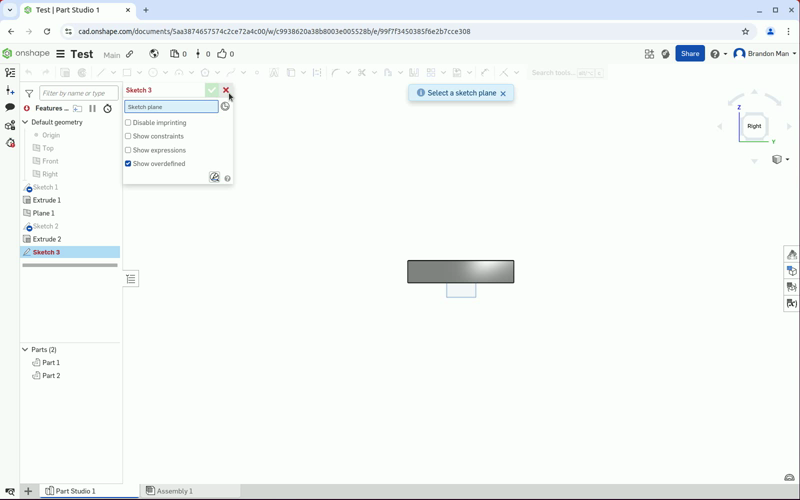
mouse_move(73, 215)
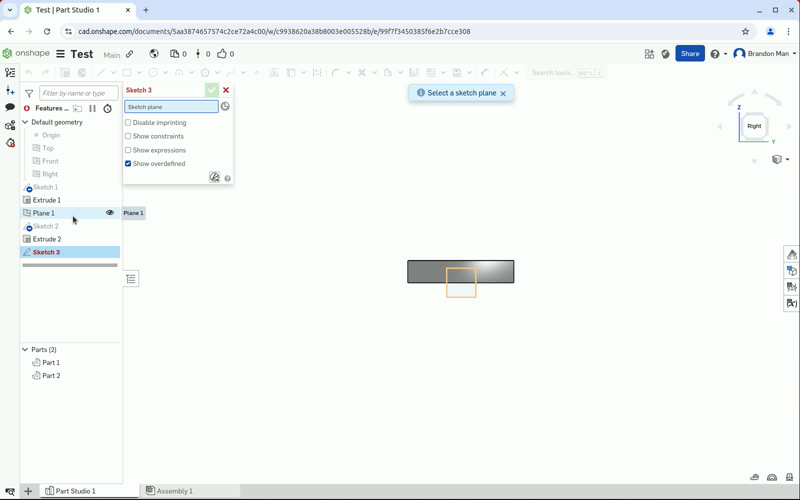
click(73, 215)
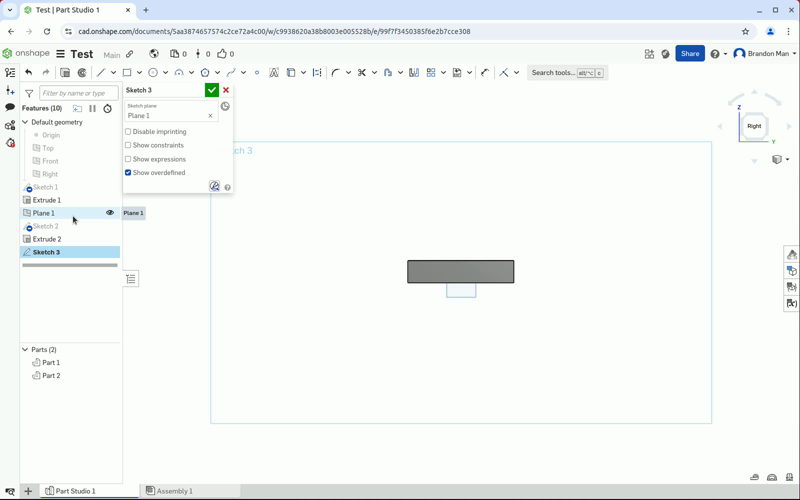
mouse_move(73, 352)
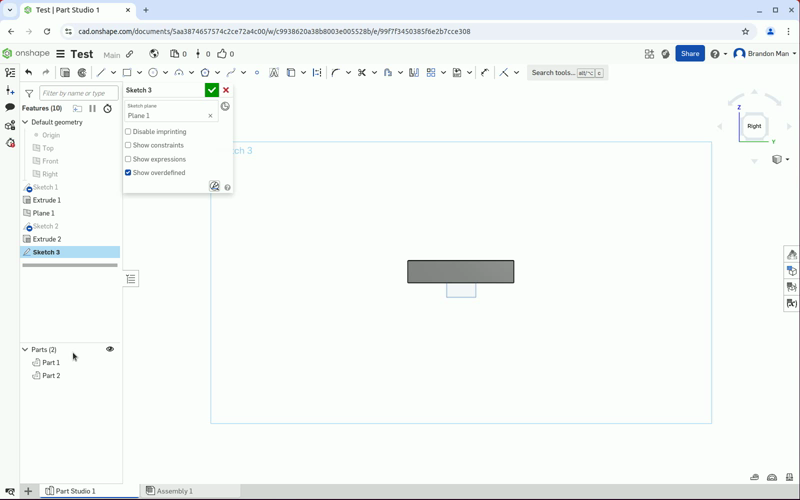
key(y)
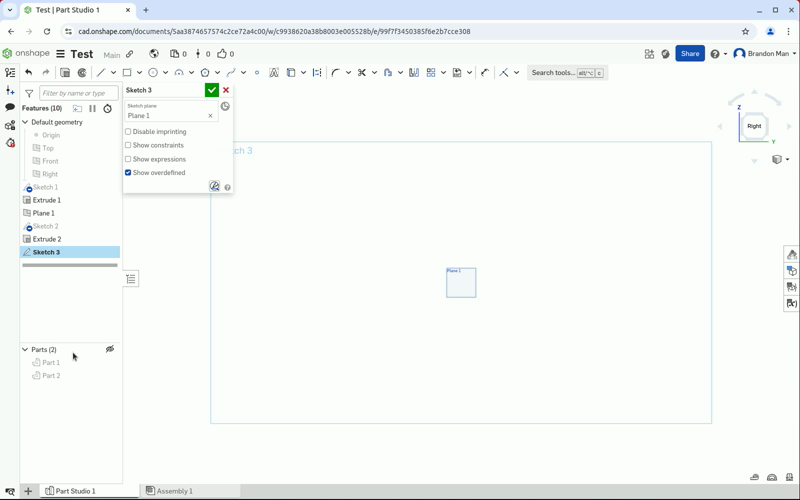
key(l)
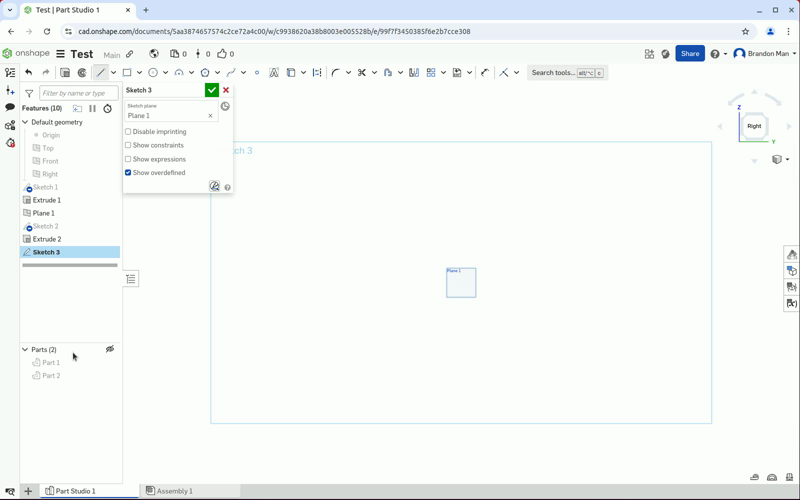
key_down(shift)
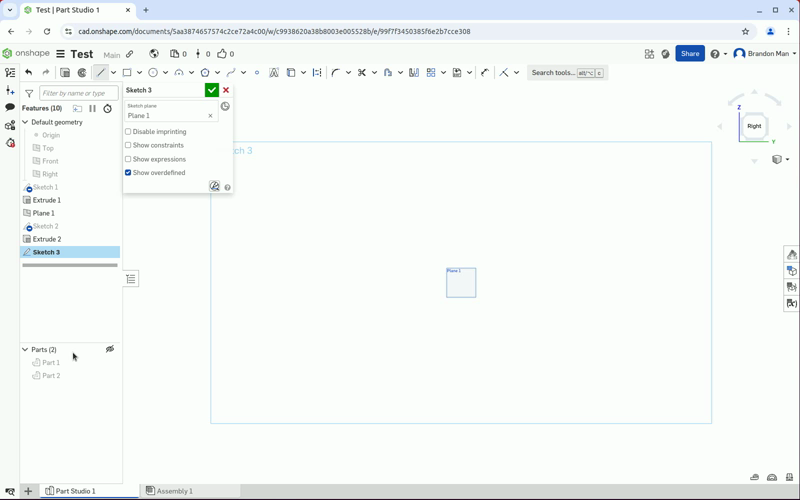
mouse_move(407, 260)
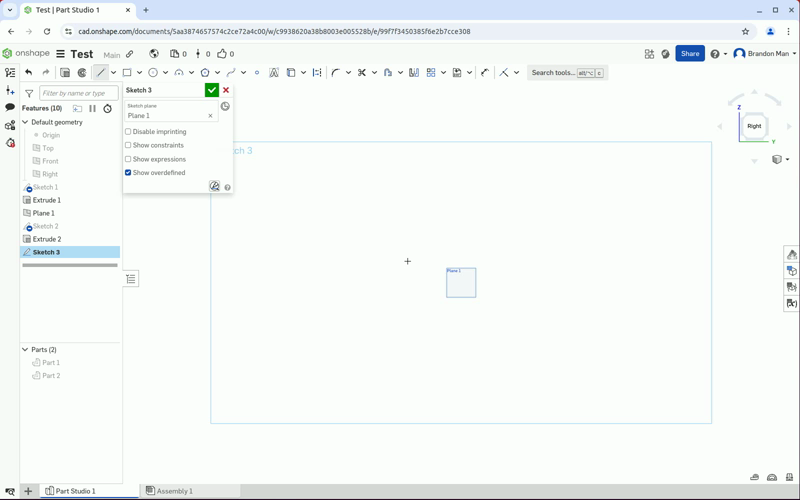
click(407, 260)
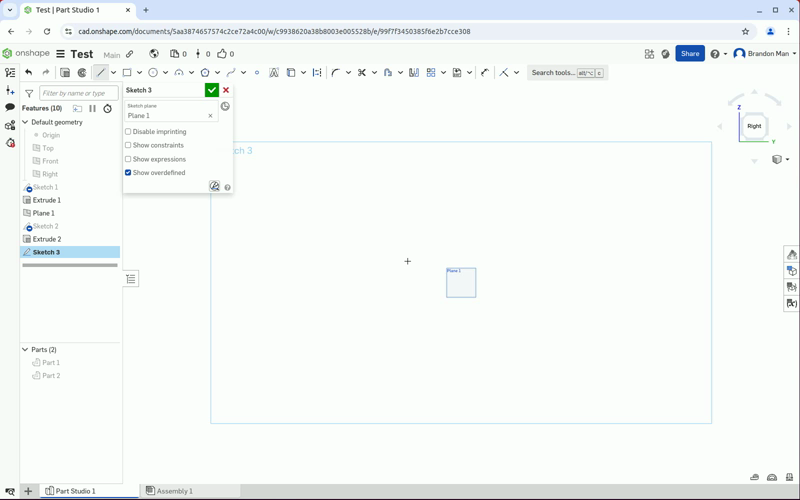
key_up(shift)
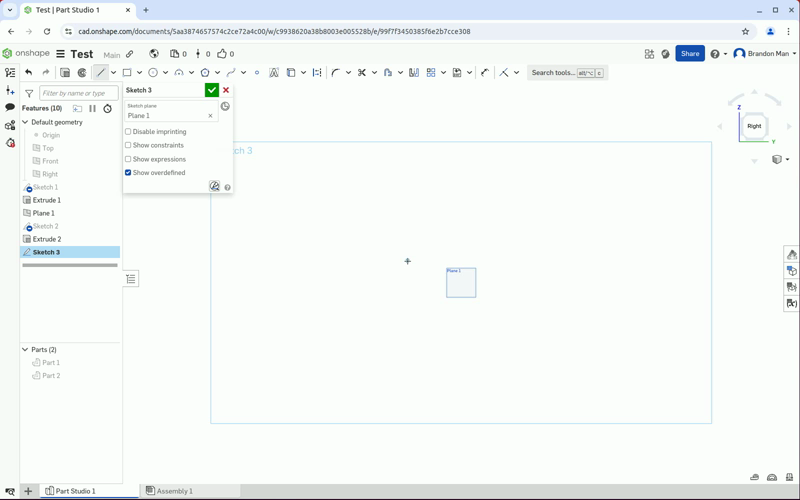
key_down(shift)
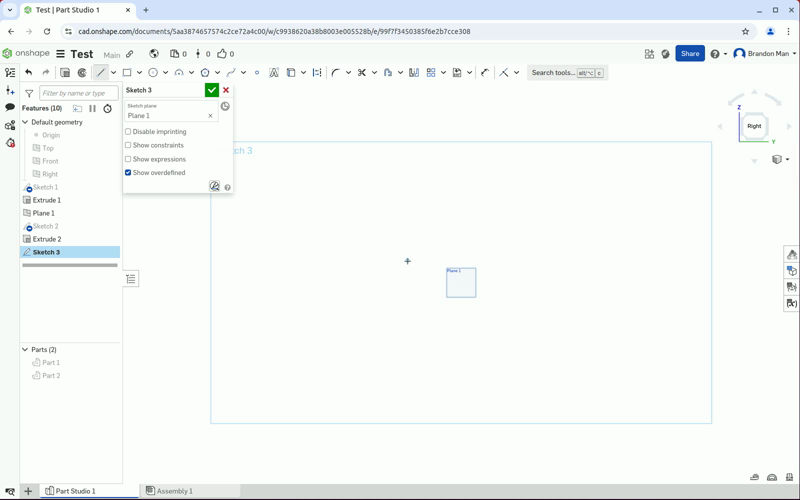
mouse_move(513, 260)
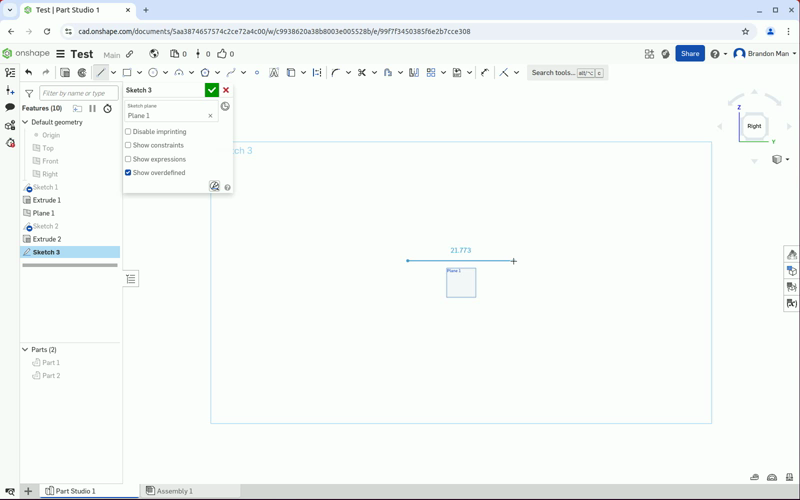
click(513, 260)
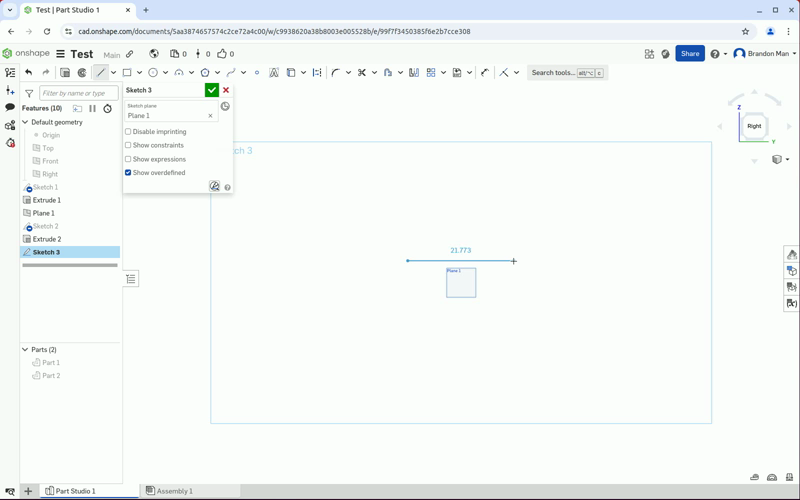
key_up(shift)
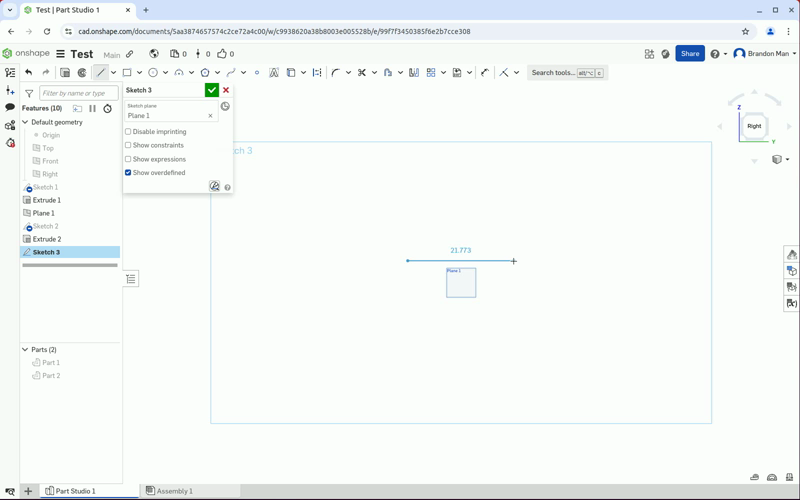
key_down(shift)
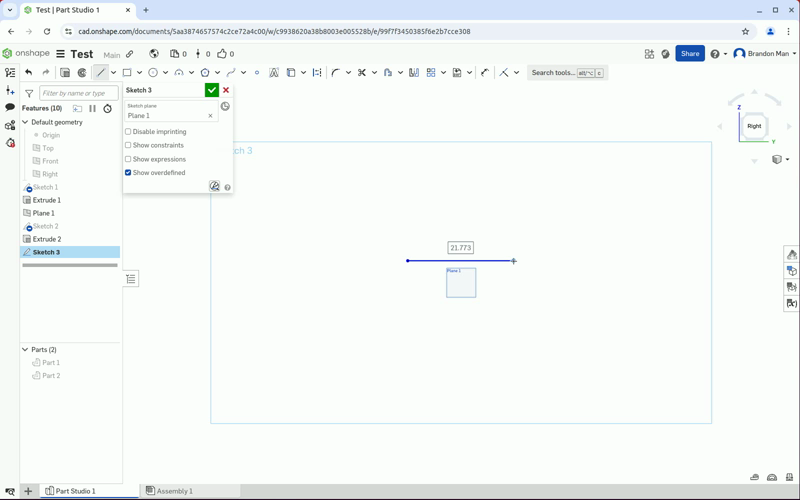
mouse_move(543, 260)
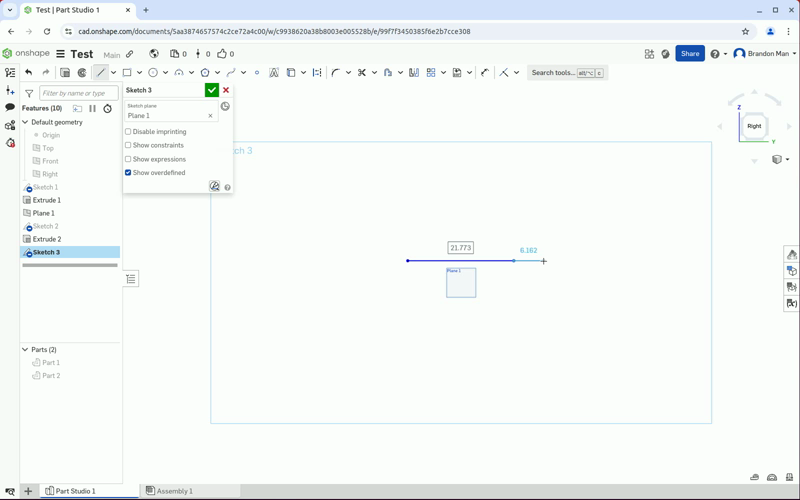
mouse_move(513, 257)
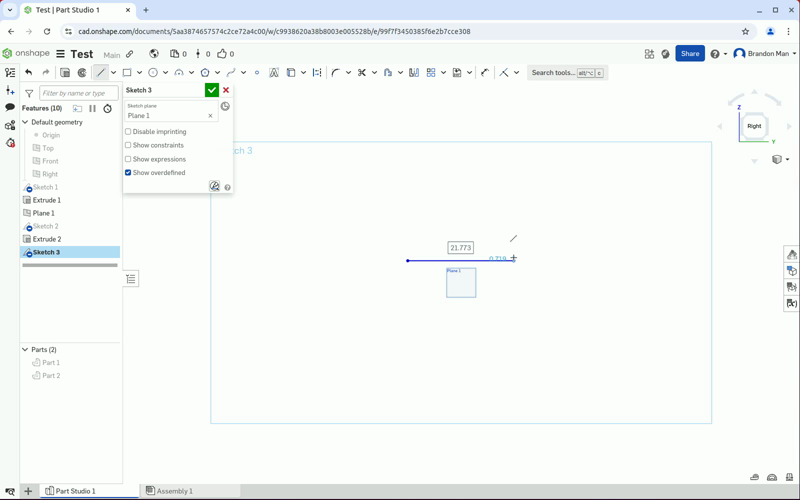
scroll(6)
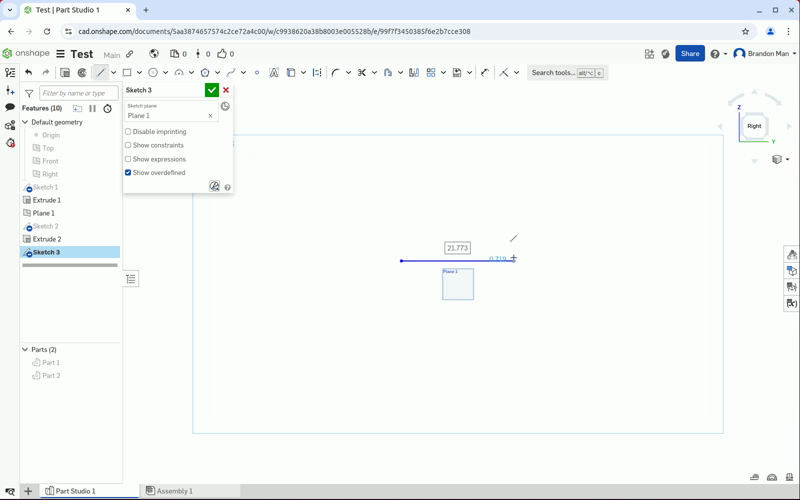
scroll(6)
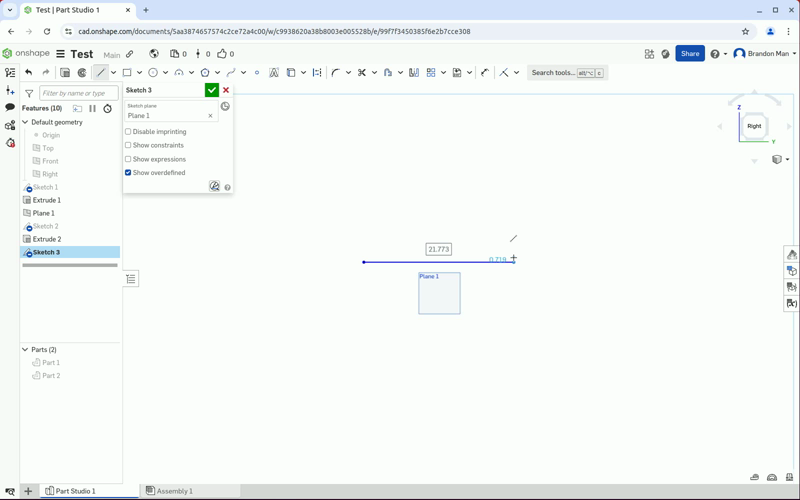
scroll(6)
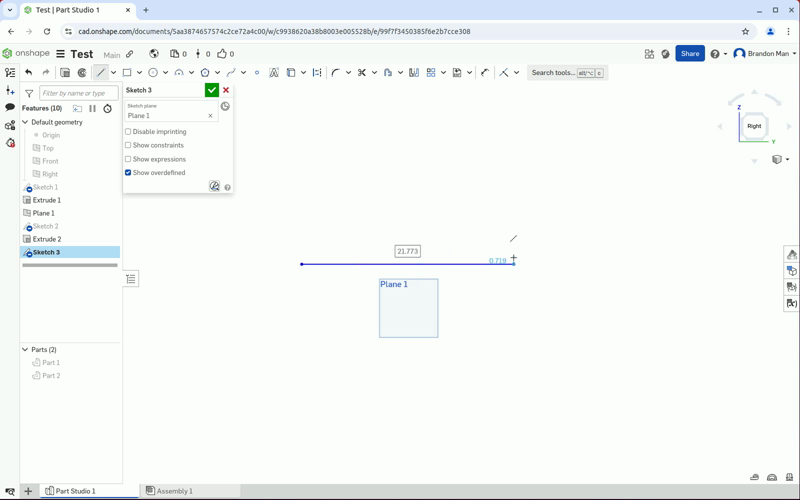
scroll(6)
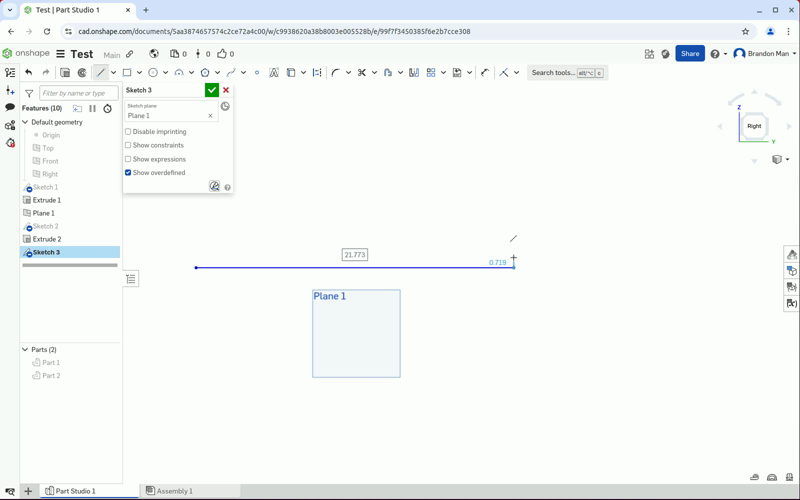
scroll(6)
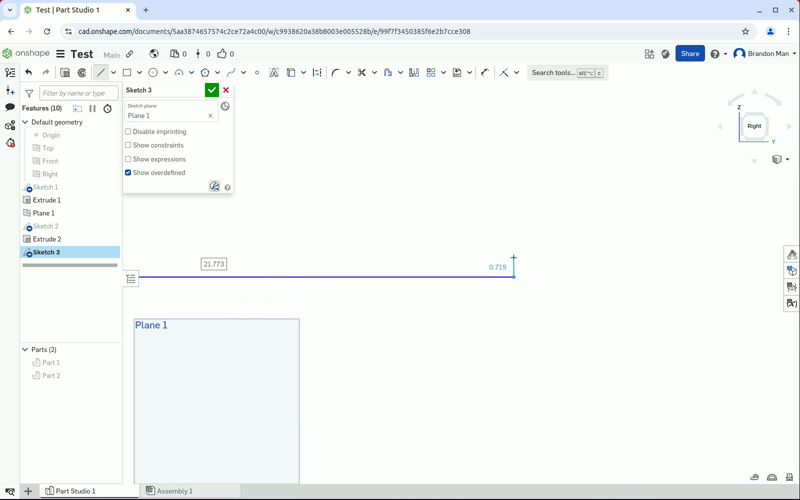
scroll(6)
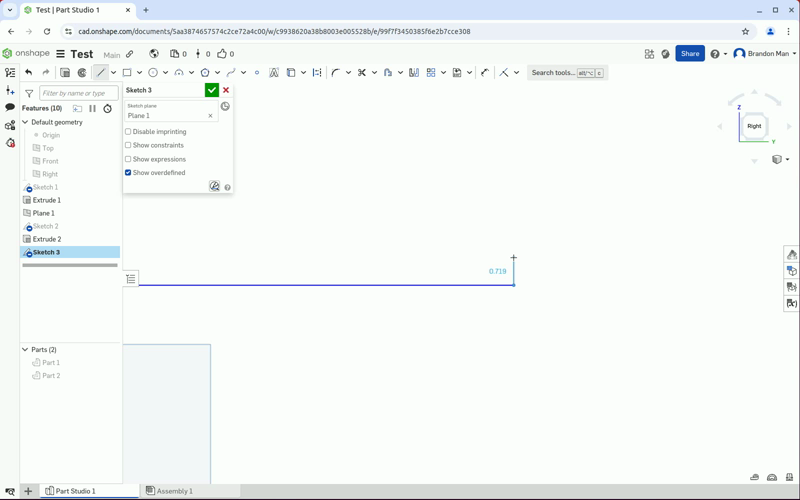
scroll(6)
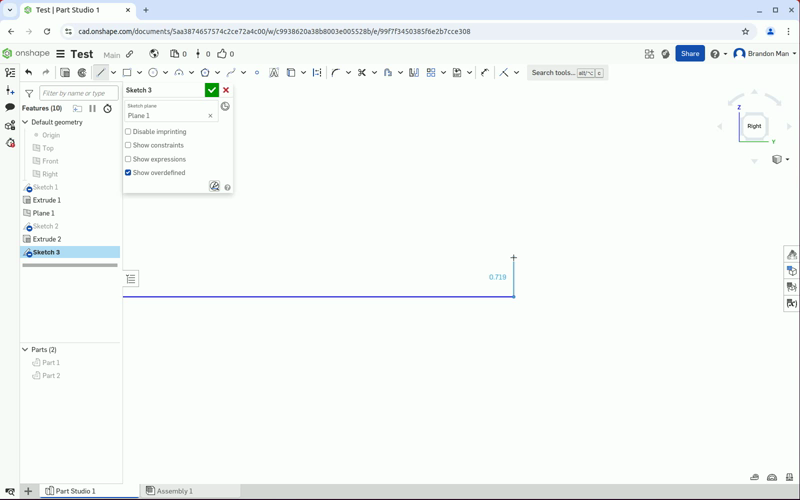
click(513, 257)
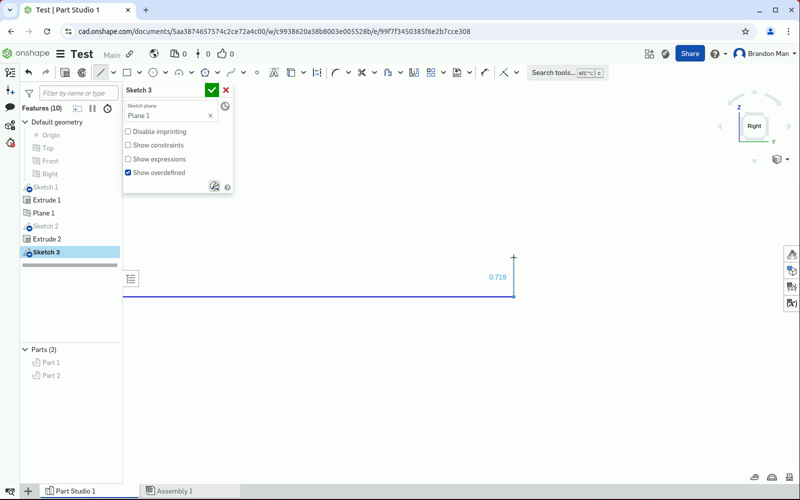
scroll(-6)
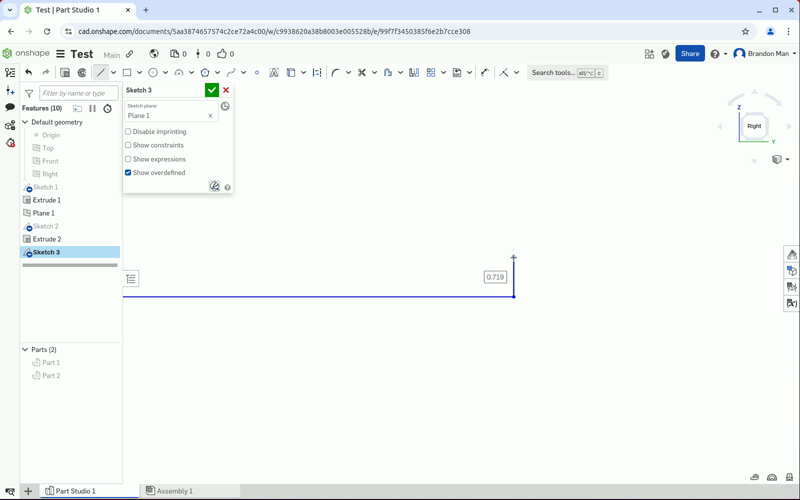
scroll(-6)
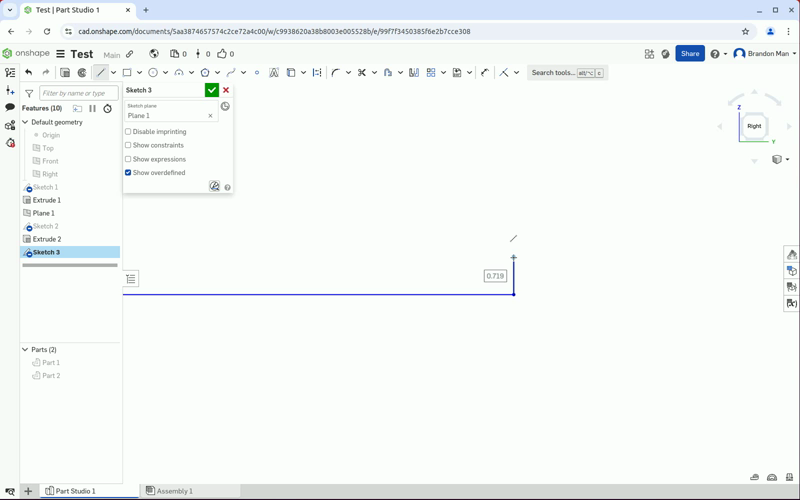
scroll(-6)
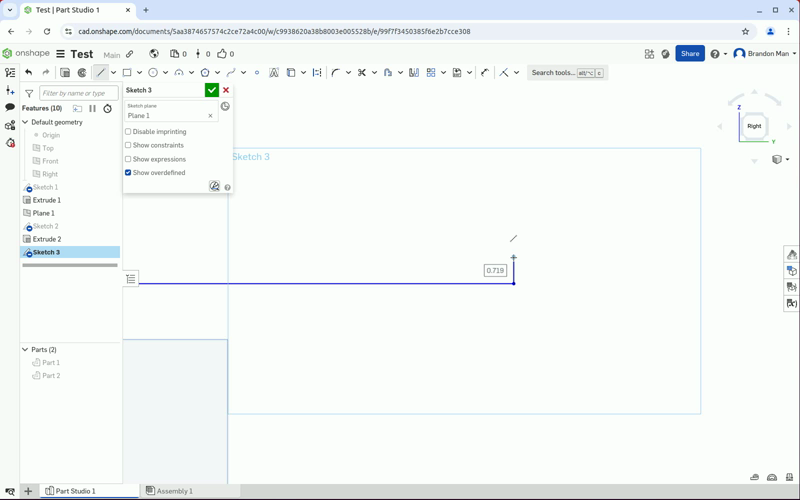
scroll(-6)
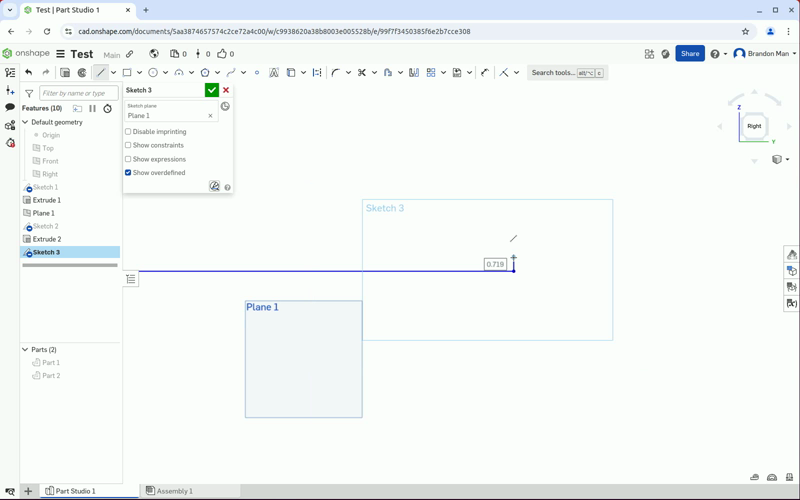
scroll(-6)
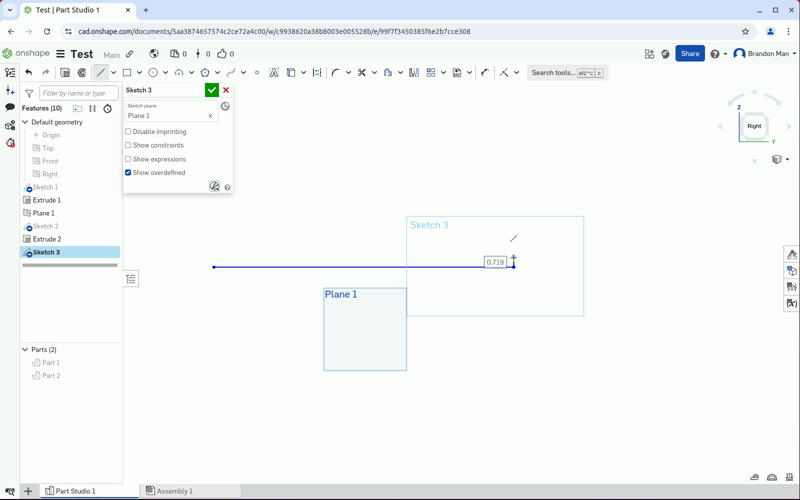
scroll(-6)
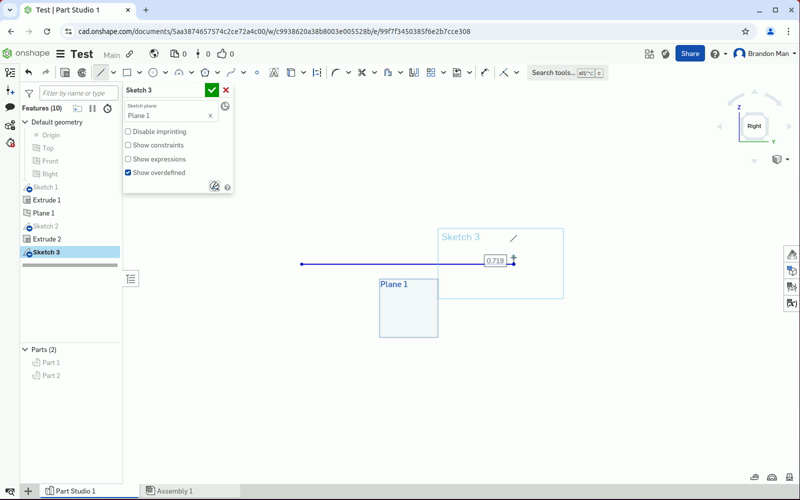
scroll(-6)
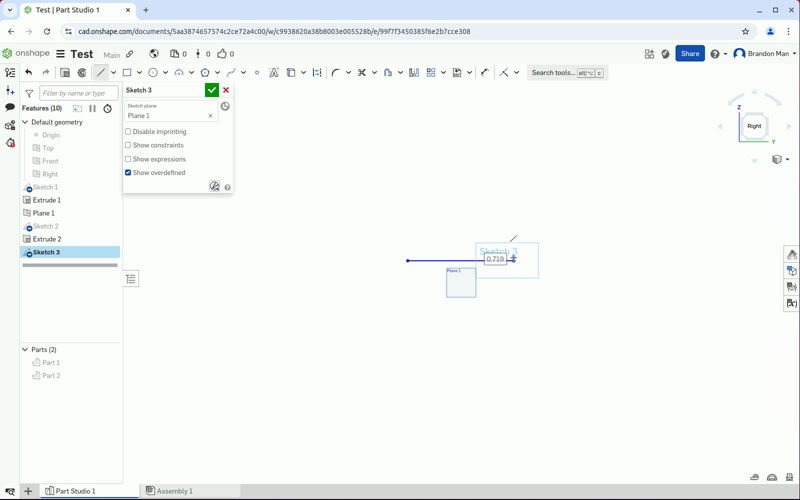
key_up(shift)
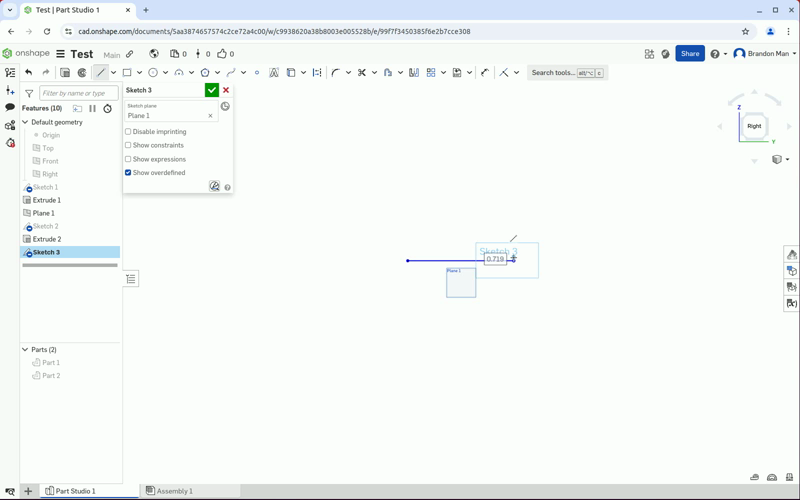
key_down(shift)
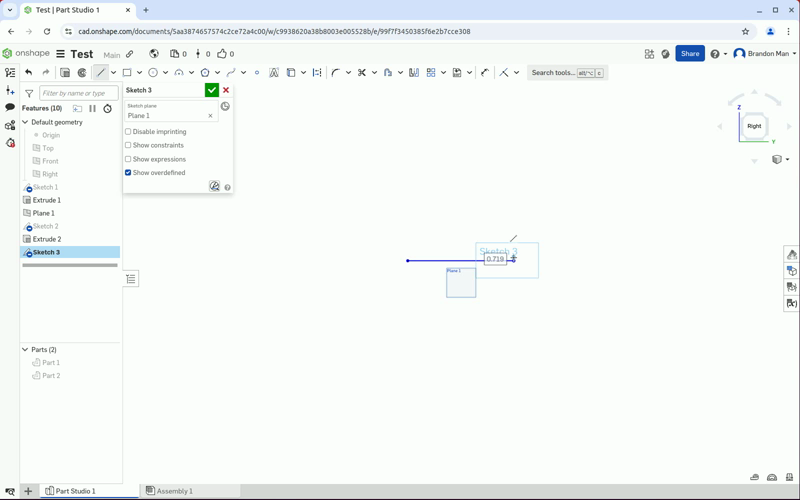
mouse_move(407, 257)
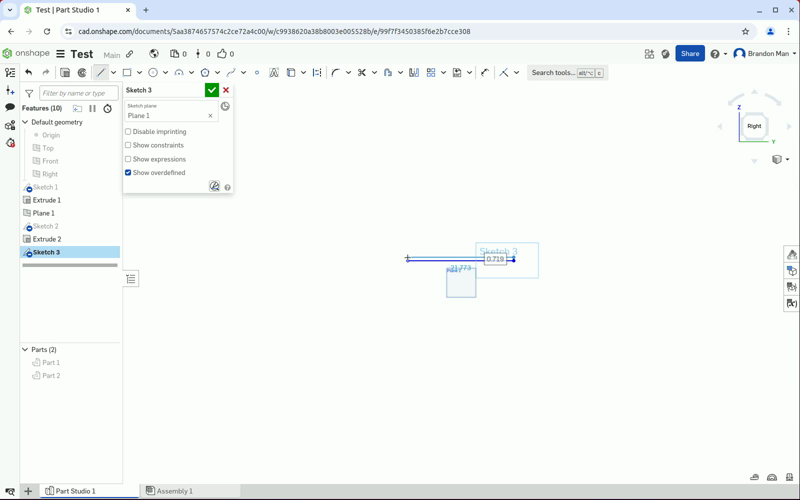
scroll(6)
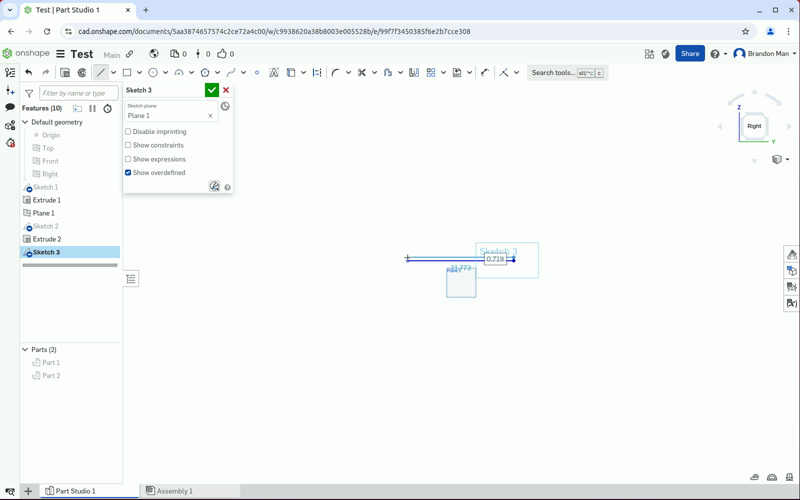
scroll(6)
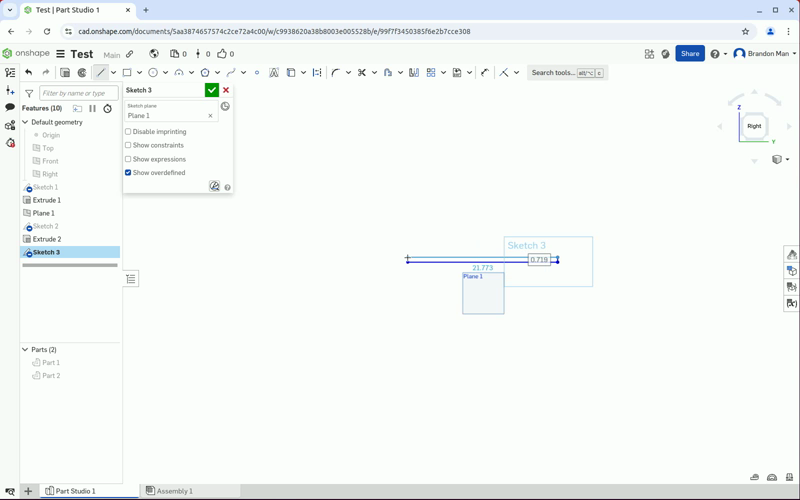
scroll(6)
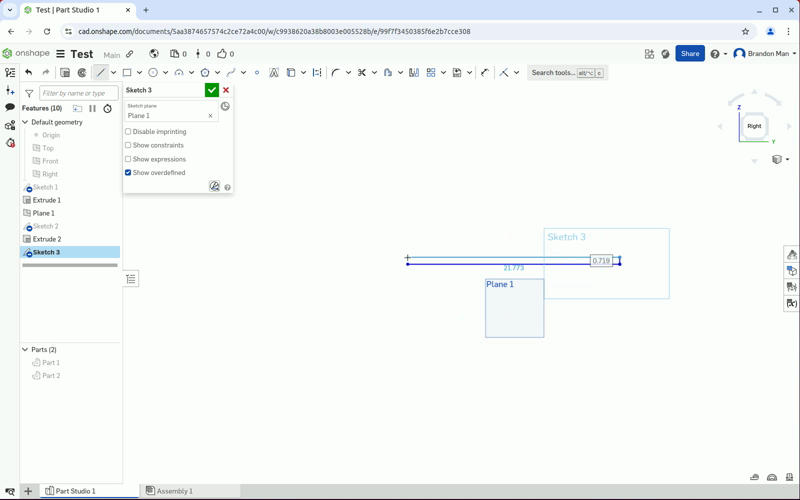
scroll(6)
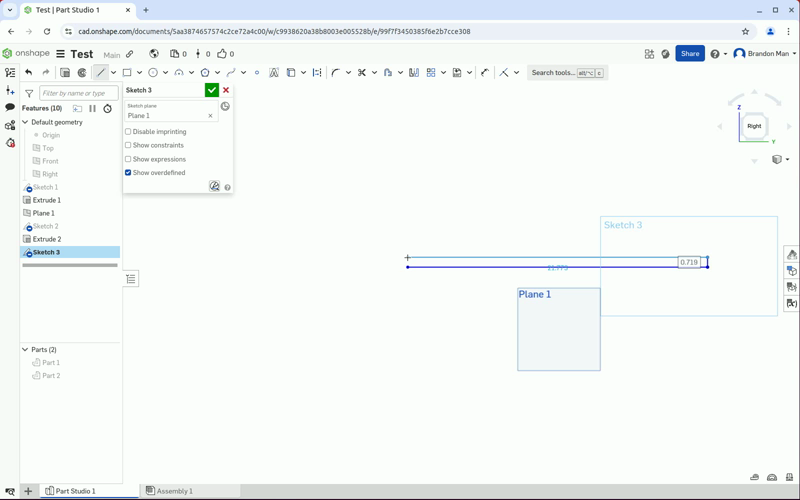
scroll(6)
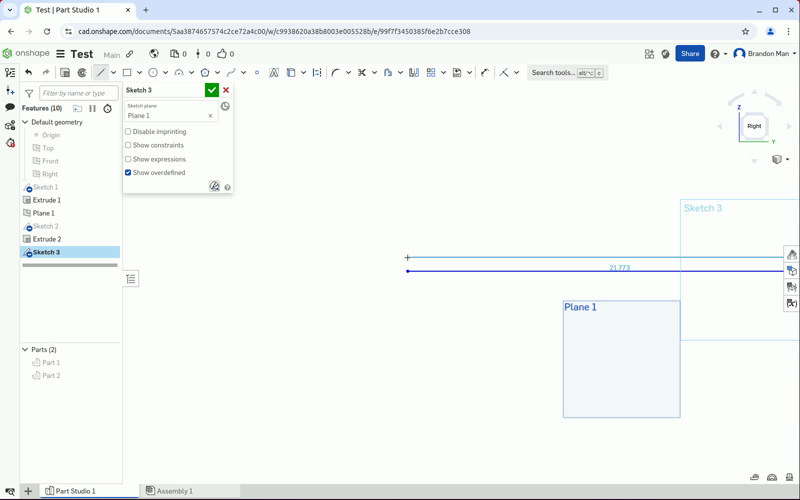
scroll(6)
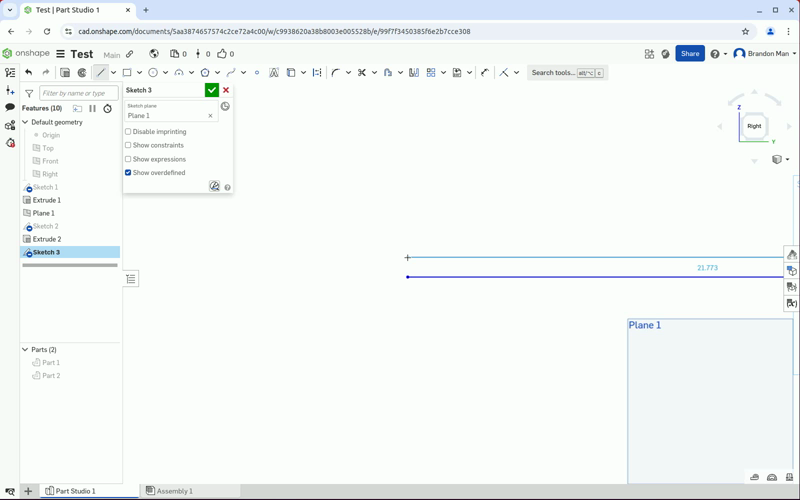
scroll(6)
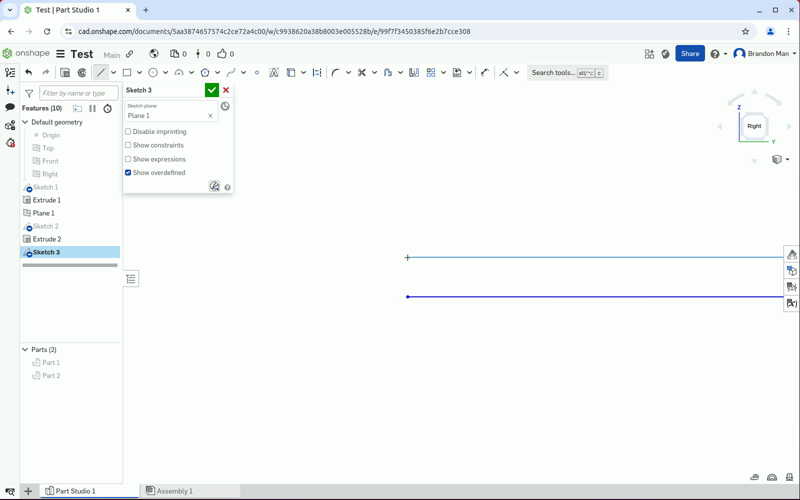
click(407, 257)
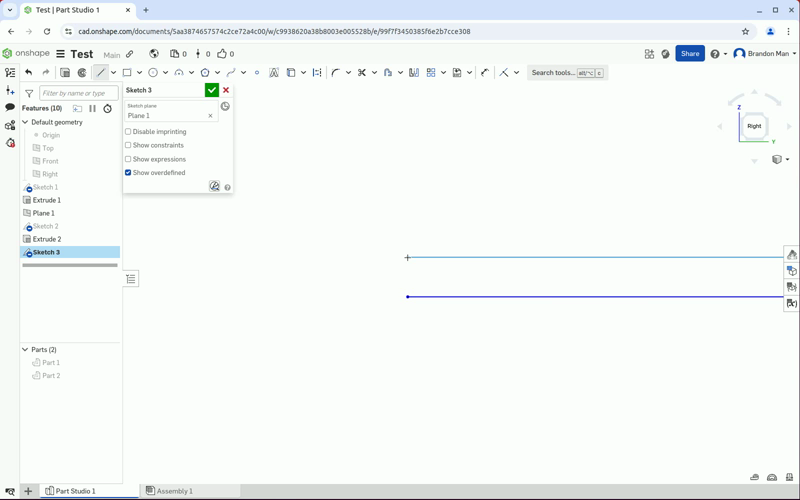
scroll(-6)
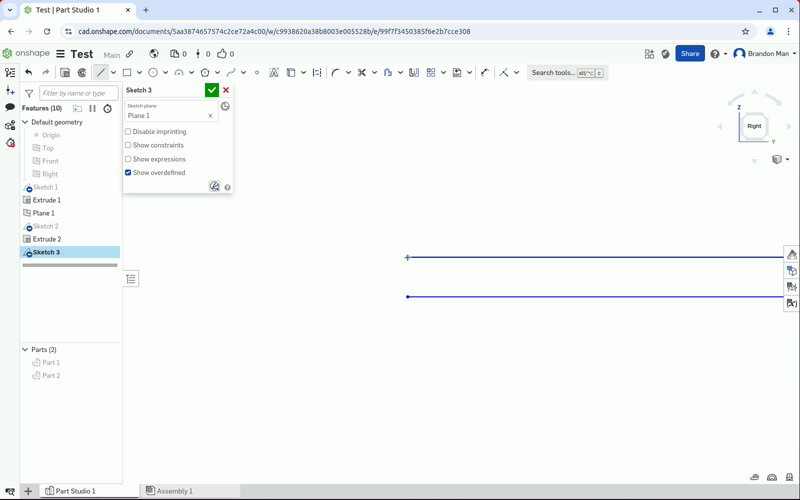
scroll(-6)
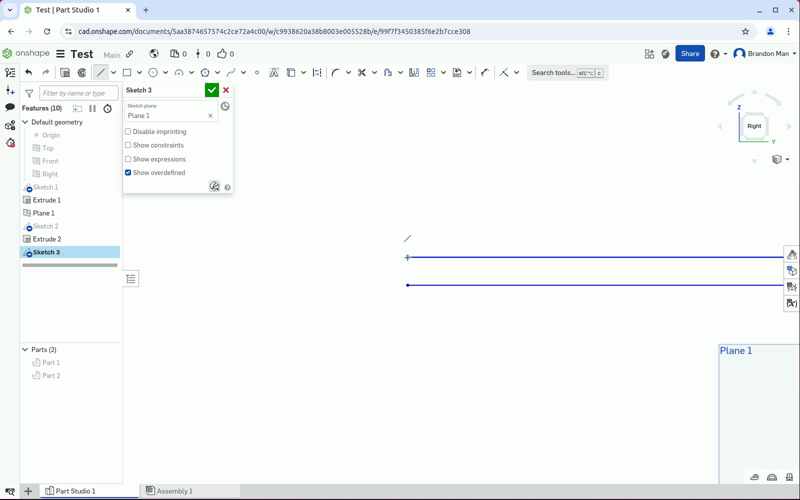
scroll(-6)
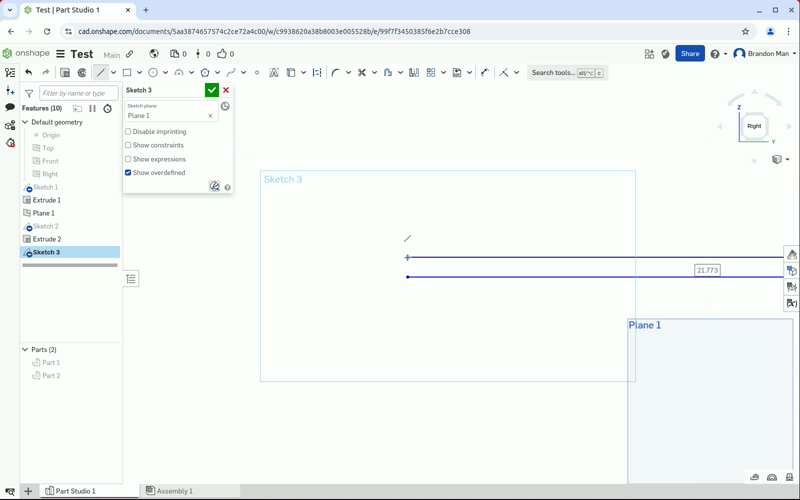
scroll(-6)
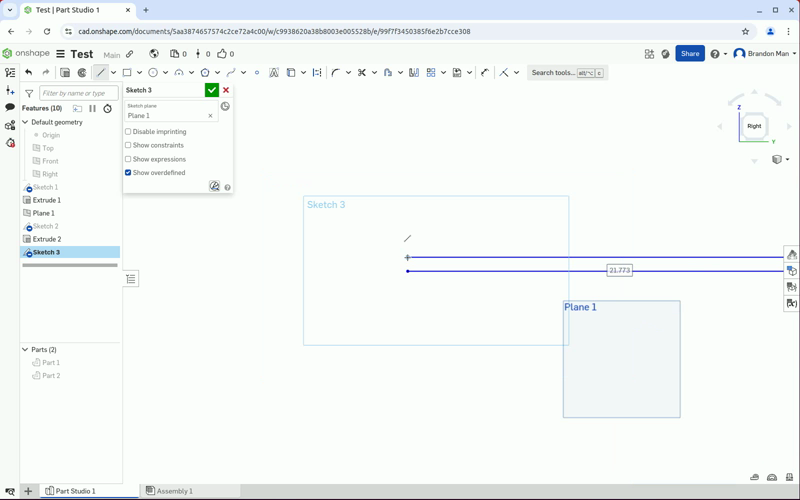
scroll(-6)
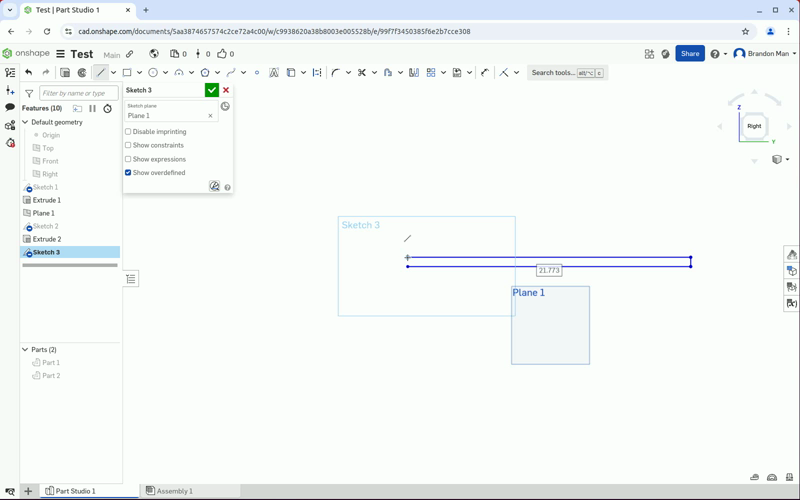
scroll(-6)
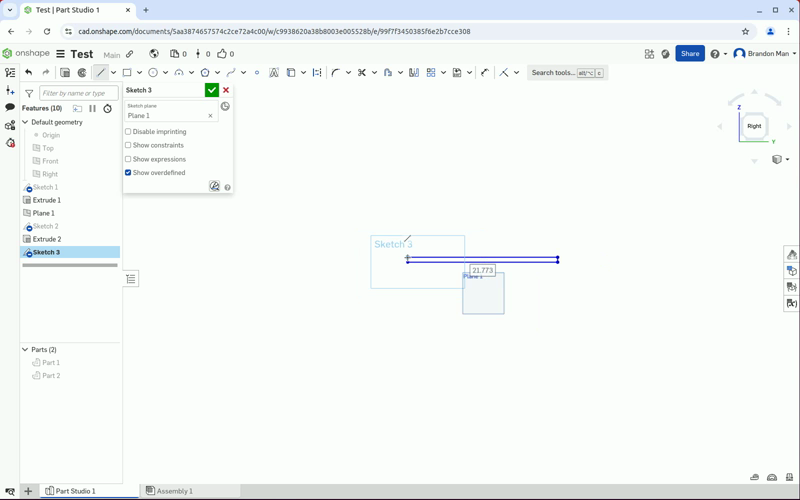
scroll(-6)
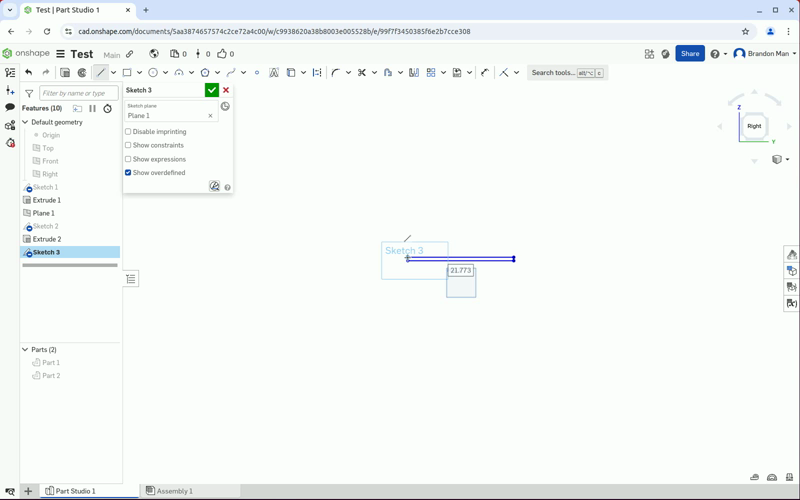
key_up(shift)
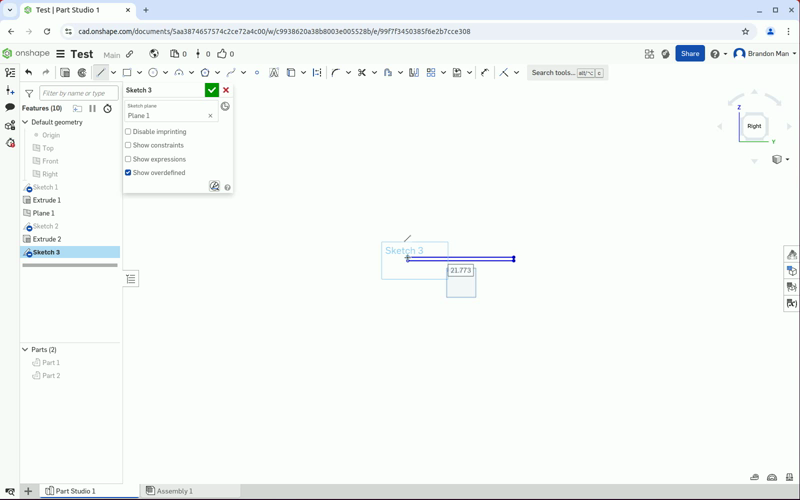
mouse_move(437, 257)
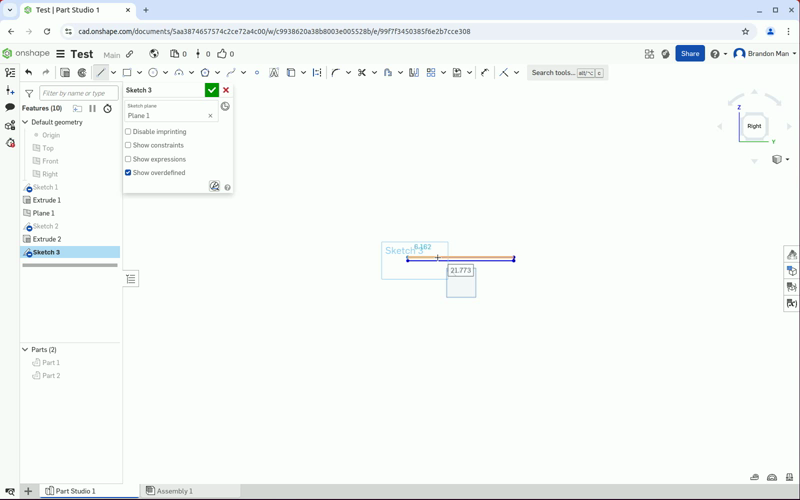
key_down(shift)
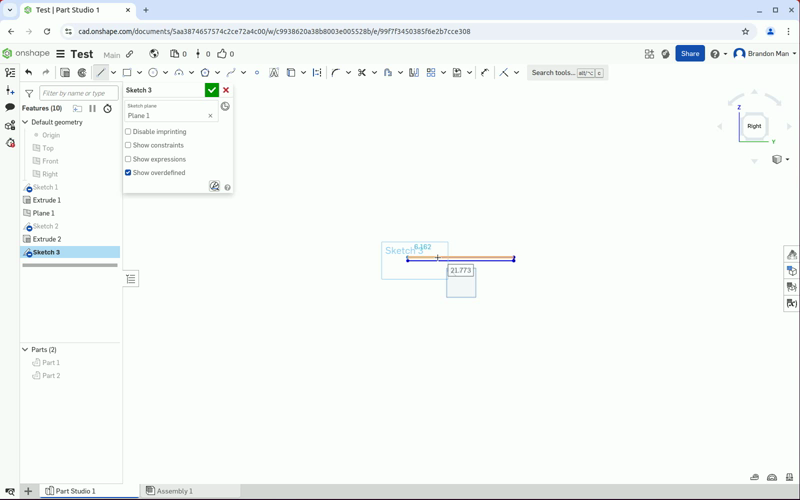
mouse_move(407, 260)
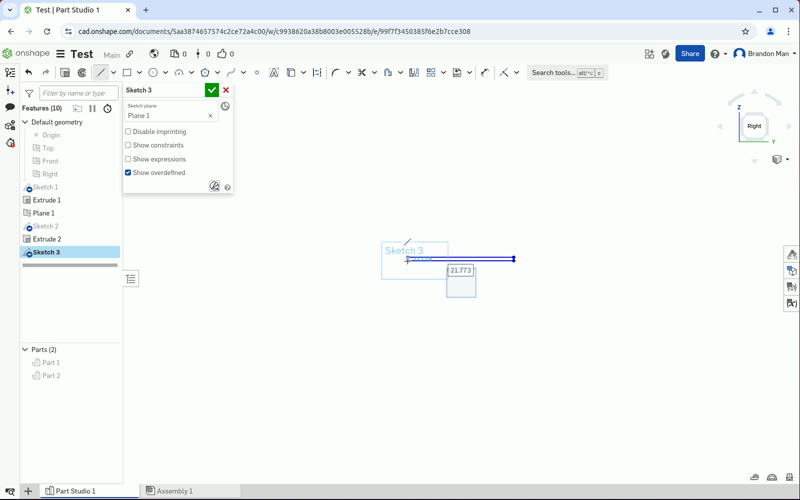
scroll(6)
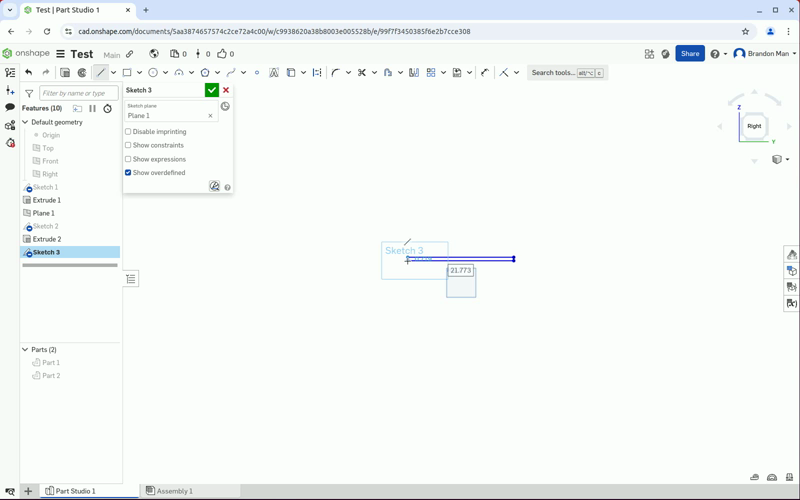
scroll(6)
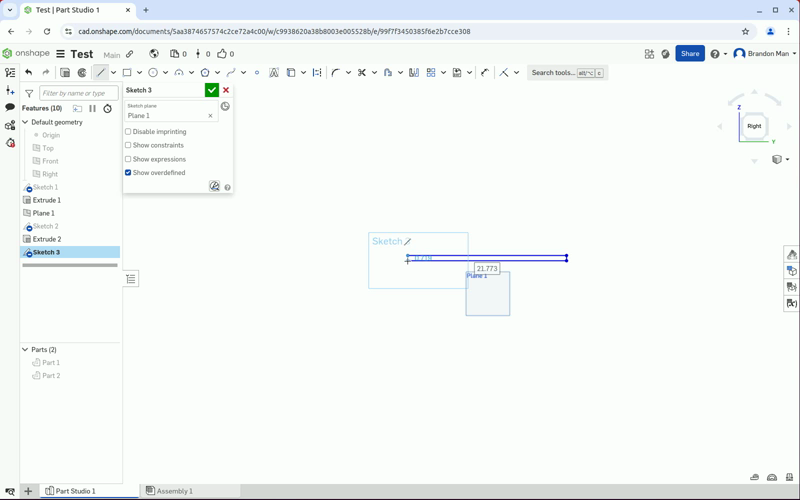
scroll(6)
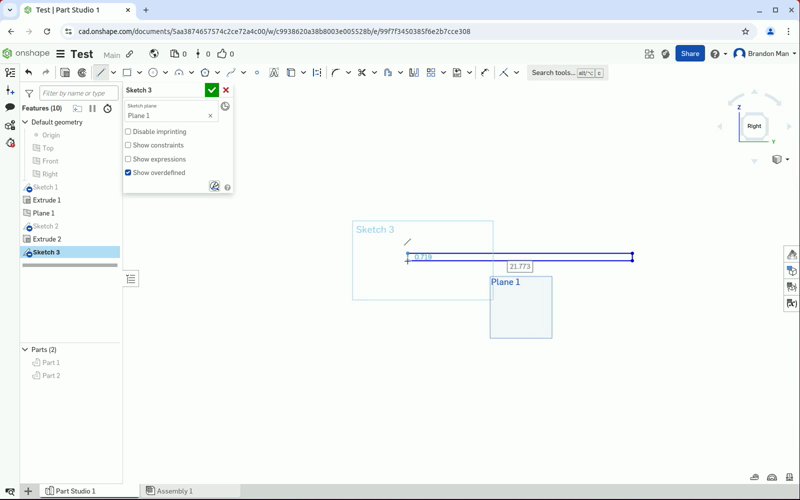
scroll(6)
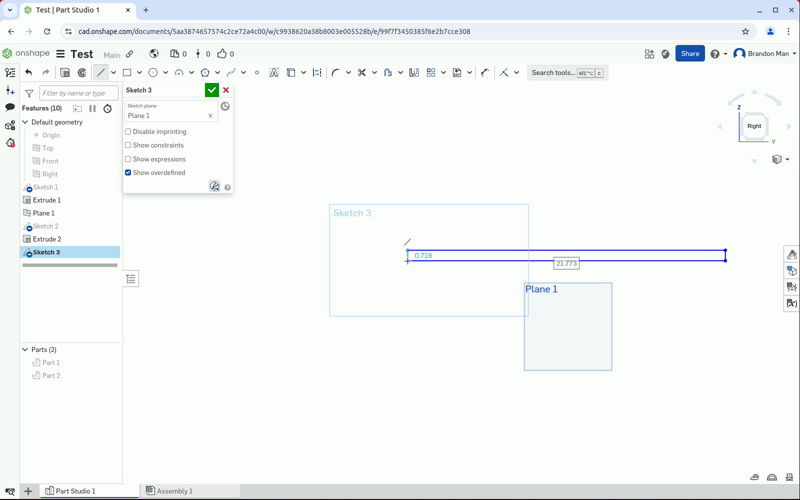
scroll(6)
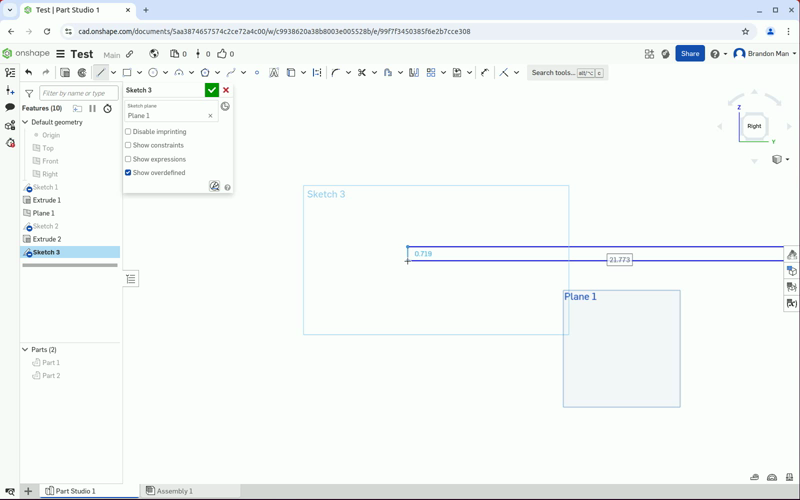
scroll(6)
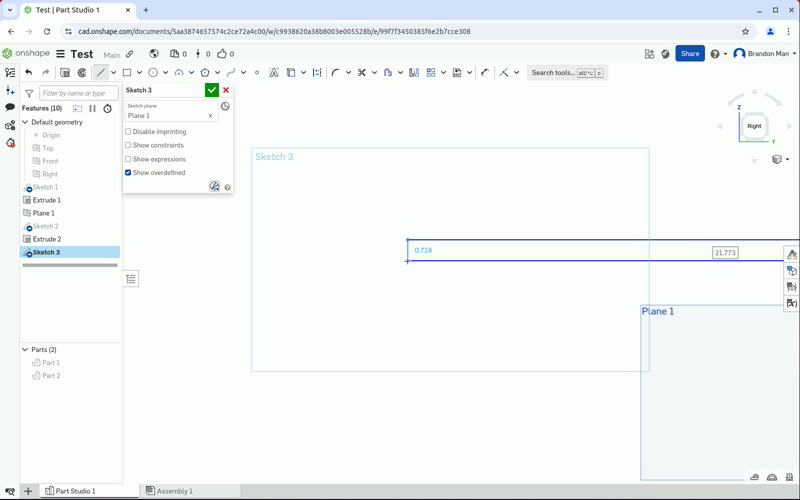
scroll(6)
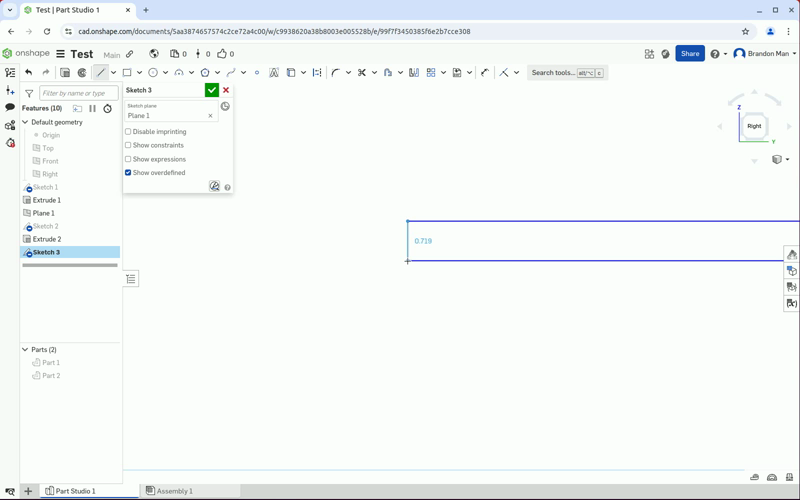
key_up(shift)
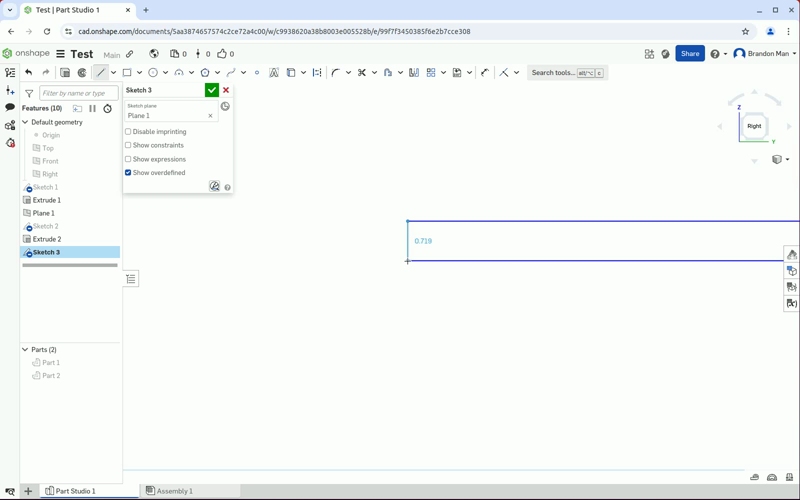
click(407, 260)
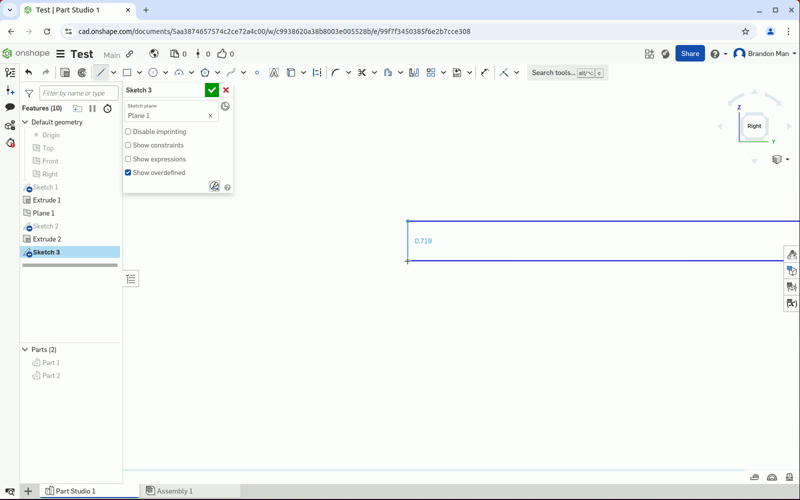
scroll(-6)
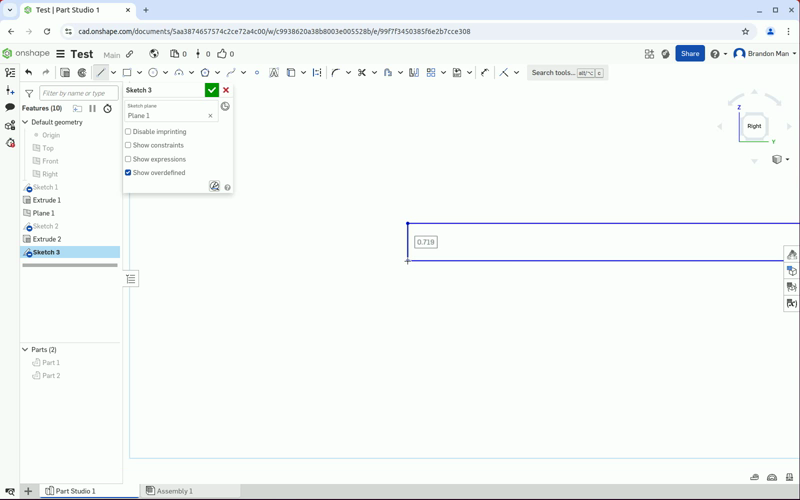
scroll(-6)
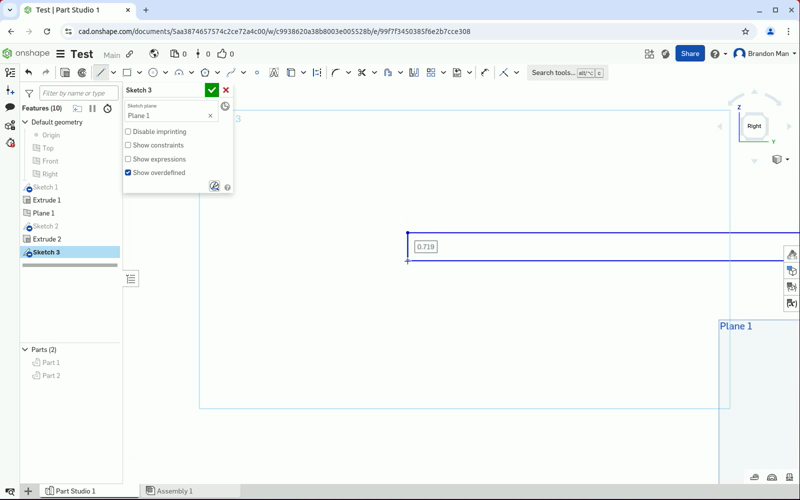
scroll(-6)
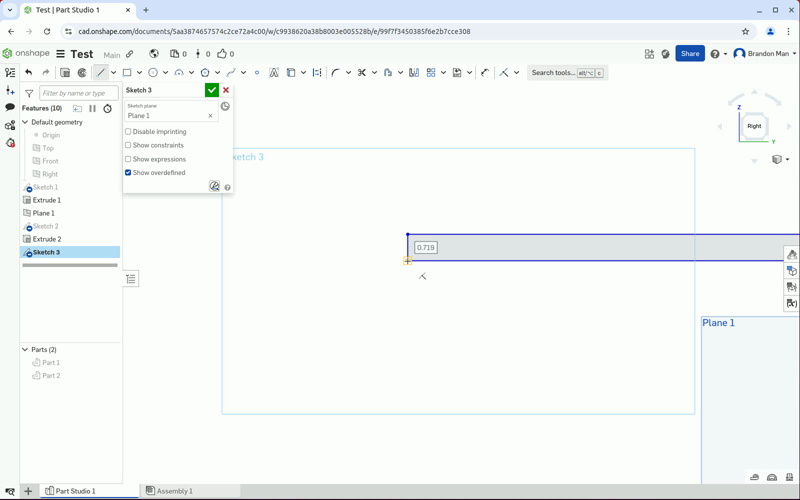
scroll(-6)
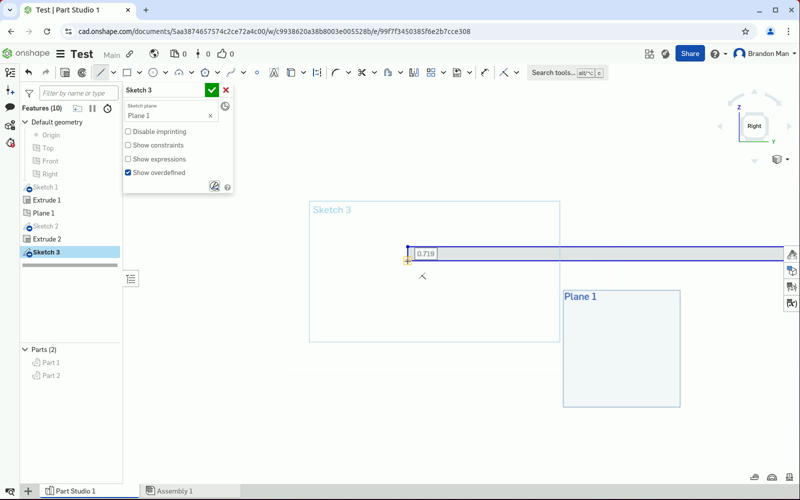
scroll(-6)
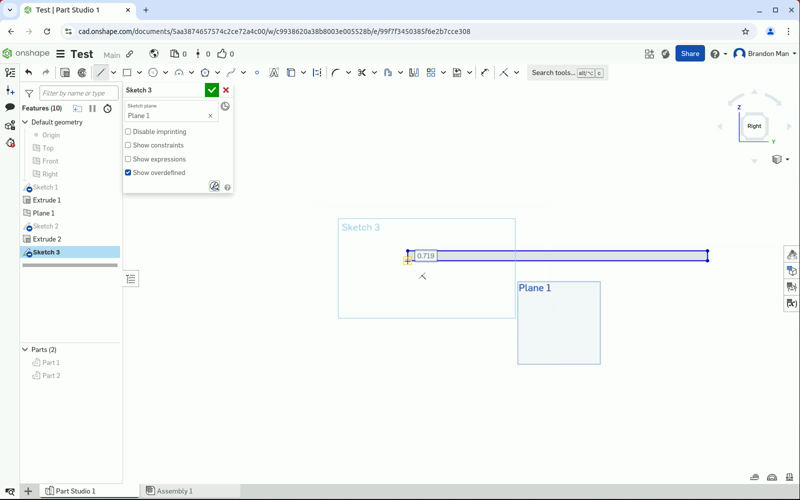
scroll(-6)
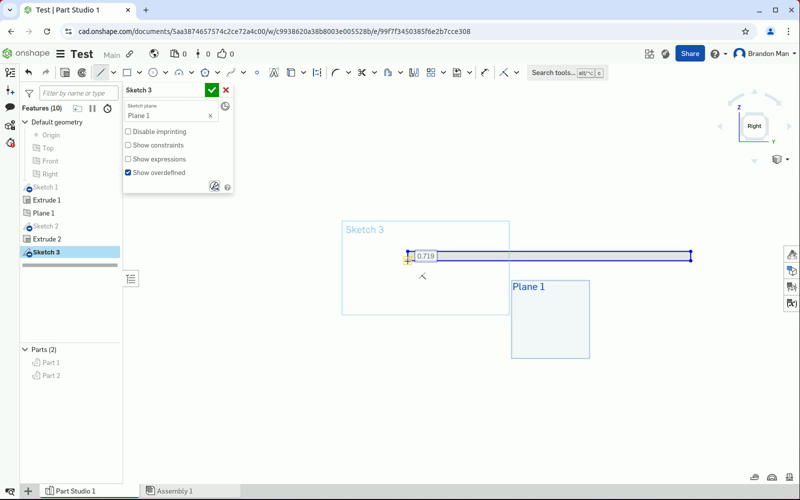
scroll(-6)
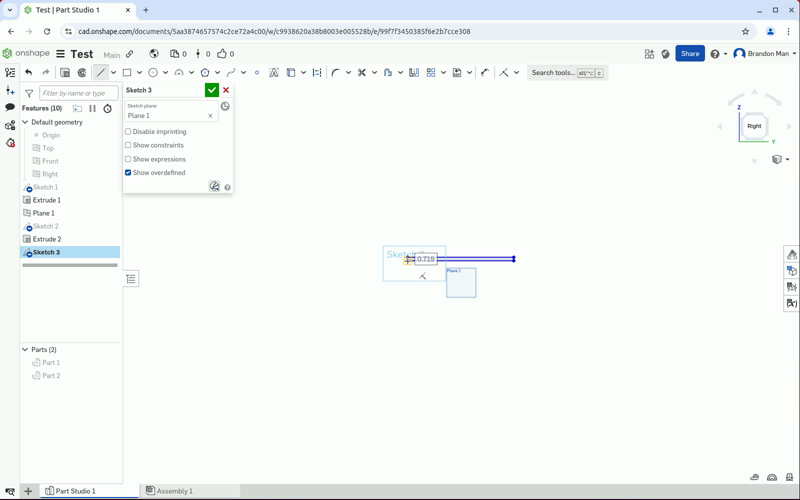
key(esc)
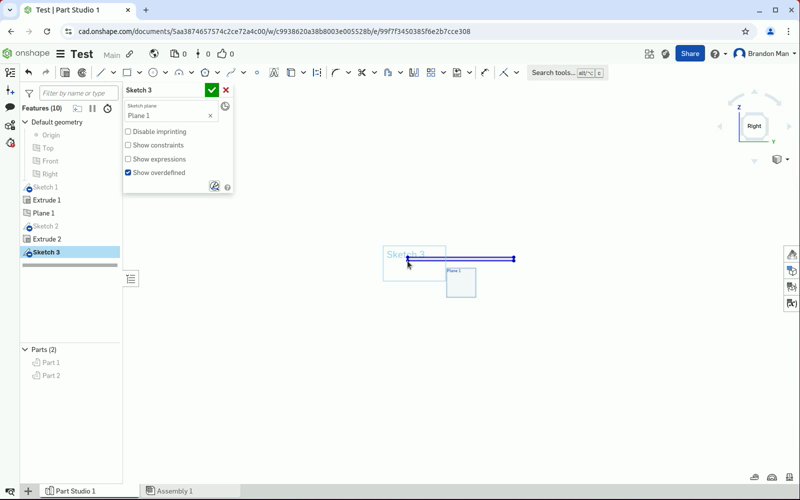
mouse_move(469, 259)
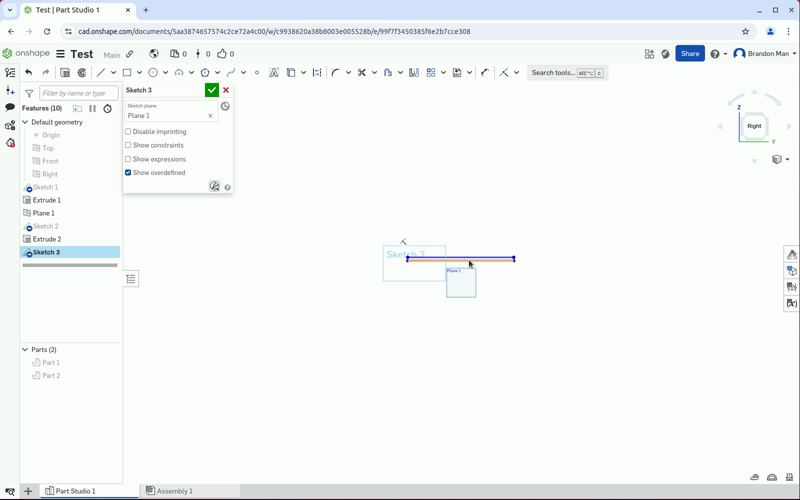
scroll(6)
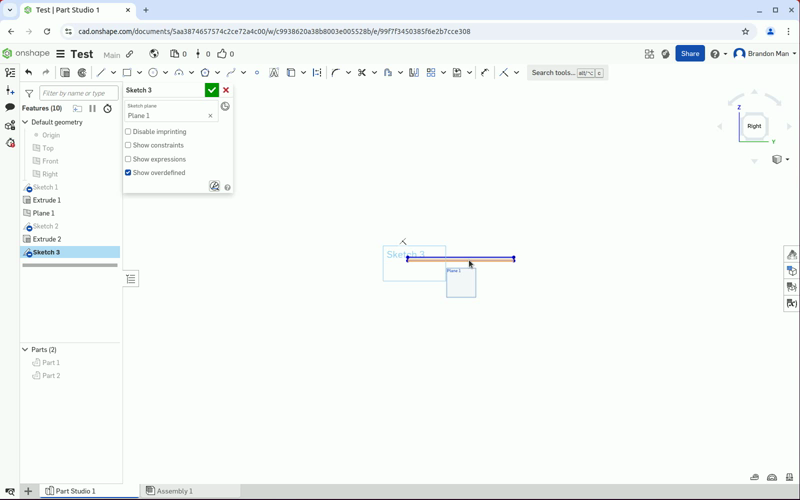
scroll(6)
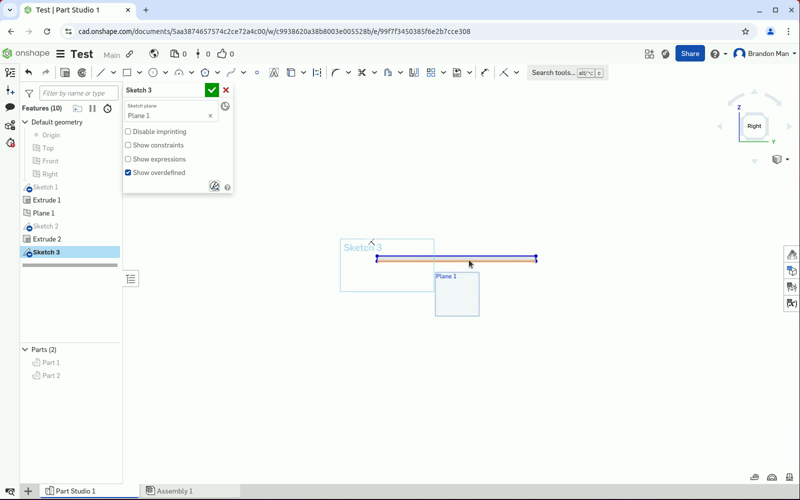
scroll(6)
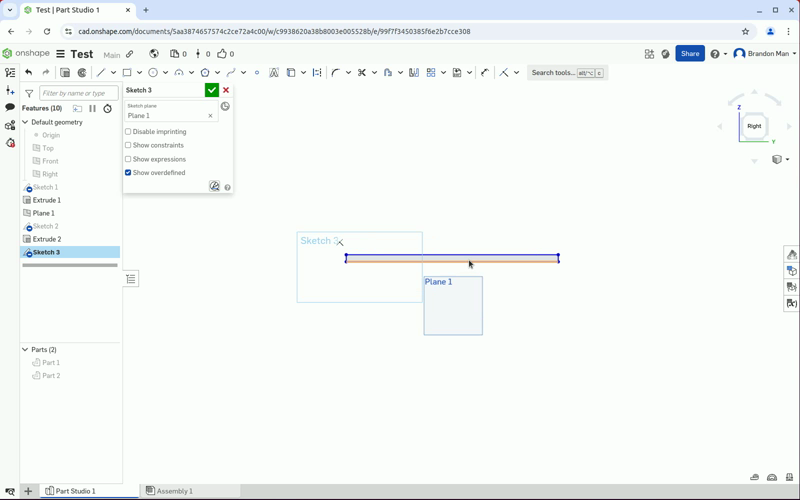
scroll(6)
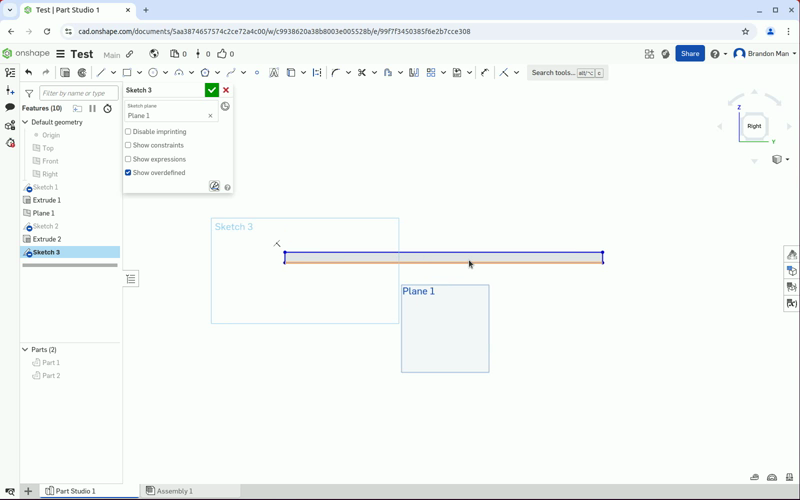
scroll(6)
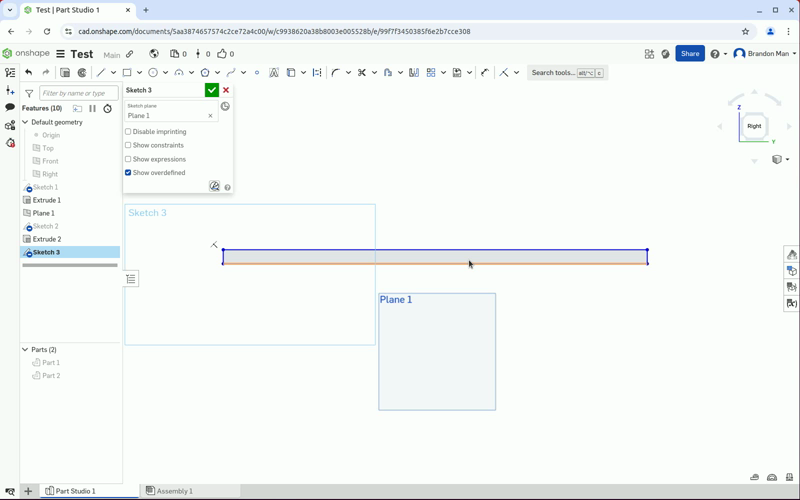
scroll(6)
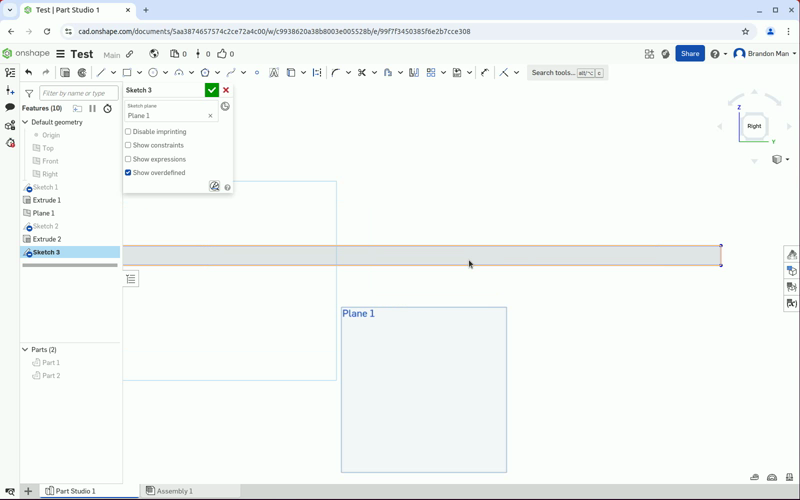
scroll(6)
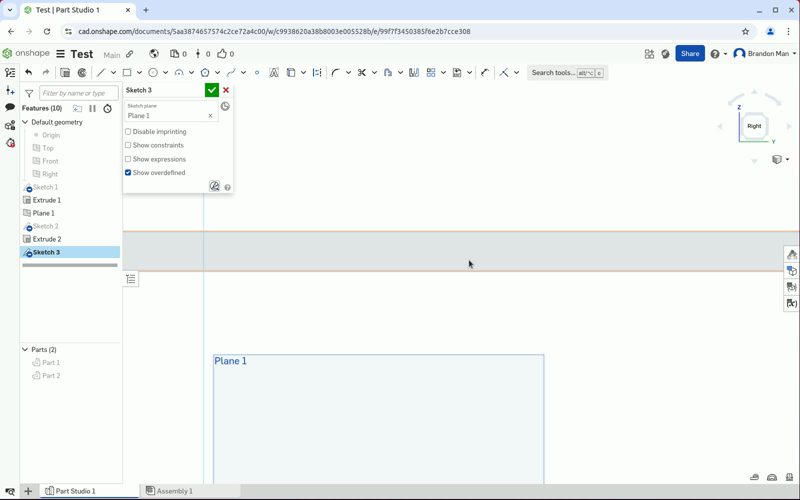
click(469, 259)
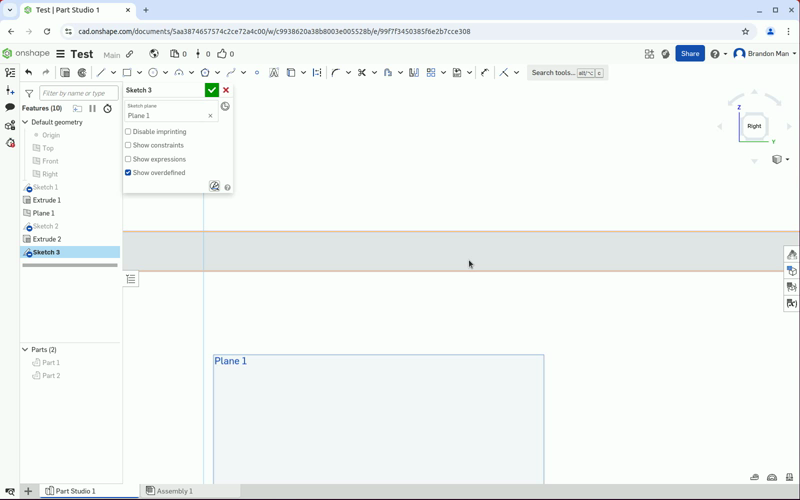
scroll(-6)
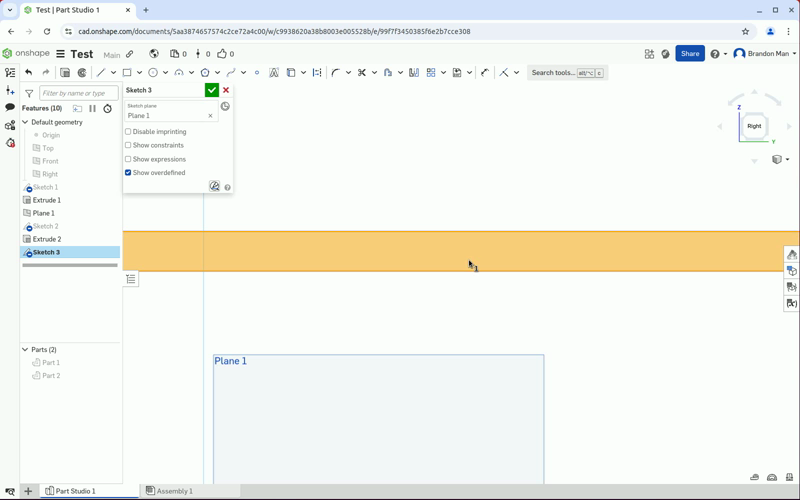
scroll(-6)
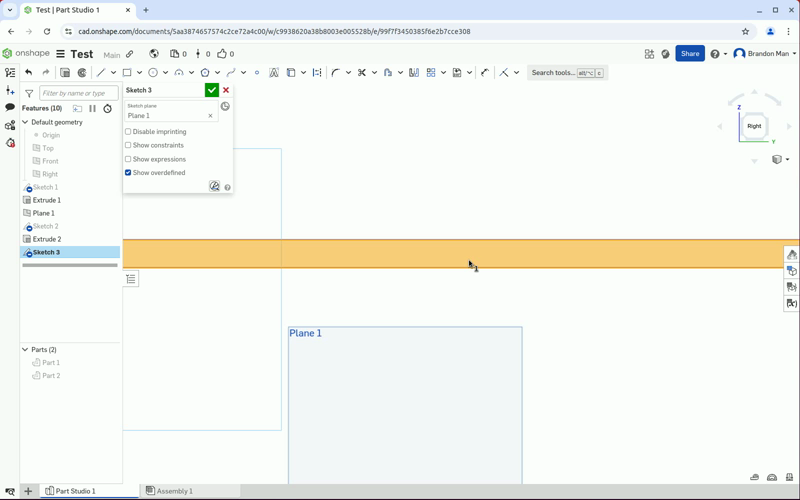
scroll(-6)
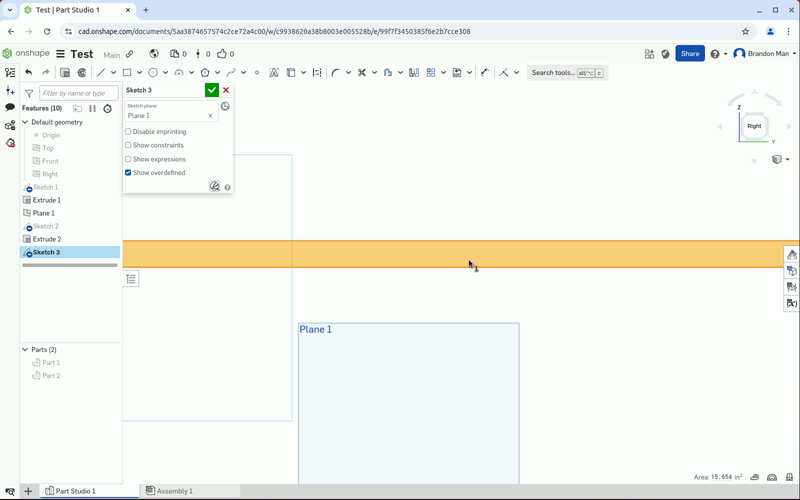
scroll(-6)
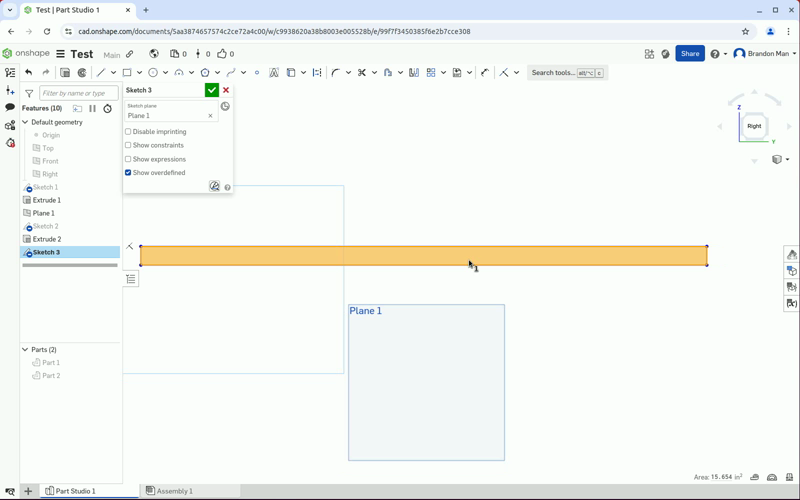
scroll(-6)
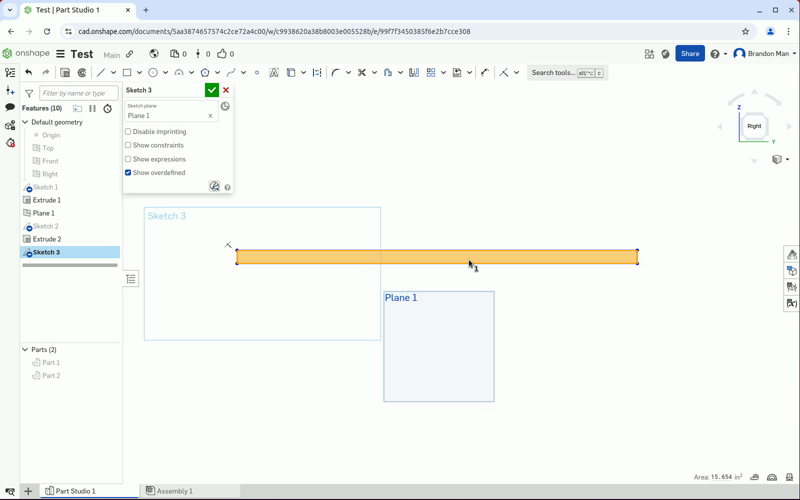
scroll(-6)
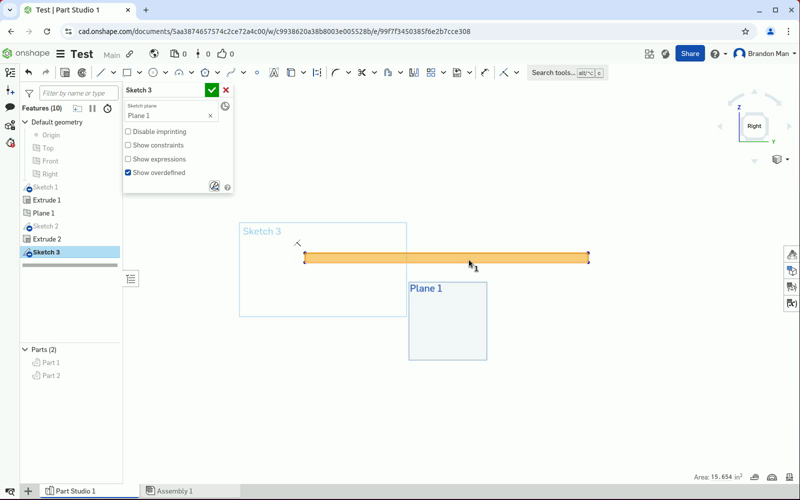
scroll(-6)
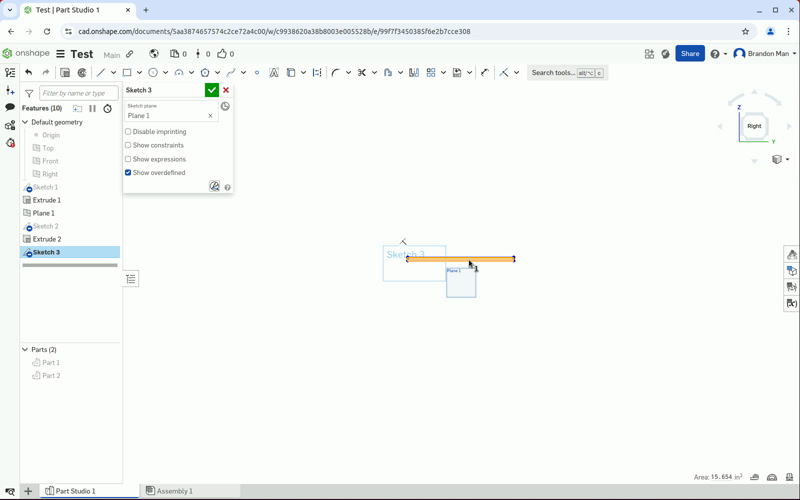
mouse_move(73, 352)
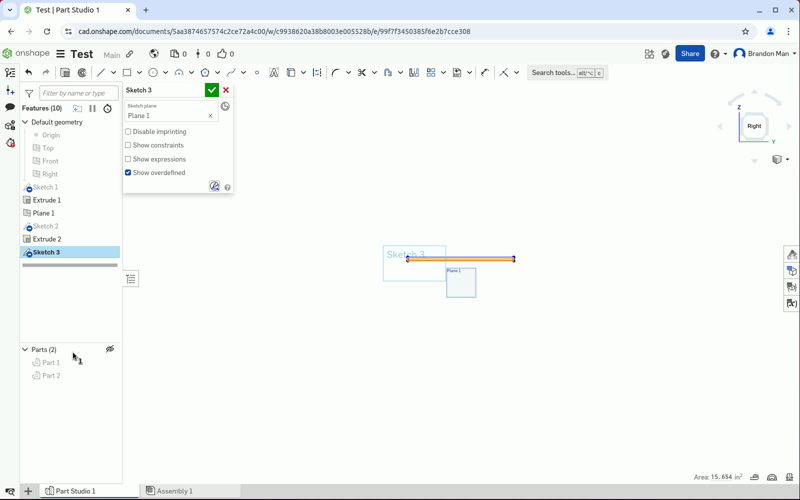
key(shift+y)
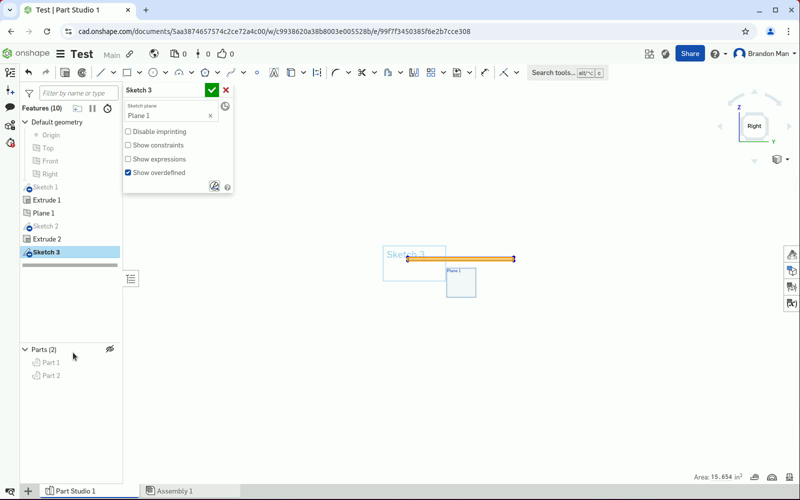
key(shift+e)
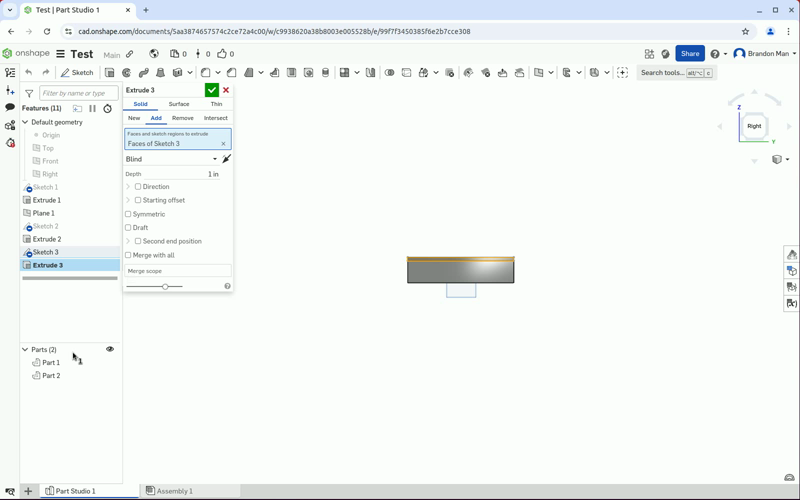
mouse_move(143, 106)
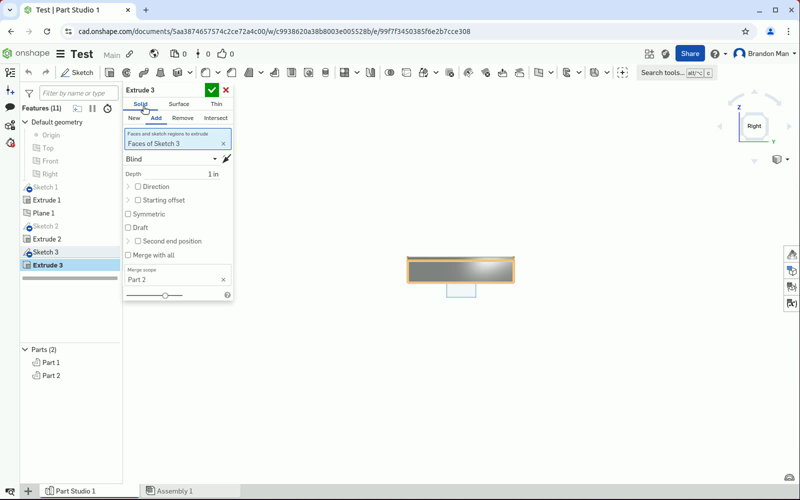
click(143, 106)
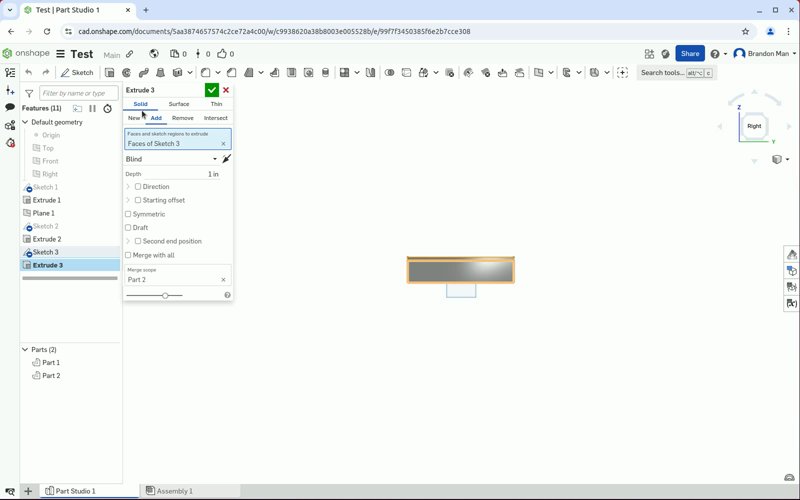
mouse_move(137, 120)
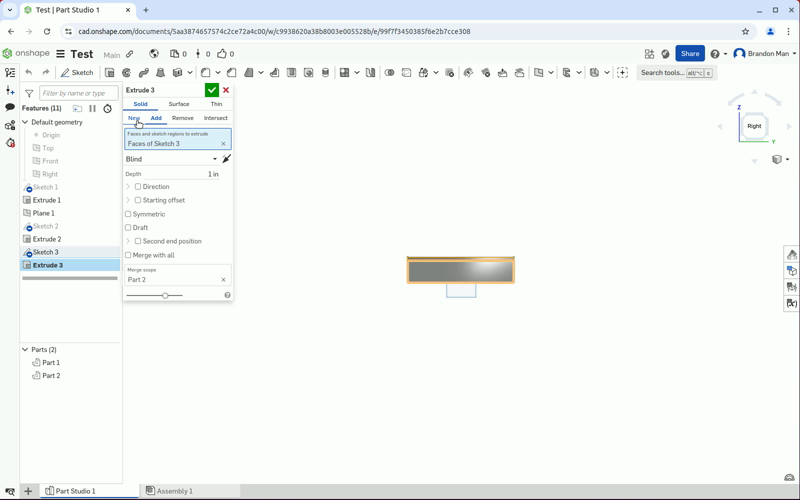
click(137, 120)
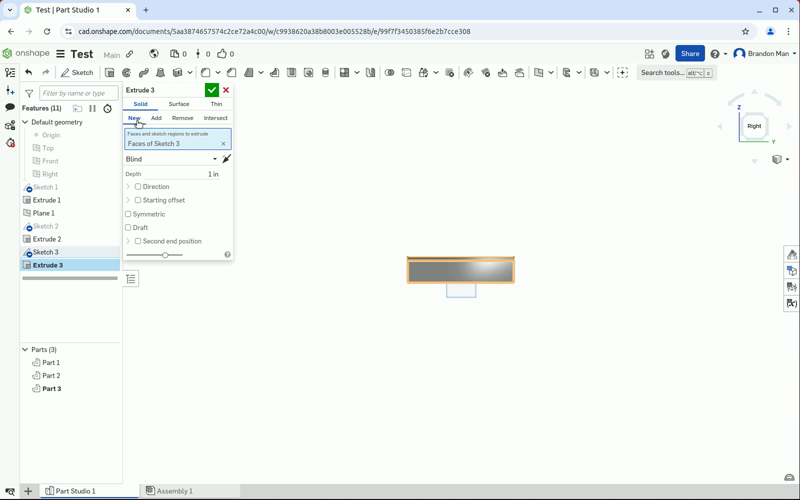
key(tab, 4)
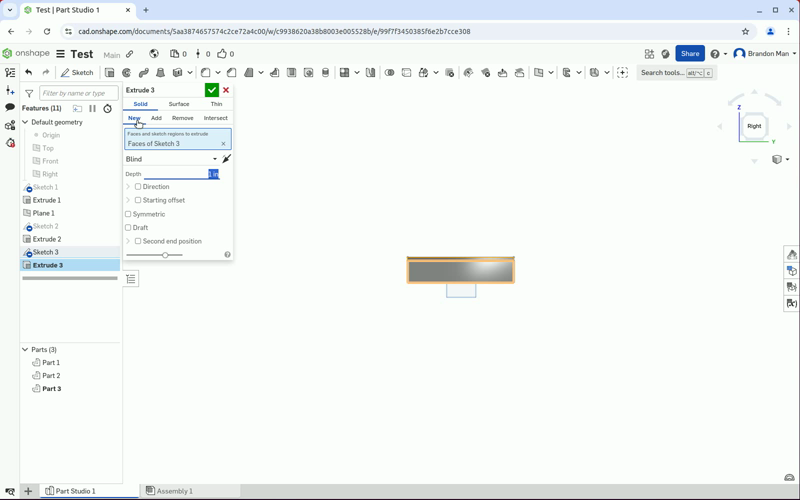
text(0.722)
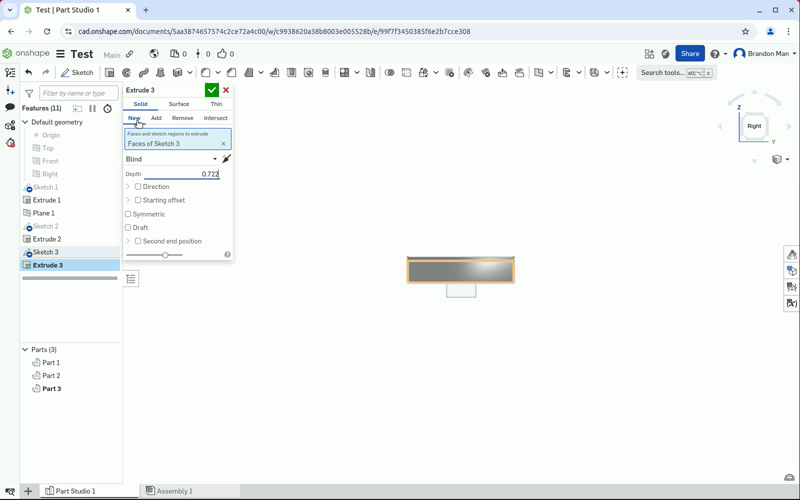
key(enter)
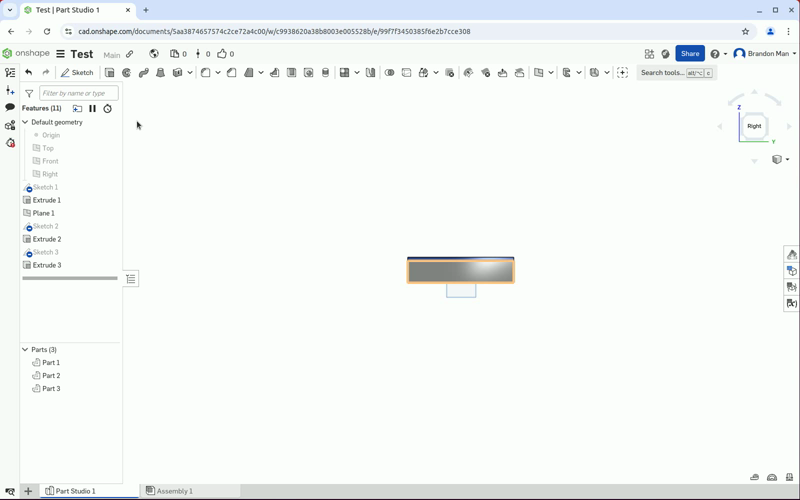
key(shift+h)
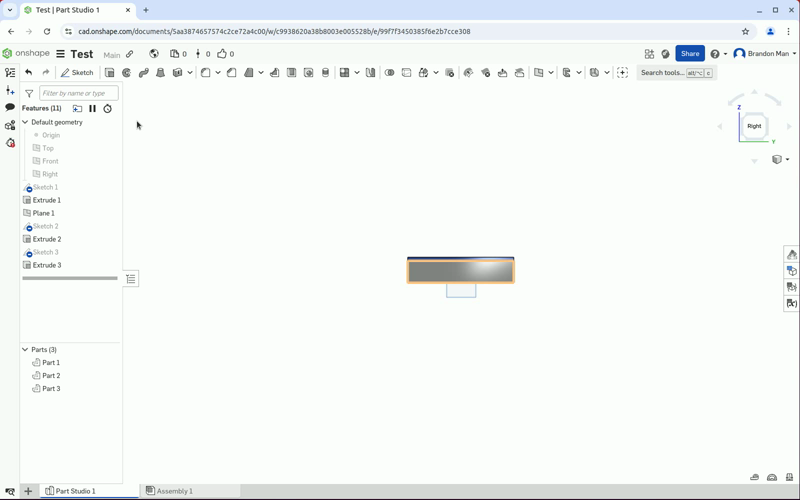
key(shift+h)
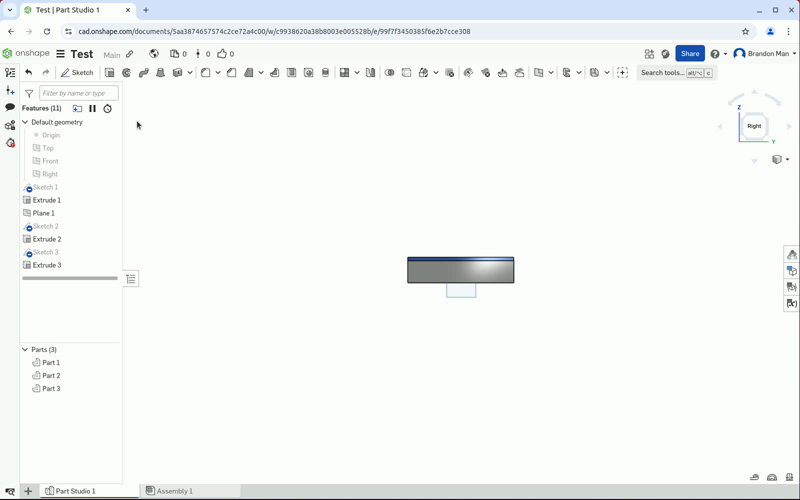
mouse_move(73, 189)
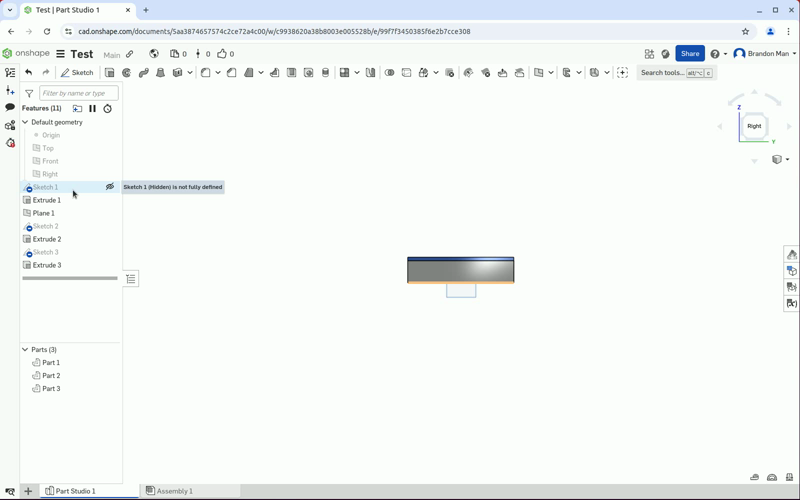
click(73, 189)
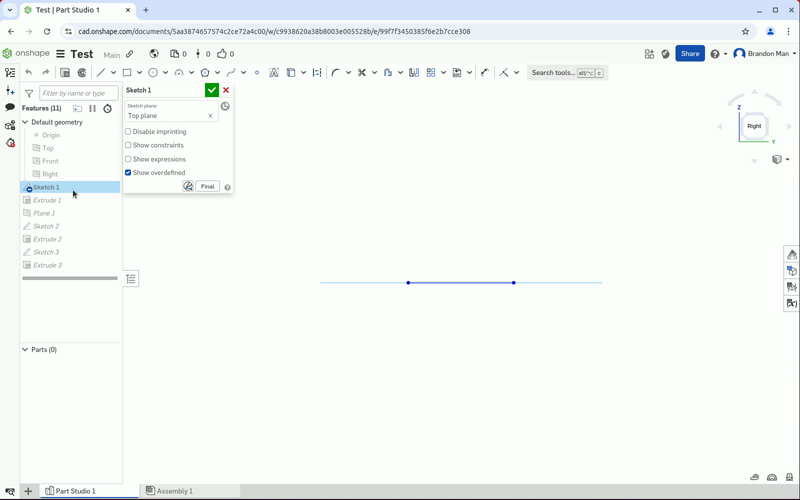
mouse_move(229, 92)
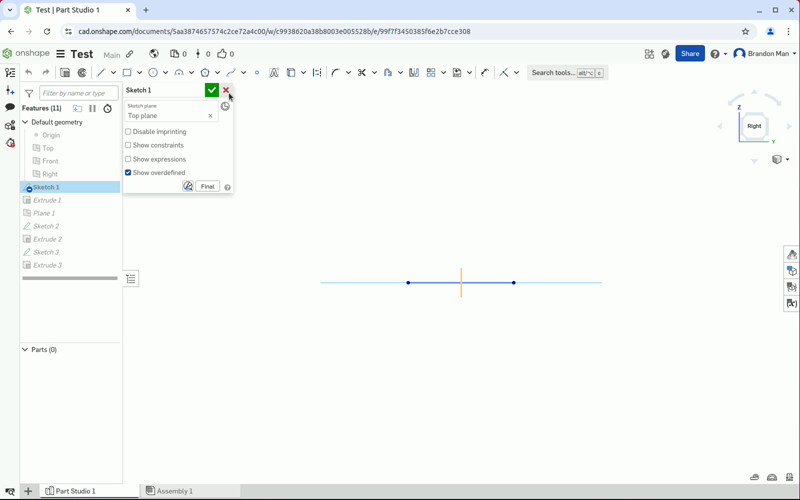
click(229, 92)
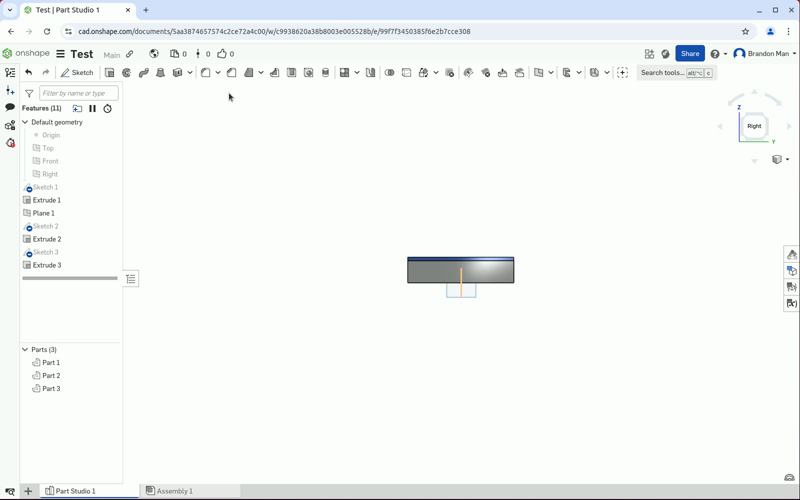
mouse_move(73, 352)
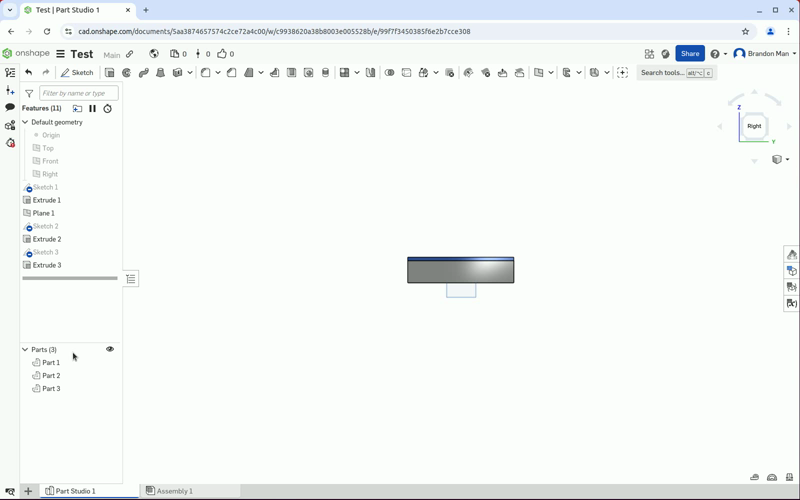
key(y)
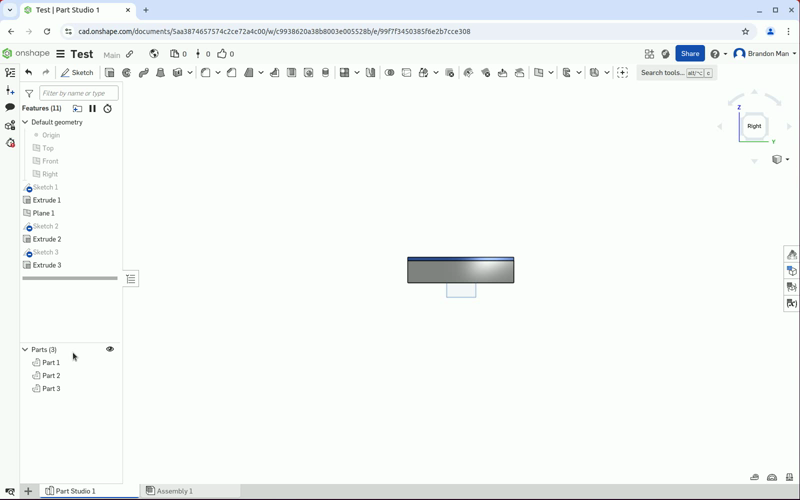
key(shift+p)
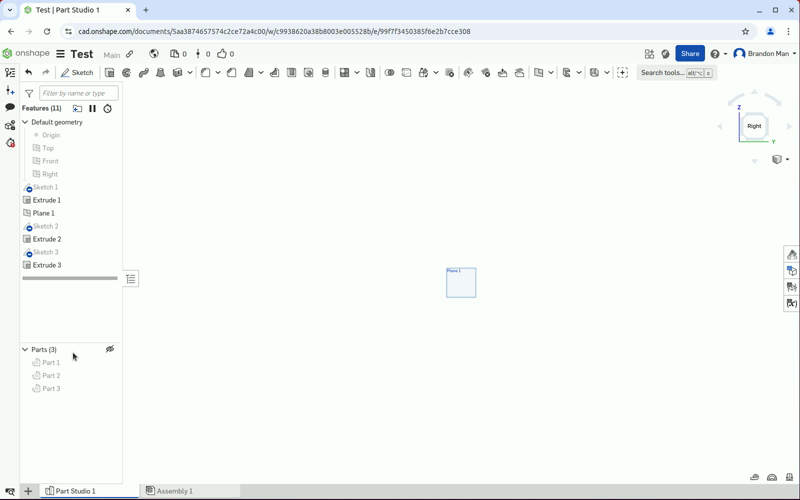
key(space)
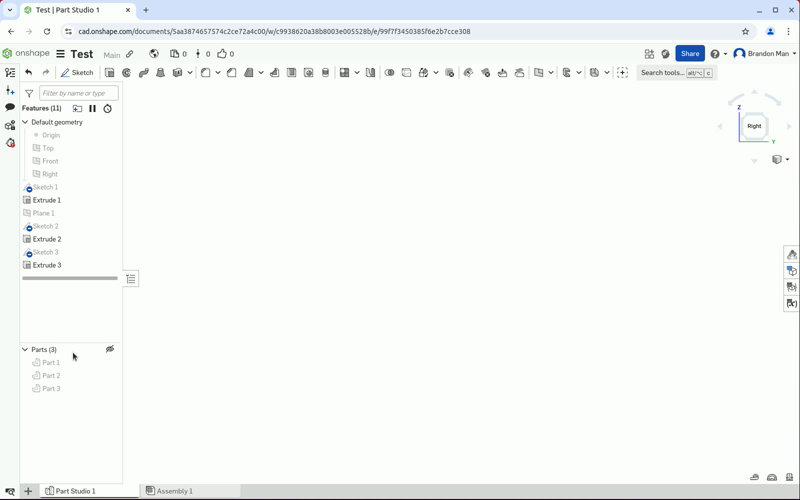
key_down(shift)
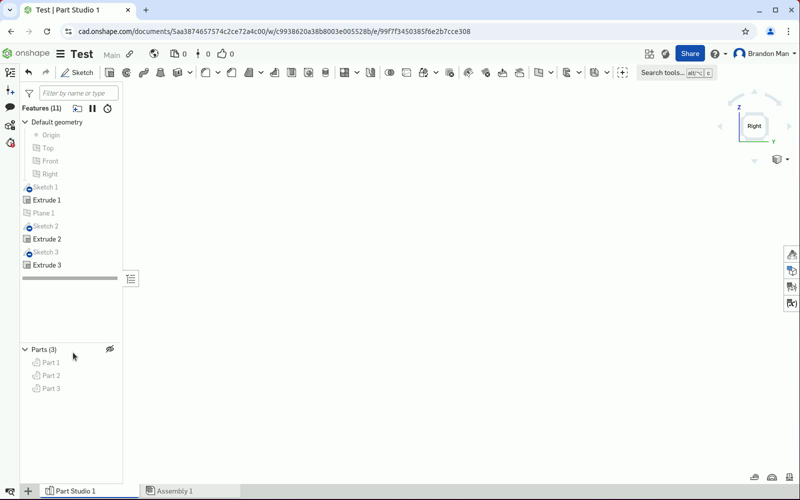
key(right)
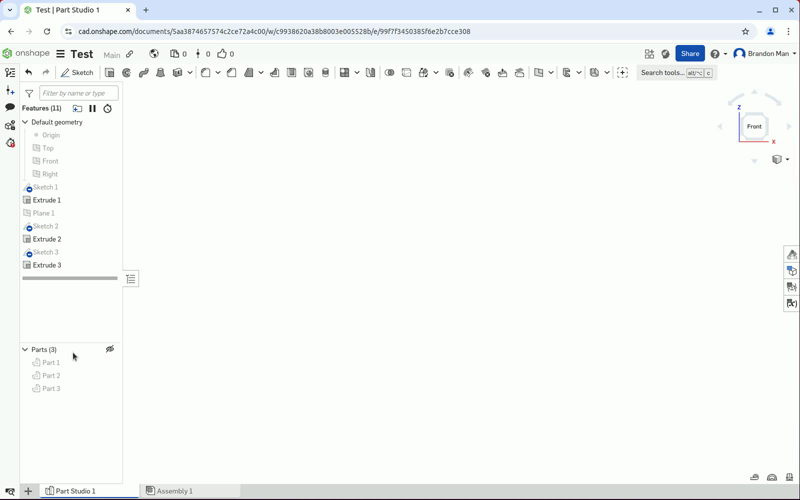
key_up(shift)
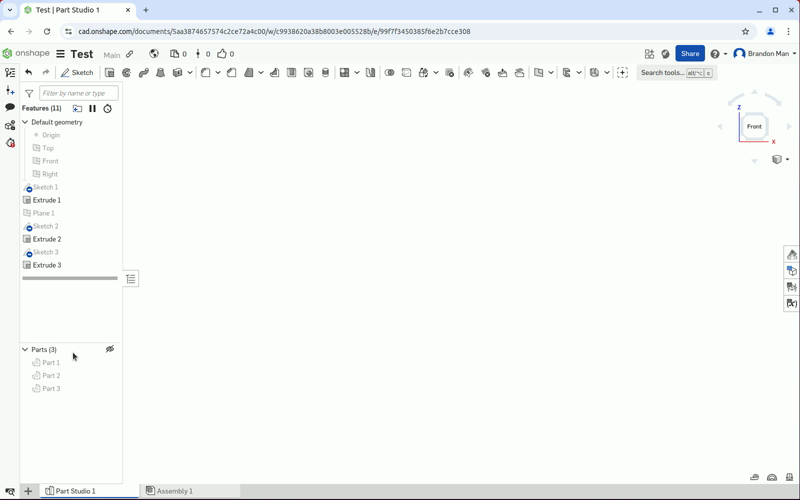
mouse_move(73, 352)
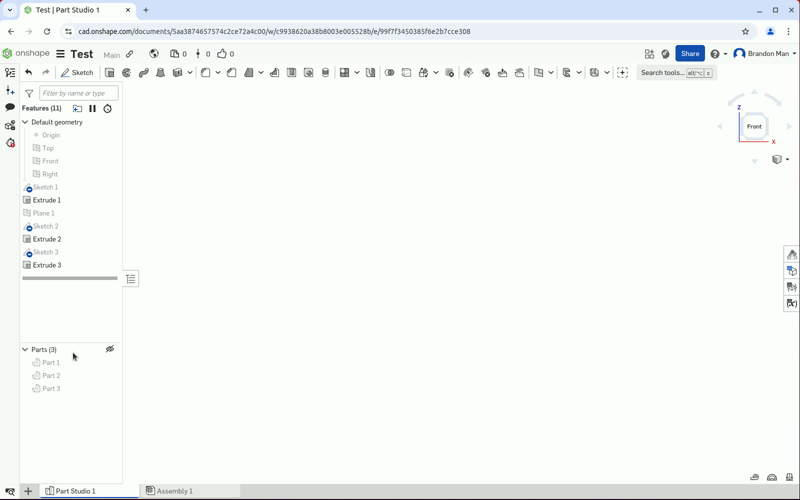
key(shift+y)
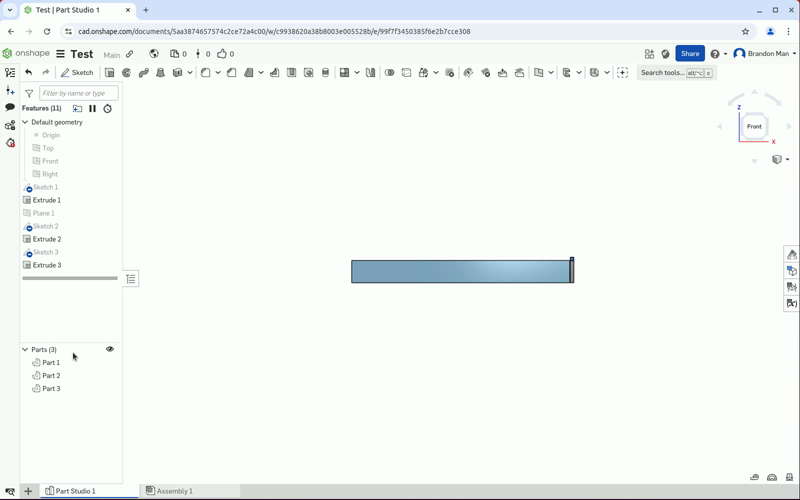
mouse_move(541, 75)
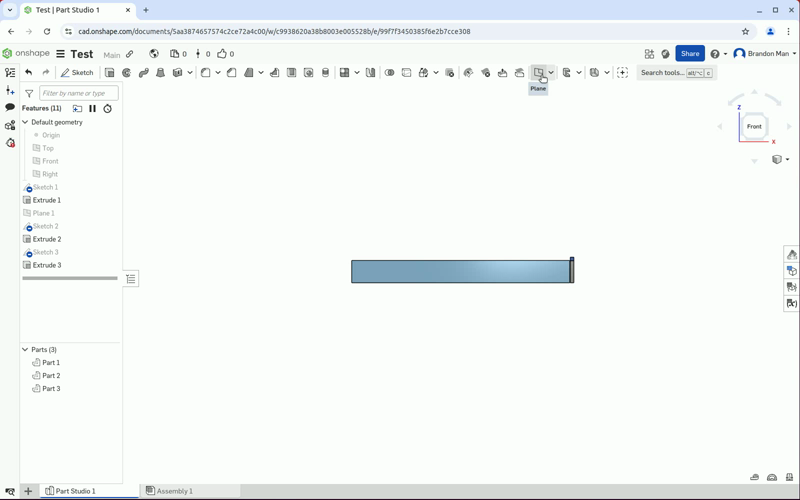
click(541, 75)
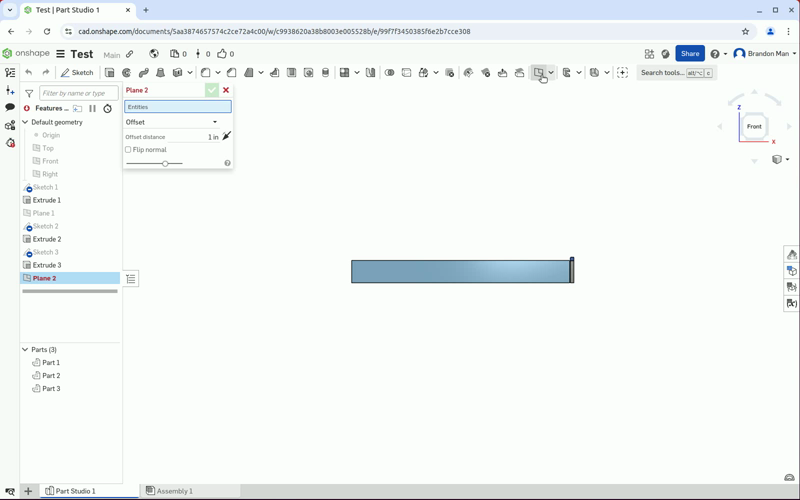
mouse_move(73, 163)
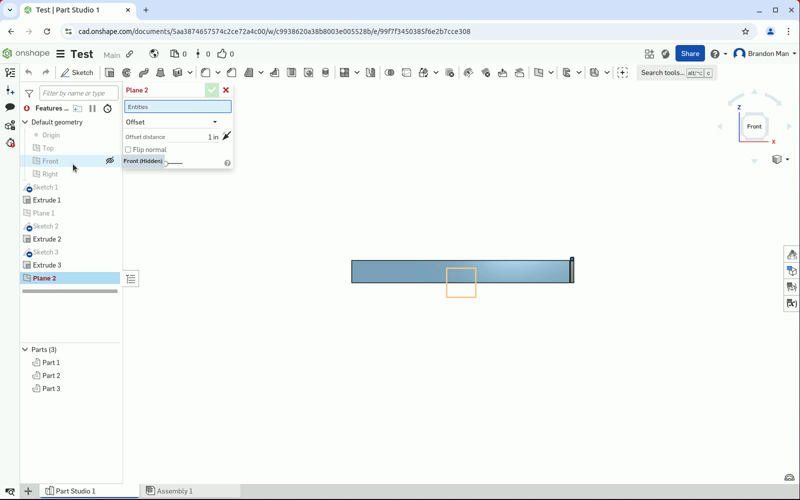
click(73, 163)
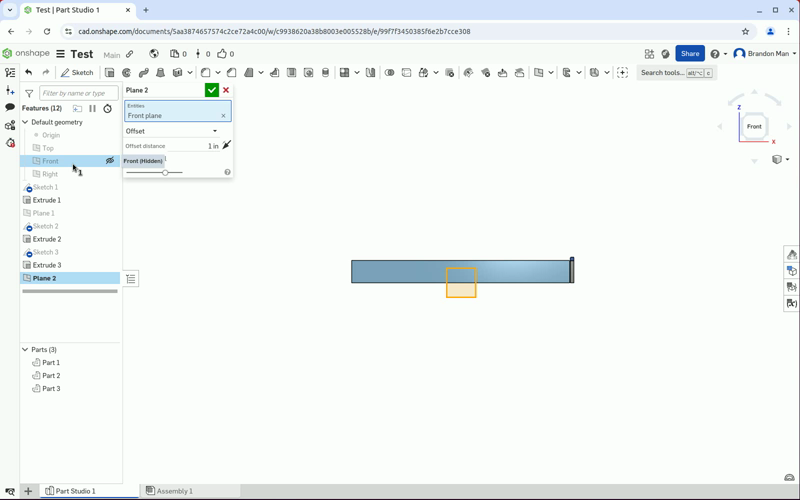
key(tab, 2)
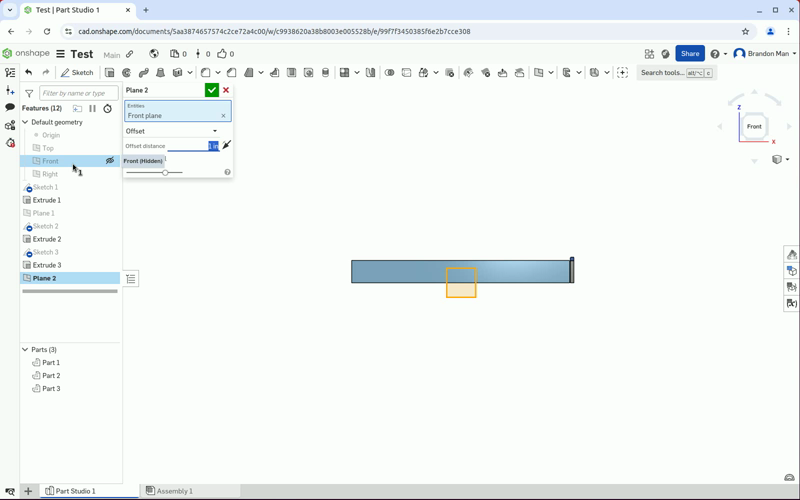
text(10.845)
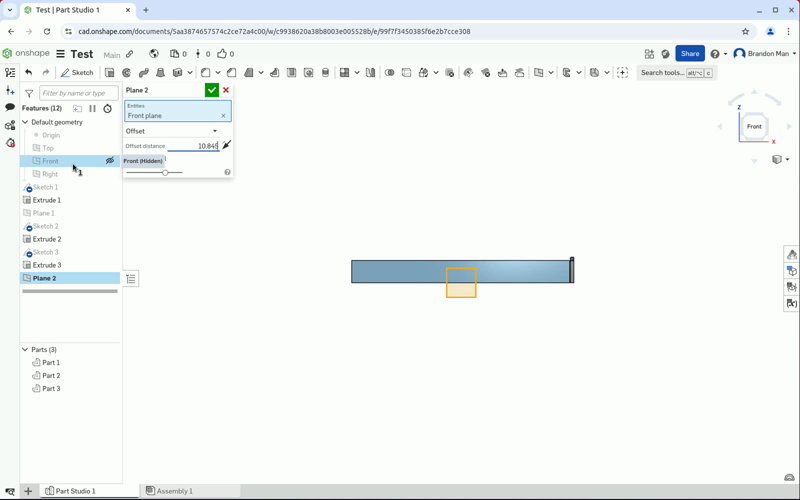
key(enter, 2)
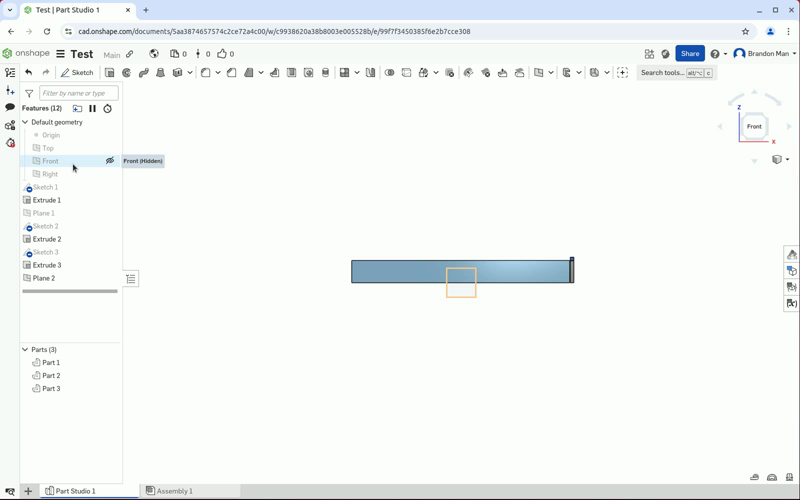
key(shift+s)
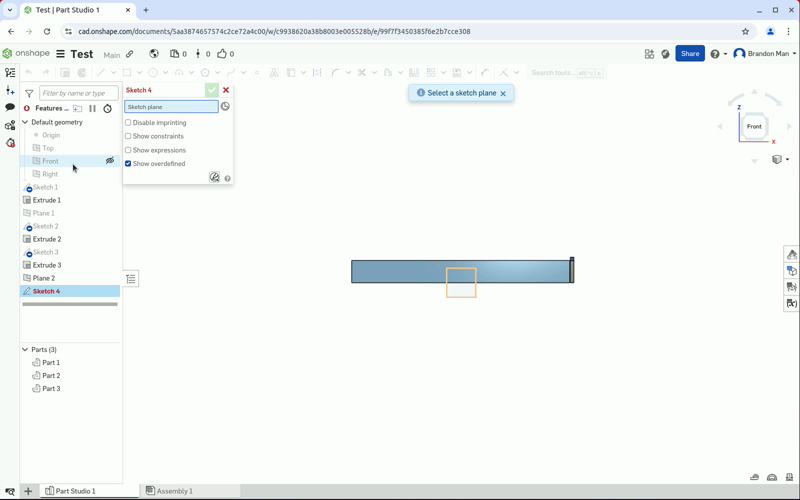
mouse_move(73, 280)
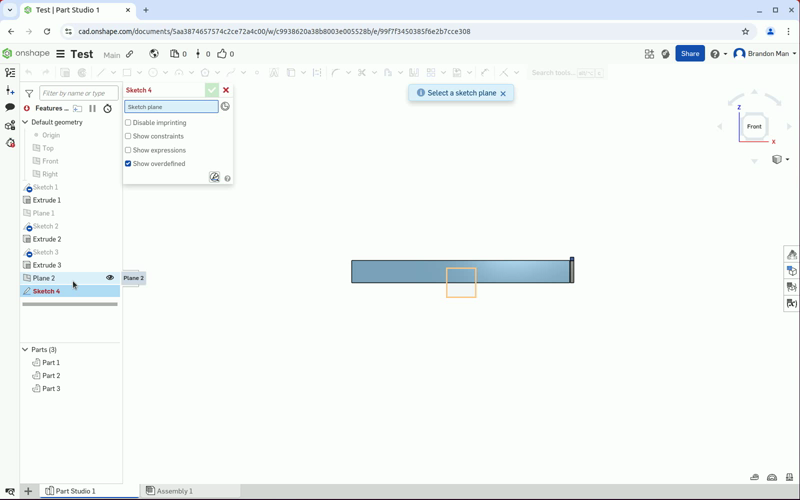
click(73, 280)
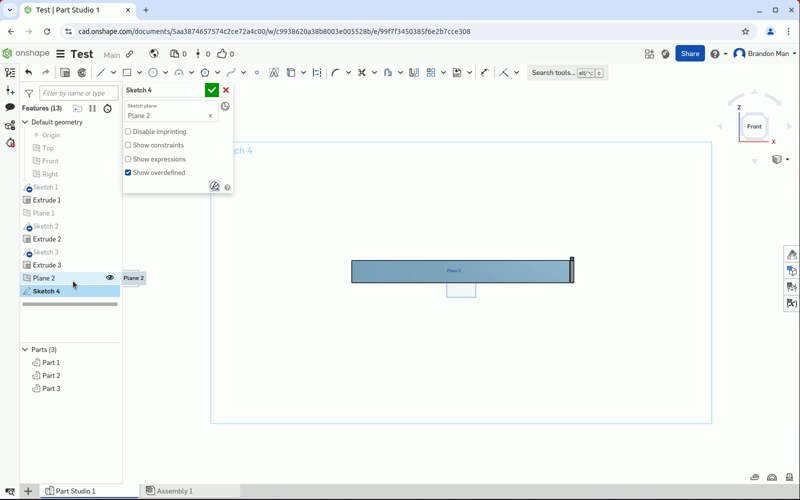
mouse_move(73, 352)
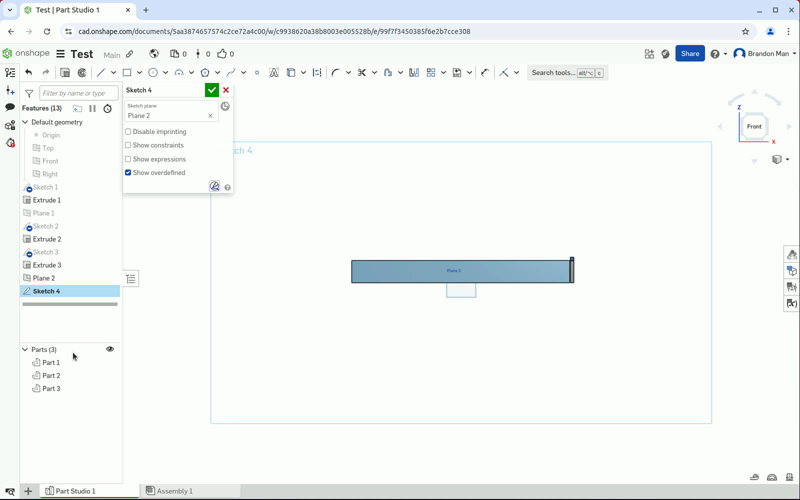
key(y)
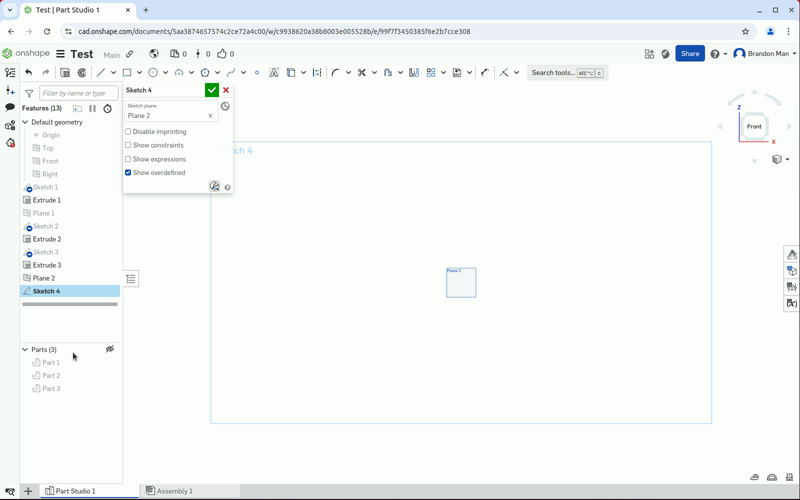
key(l)
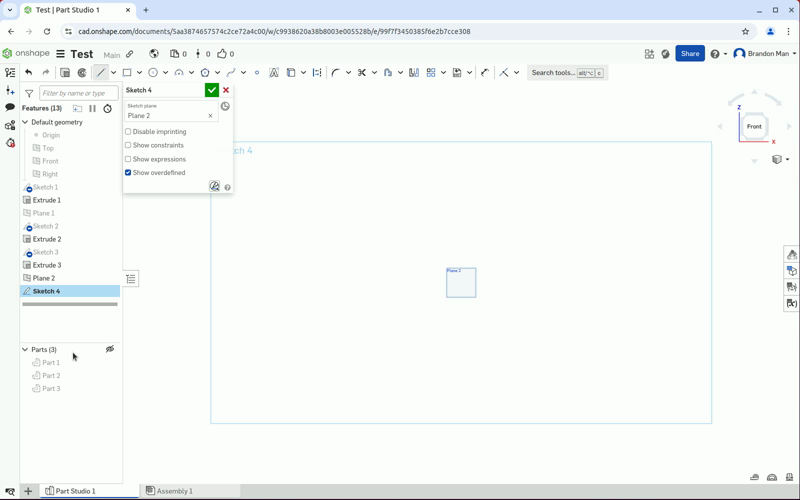
key_down(shift)
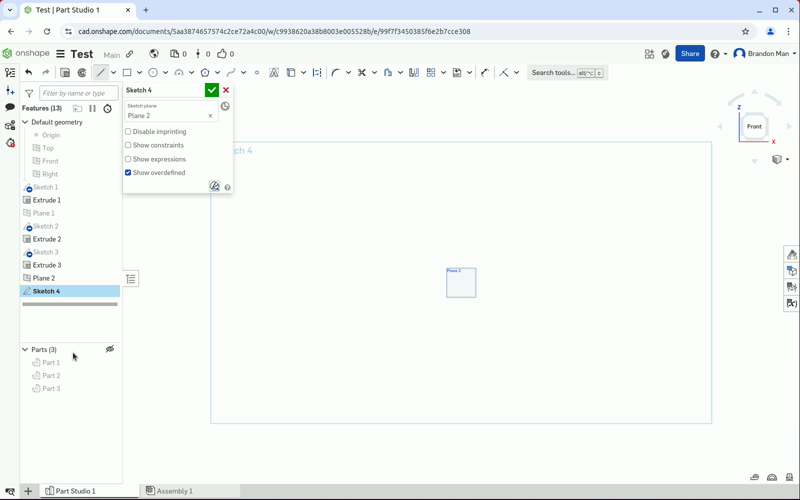
mouse_move(348, 282)
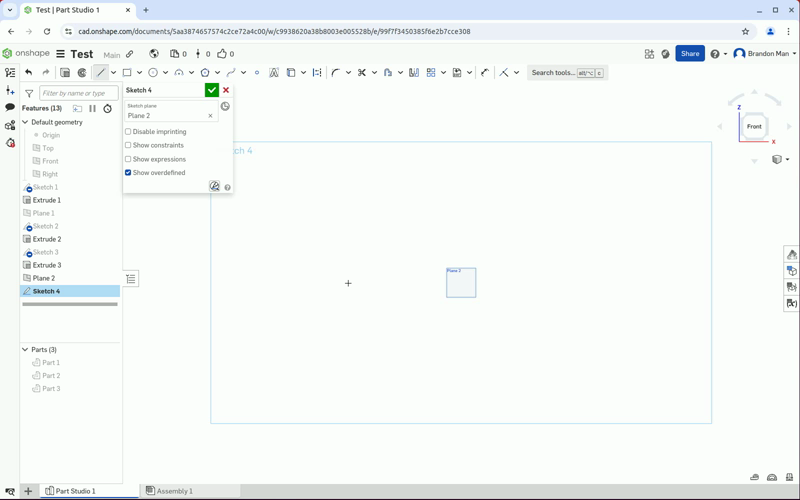
click(348, 282)
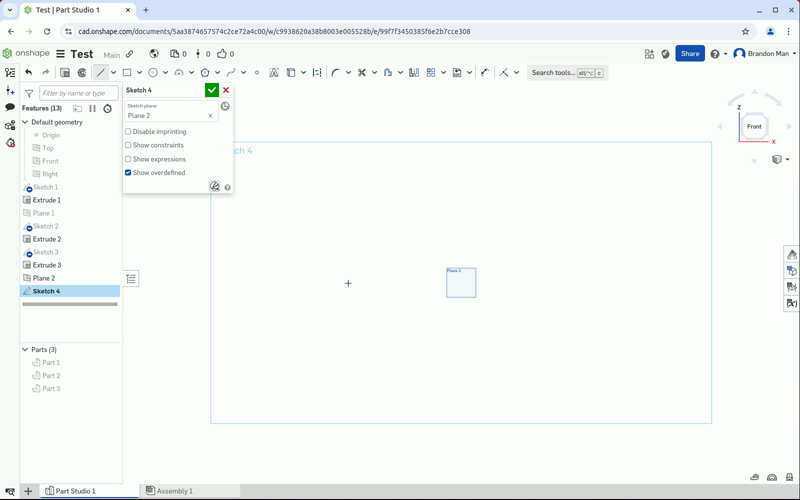
key_up(shift)
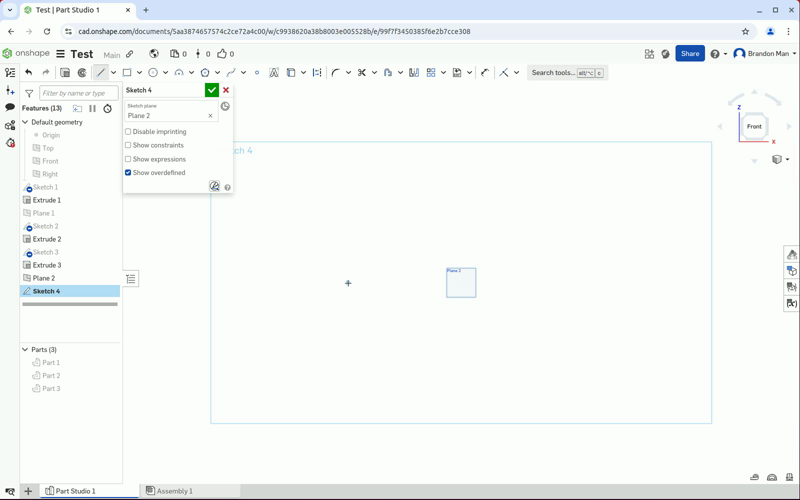
key_down(shift)
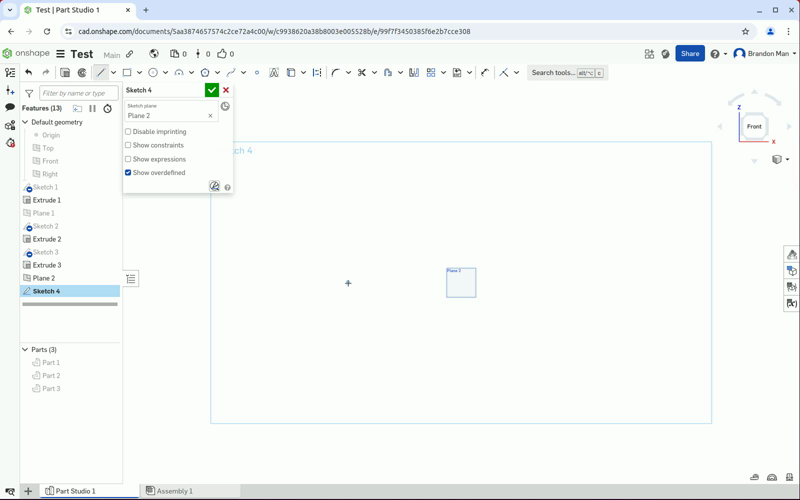
mouse_move(378, 282)
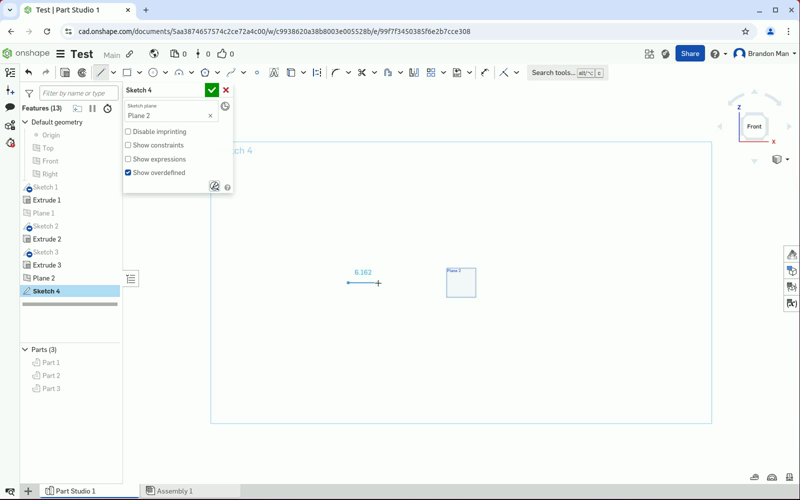
mouse_move(350, 282)
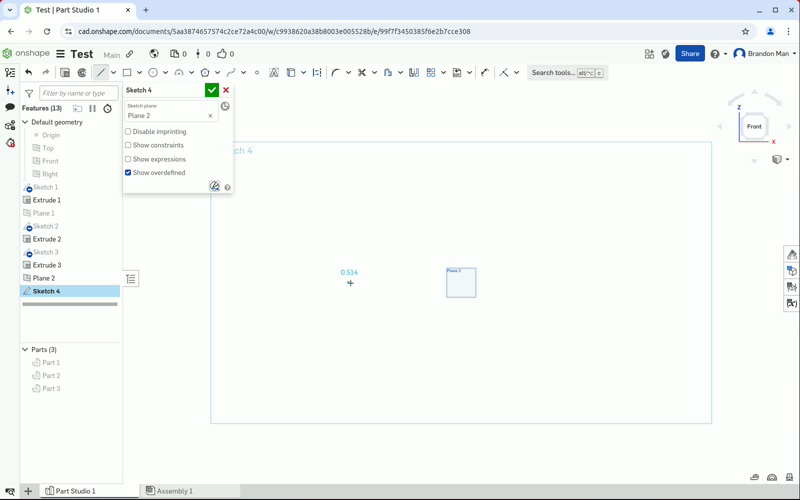
scroll(6)
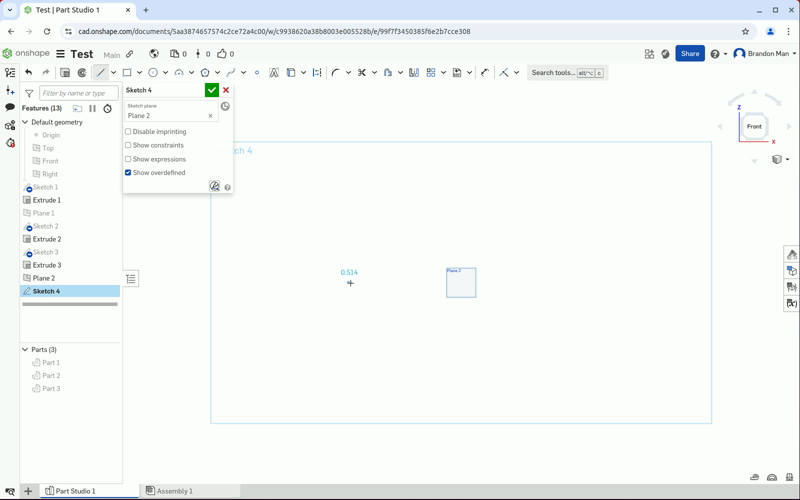
scroll(6)
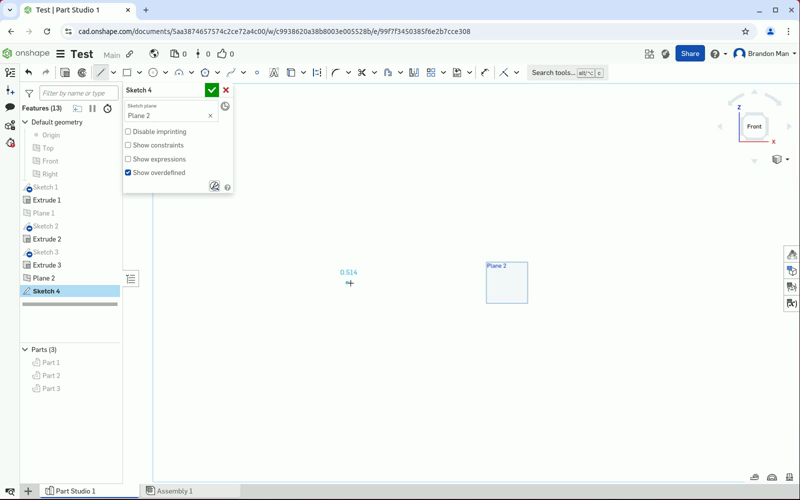
scroll(6)
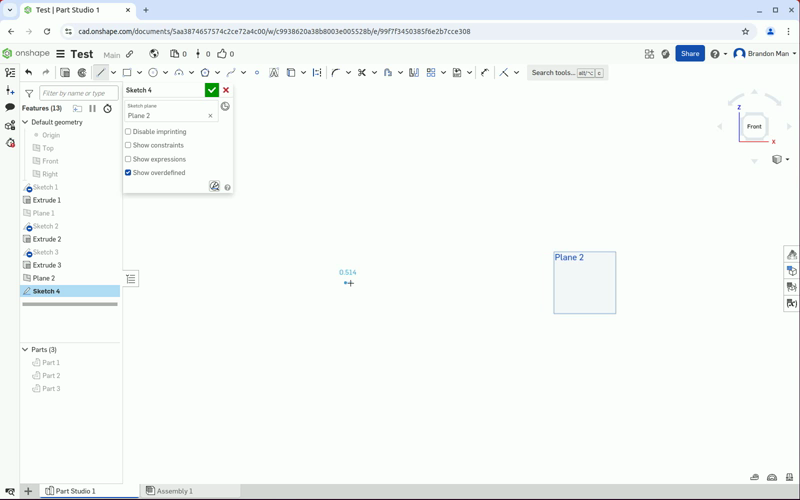
scroll(6)
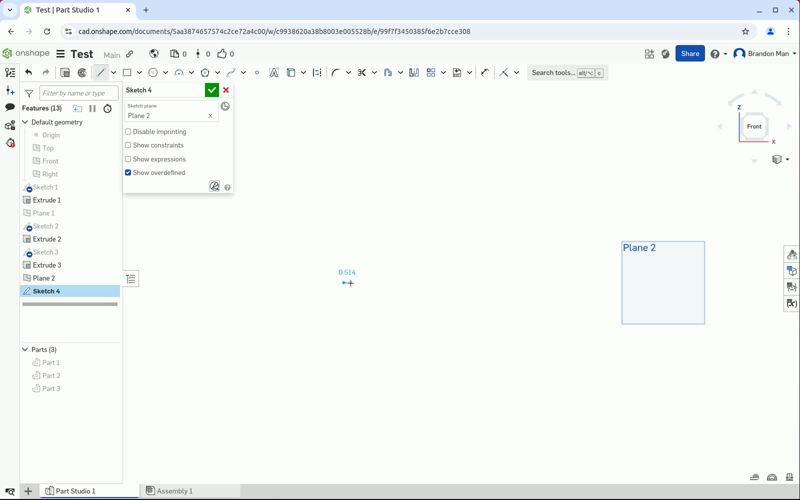
scroll(6)
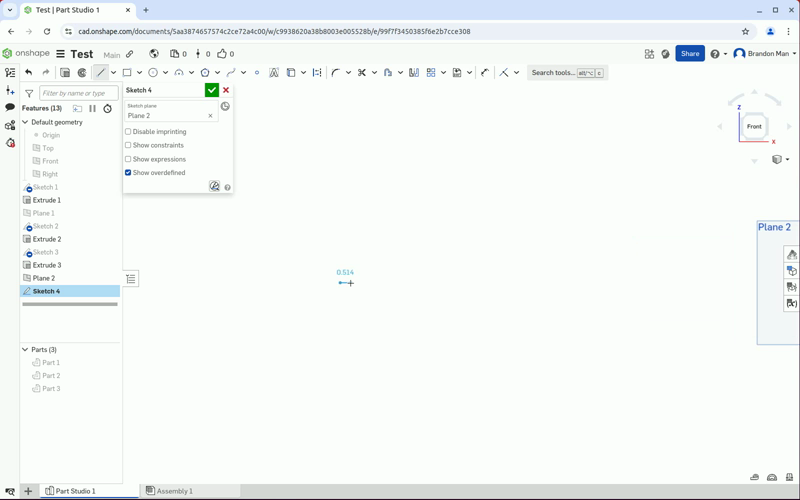
scroll(6)
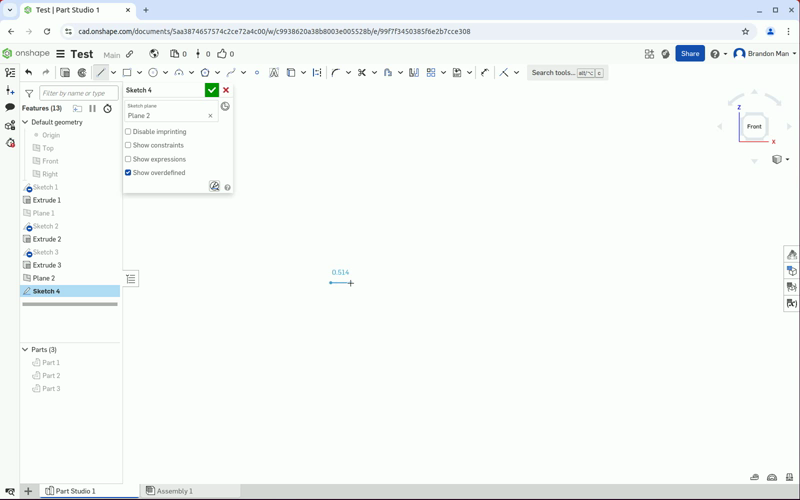
scroll(6)
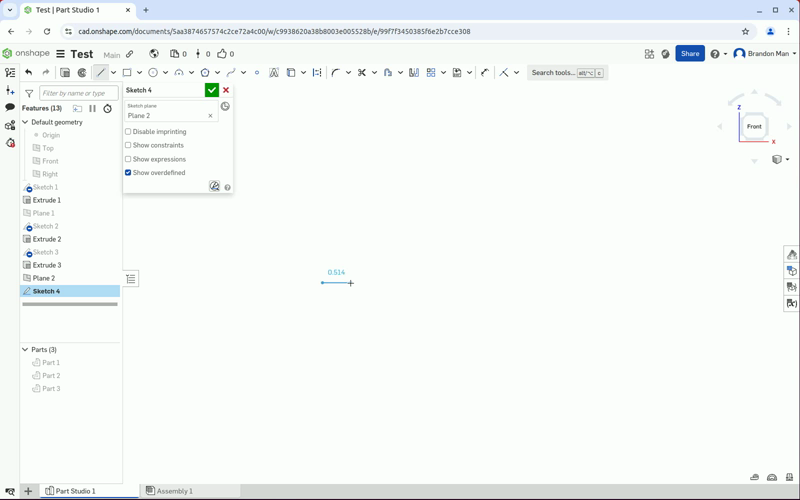
click(350, 282)
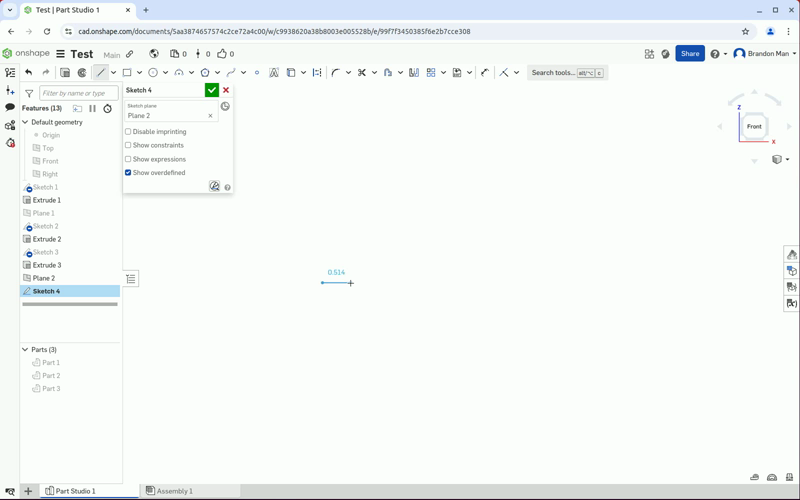
scroll(-6)
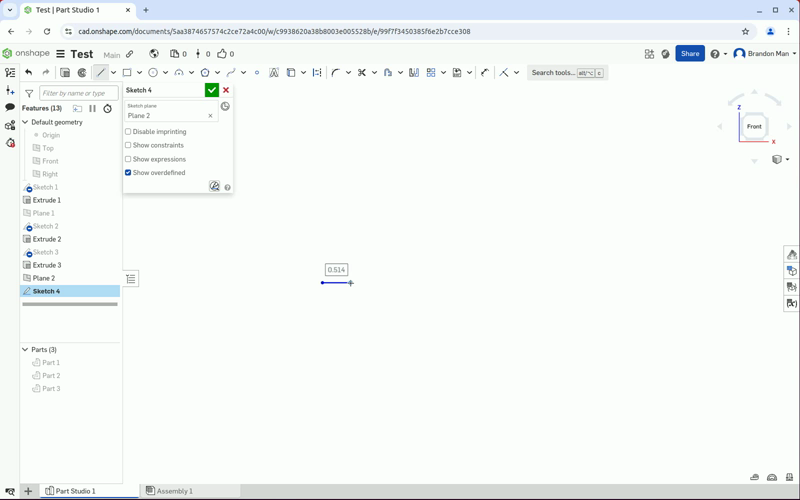
scroll(-6)
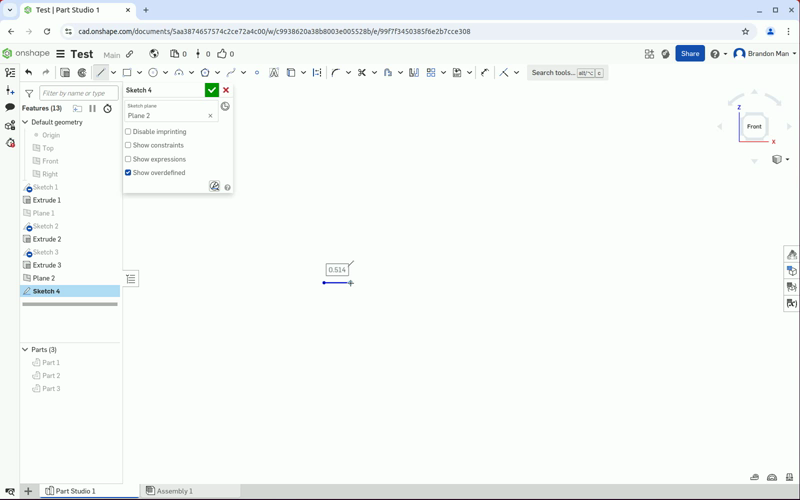
scroll(-6)
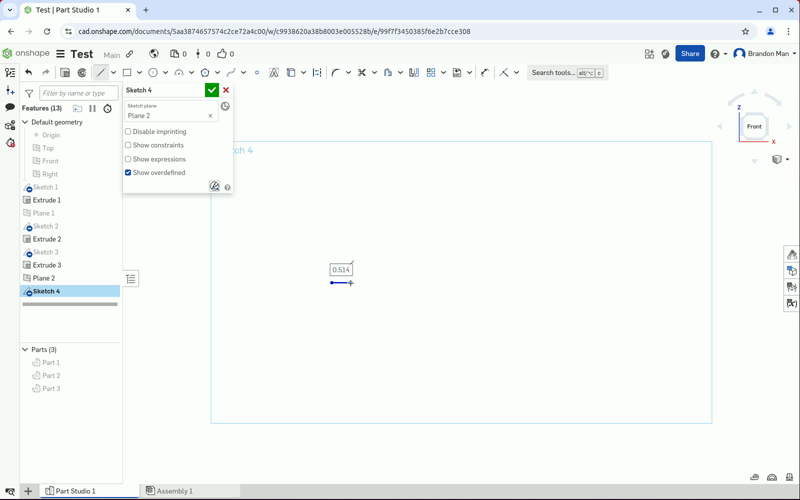
scroll(-6)
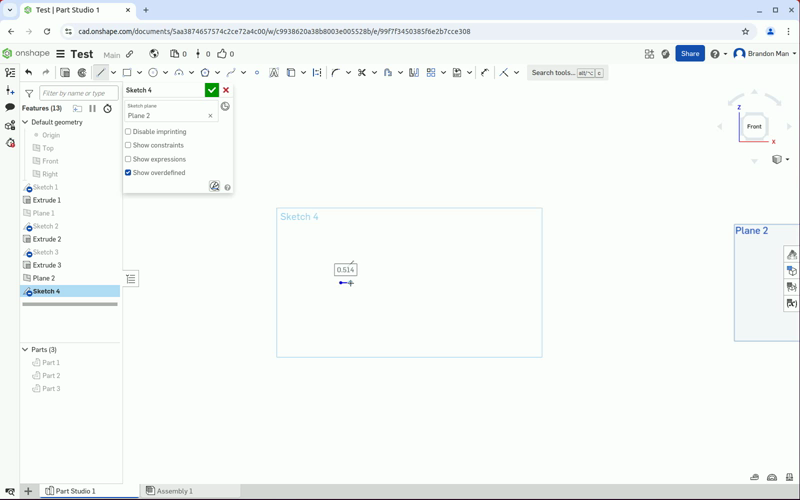
scroll(-6)
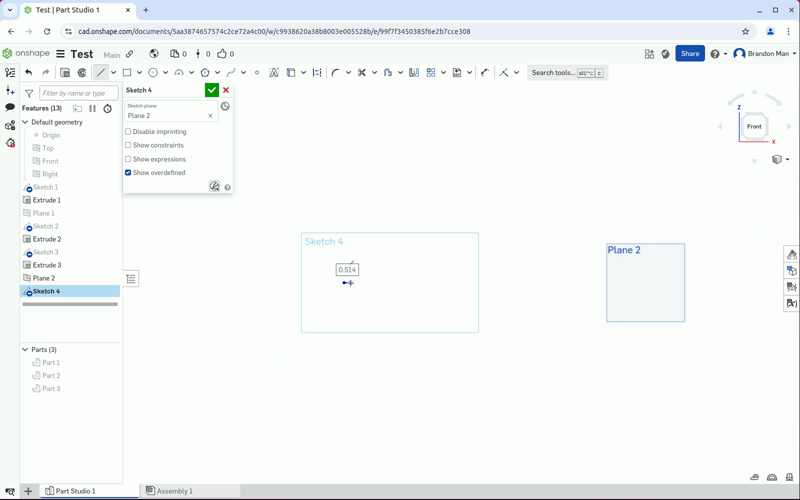
scroll(-6)
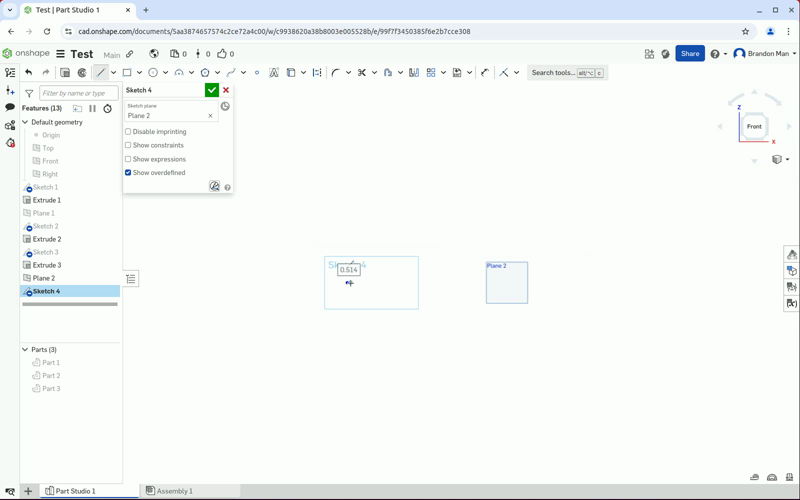
scroll(-6)
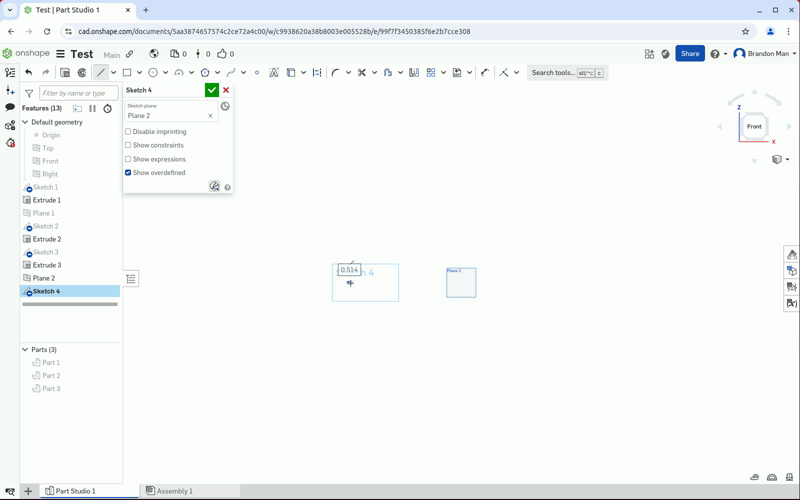
key_up(shift)
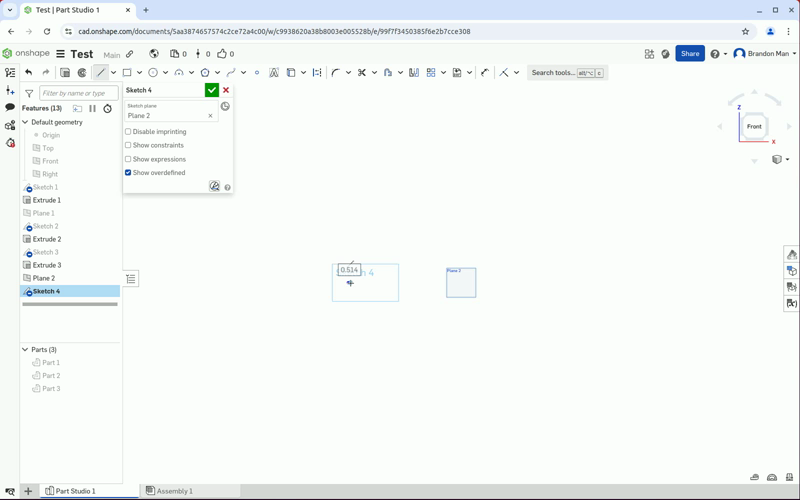
key_down(shift)
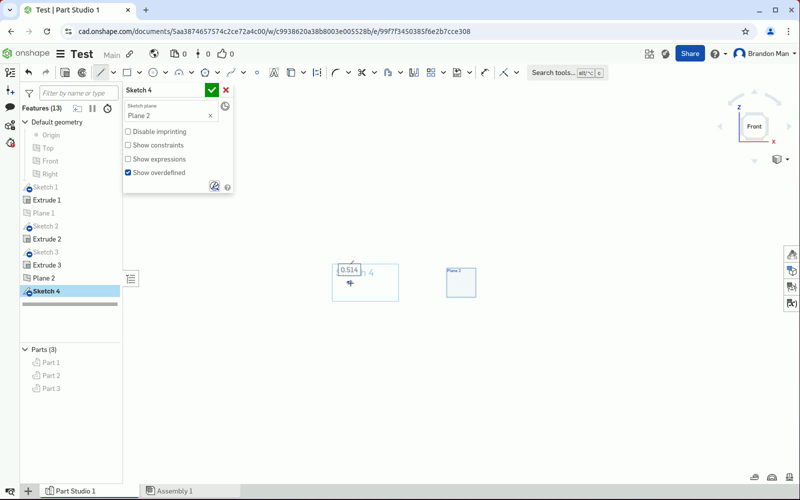
mouse_move(380, 282)
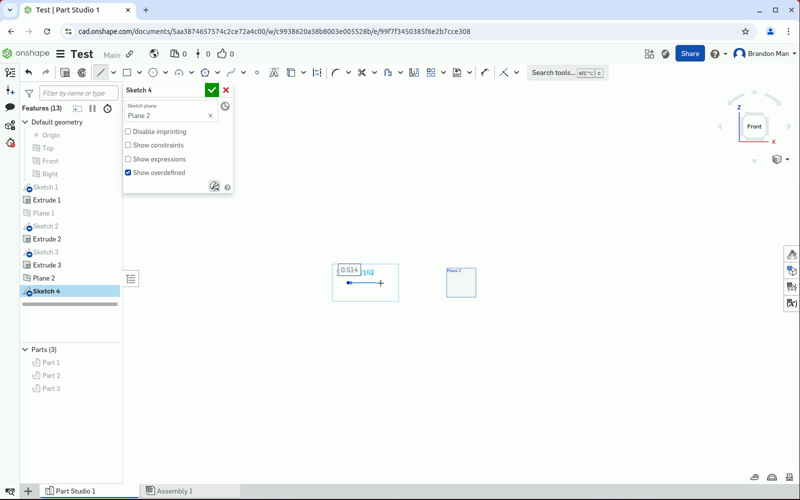
mouse_move(350, 259)
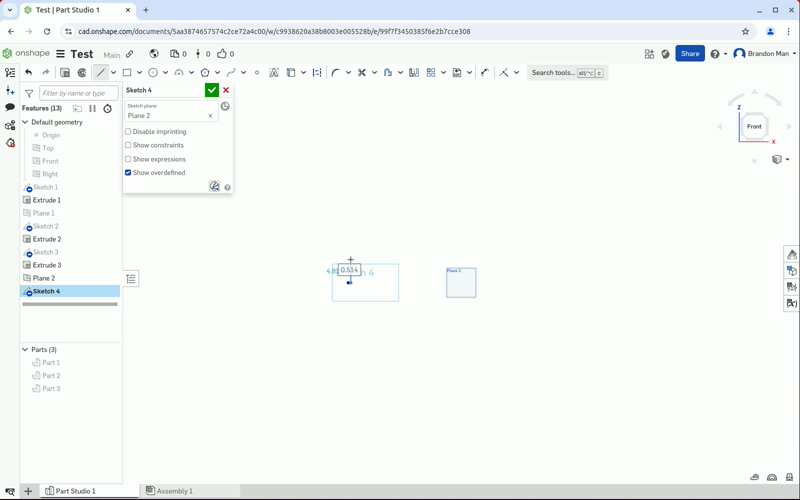
click(350, 259)
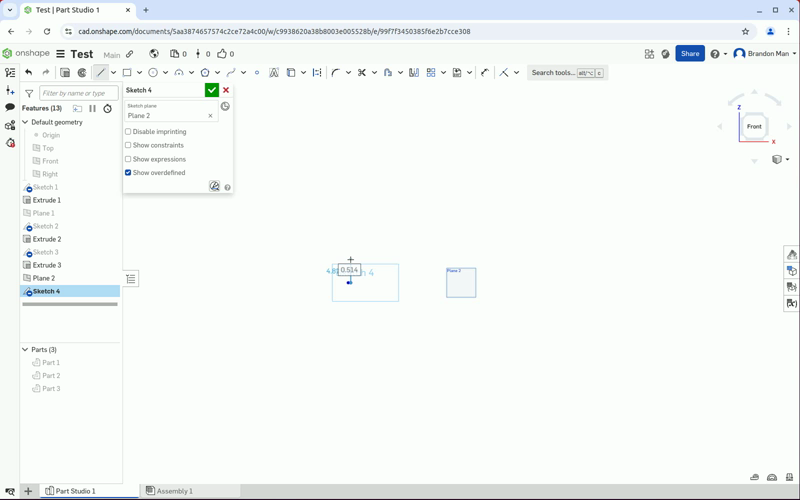
key_up(shift)
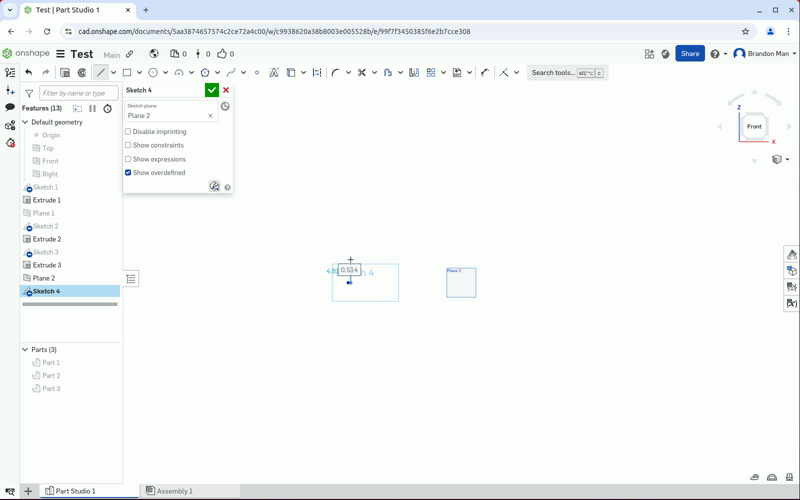
key_down(shift)
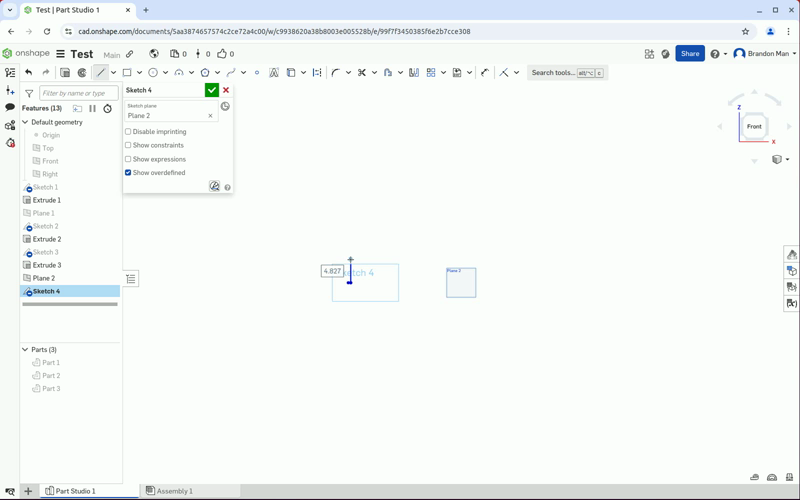
mouse_move(569, 259)
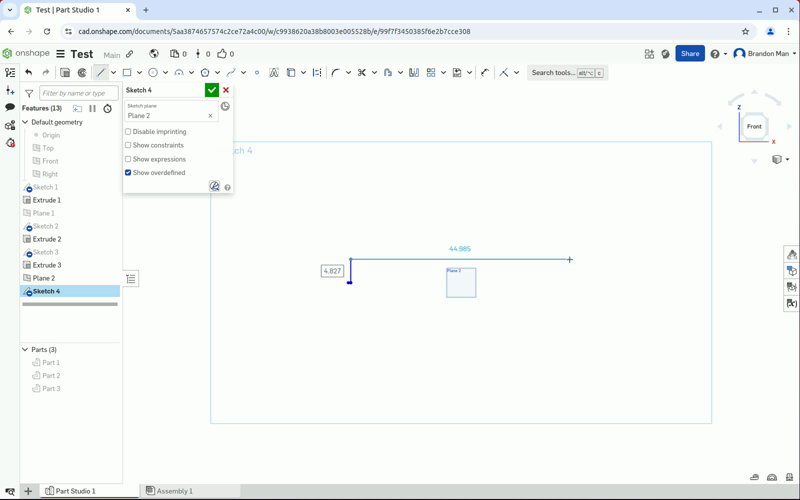
click(569, 259)
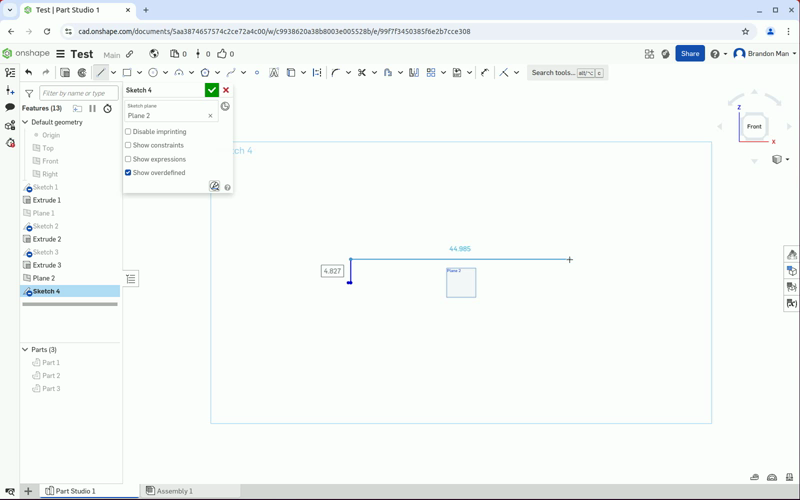
key_up(shift)
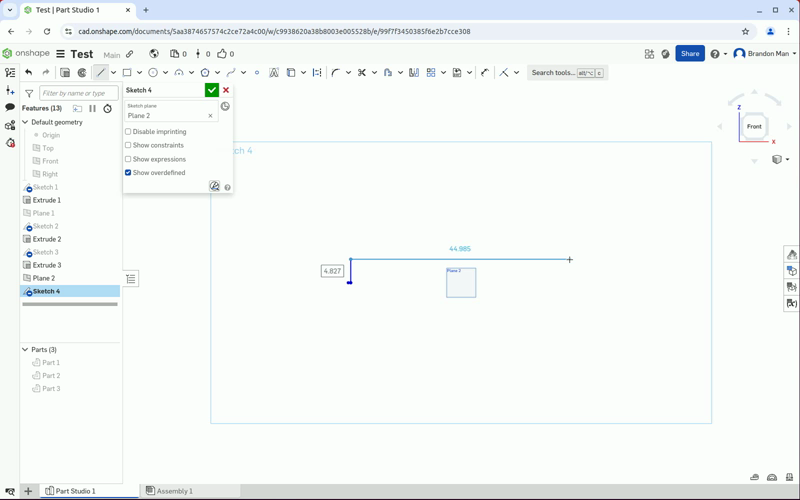
key_down(shift)
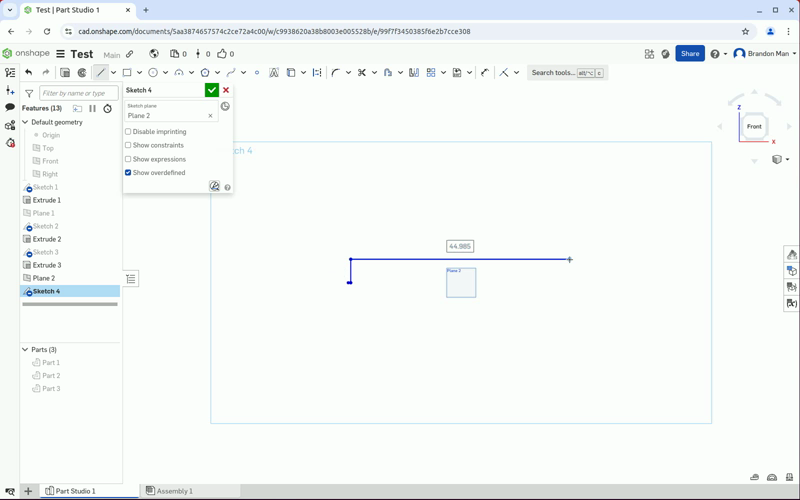
mouse_move(589, 259)
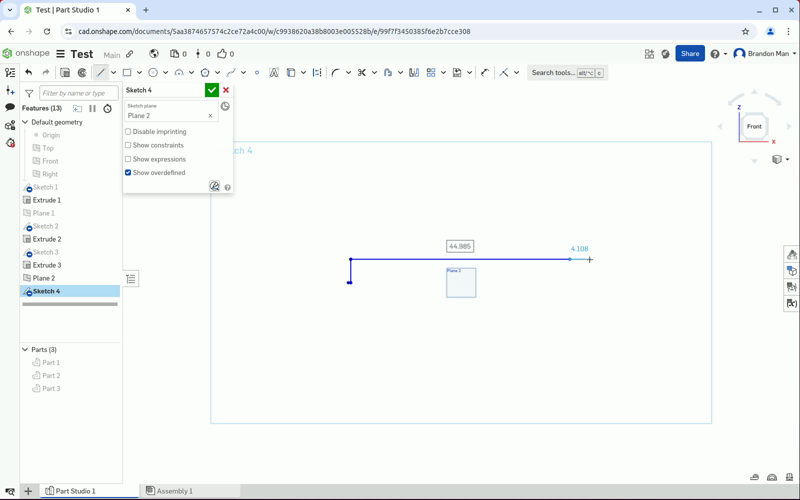
mouse_move(569, 282)
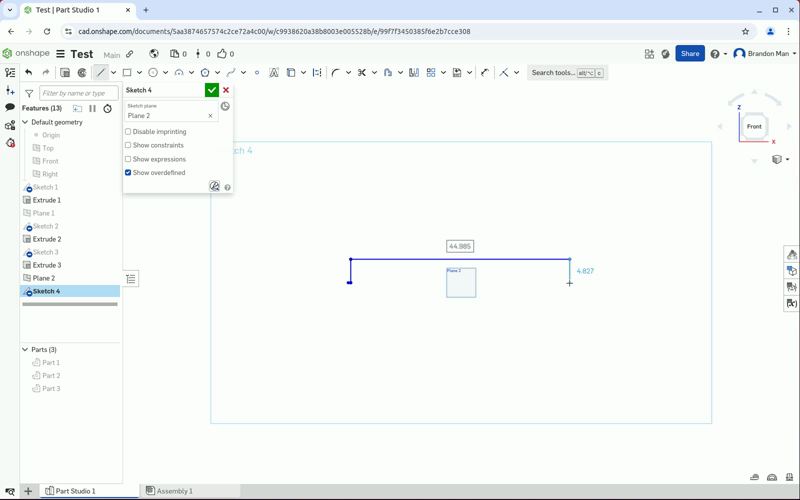
click(569, 282)
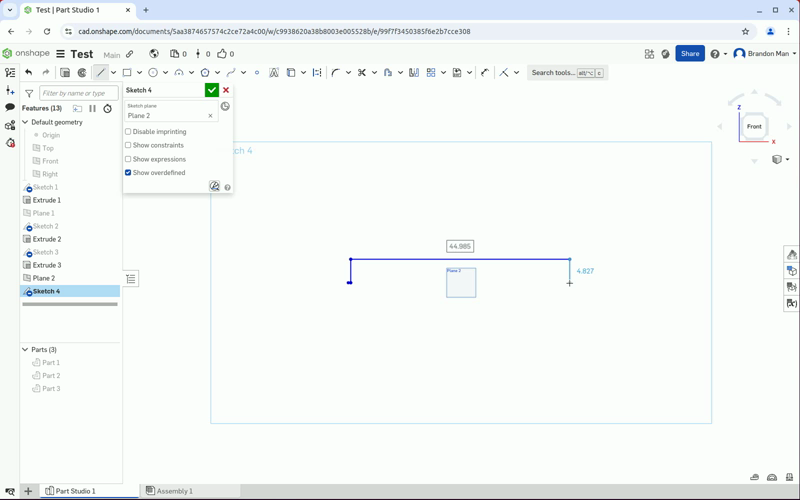
key_up(shift)
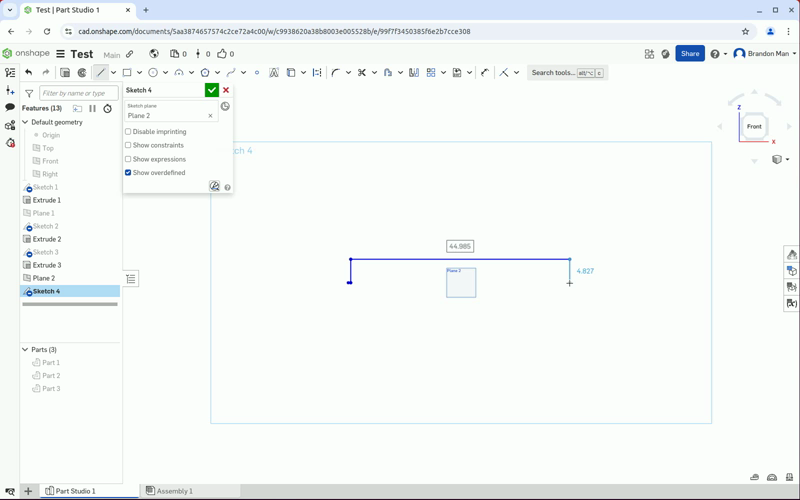
key_down(shift)
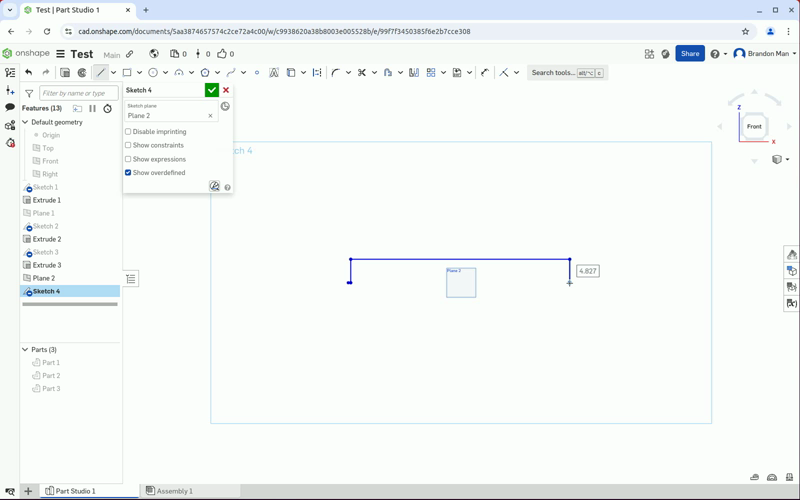
mouse_move(589, 282)
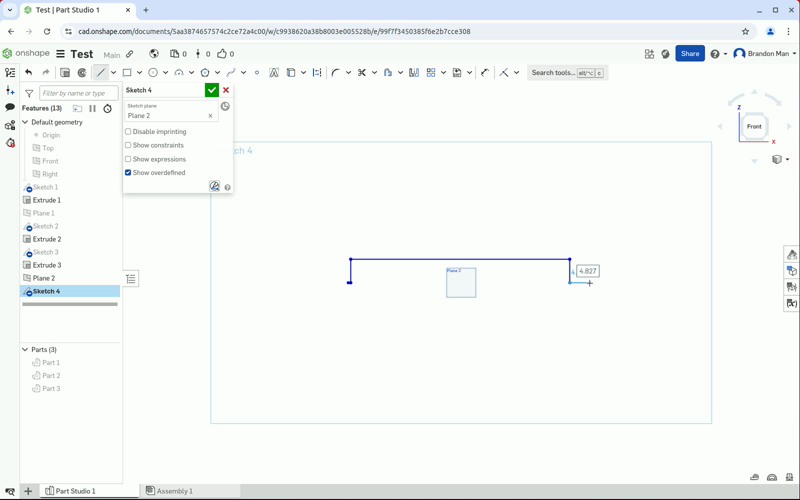
mouse_move(572, 282)
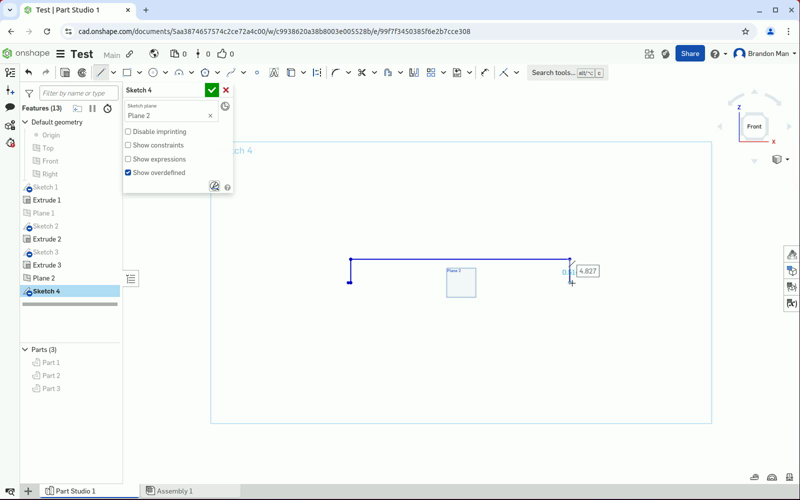
scroll(6)
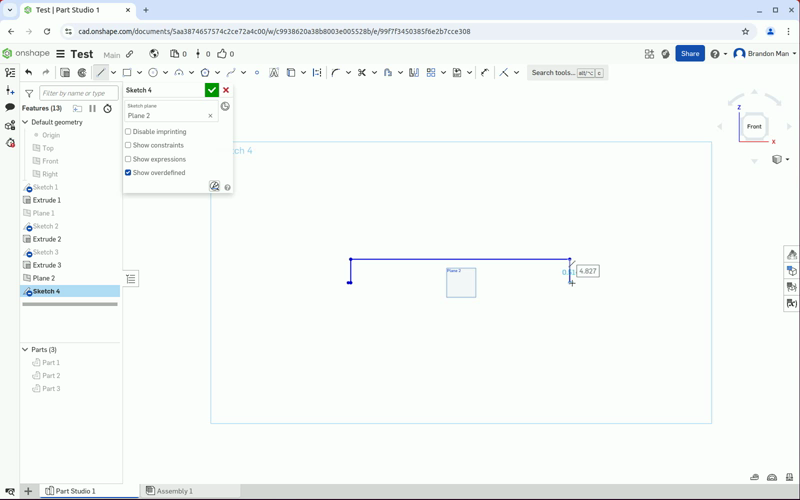
scroll(6)
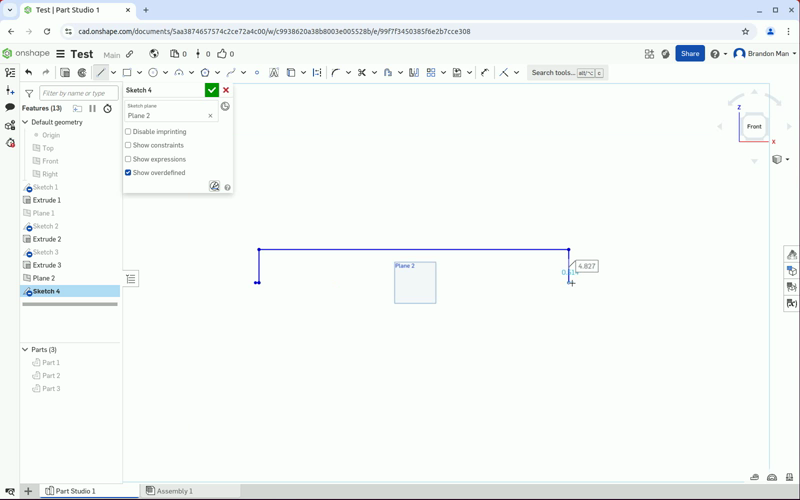
scroll(6)
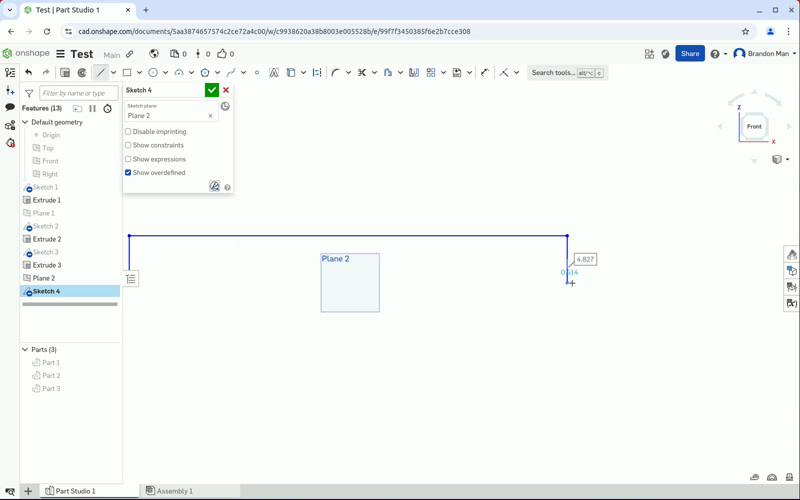
scroll(6)
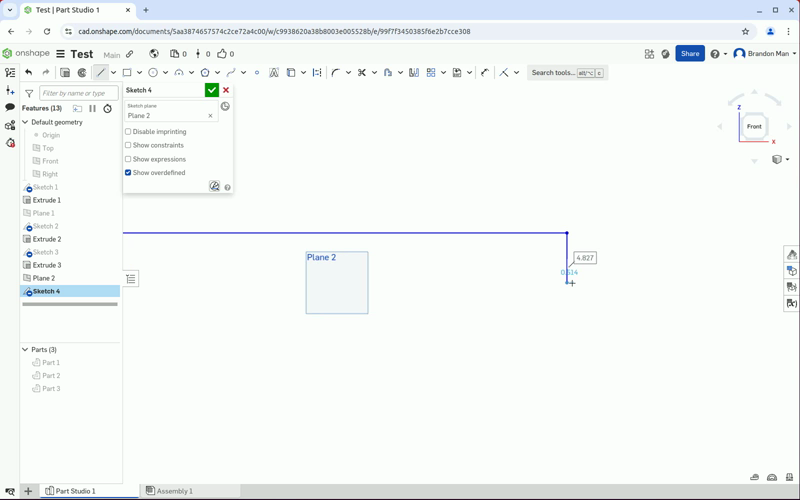
scroll(6)
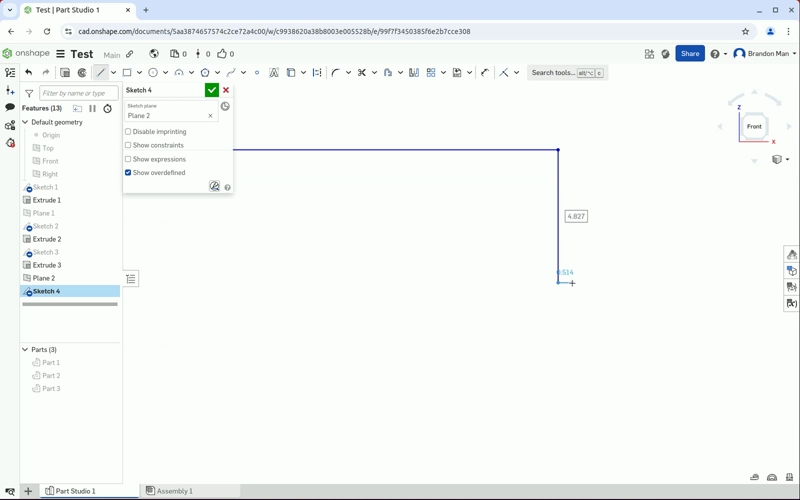
scroll(6)
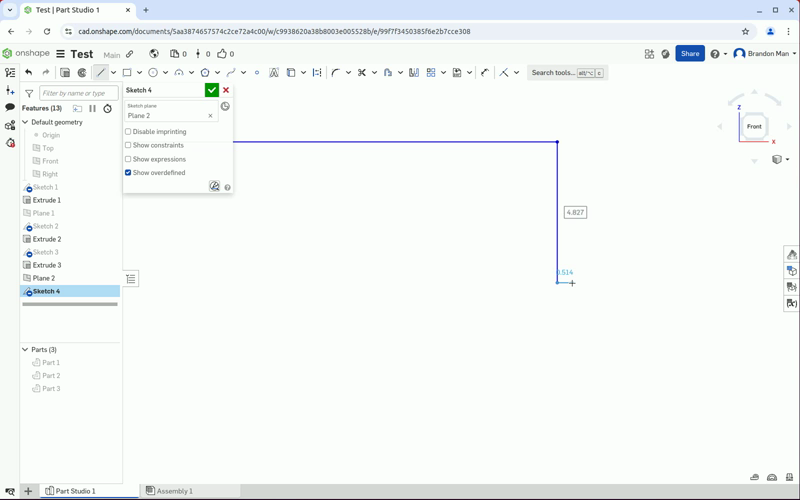
scroll(6)
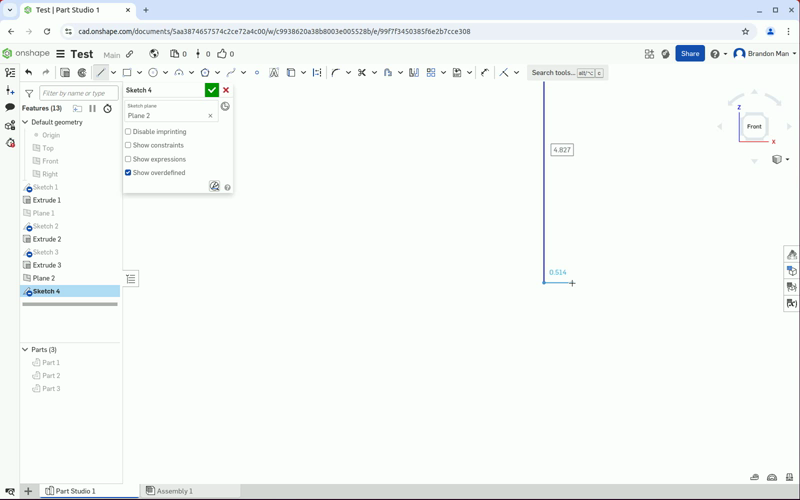
click(572, 282)
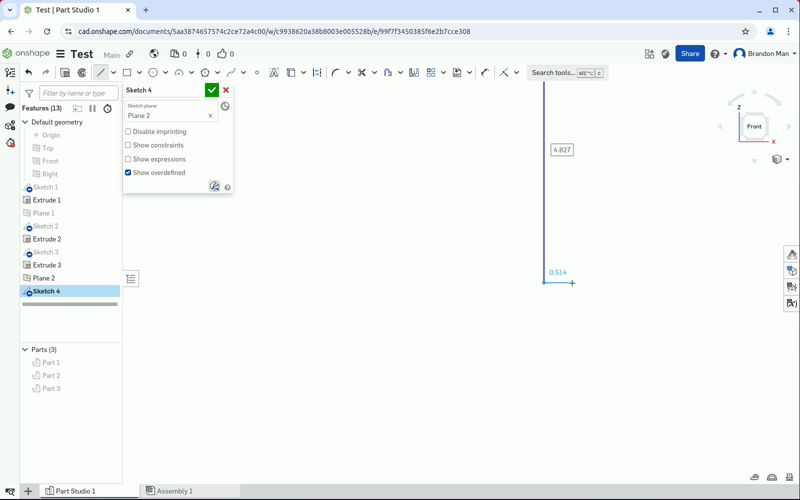
scroll(-6)
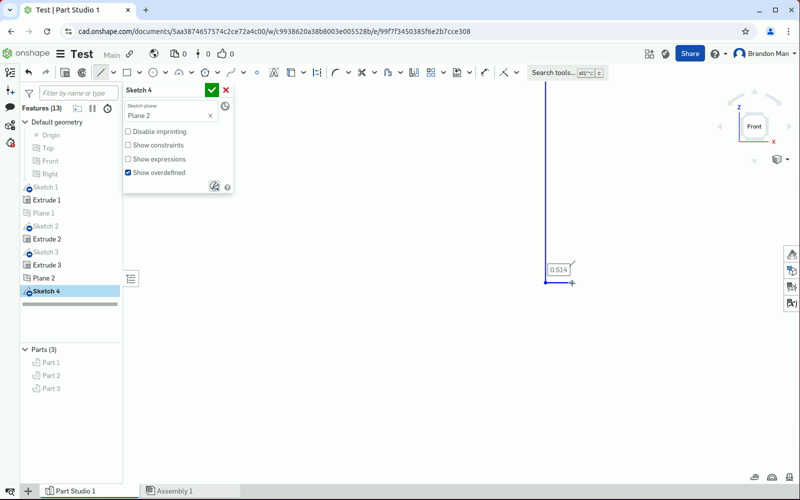
scroll(-6)
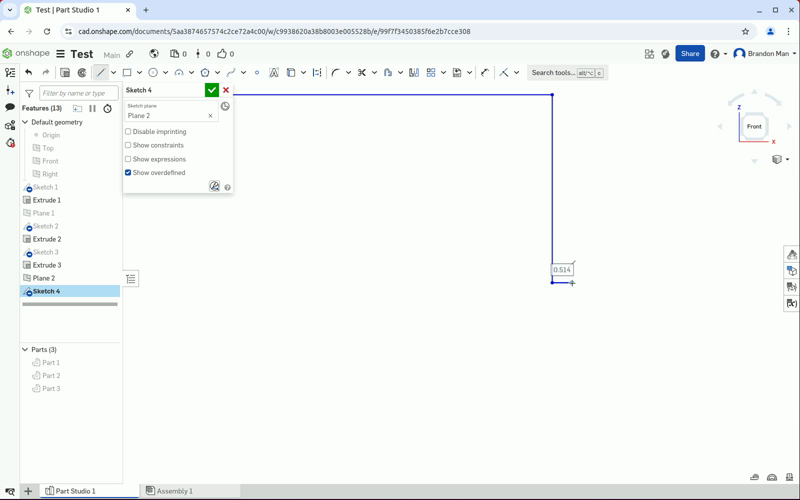
scroll(-6)
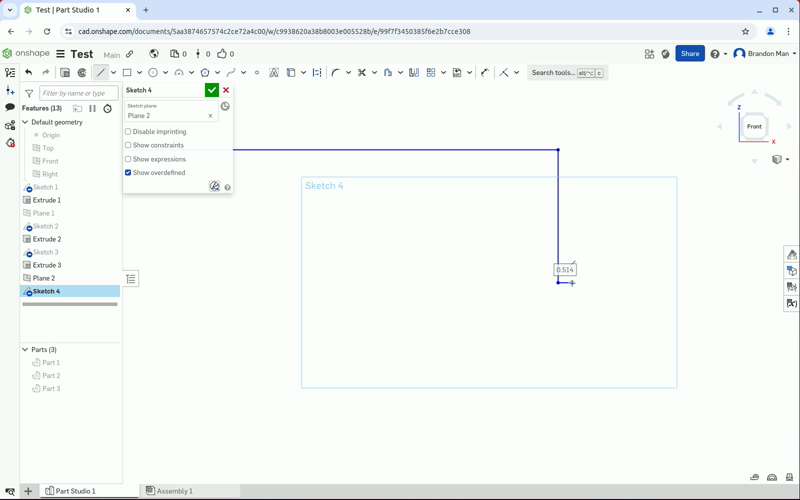
scroll(-6)
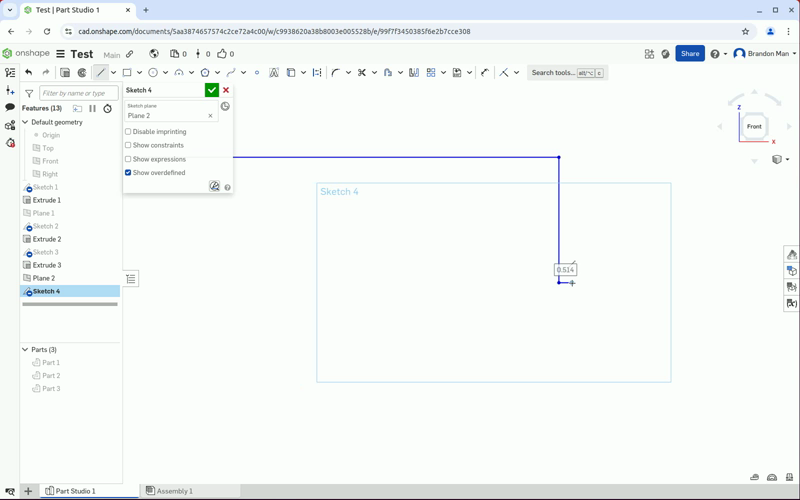
scroll(-6)
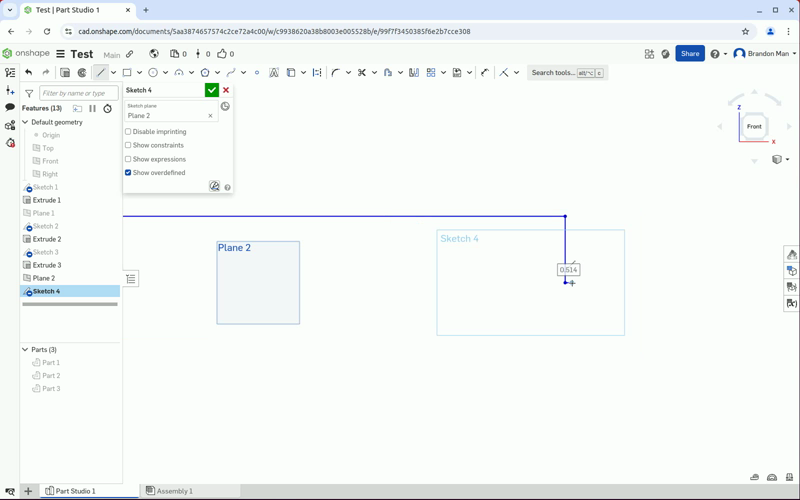
scroll(-6)
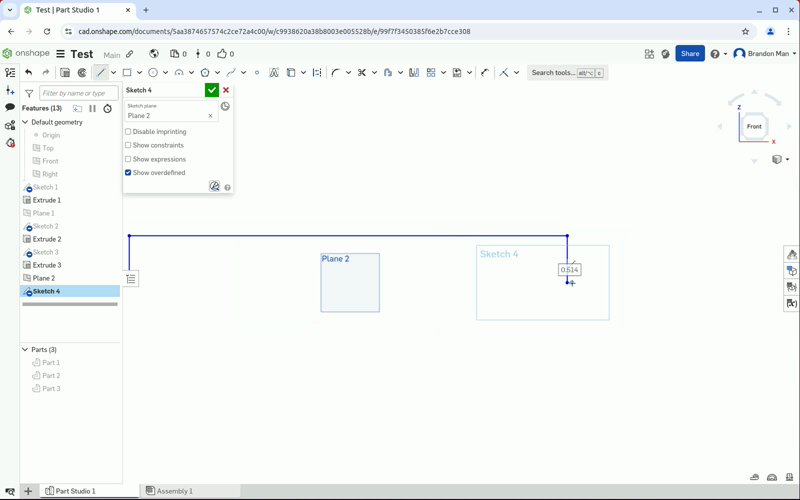
scroll(-6)
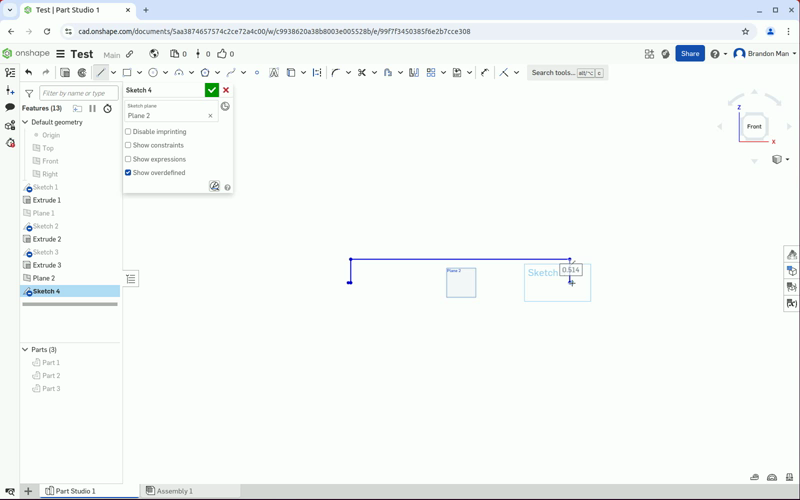
key_up(shift)
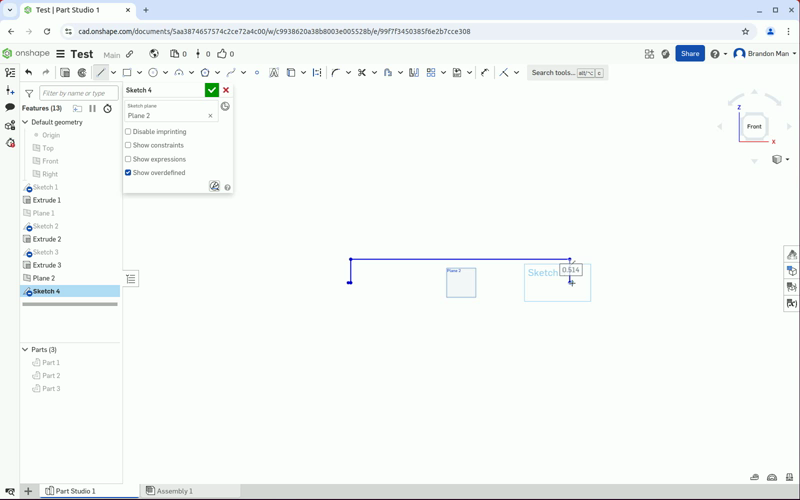
key_down(shift)
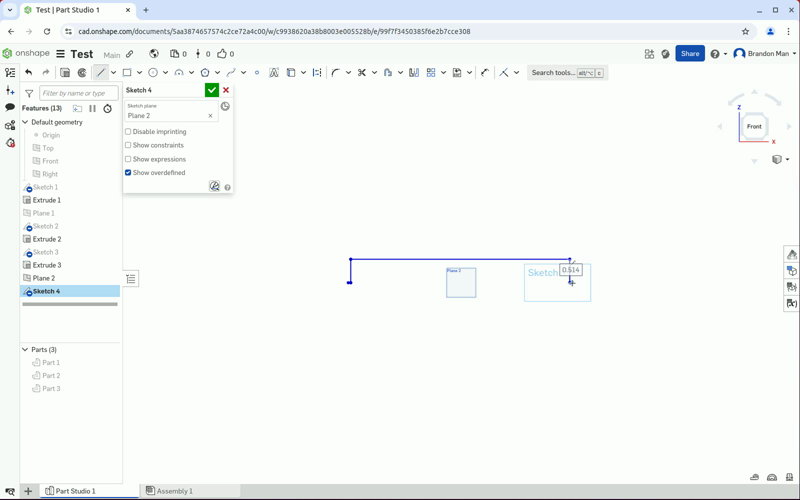
mouse_move(589, 282)
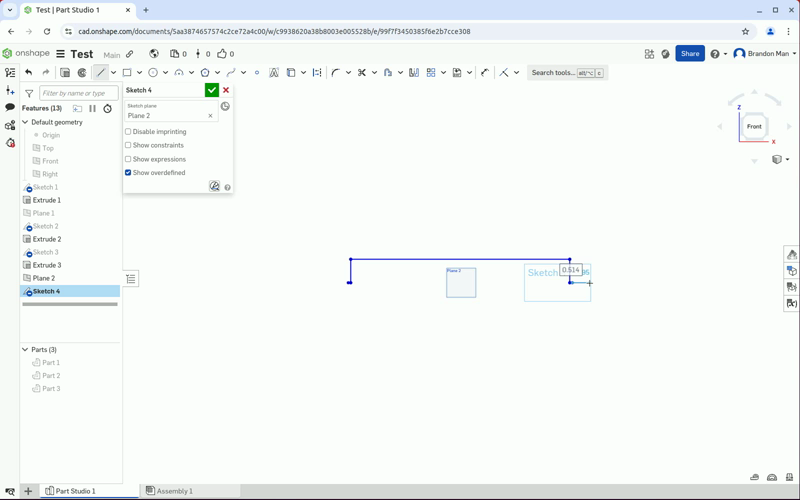
mouse_move(572, 257)
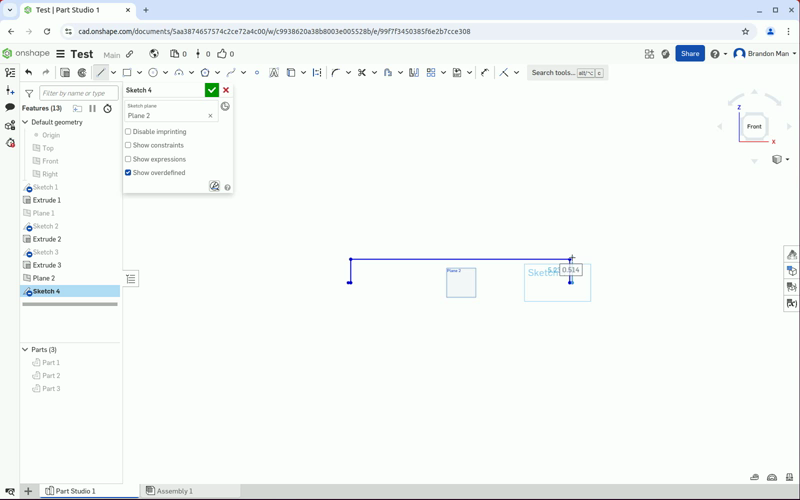
scroll(6)
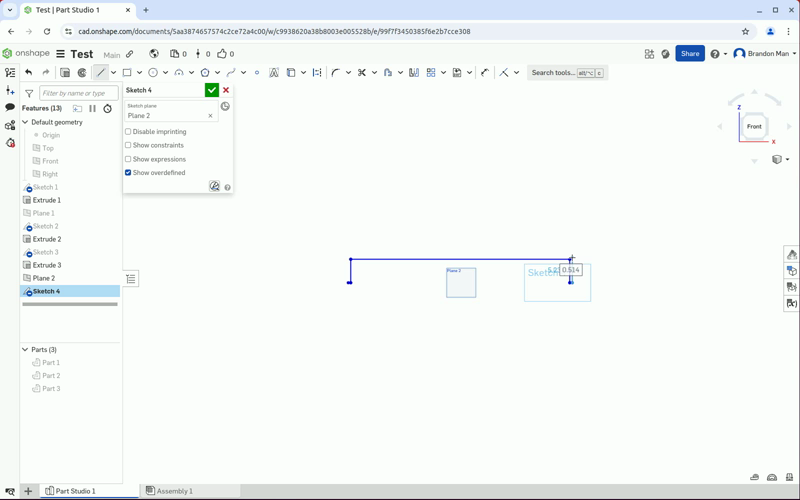
scroll(6)
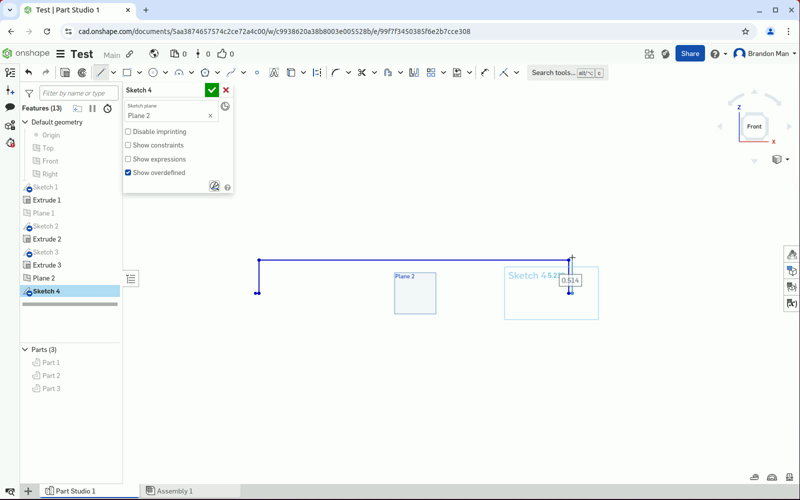
scroll(6)
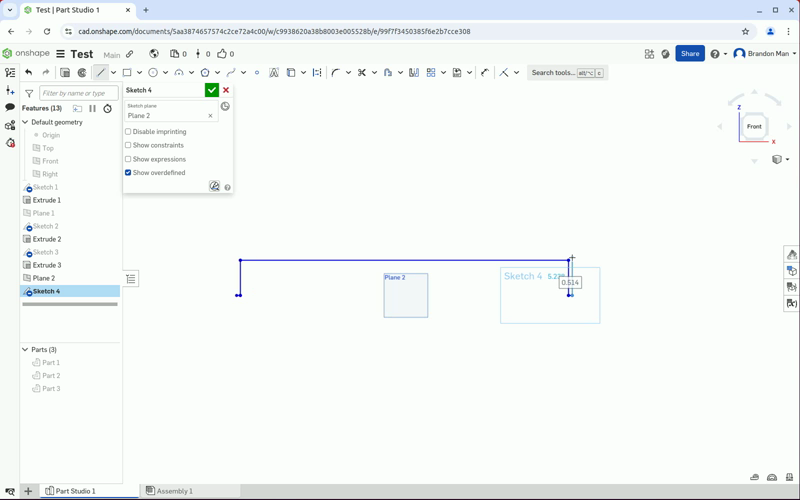
scroll(6)
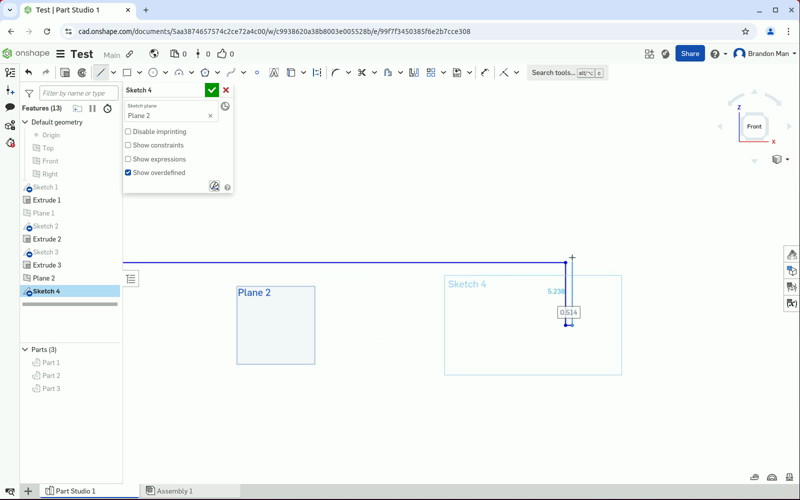
scroll(6)
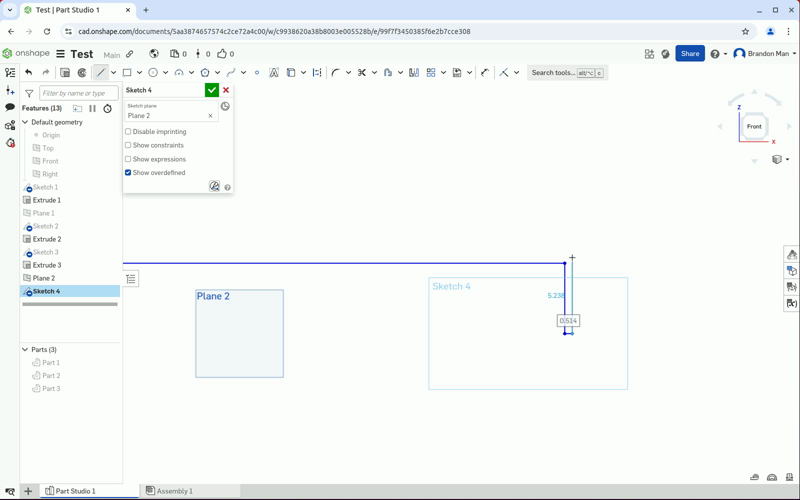
scroll(6)
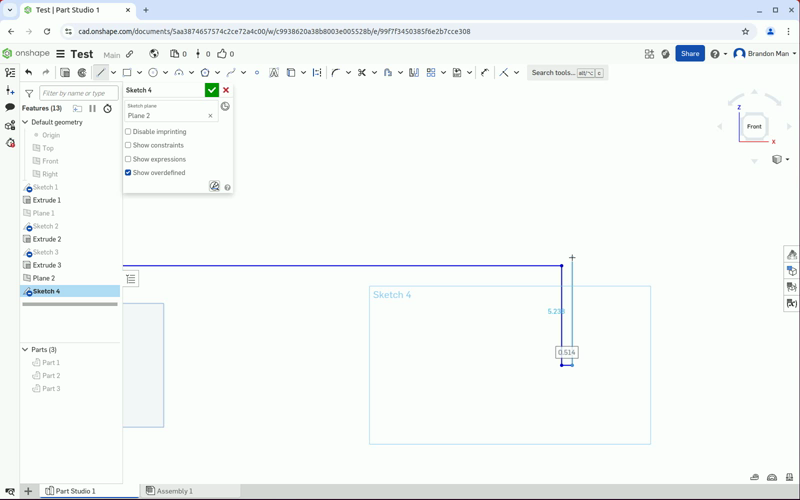
scroll(6)
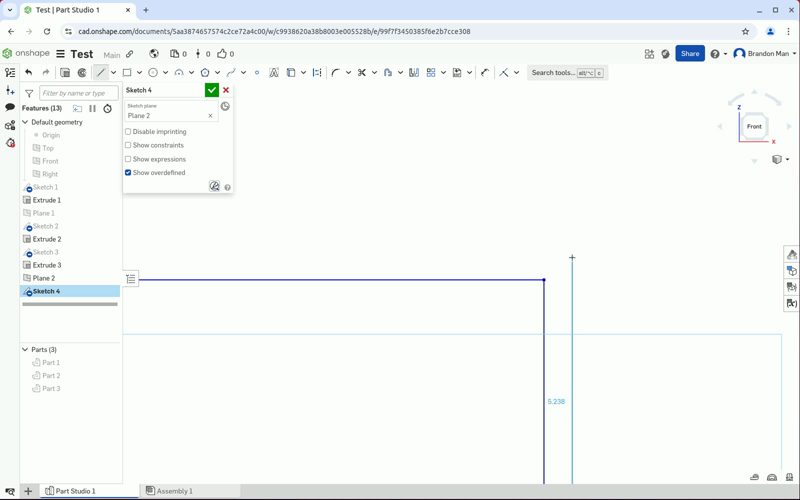
click(572, 257)
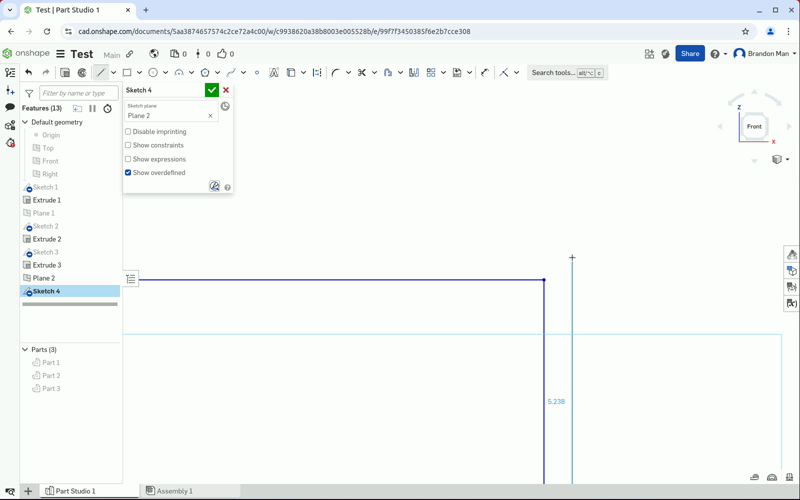
scroll(-6)
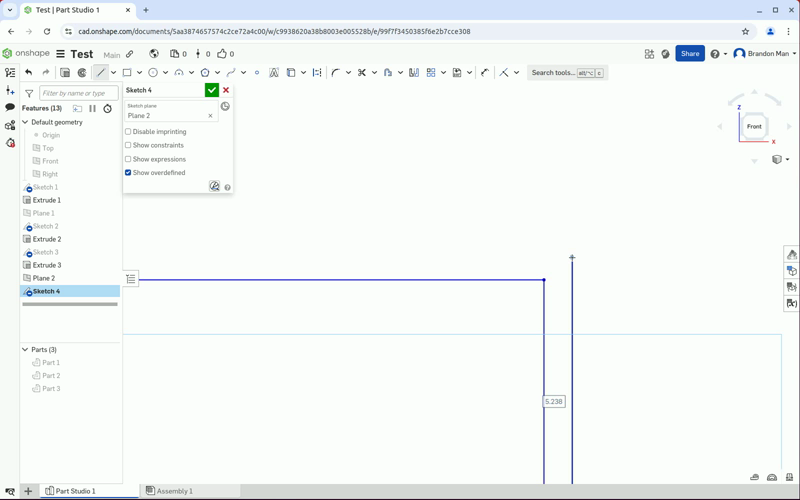
scroll(-6)
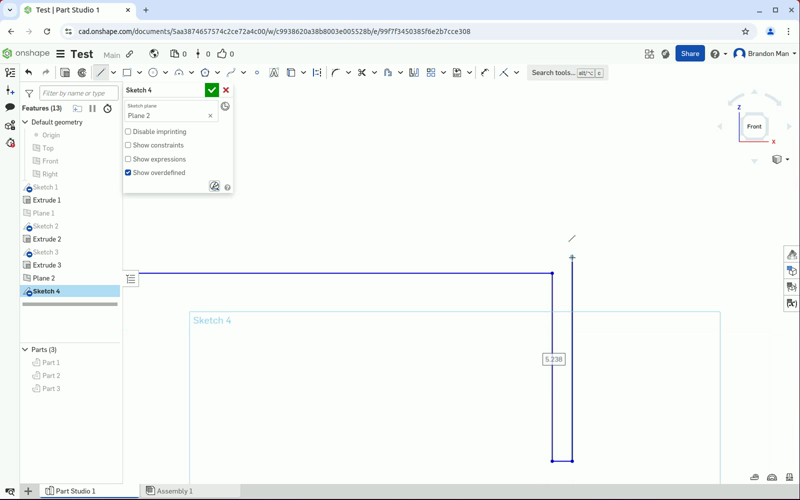
scroll(-6)
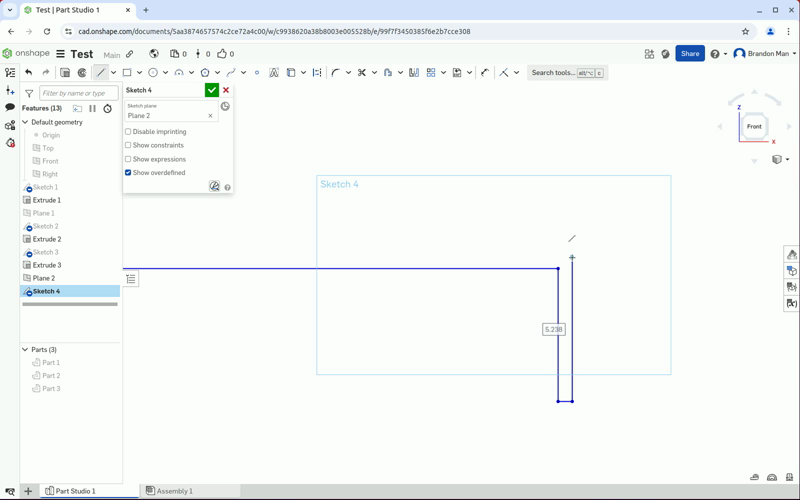
scroll(-6)
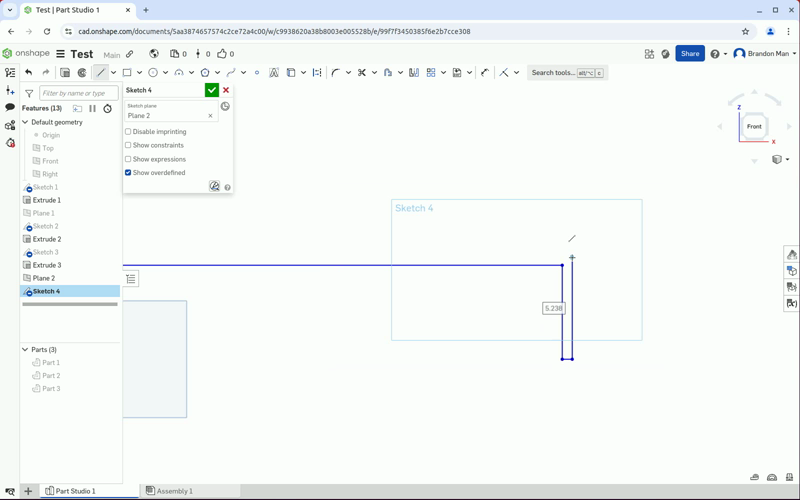
scroll(-6)
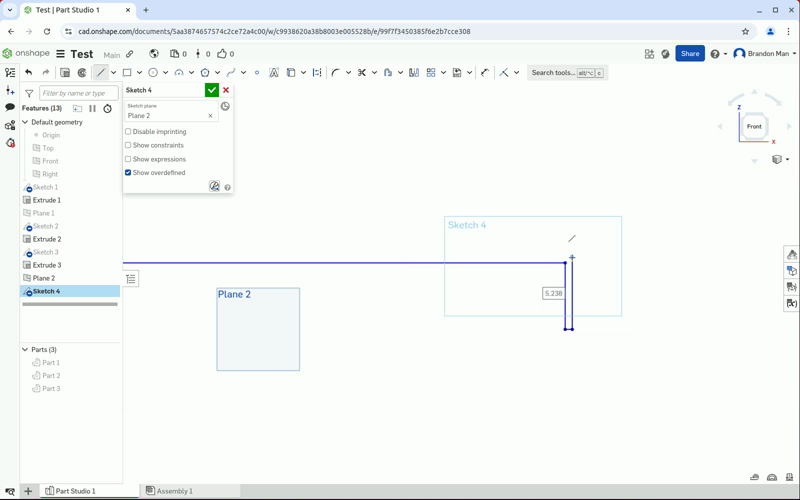
scroll(-6)
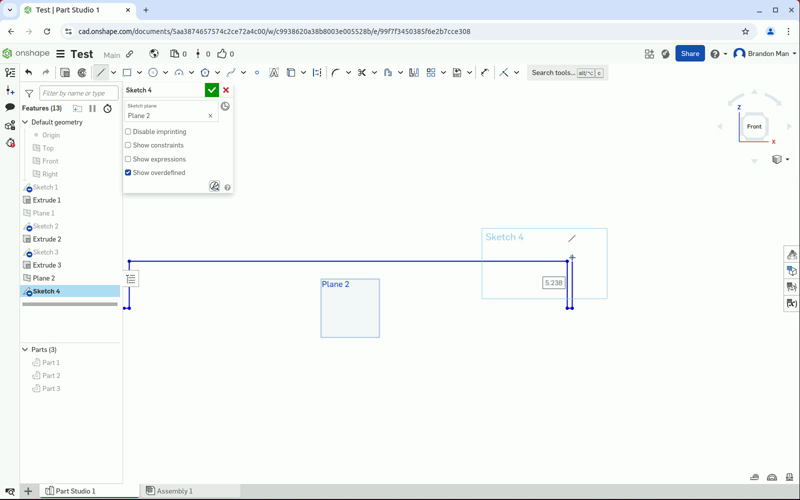
scroll(-6)
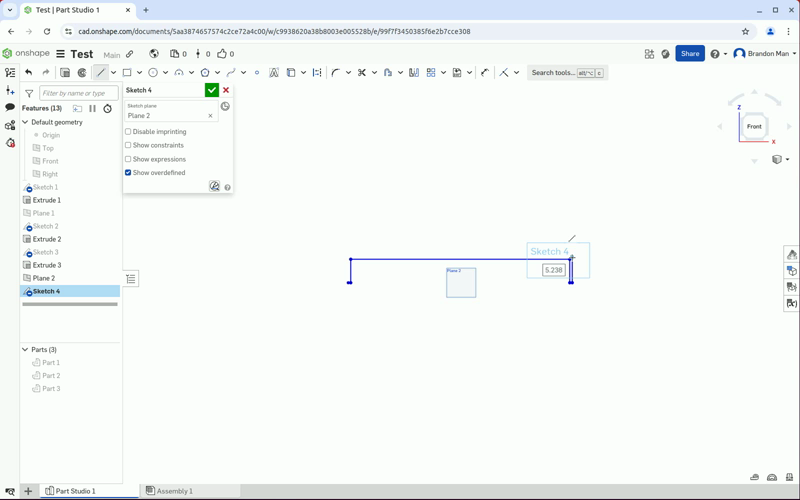
key_up(shift)
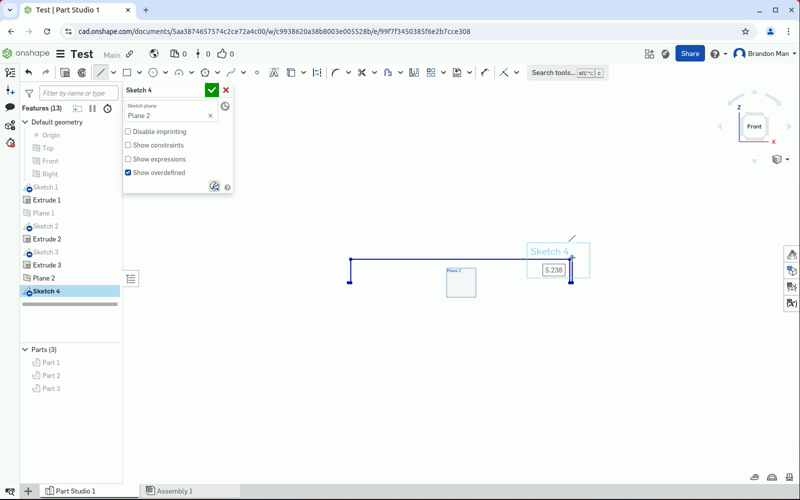
key_down(shift)
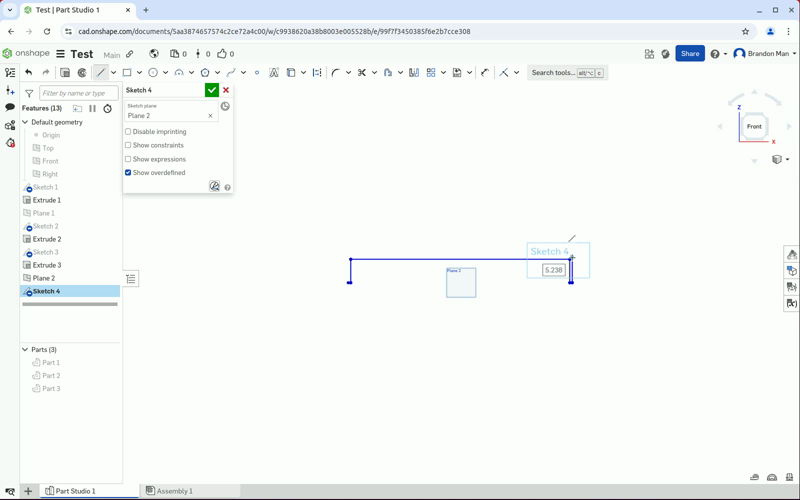
mouse_move(348, 257)
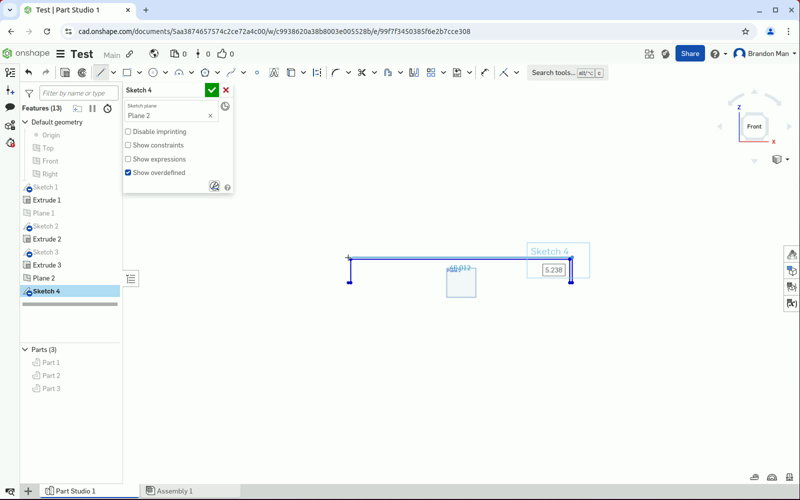
scroll(6)
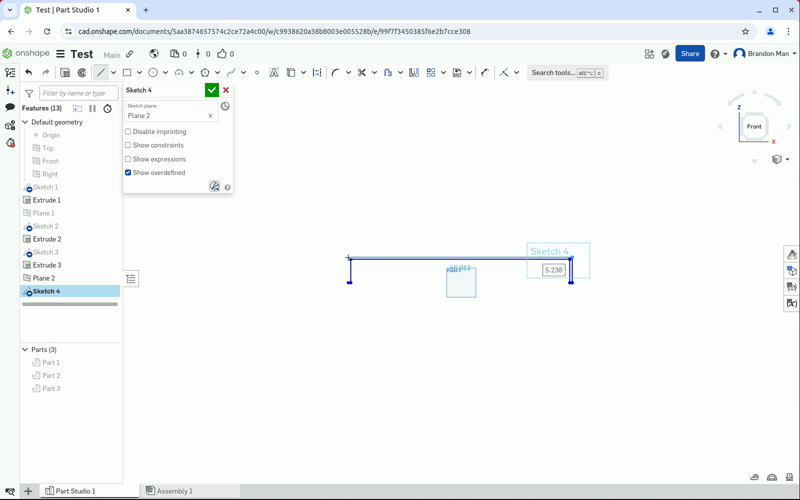
scroll(6)
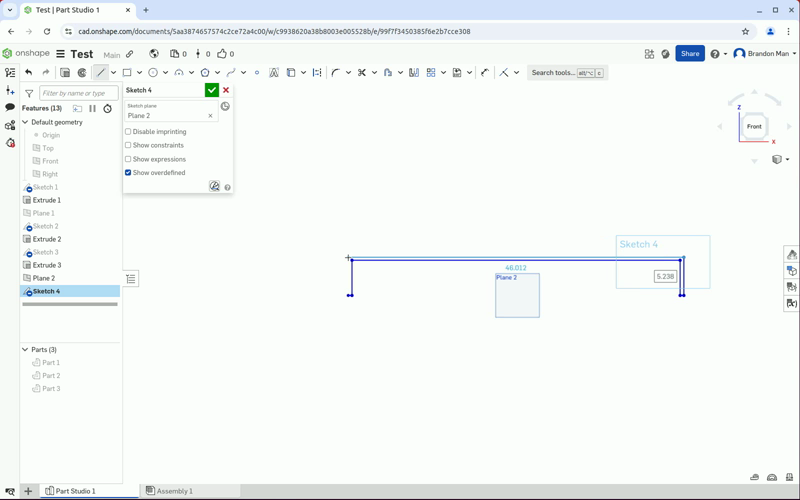
scroll(6)
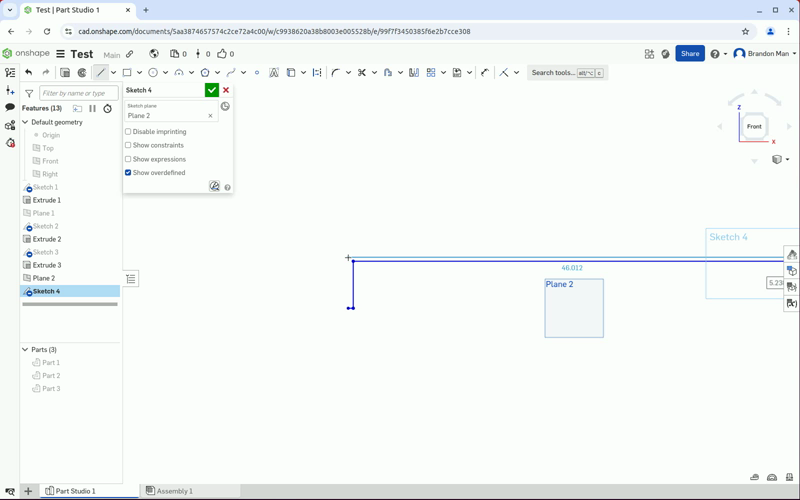
scroll(6)
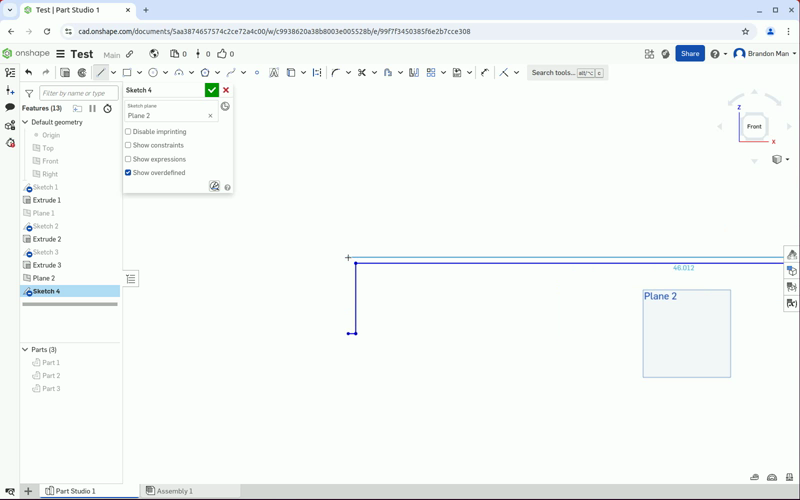
scroll(6)
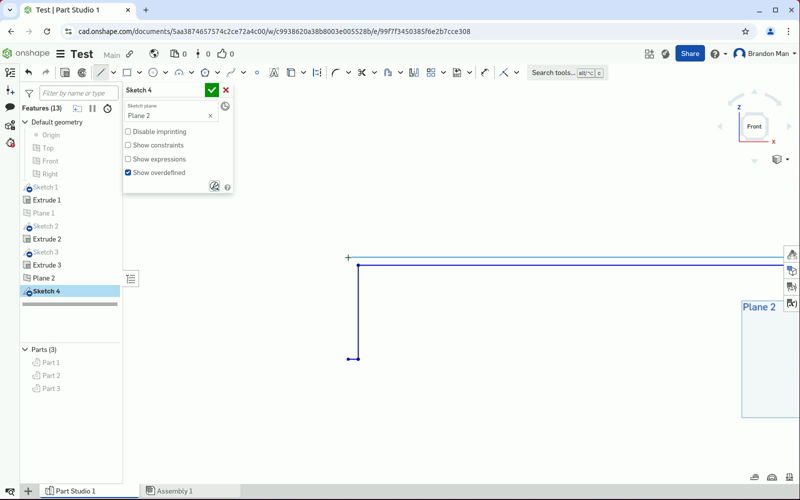
scroll(6)
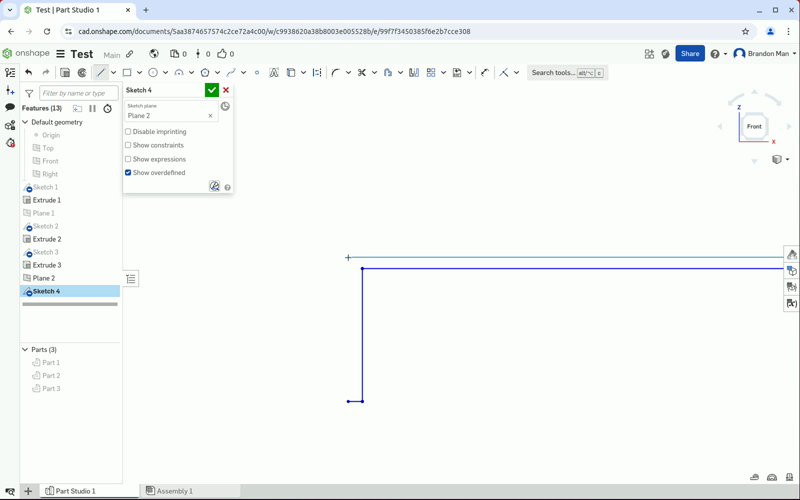
scroll(6)
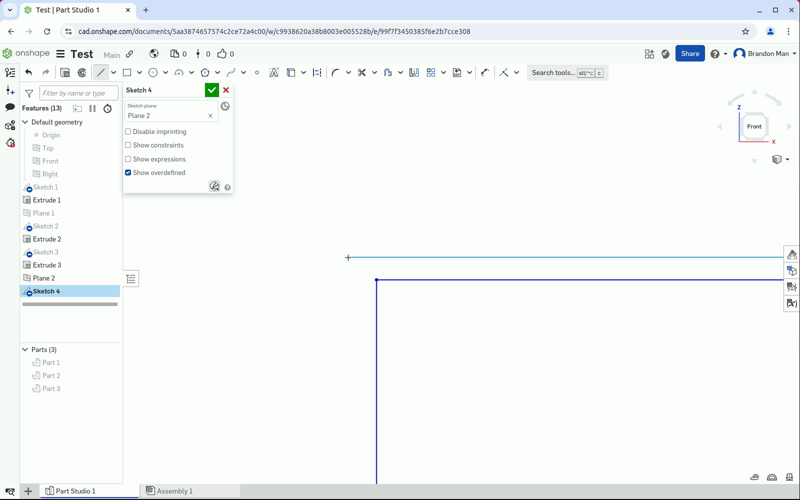
click(348, 257)
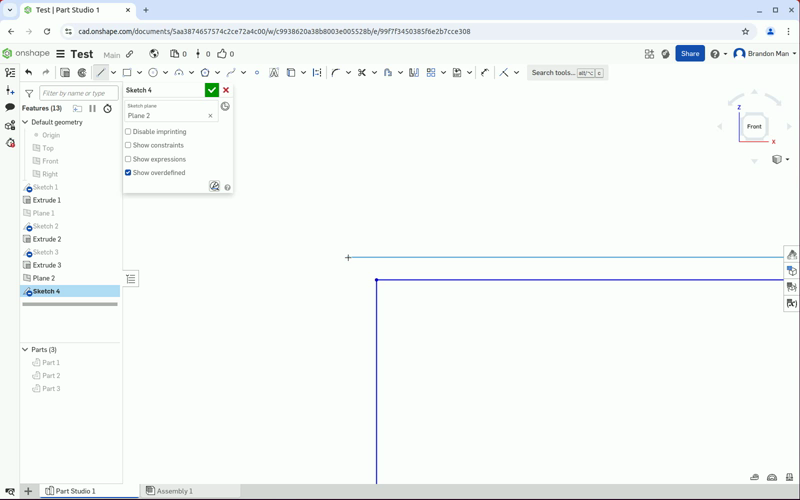
scroll(-6)
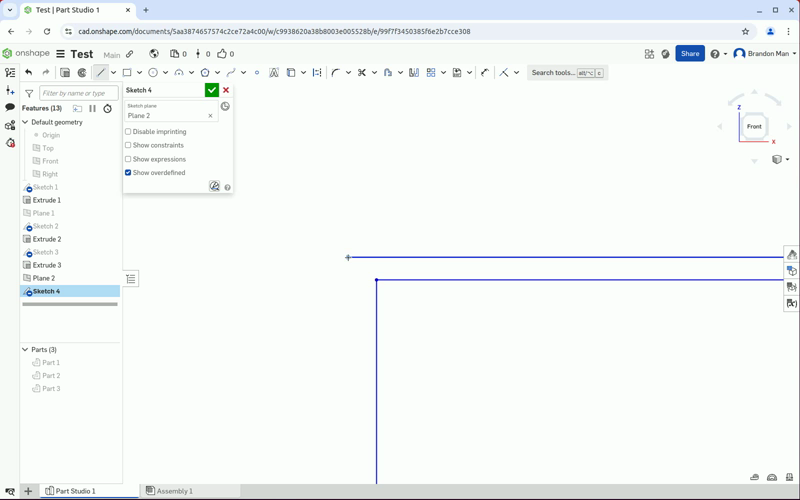
scroll(-6)
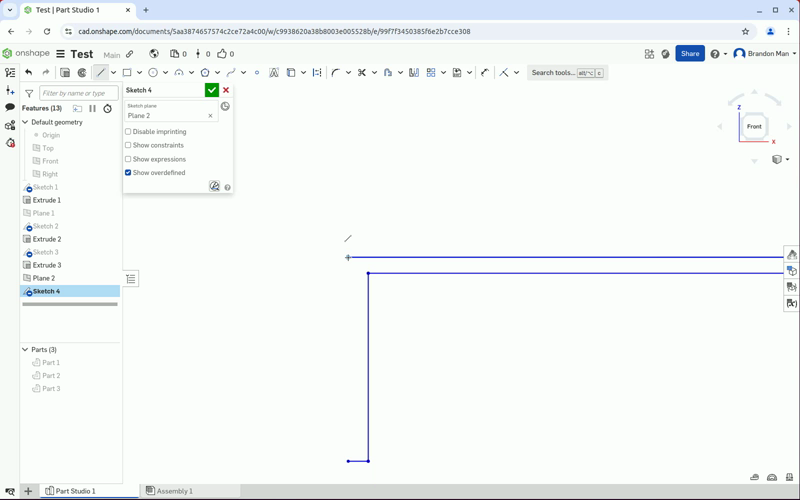
scroll(-6)
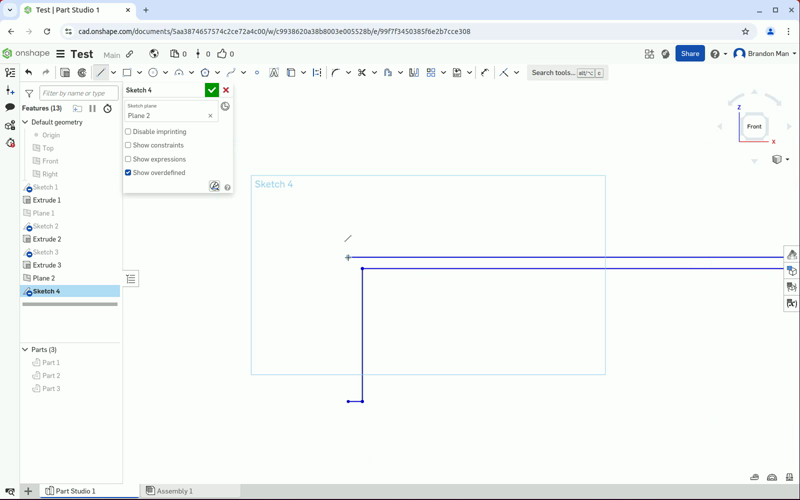
scroll(-6)
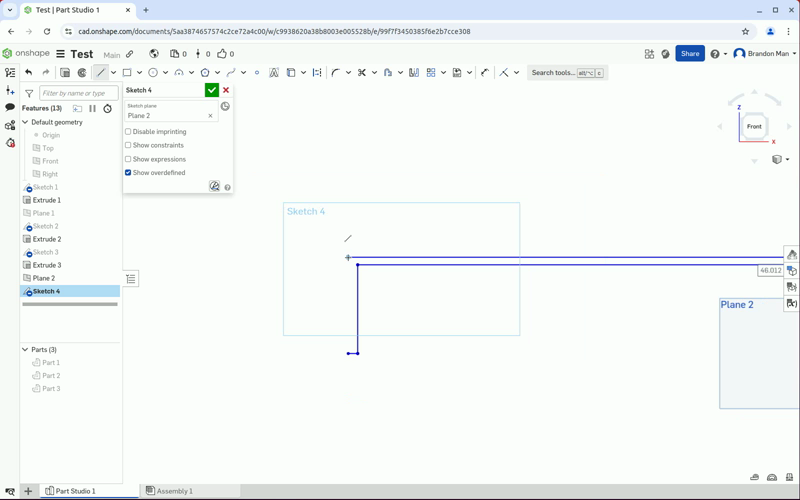
scroll(-6)
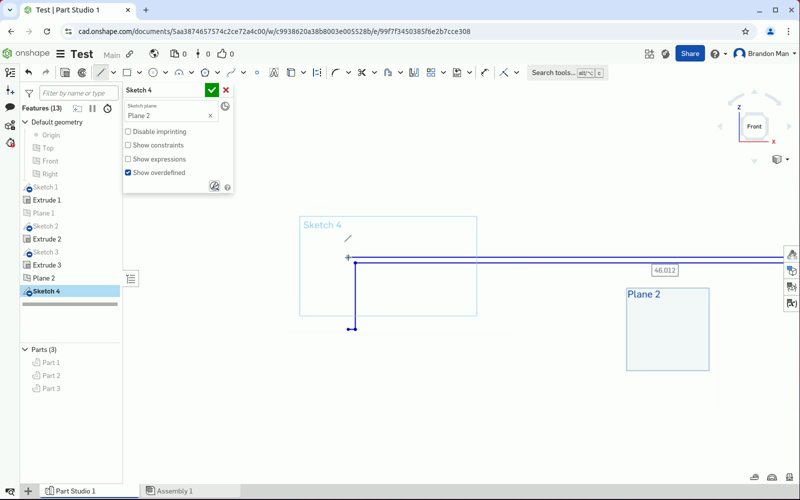
scroll(-6)
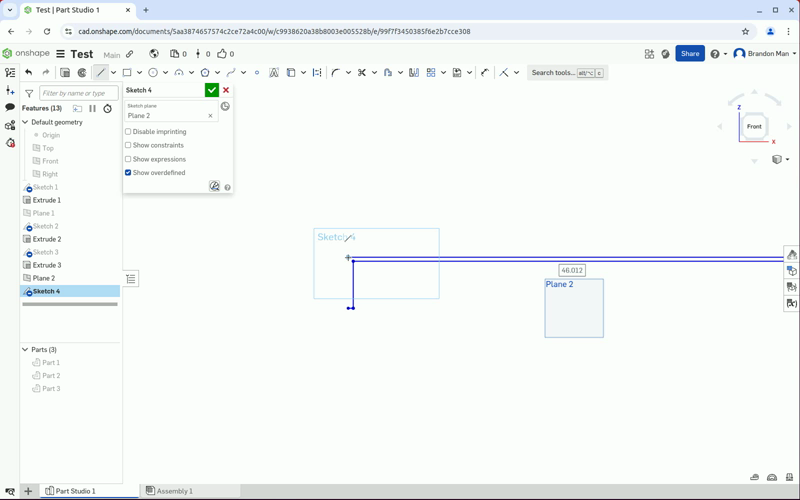
scroll(-6)
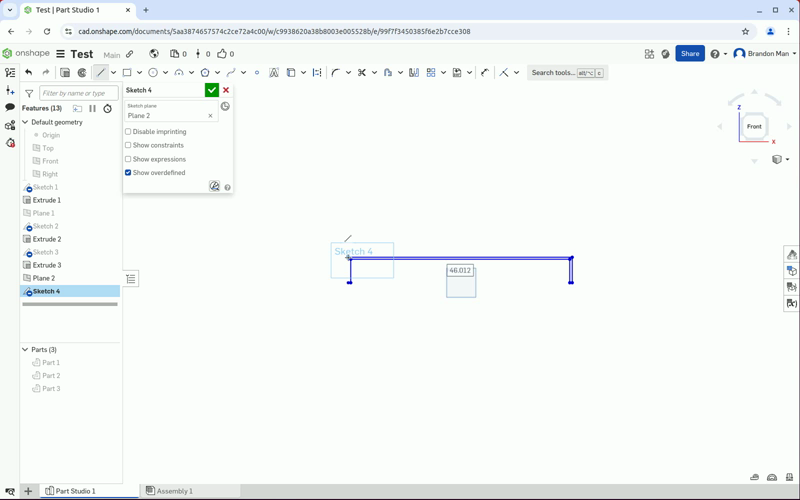
key_up(shift)
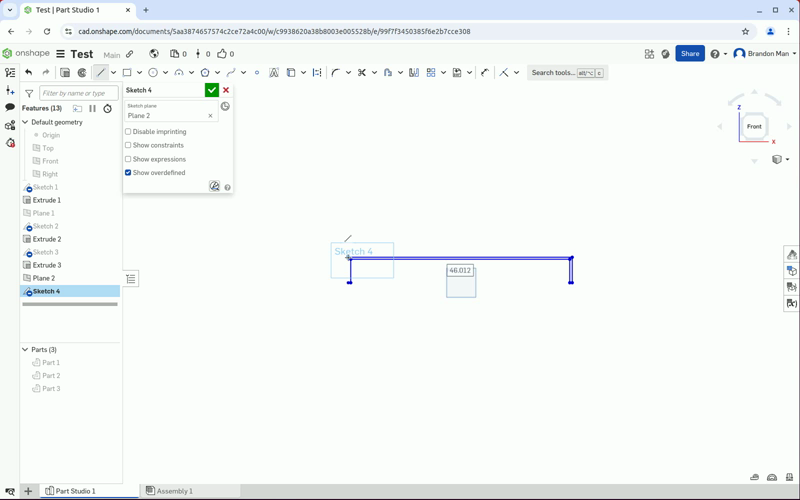
mouse_move(378, 257)
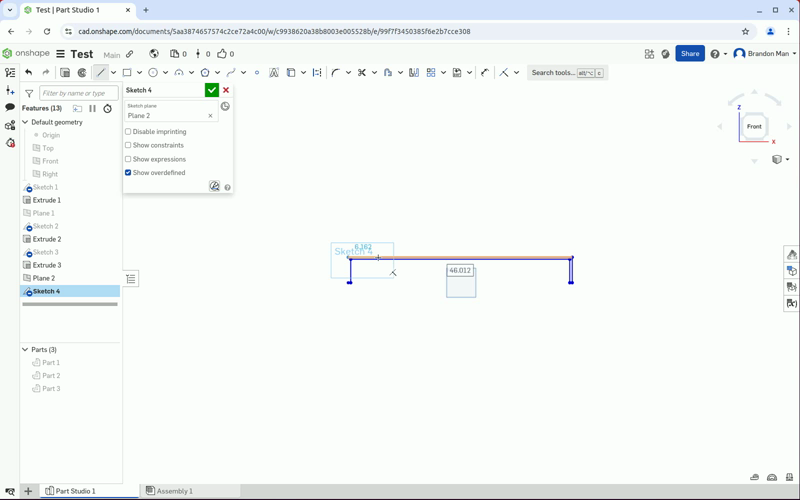
key_down(shift)
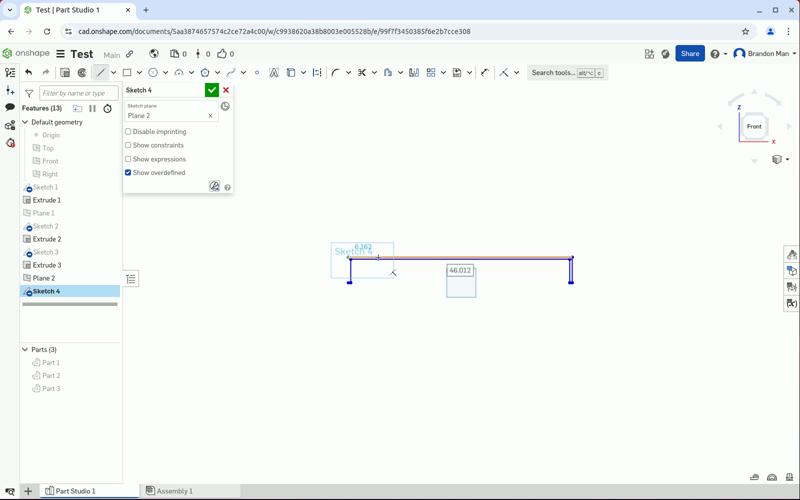
mouse_move(348, 282)
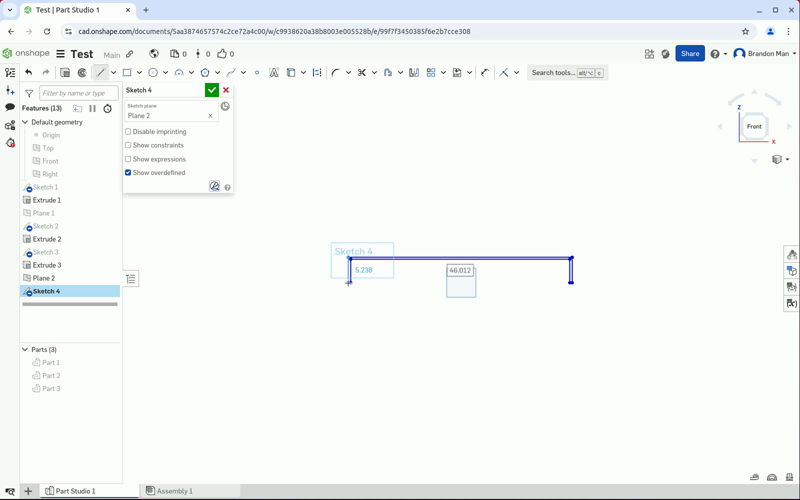
scroll(6)
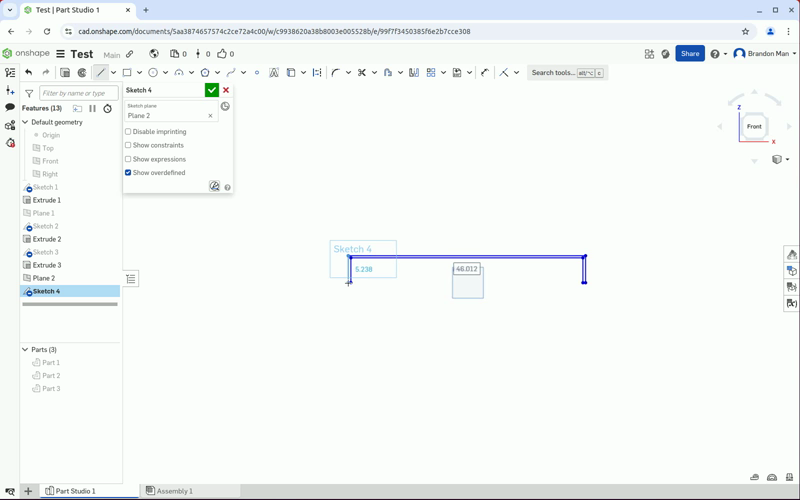
scroll(6)
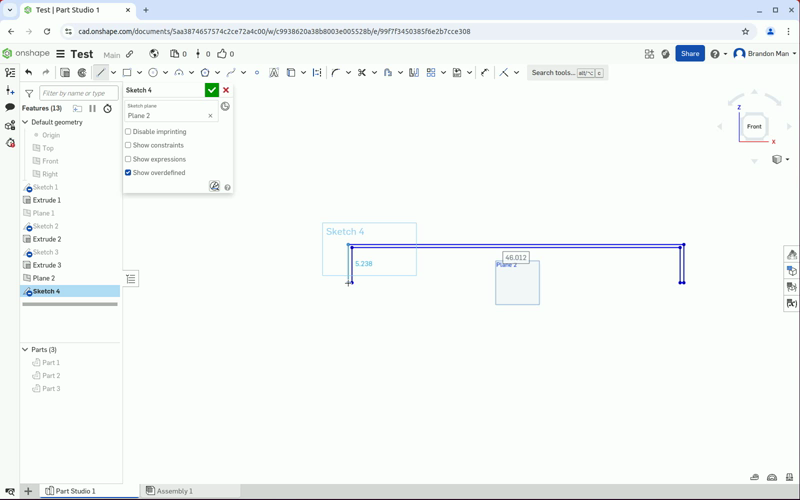
scroll(6)
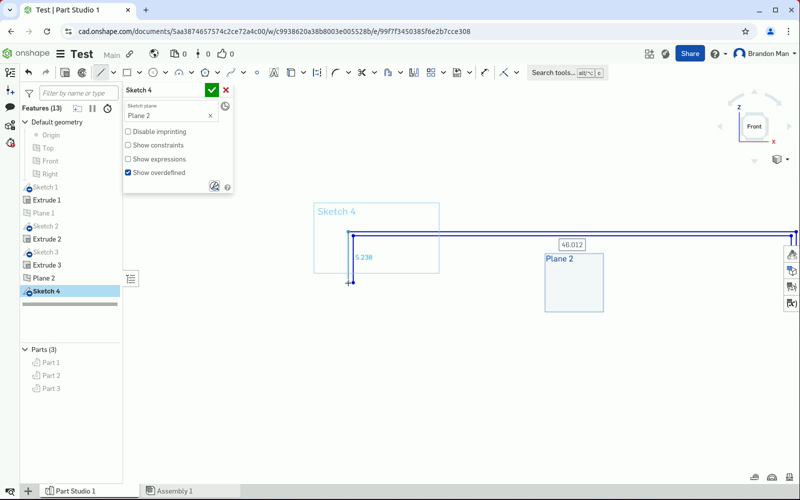
scroll(6)
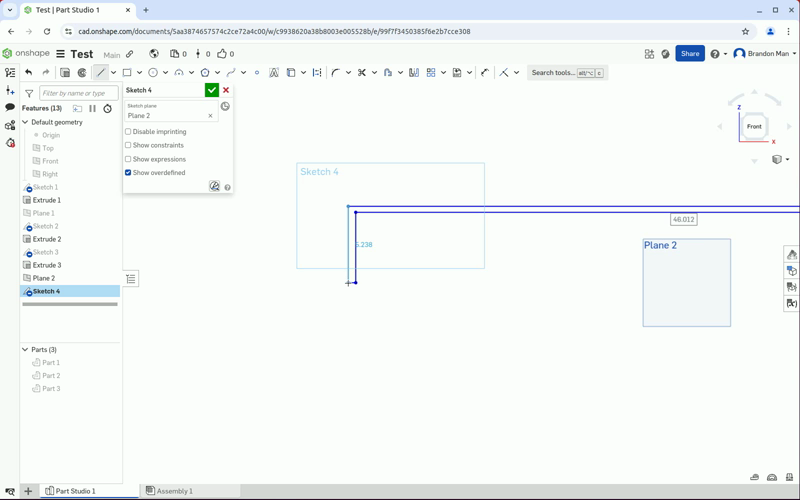
scroll(6)
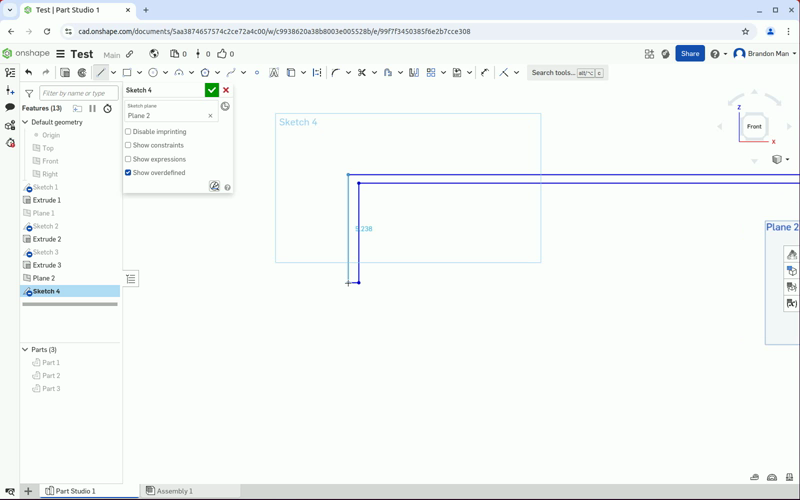
scroll(6)
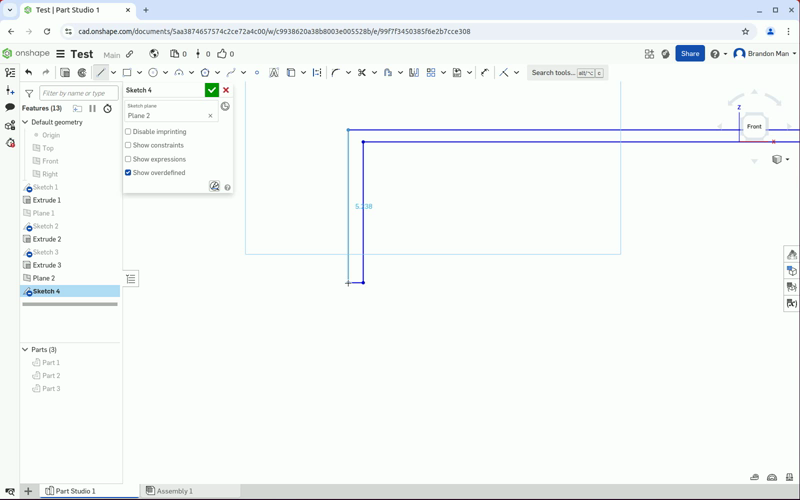
scroll(6)
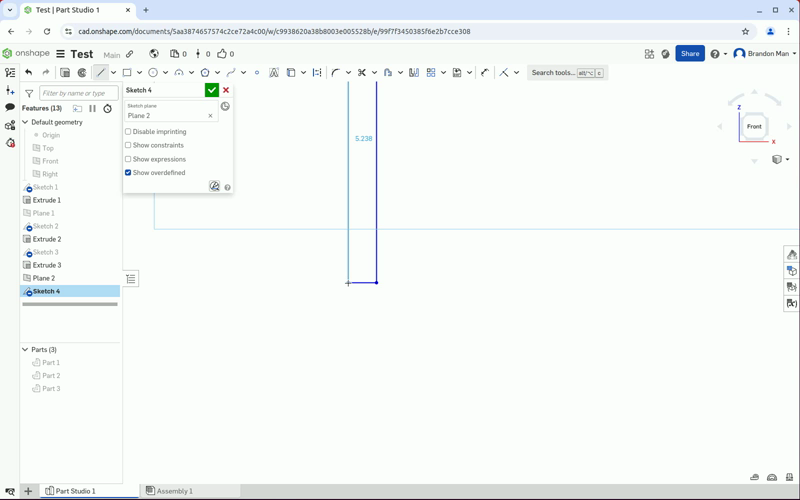
key_up(shift)
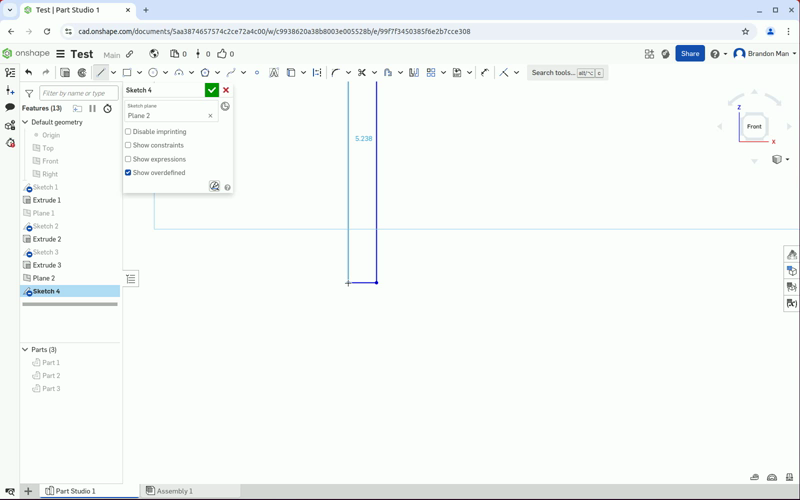
click(348, 282)
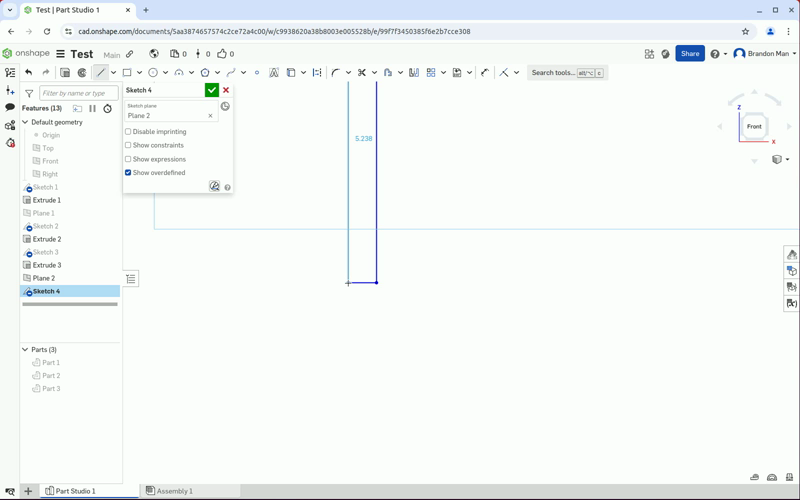
scroll(-6)
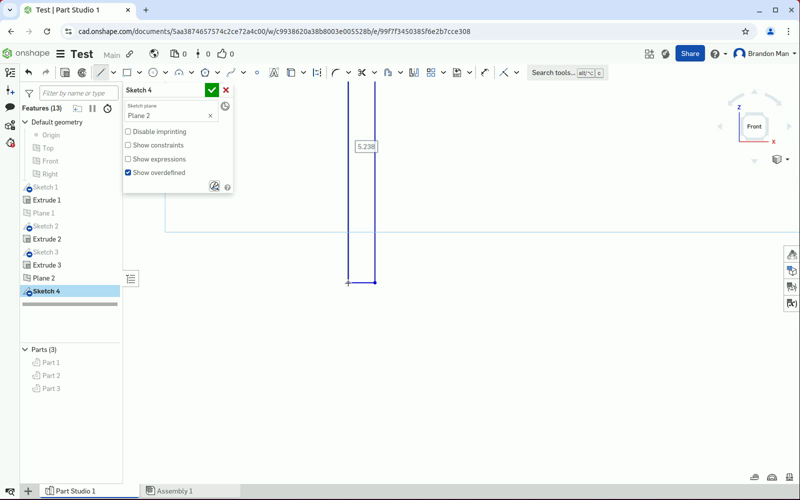
scroll(-6)
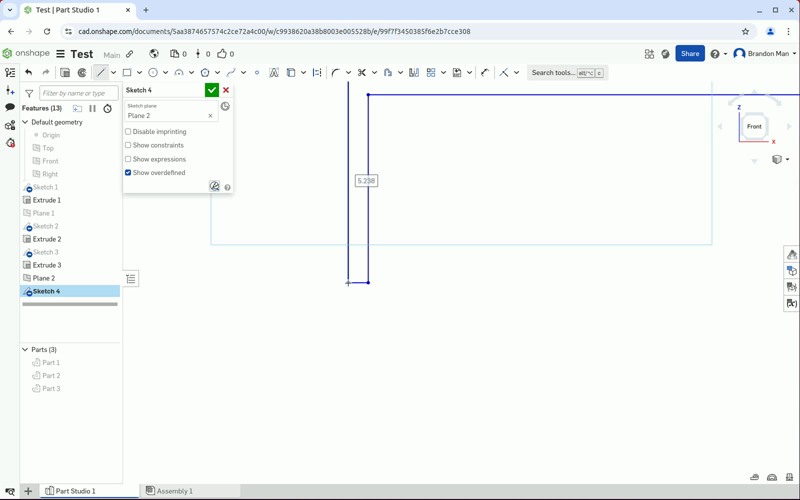
scroll(-6)
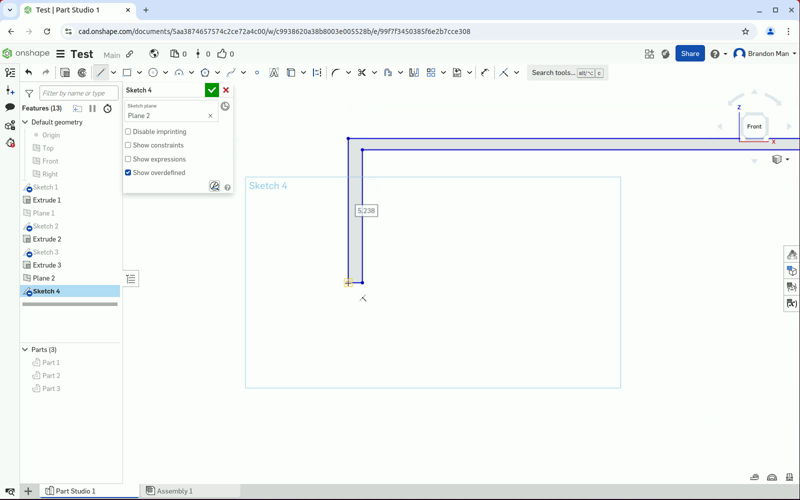
scroll(-6)
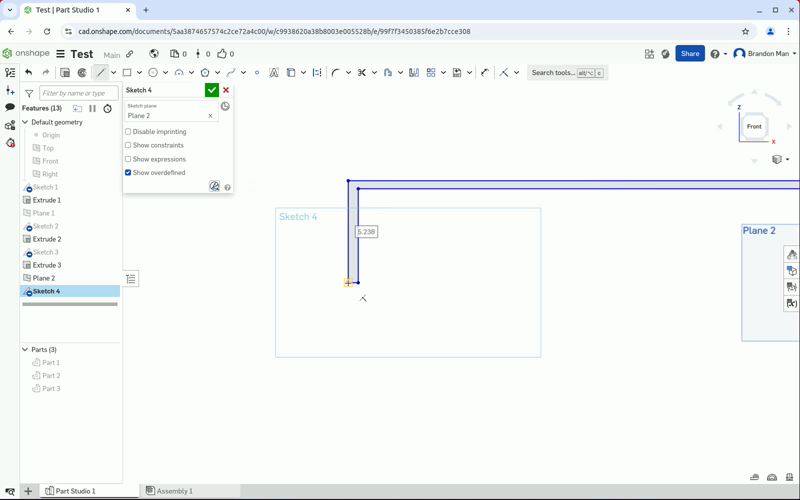
scroll(-6)
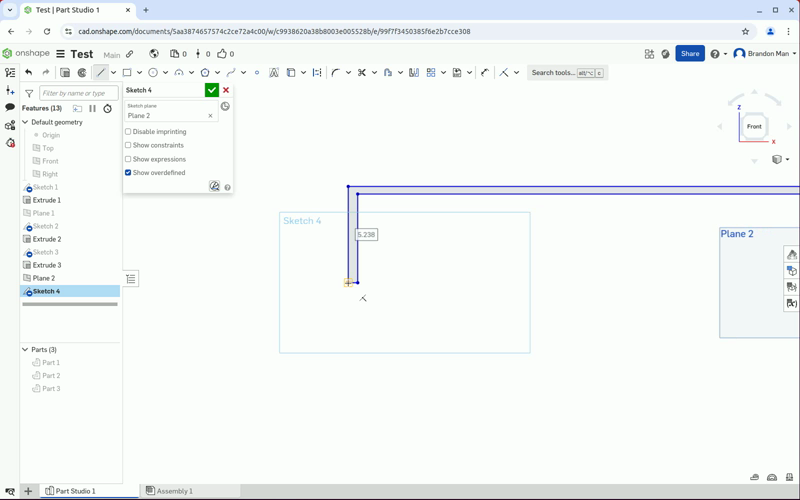
scroll(-6)
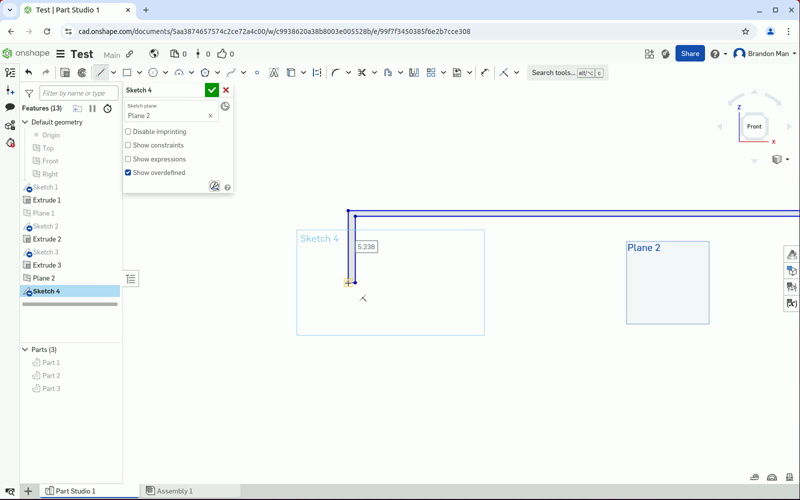
scroll(-6)
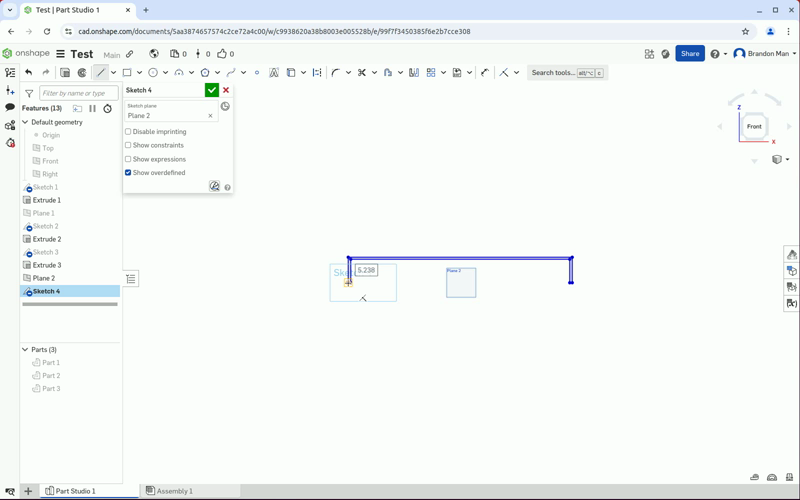
key(esc)
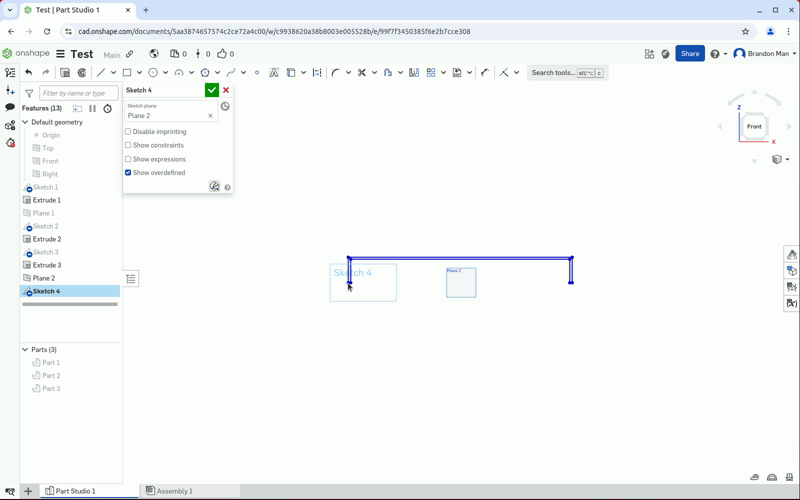
mouse_move(390, 257)
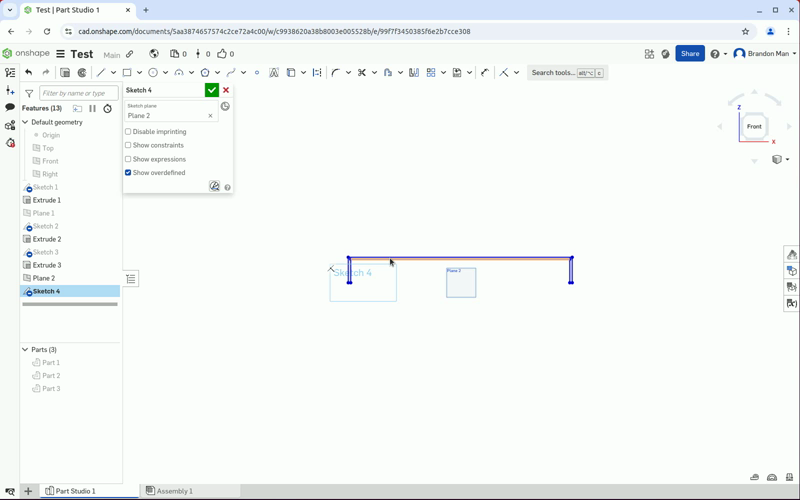
scroll(6)
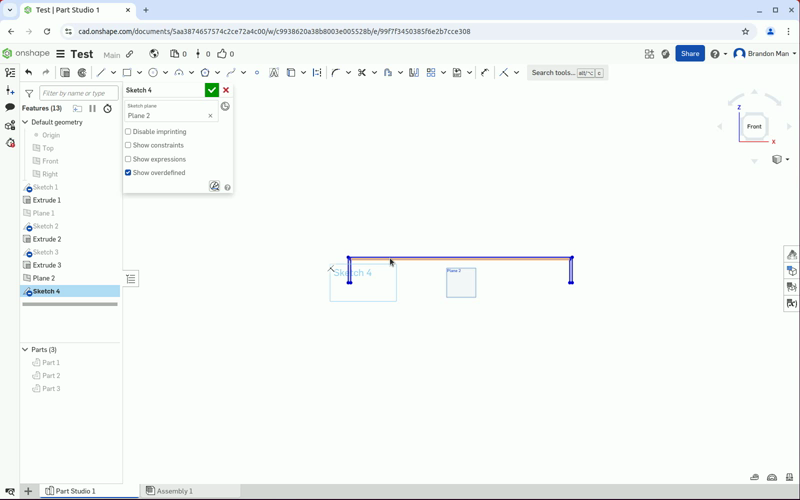
scroll(6)
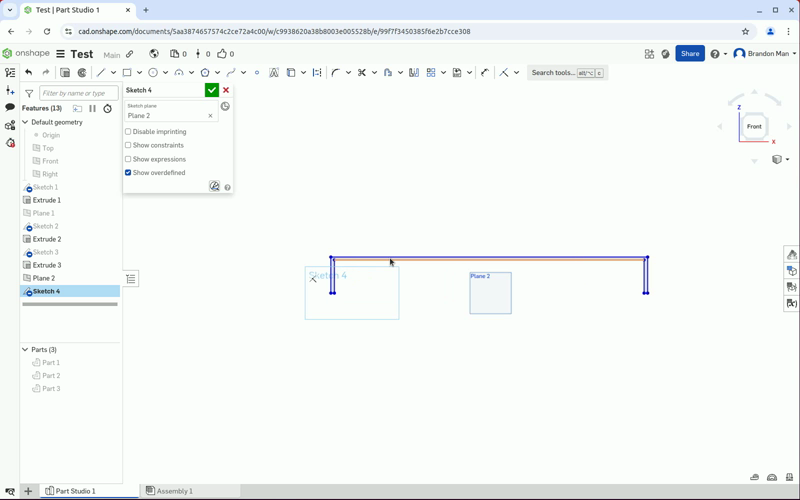
scroll(6)
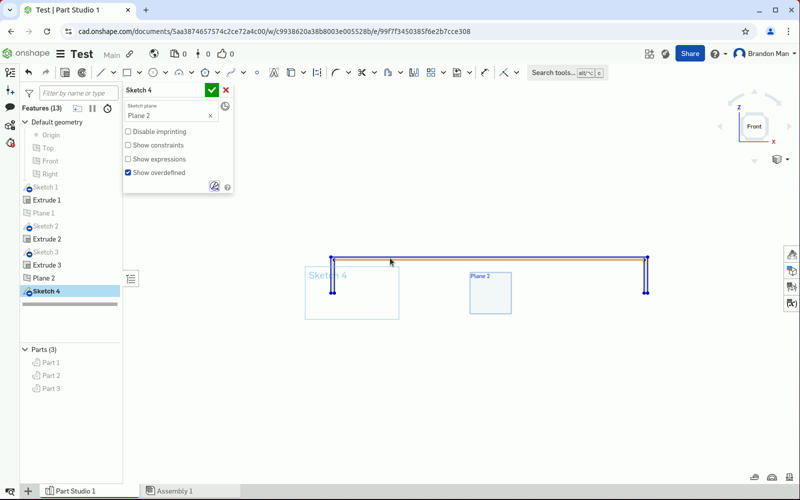
scroll(6)
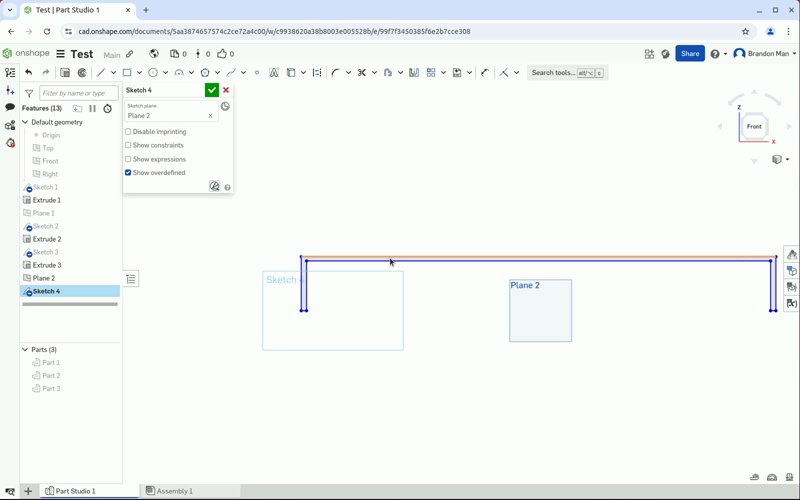
scroll(6)
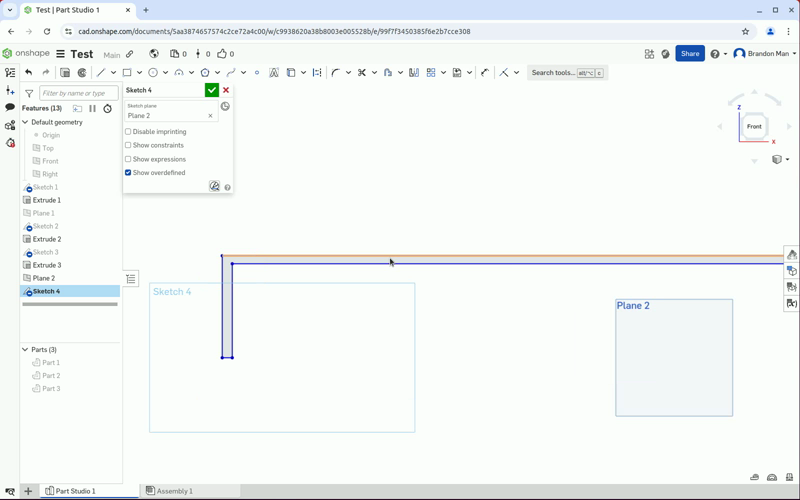
scroll(6)
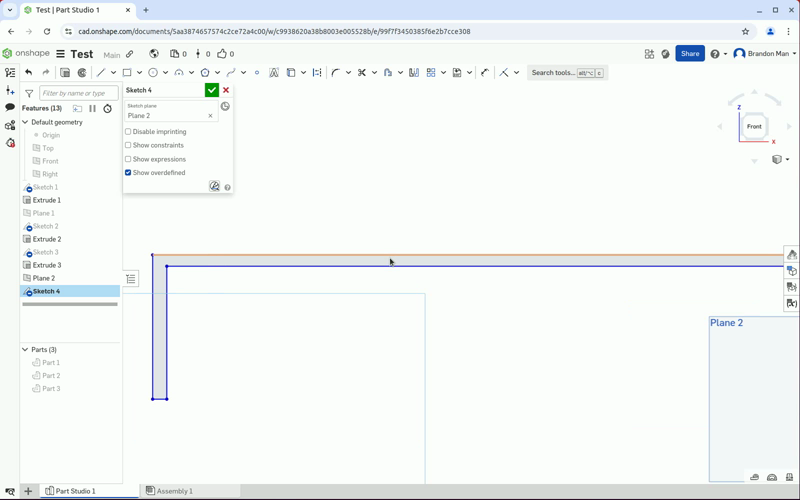
scroll(6)
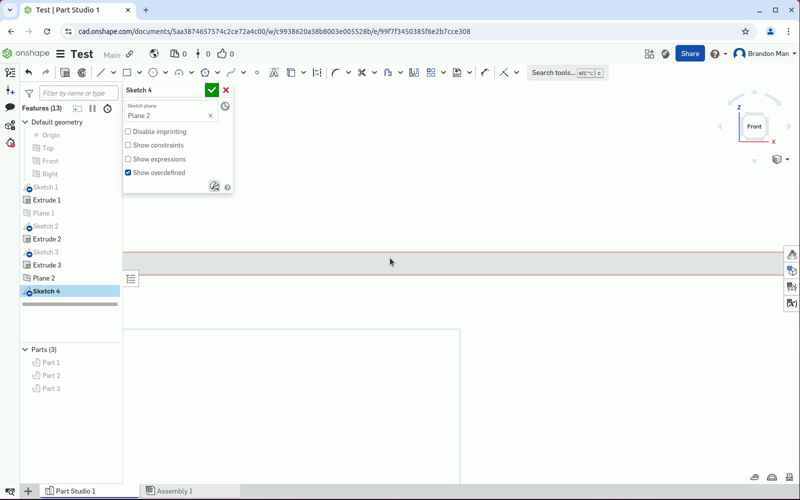
click(390, 257)
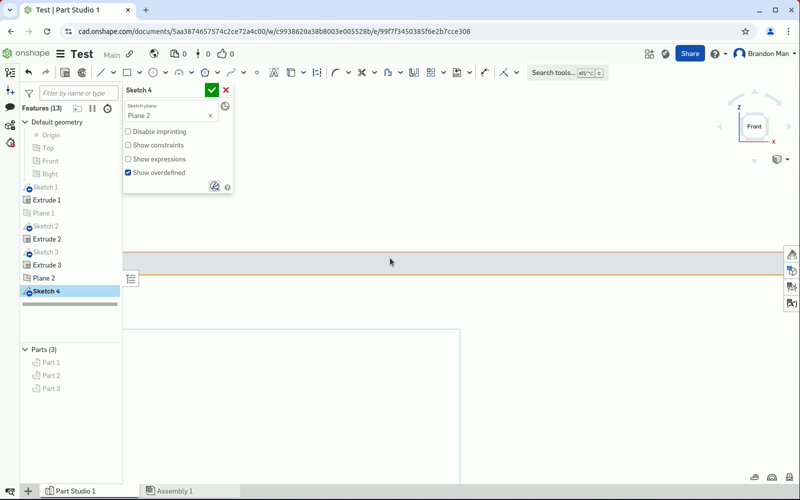
scroll(-6)
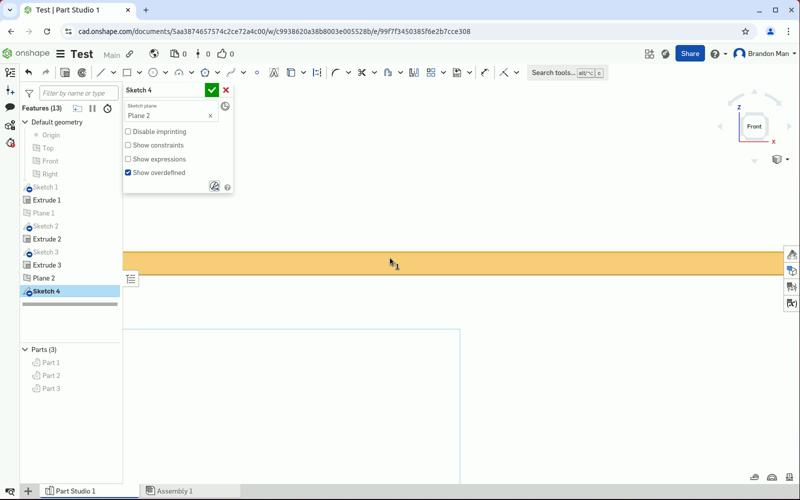
scroll(-6)
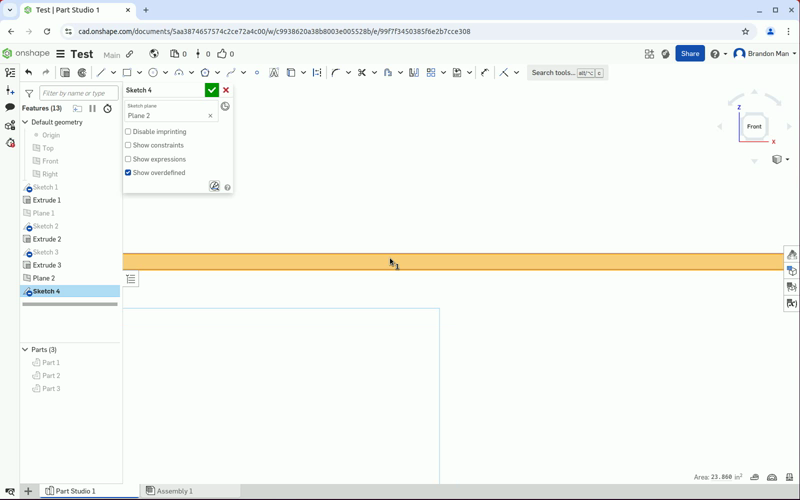
scroll(-6)
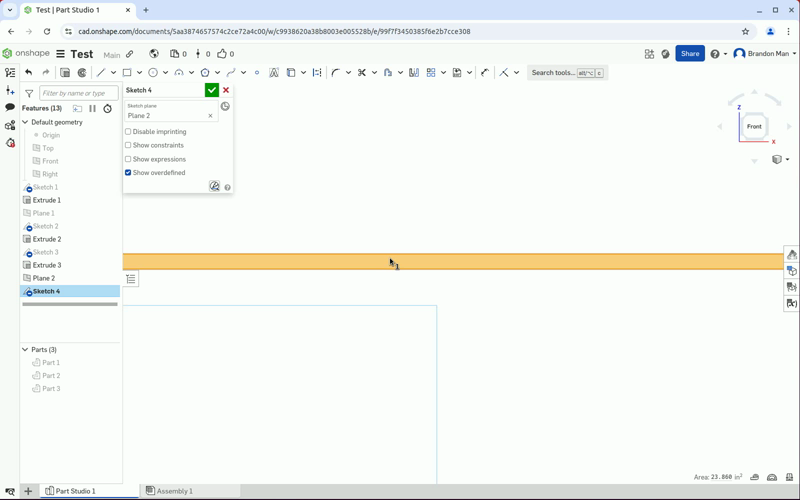
scroll(-6)
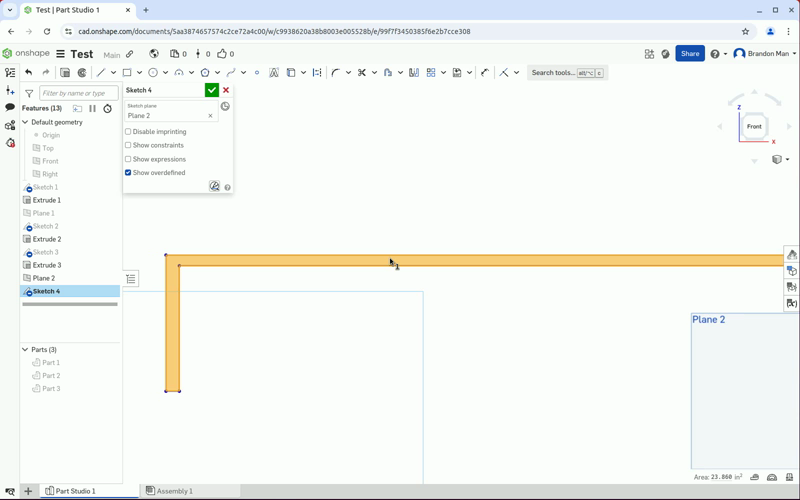
scroll(-6)
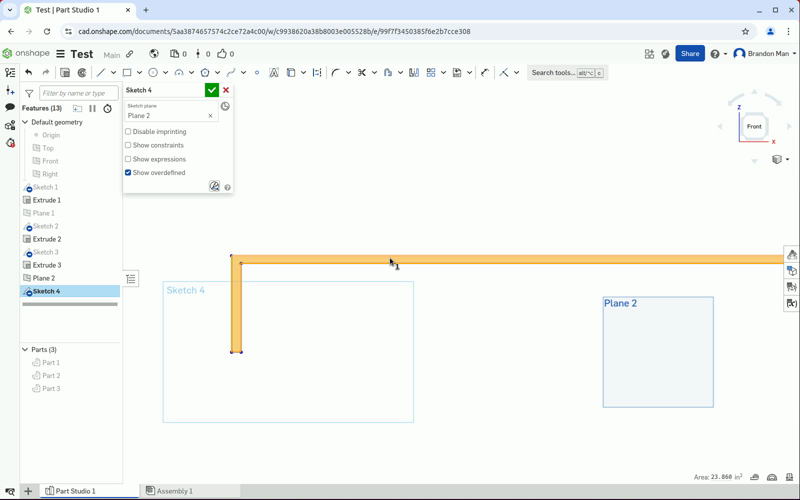
scroll(-6)
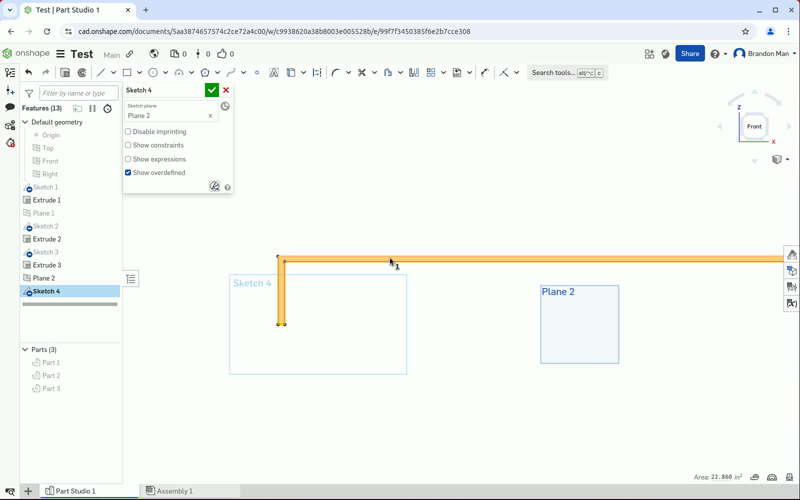
scroll(-6)
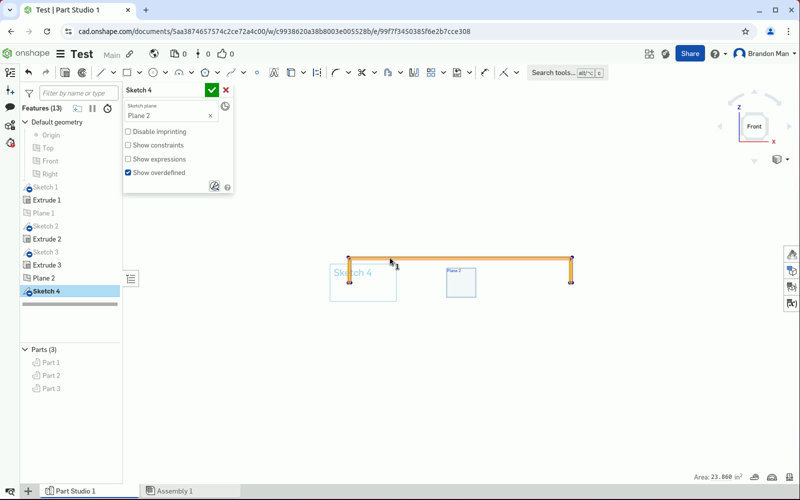
mouse_move(73, 352)
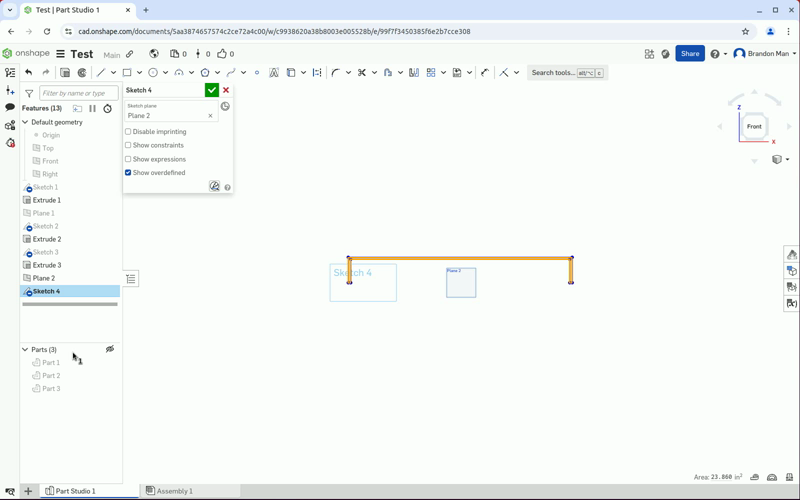
key(shift+y)
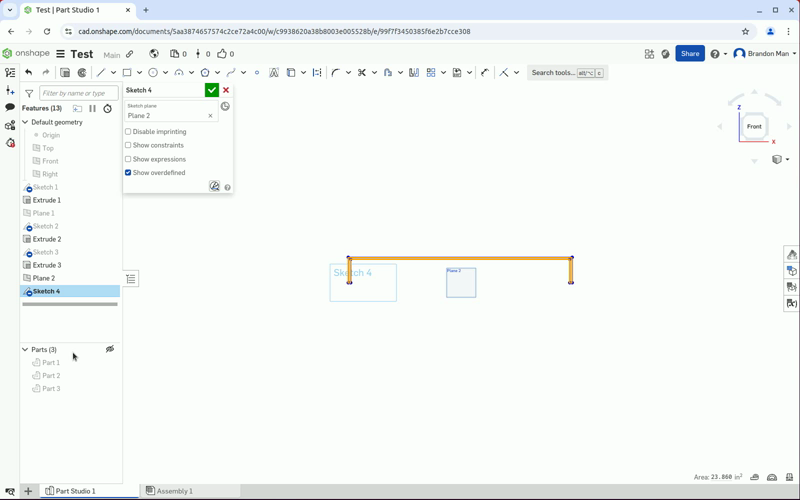
key(shift+e)
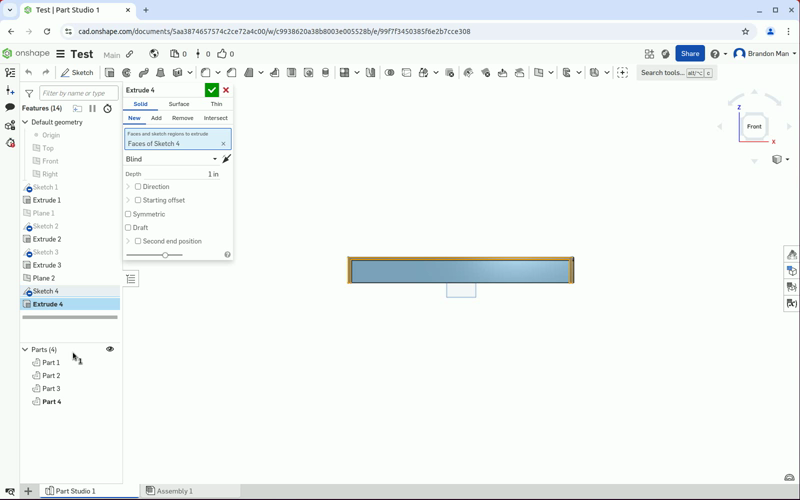
mouse_move(143, 106)
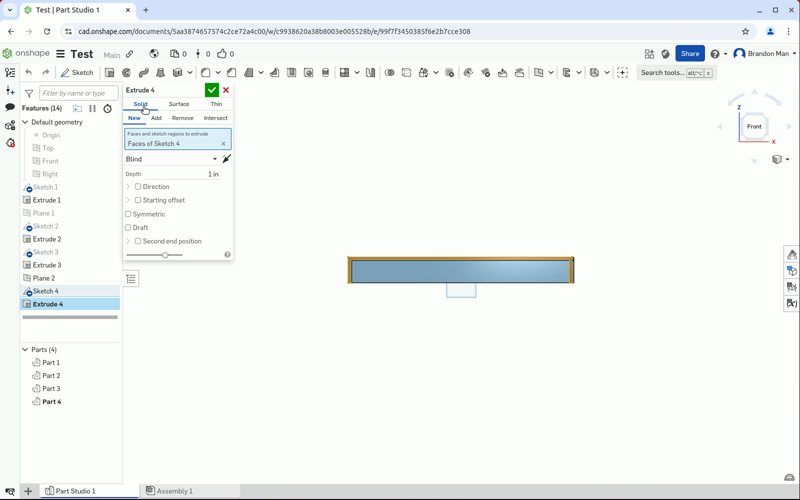
click(143, 106)
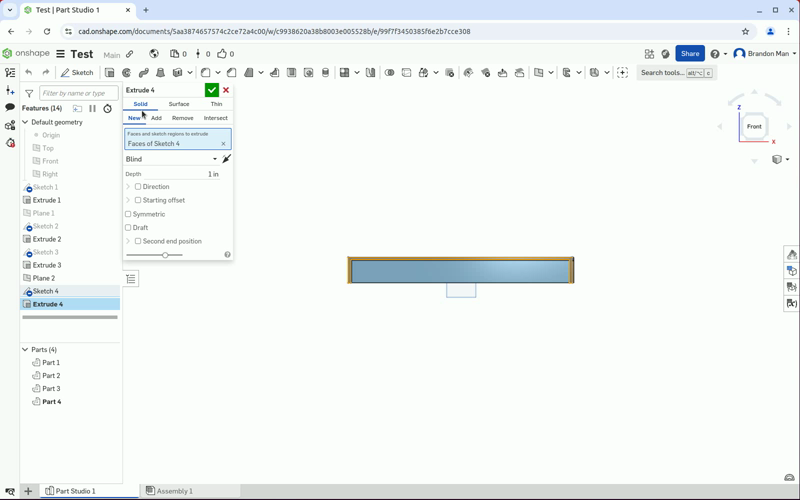
mouse_move(137, 120)
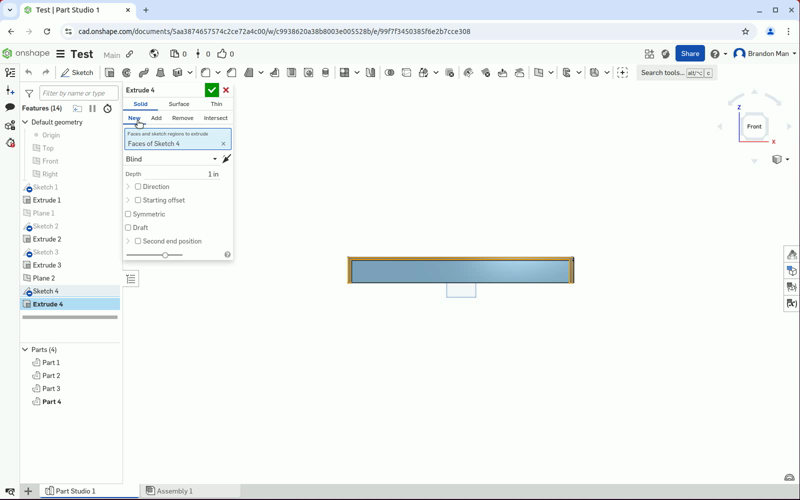
click(137, 120)
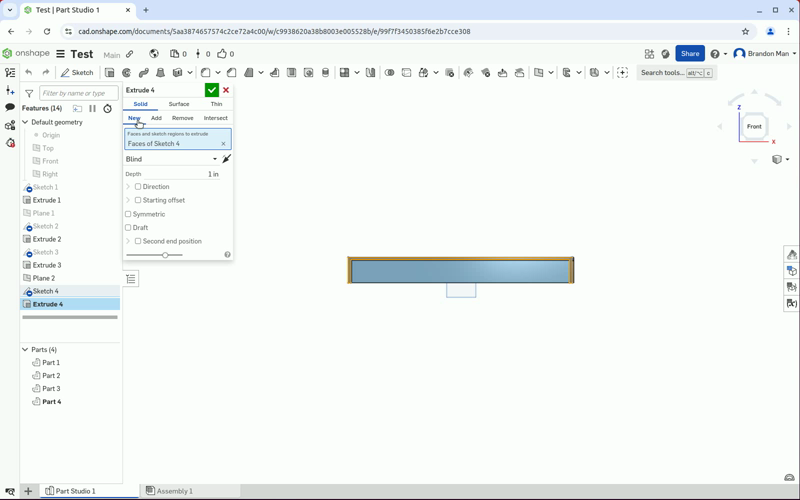
key(tab, 4)
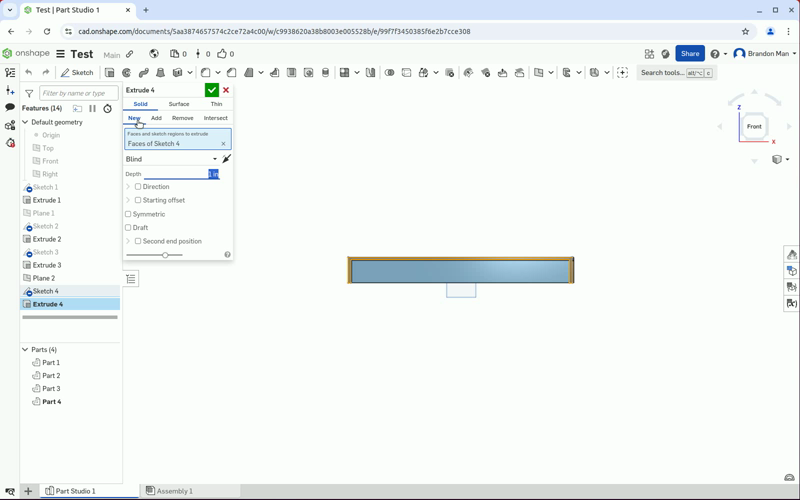
text(0.722)
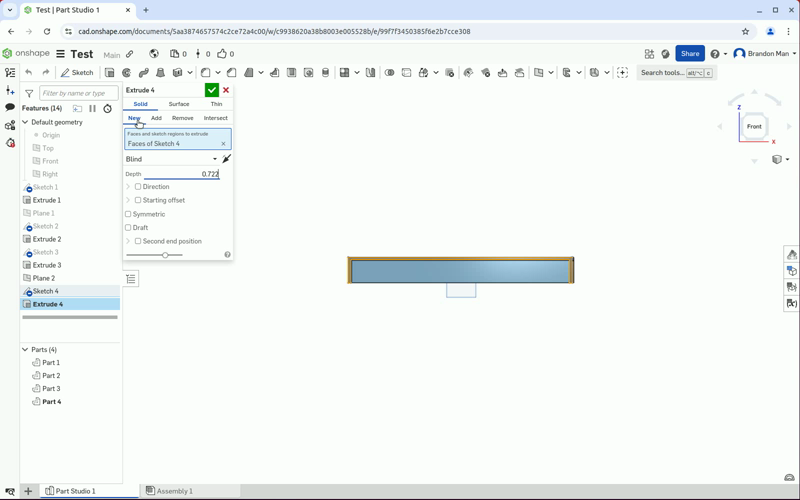
key(enter)
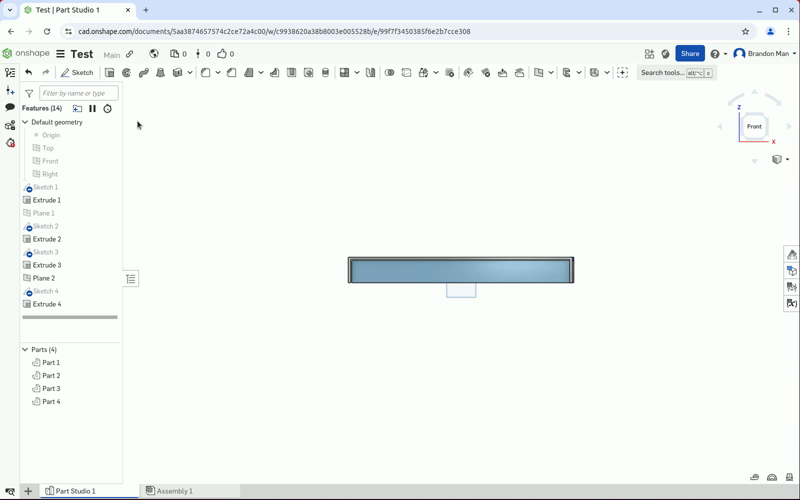
key(shift+h)
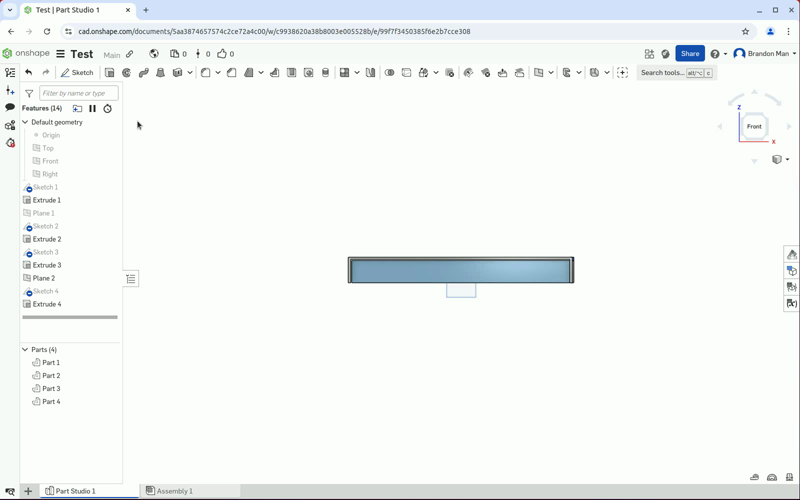
key(shift+h)
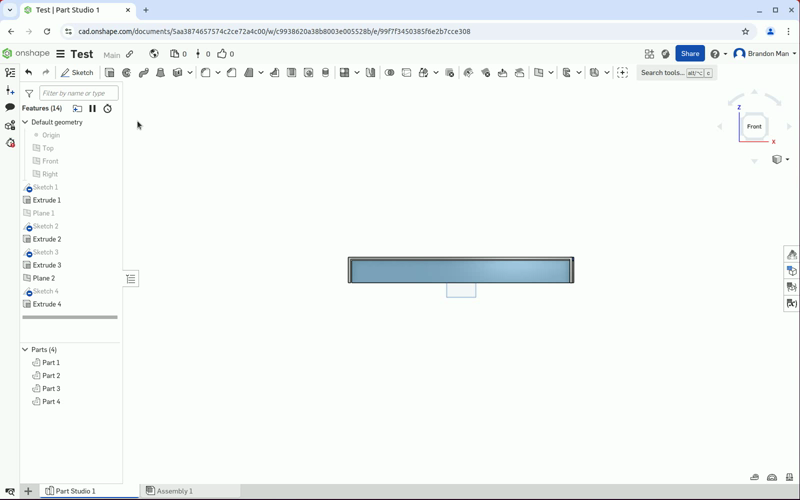
mouse_move(73, 189)
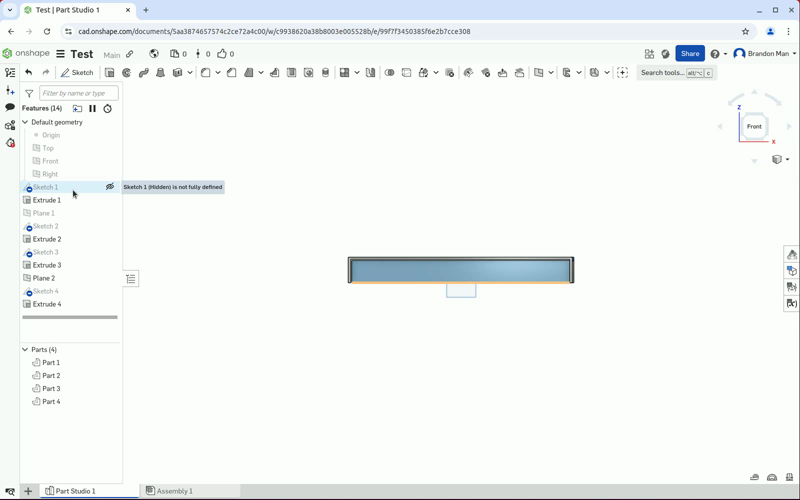
click(73, 189)
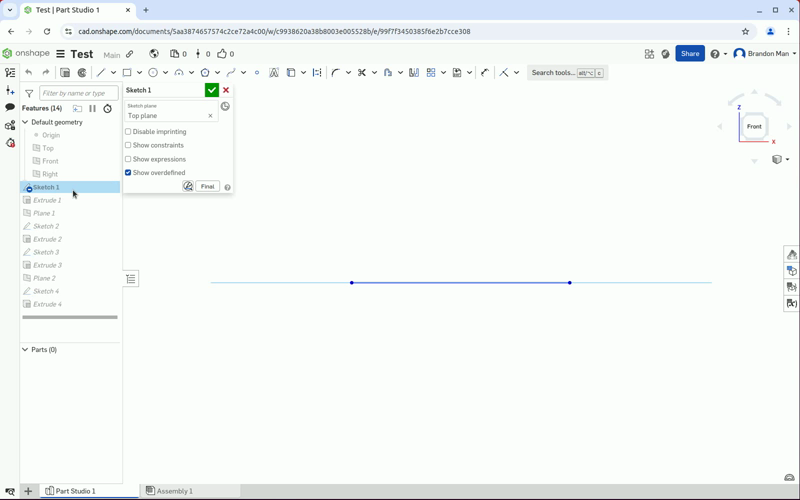
mouse_move(229, 92)
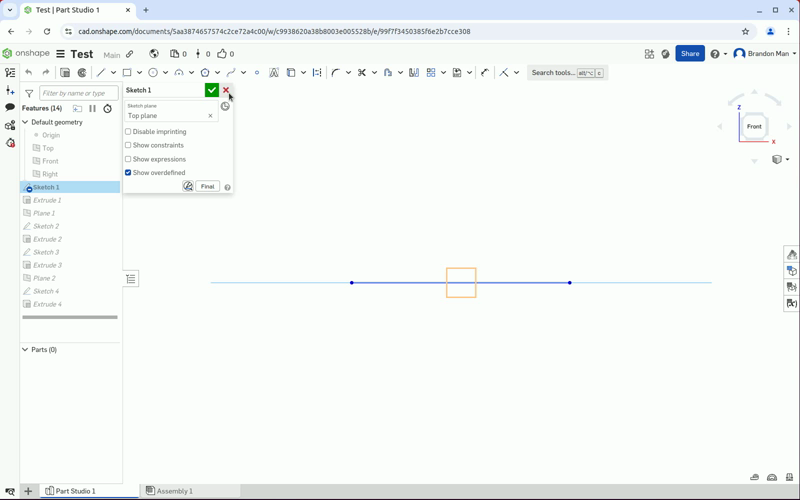
click(229, 92)
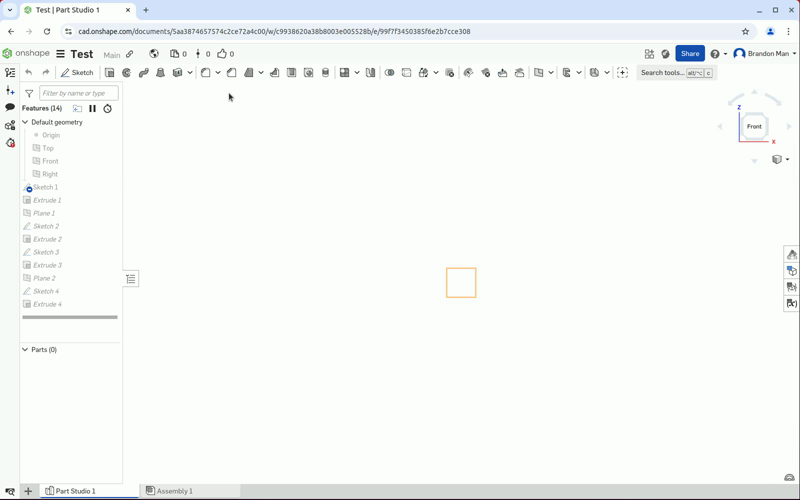
key(shift+s)
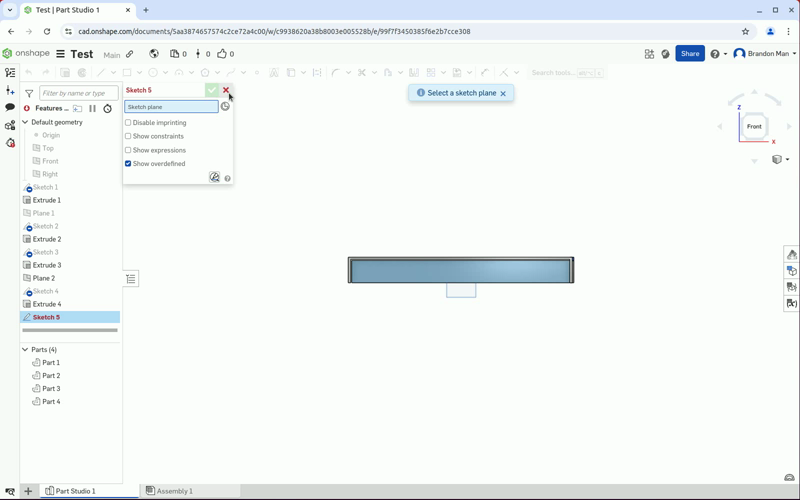
mouse_move(73, 280)
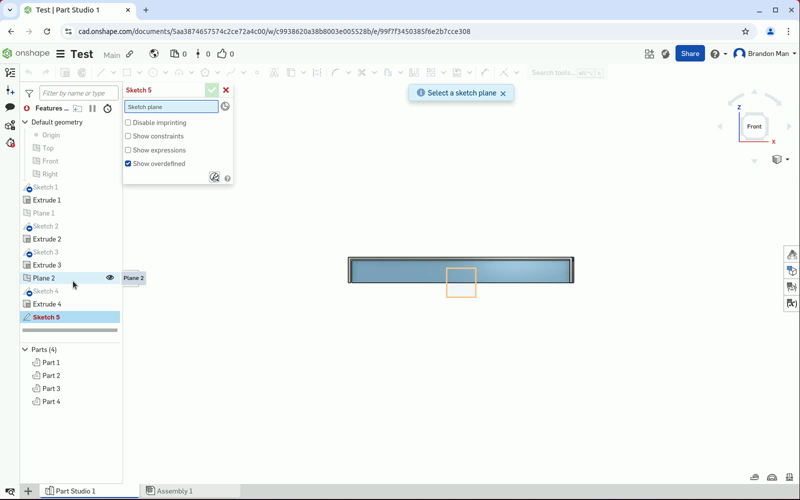
click(73, 280)
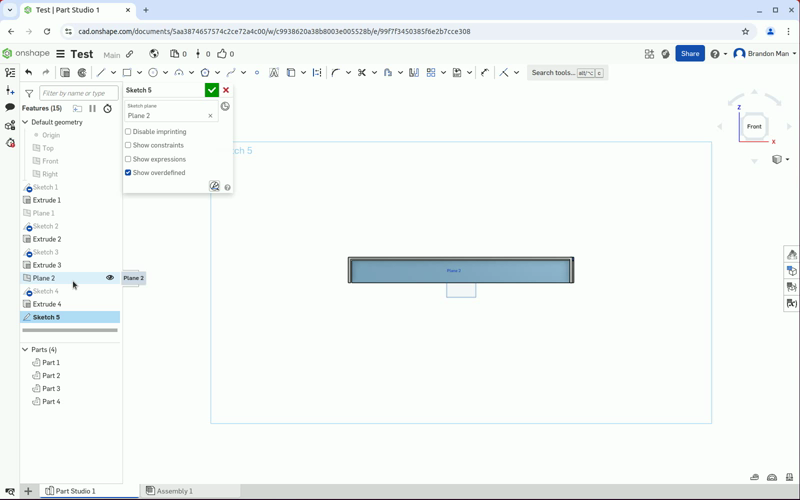
mouse_move(73, 352)
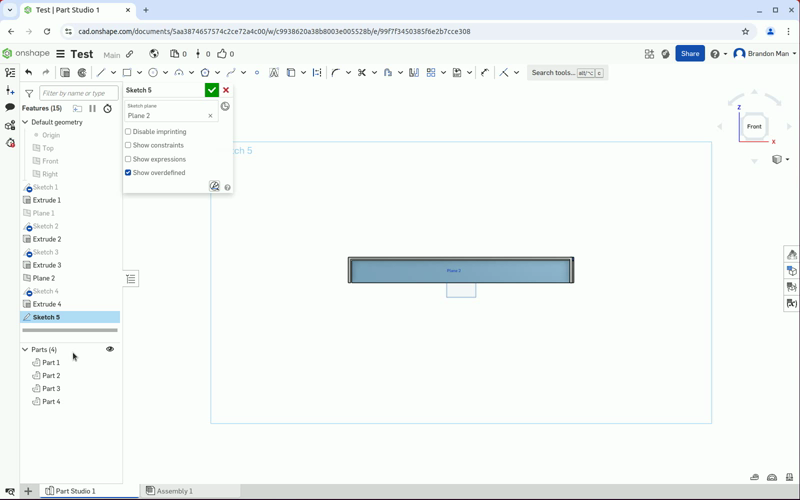
key(y)
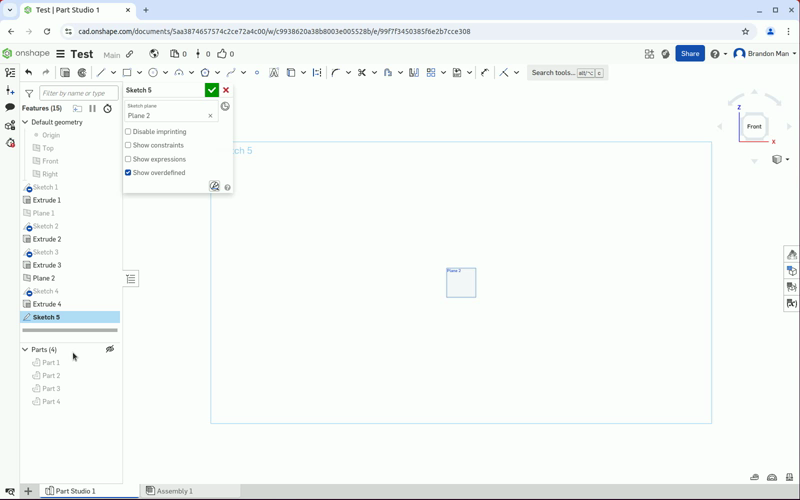
key(l)
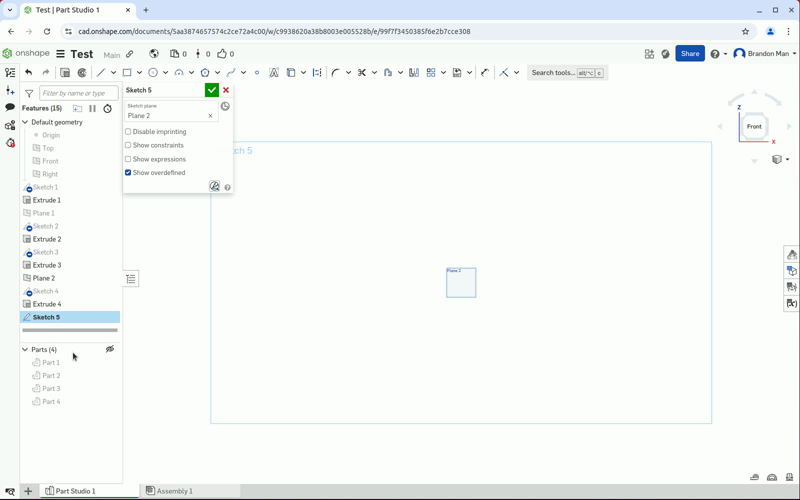
key_down(shift)
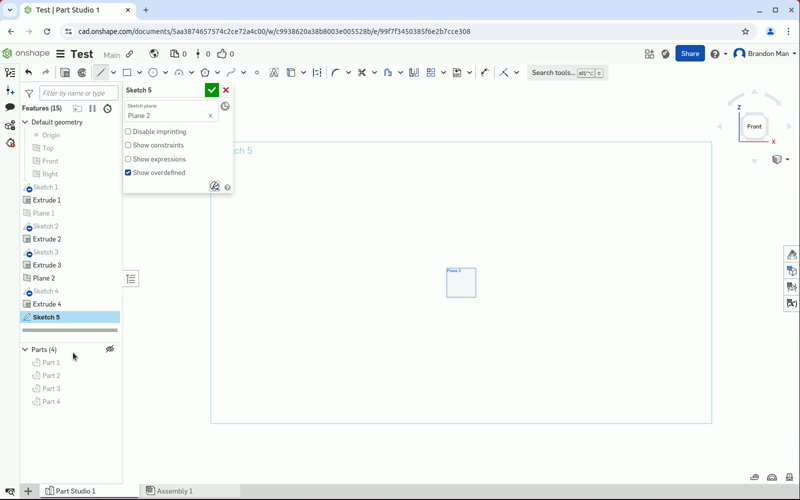
mouse_move(351, 282)
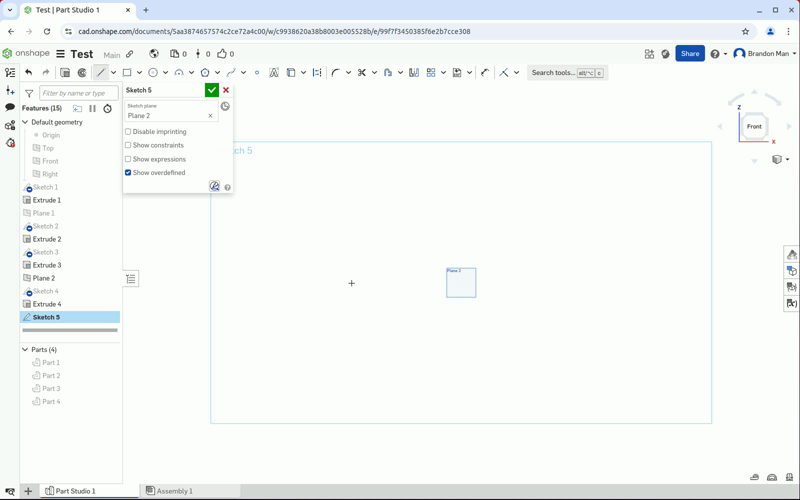
click(351, 282)
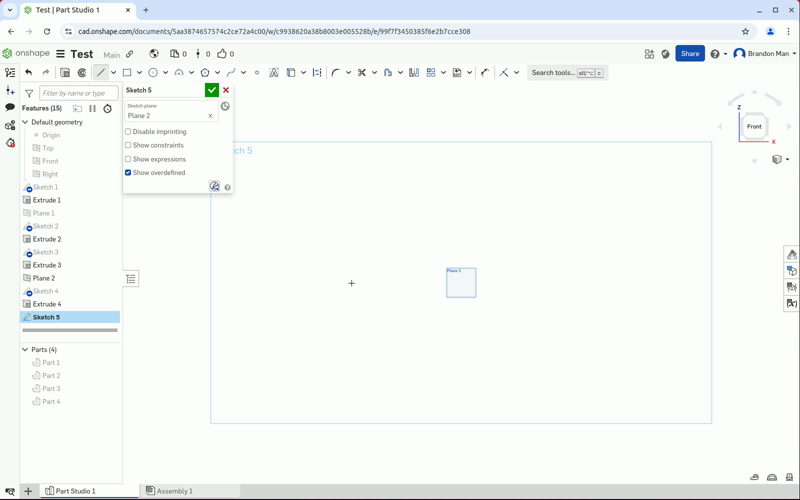
key_up(shift)
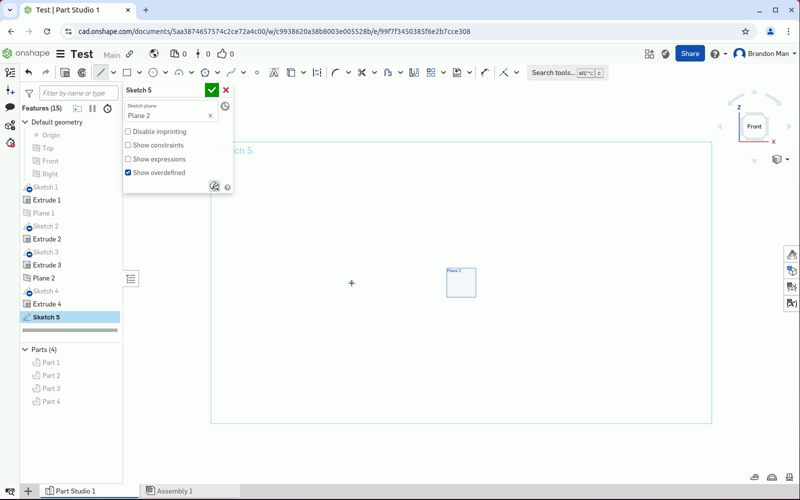
key_down(shift)
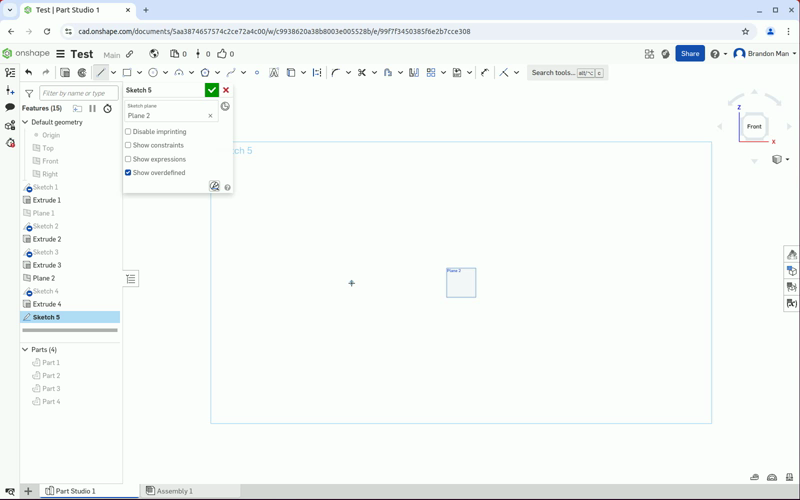
mouse_move(569, 282)
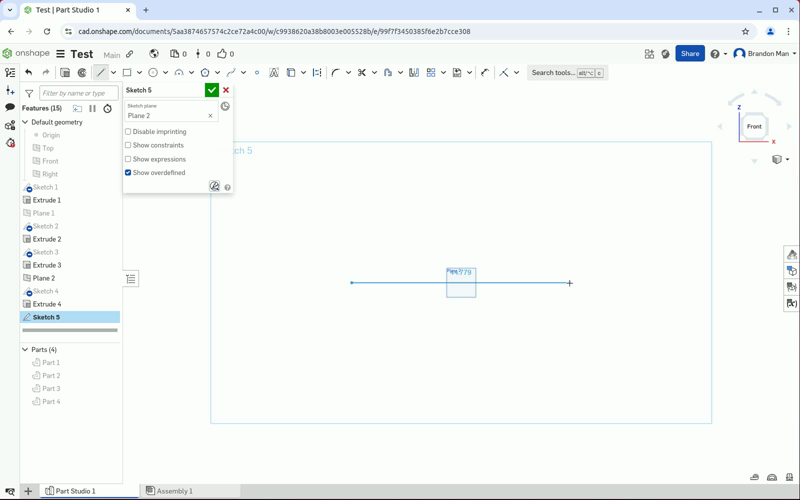
click(569, 282)
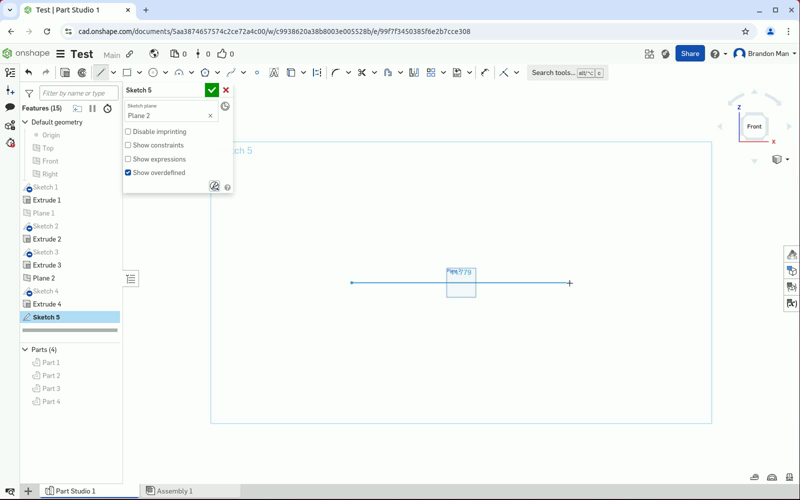
key_up(shift)
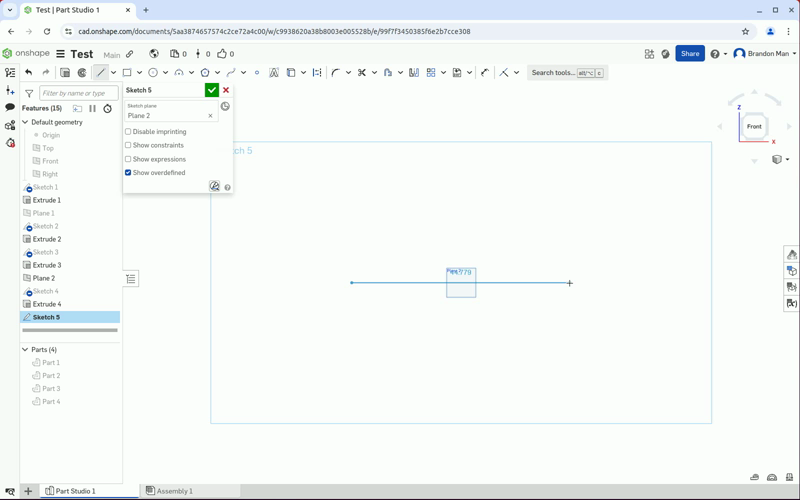
key_down(shift)
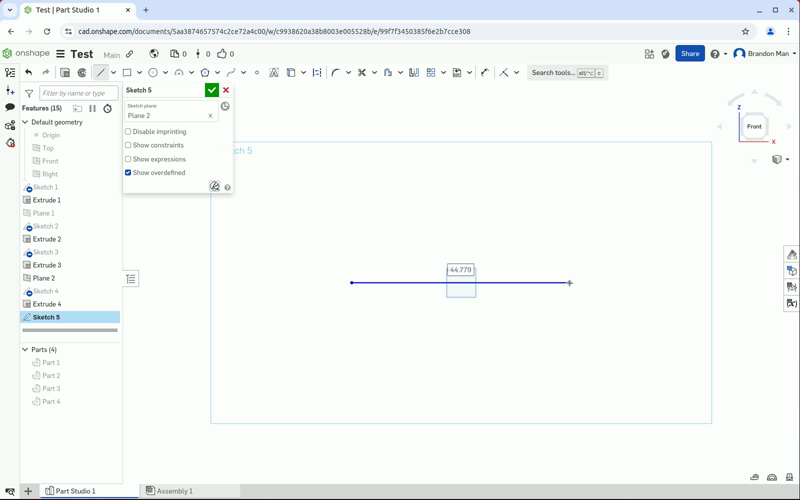
mouse_move(589, 282)
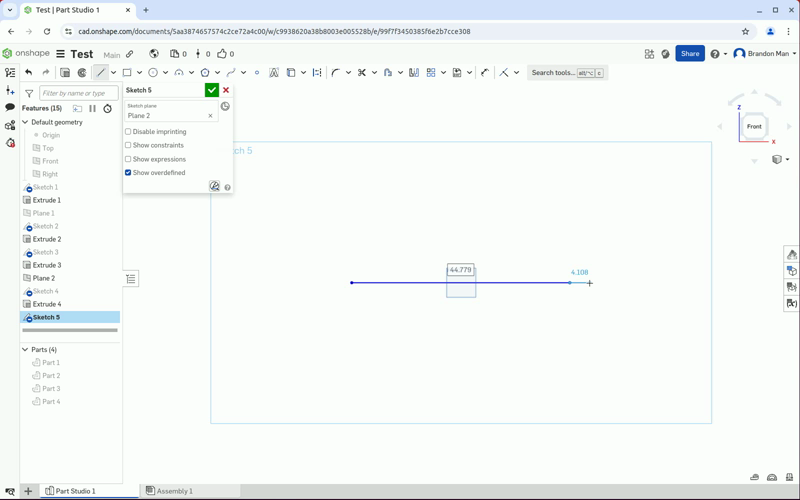
mouse_move(569, 260)
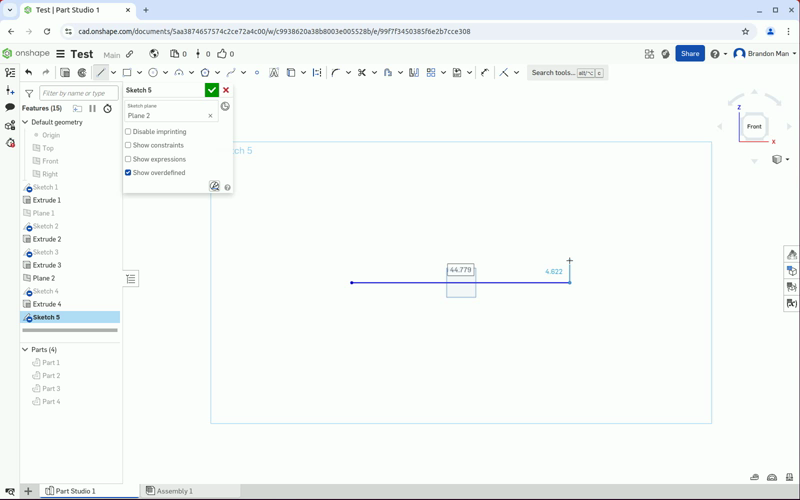
click(569, 260)
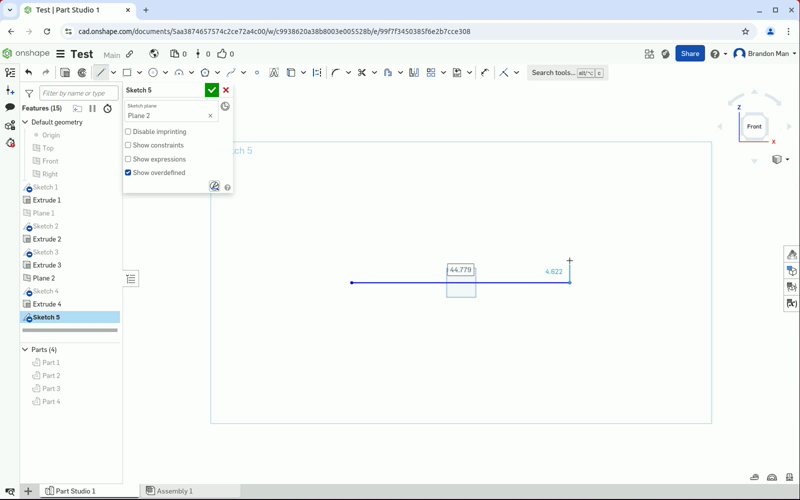
key_up(shift)
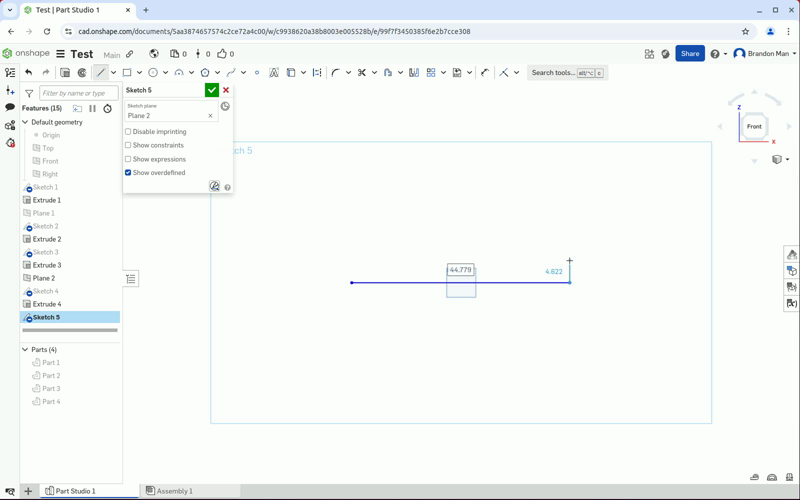
key_down(shift)
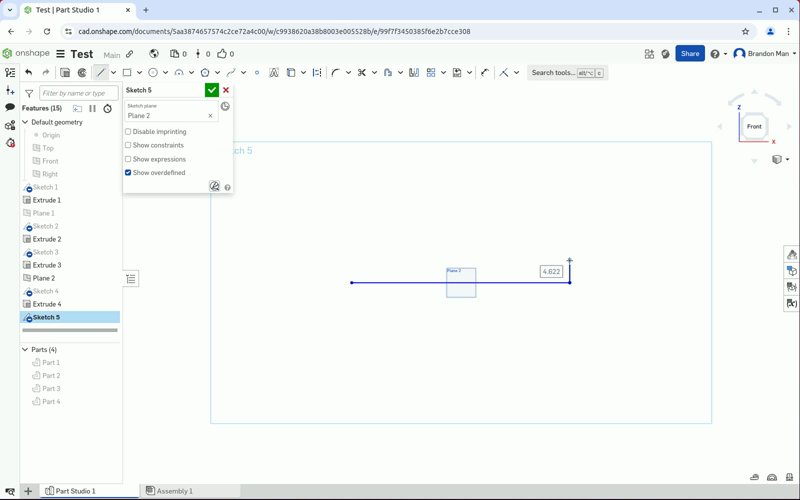
mouse_move(351, 260)
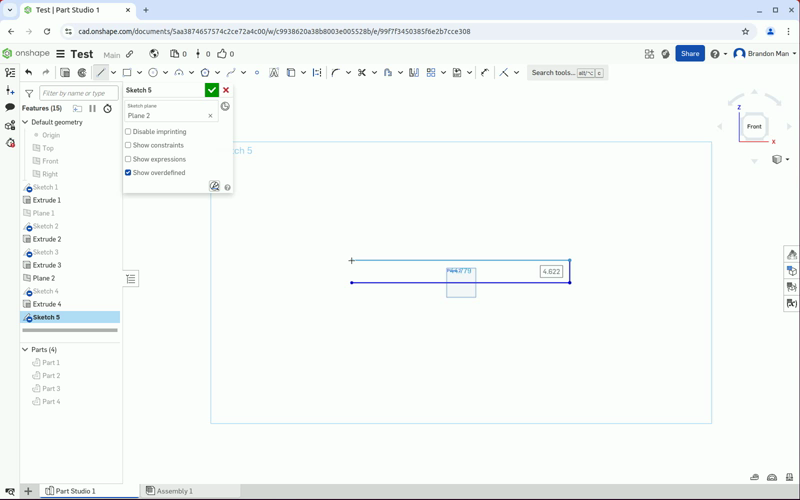
click(351, 260)
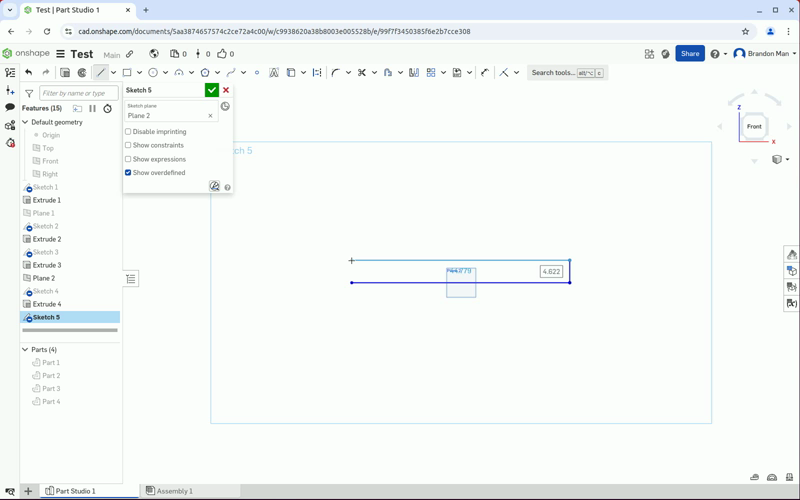
key_up(shift)
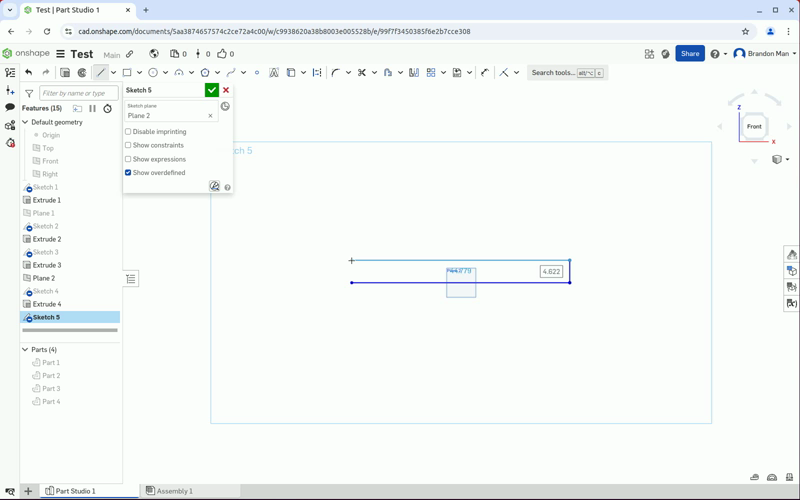
mouse_move(381, 260)
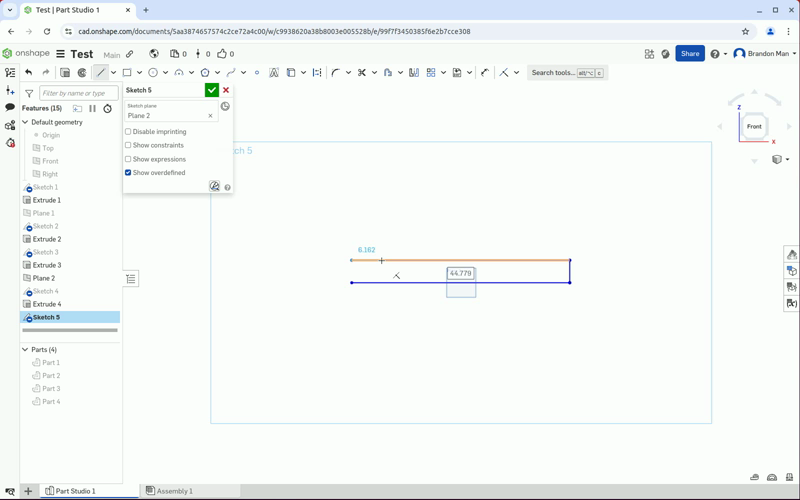
key_down(shift)
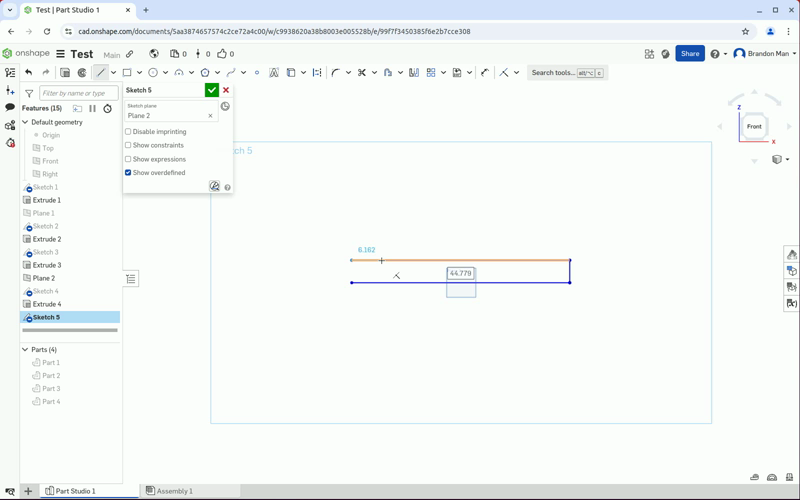
mouse_move(351, 282)
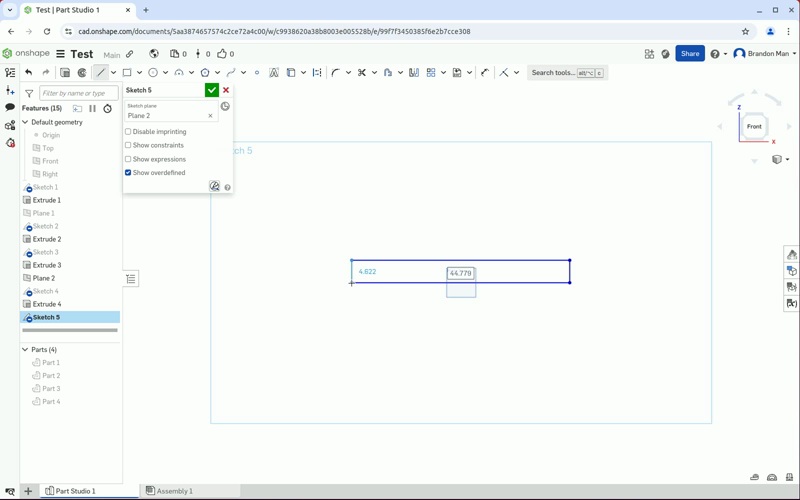
key_up(shift)
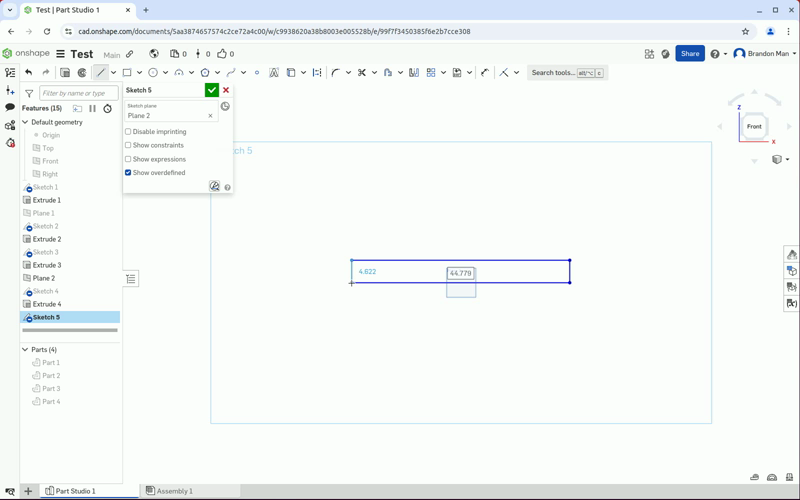
click(351, 282)
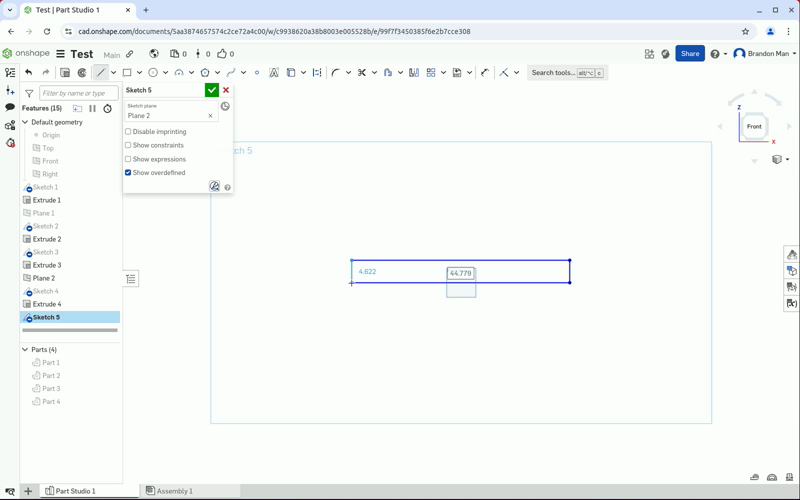
key(esc)
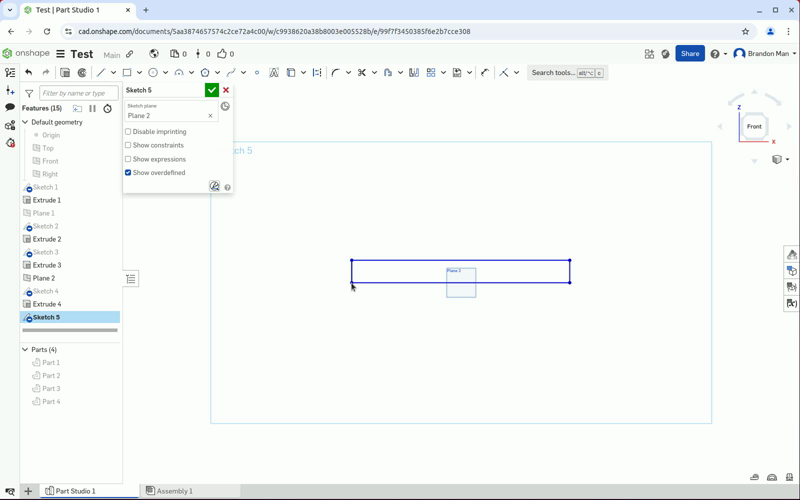
mouse_move(417, 265)
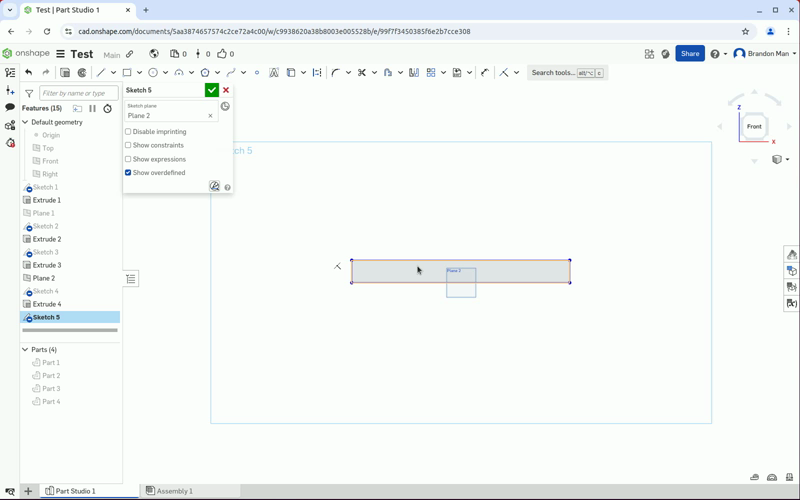
click(417, 265)
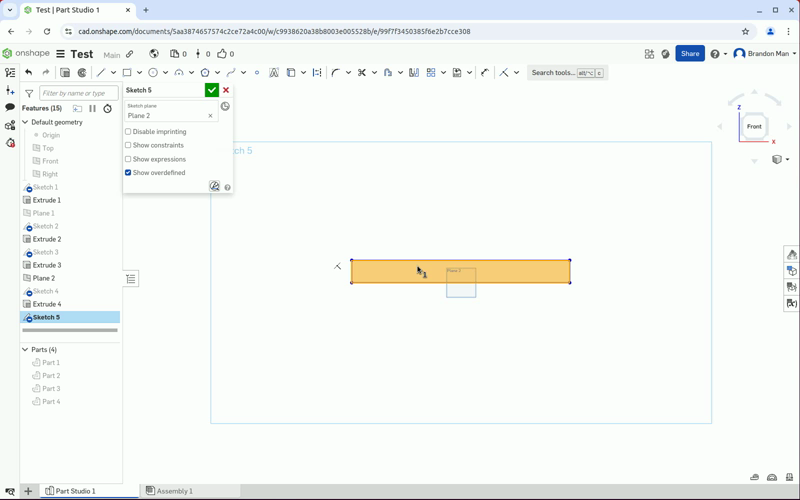
mouse_move(73, 352)
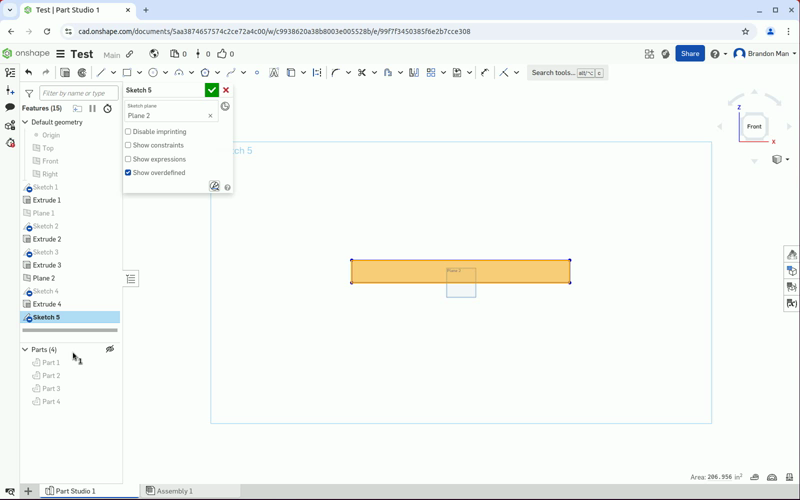
key(shift+y)
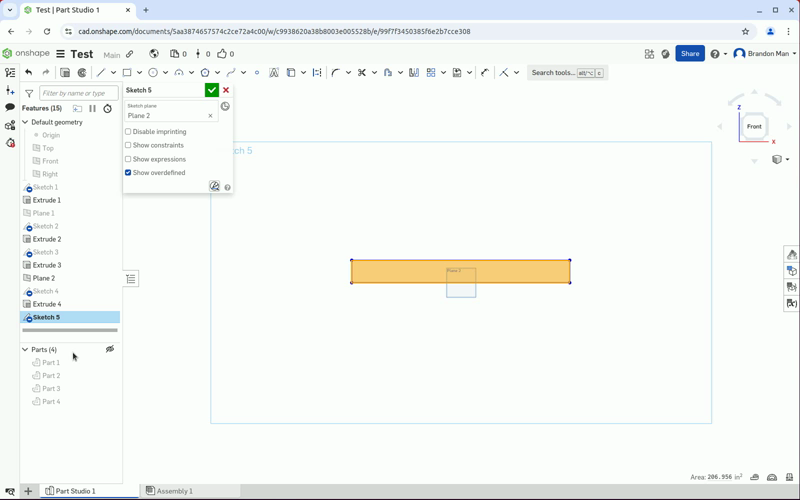
key(shift+e)
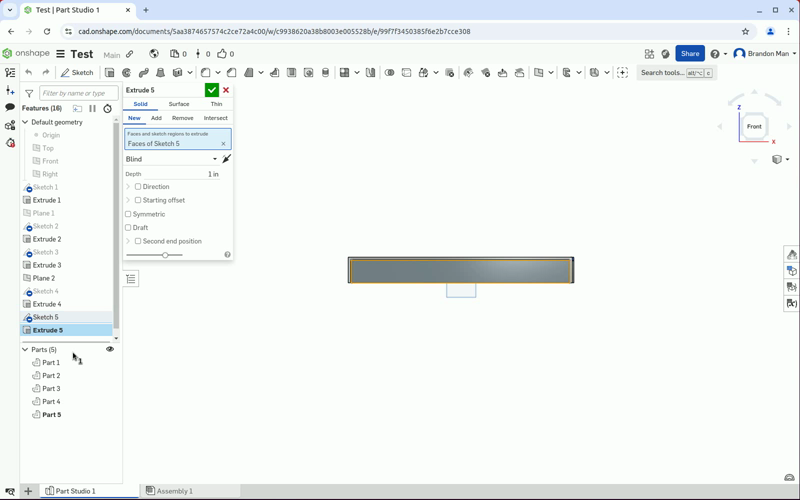
mouse_move(143, 106)
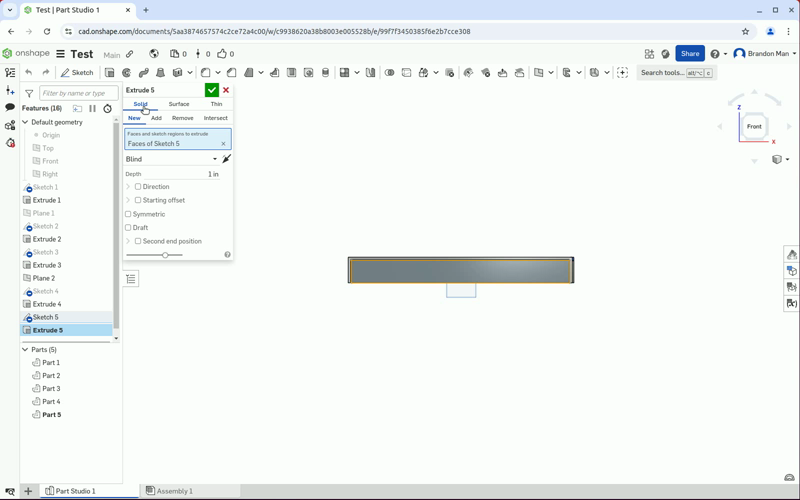
click(143, 106)
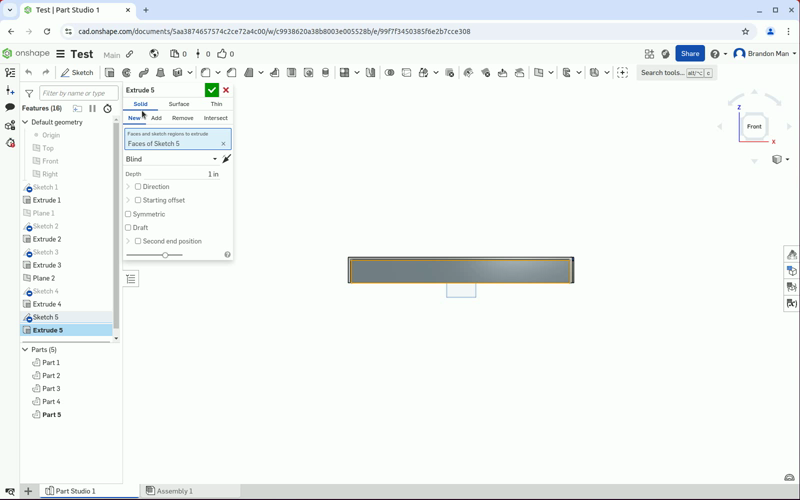
mouse_move(137, 120)
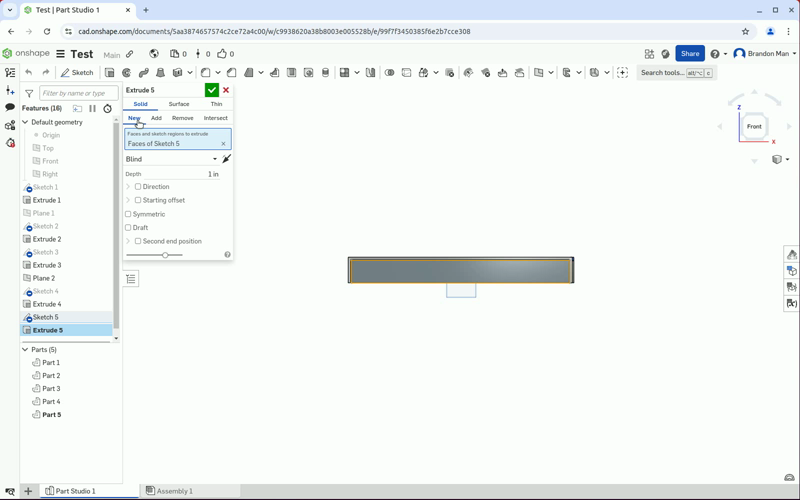
click(137, 120)
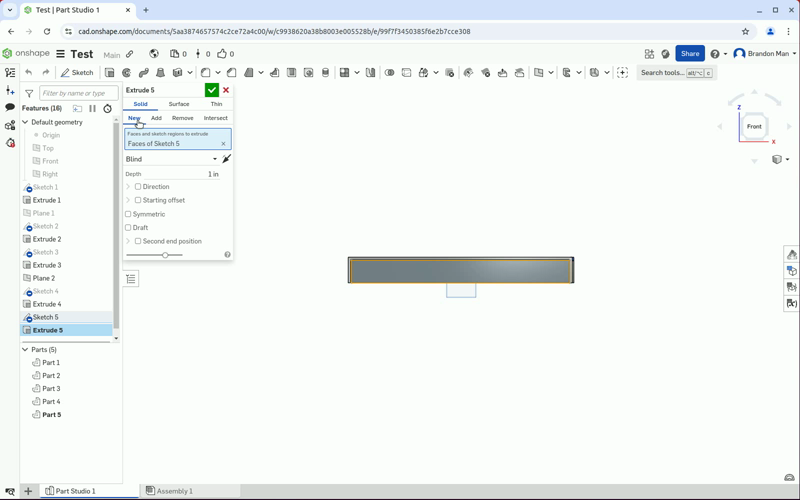
key(tab, 4)
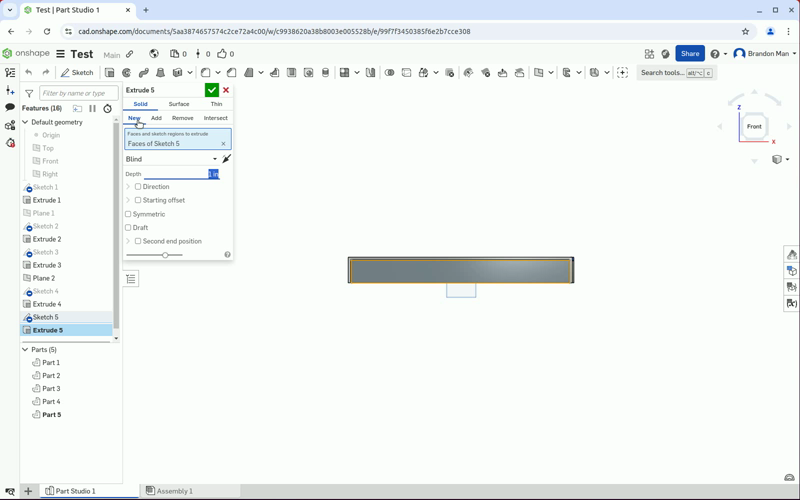
text(0.722)
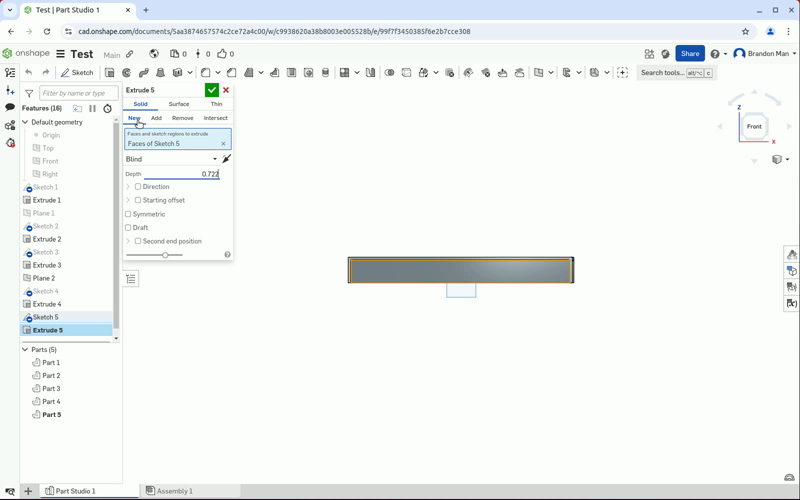
key(enter)
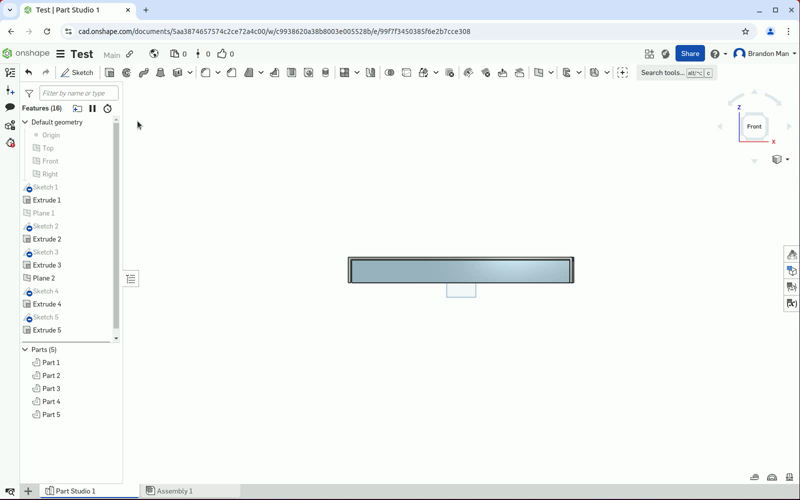
key(shift+h)
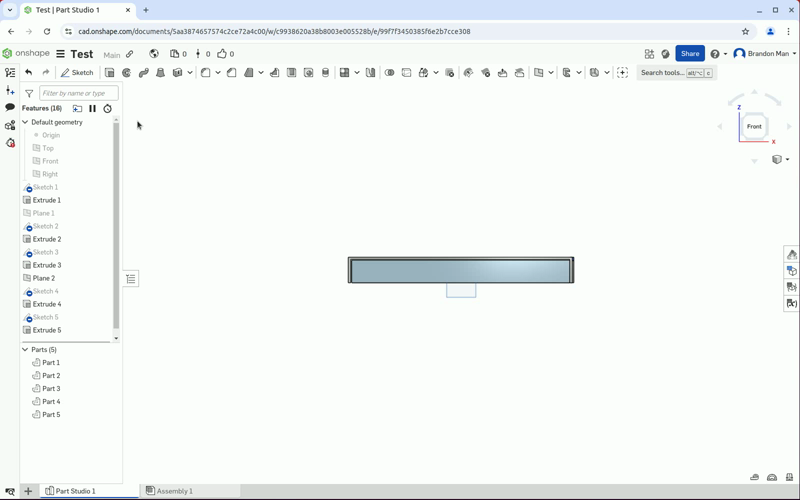
key(shift+h)
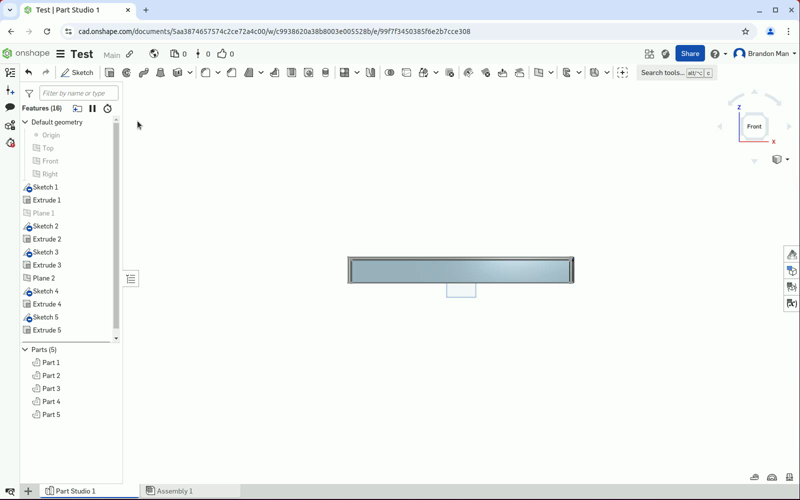
key(shift+7)
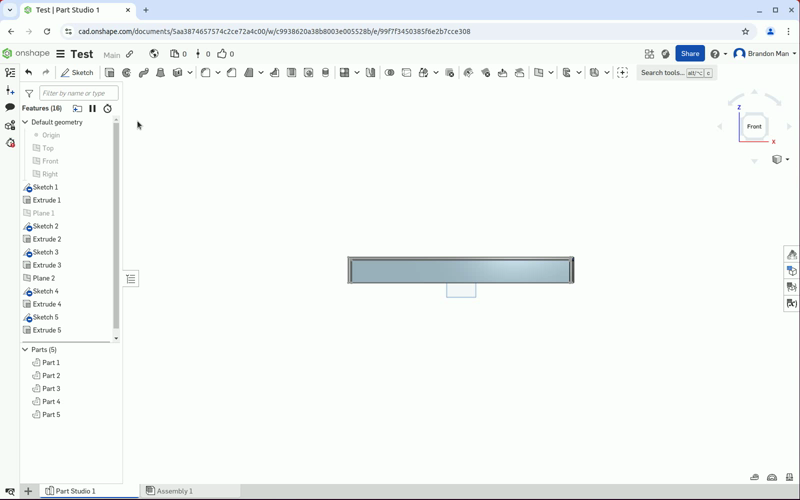
key(left, 2)
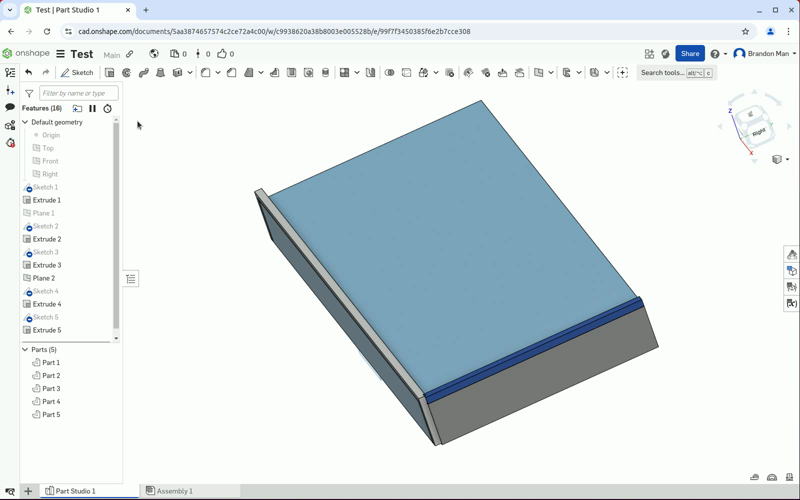
key(down, 2)
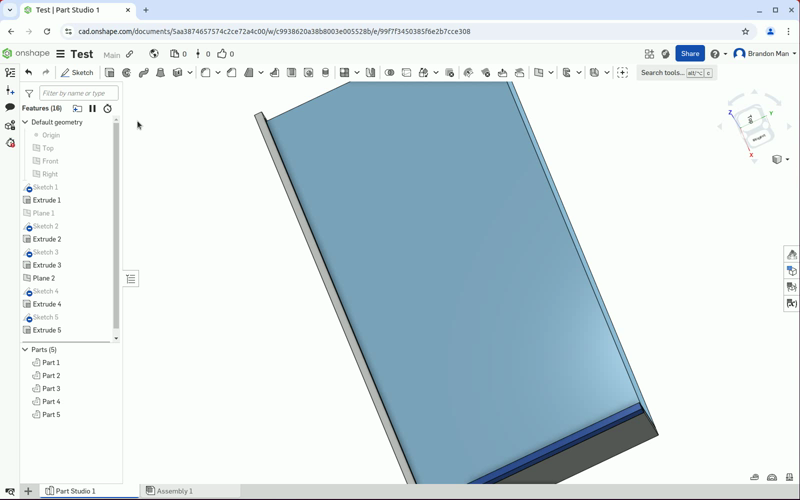
key(up, 2)
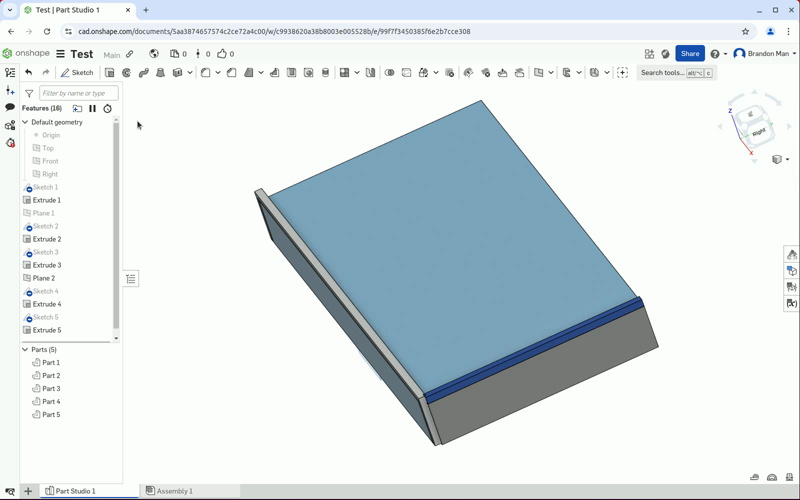
key(right, 2)
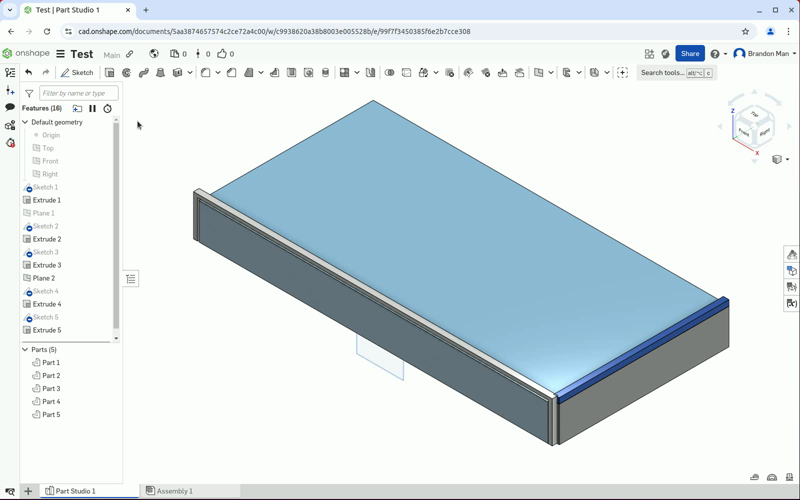
mouse_move(69, 189)
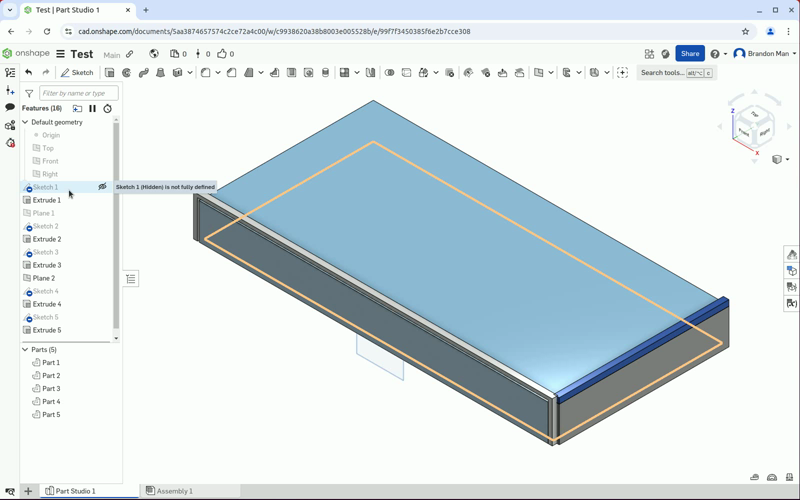
click(69, 189)